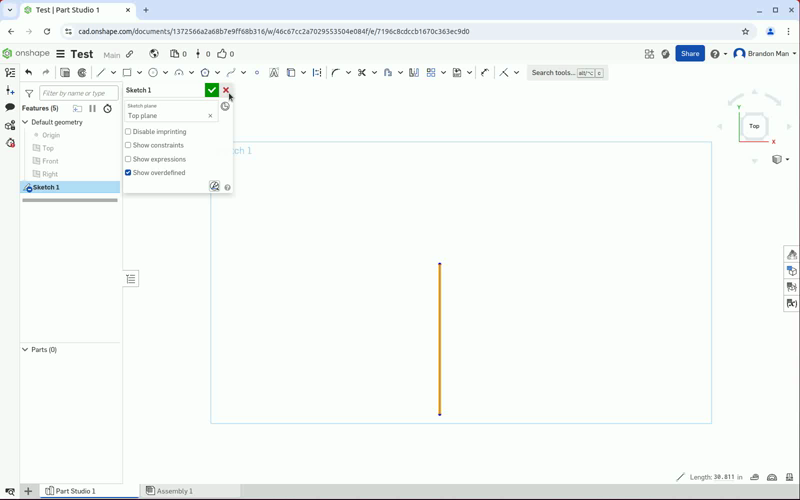
key(shift+h)
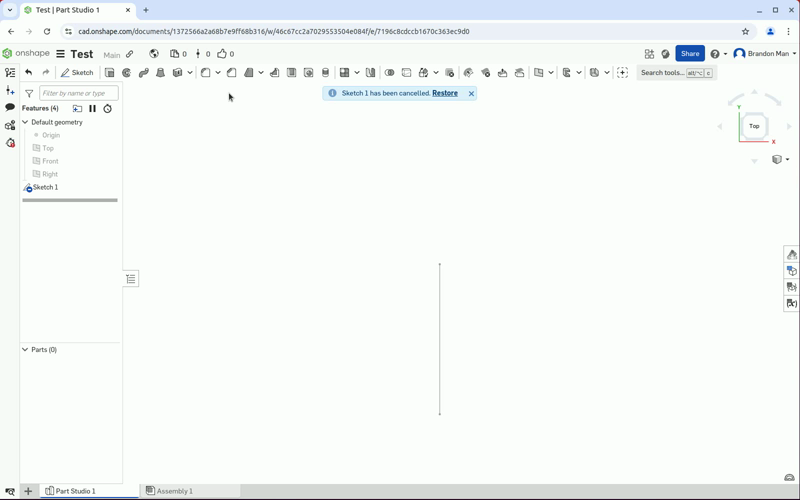
mouse_move(73, 352)
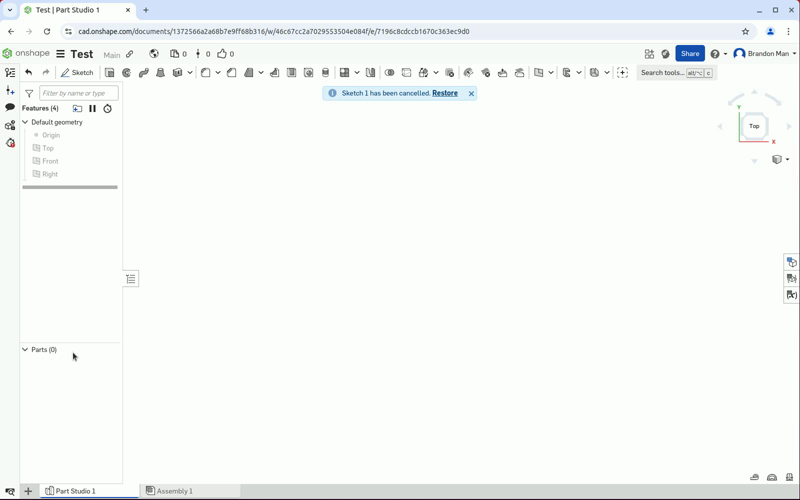
key(y)
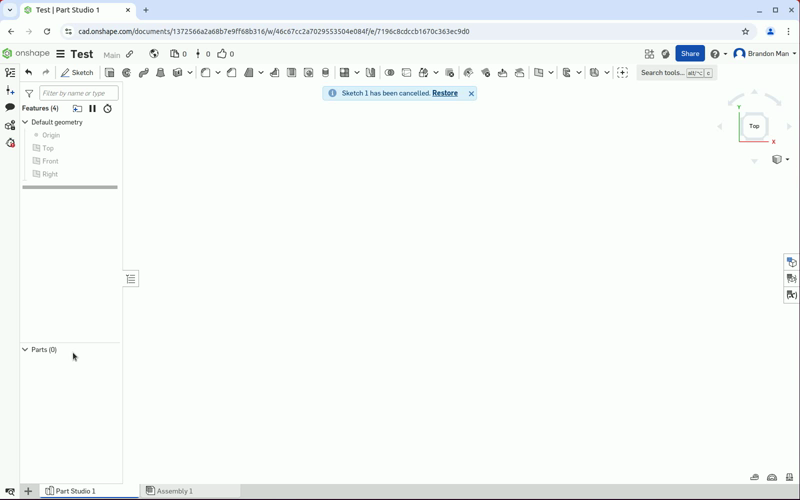
key(shift+p)
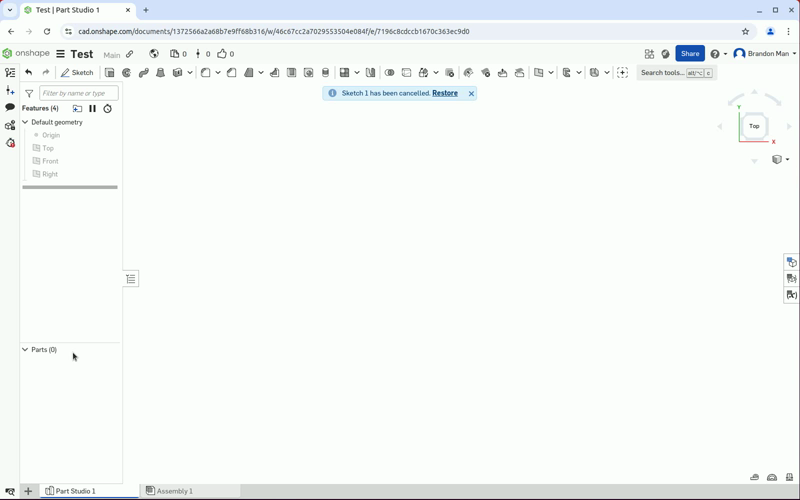
key(space)
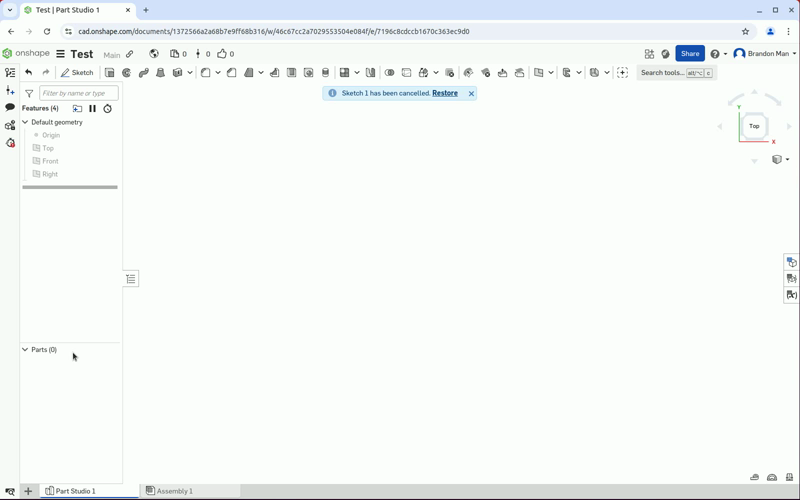
key_down(shift)
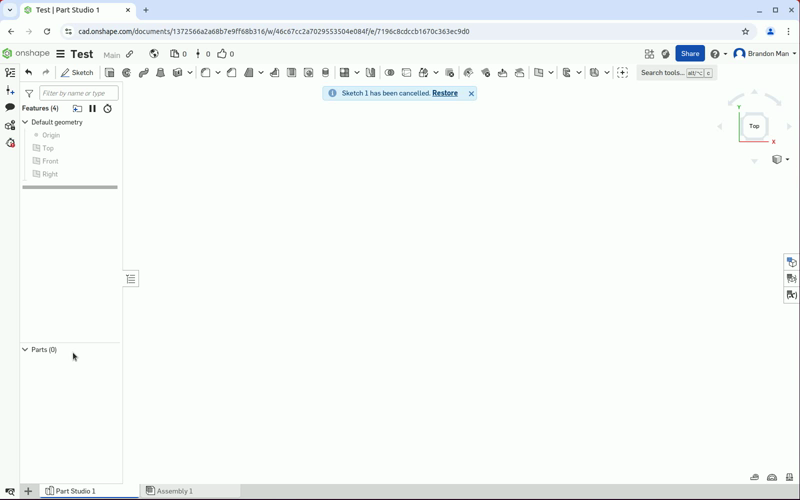
key(up)
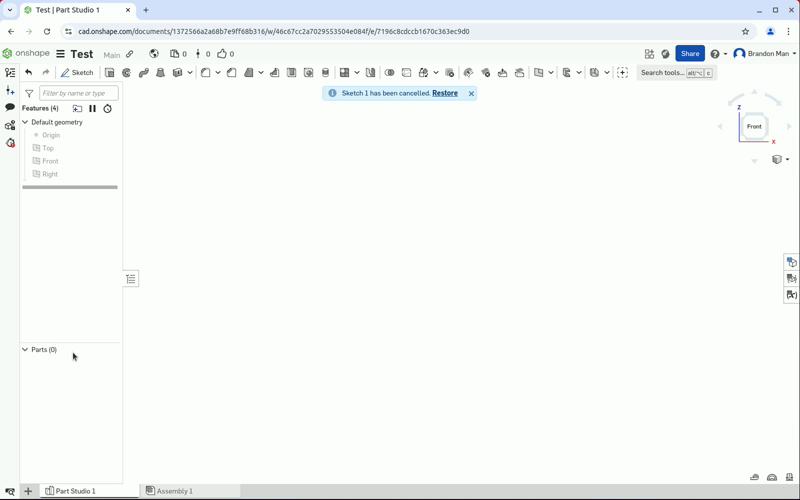
key_up(shift)
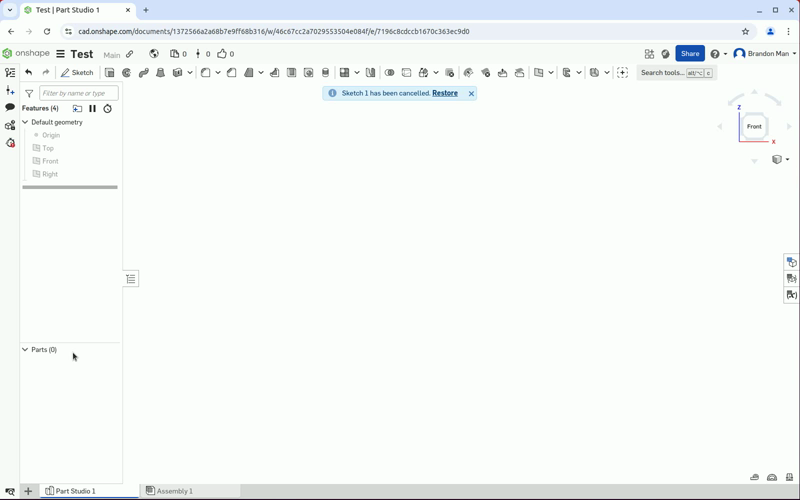
mouse_move(73, 352)
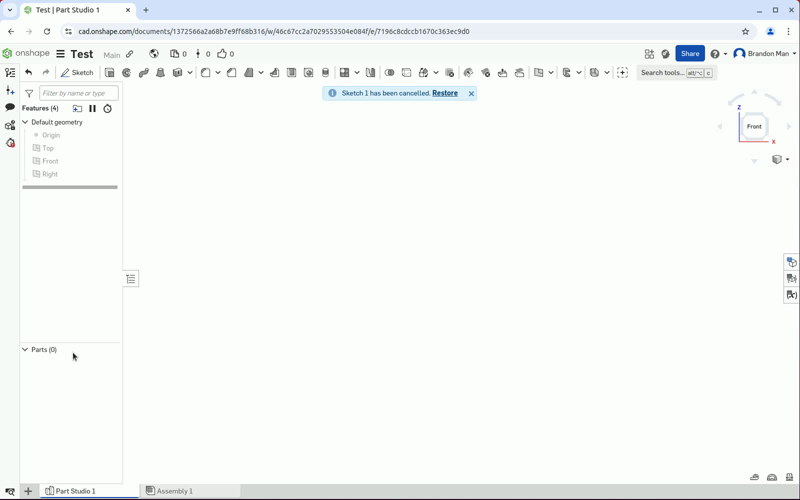
key(shift+y)
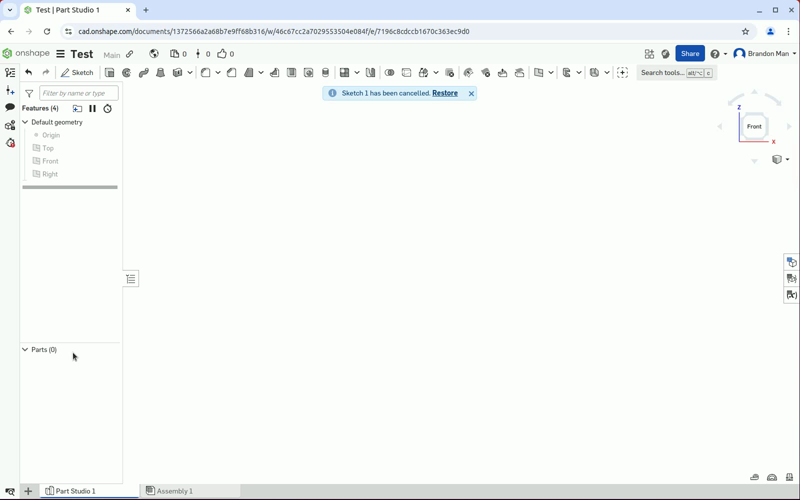
key(shift+s)
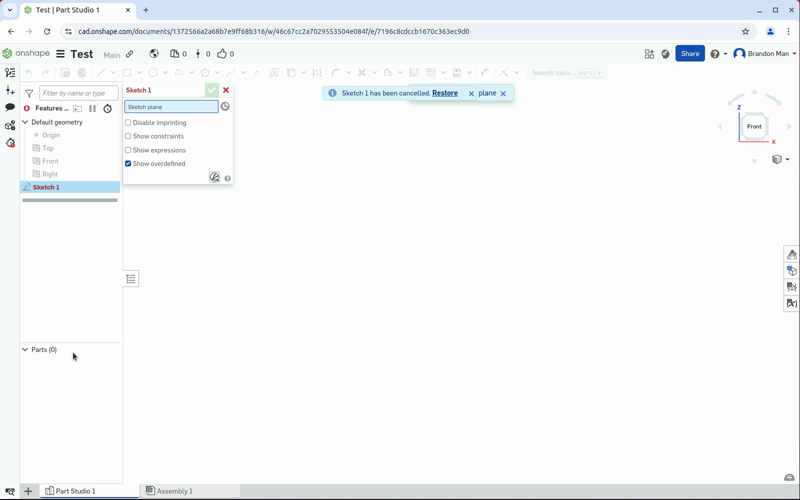
mouse_move(73, 163)
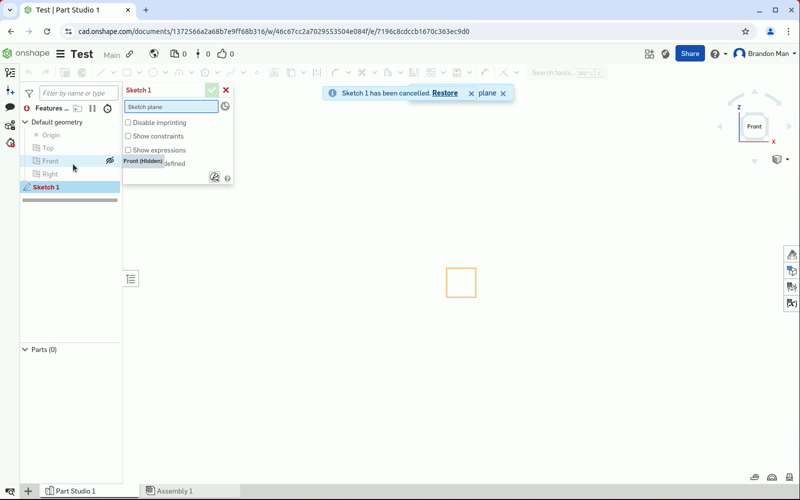
click(73, 163)
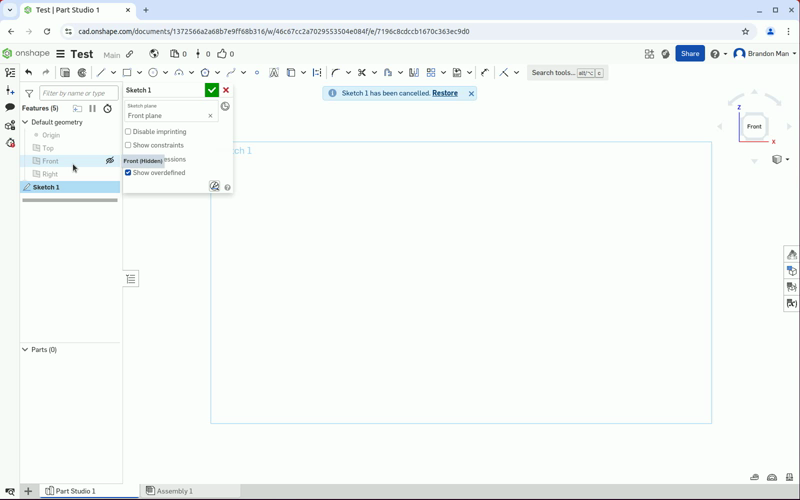
mouse_move(73, 352)
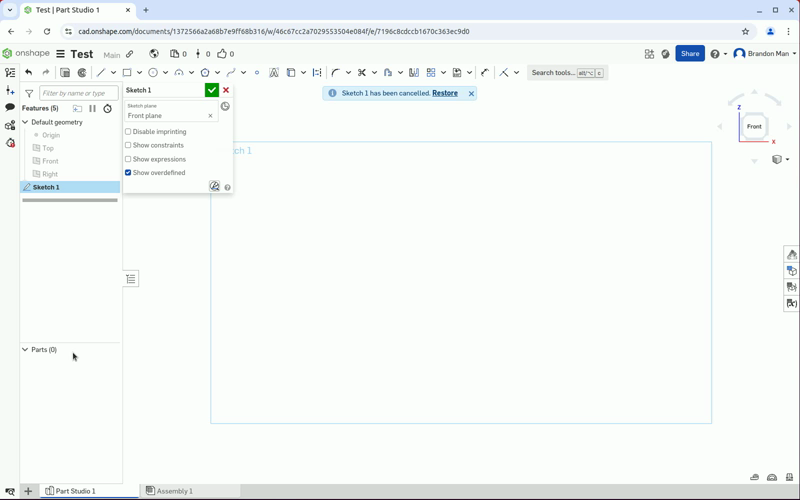
key(y)
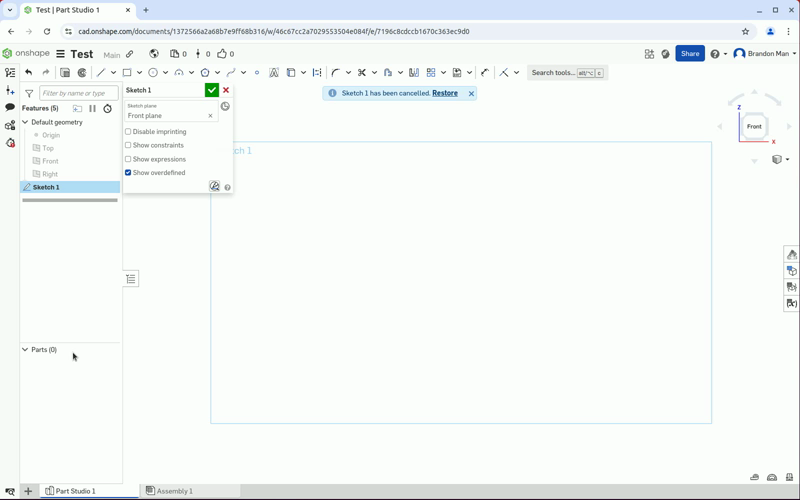
key(a)
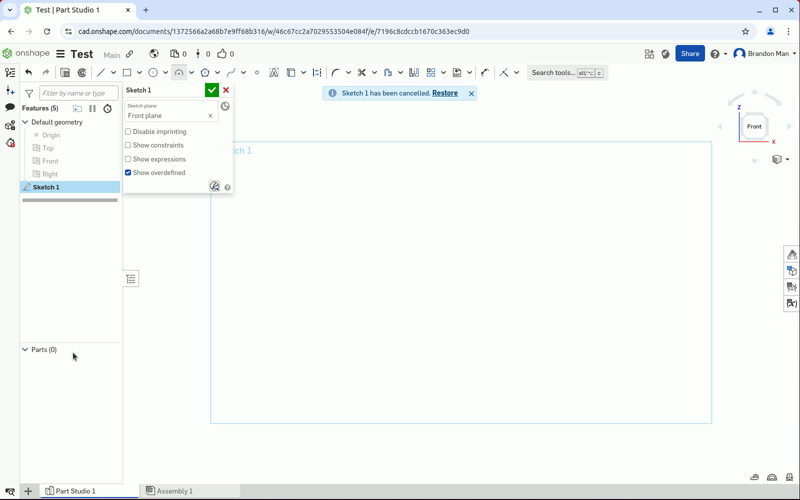
key_down(shift)
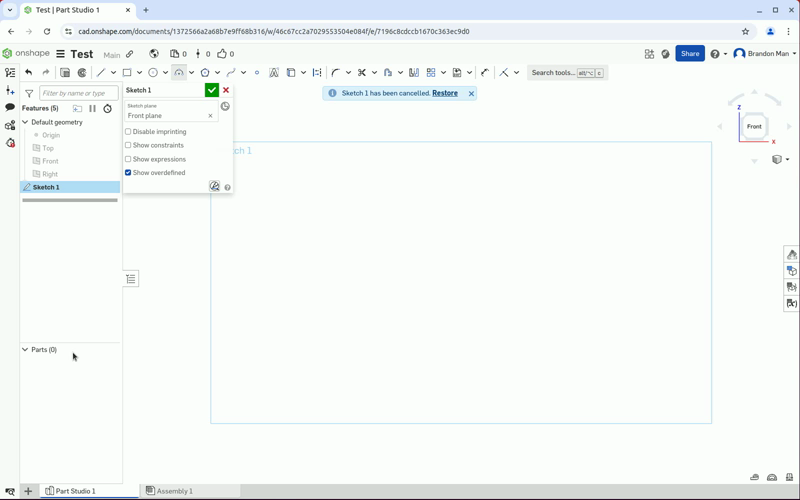
mouse_move(465, 326)
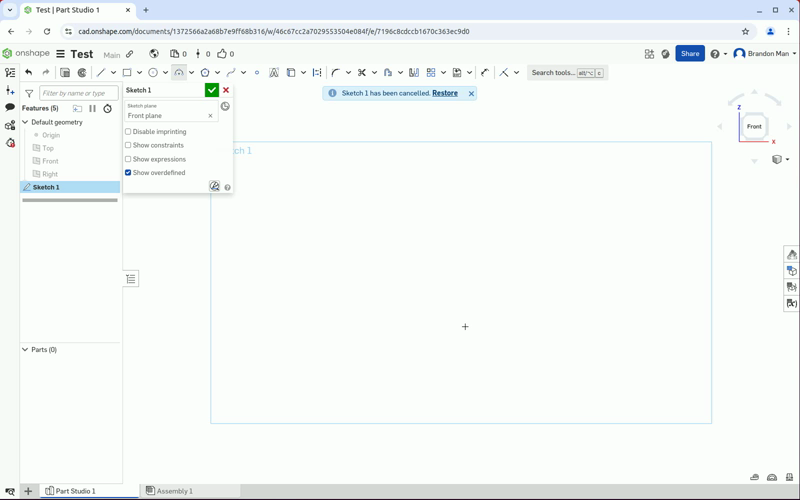
click(465, 326)
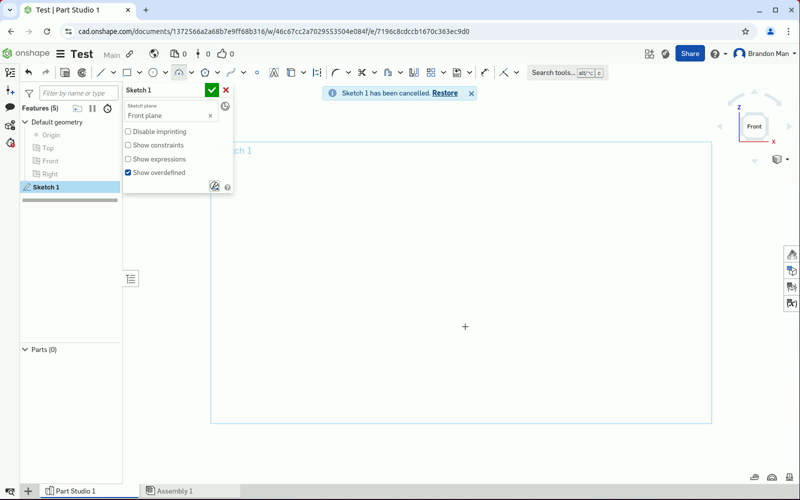
key_up(shift)
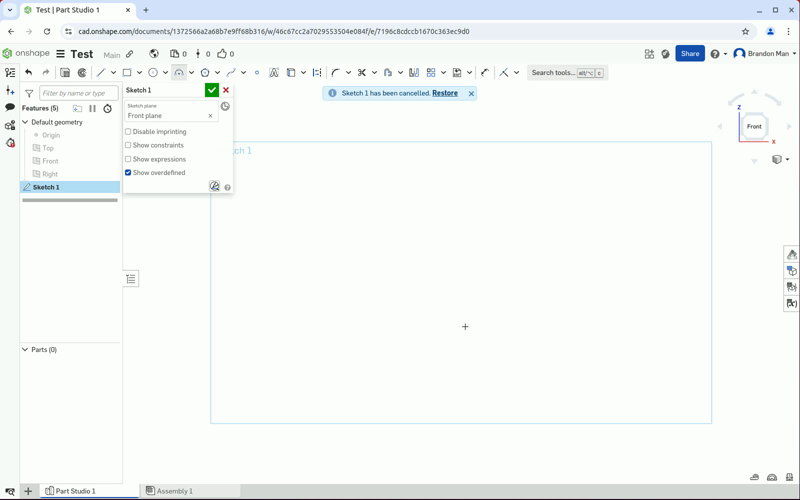
key_down(shift)
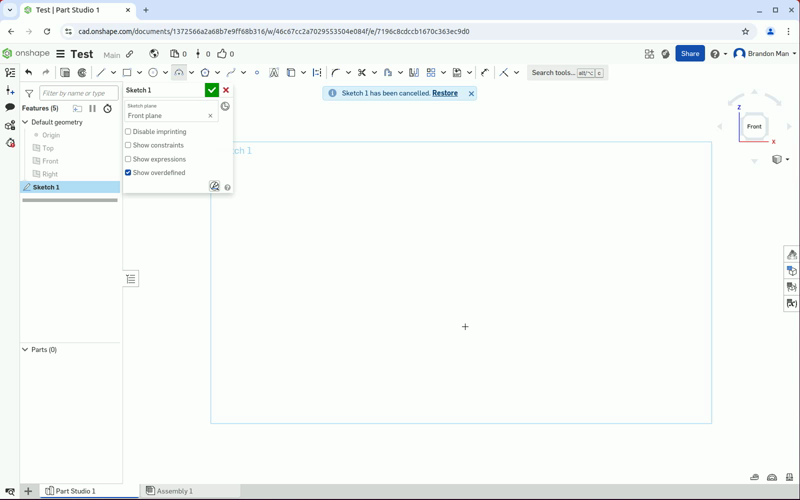
mouse_move(473, 324)
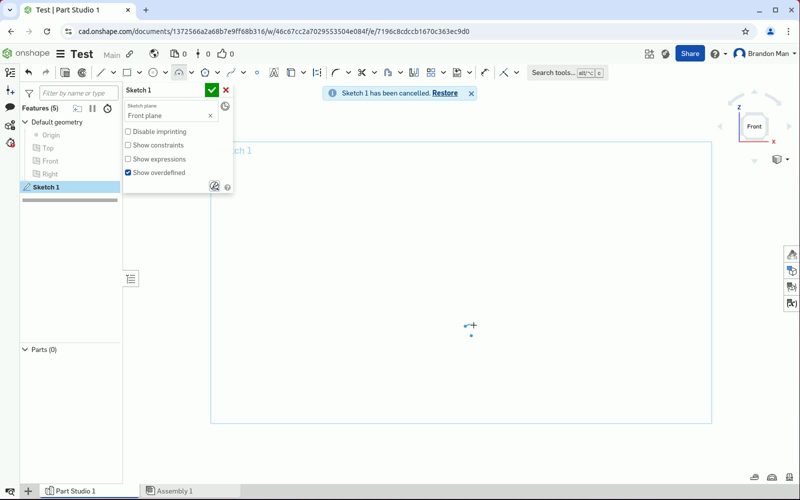
click(473, 324)
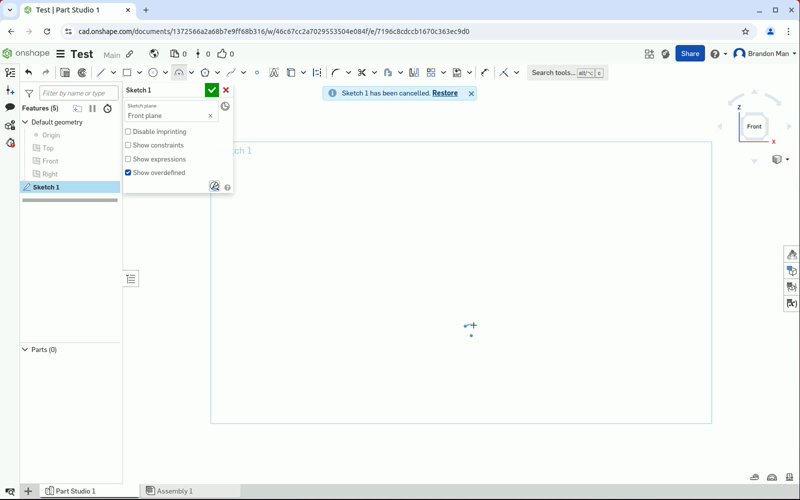
mouse_move(469, 325)
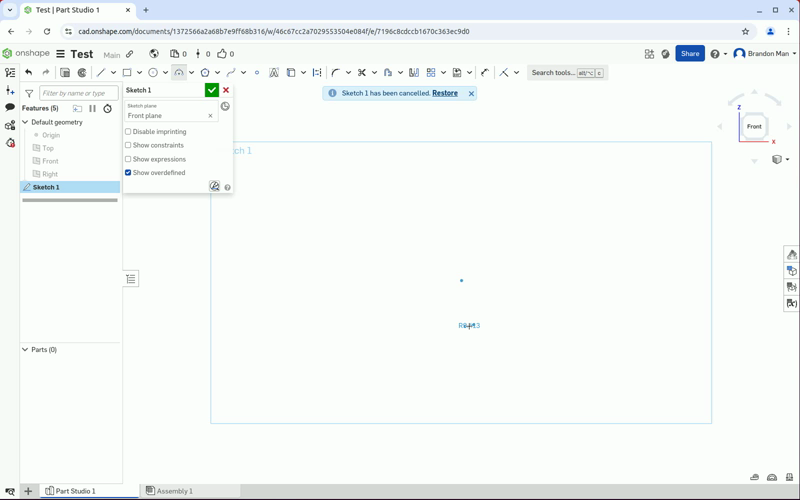
click(469, 325)
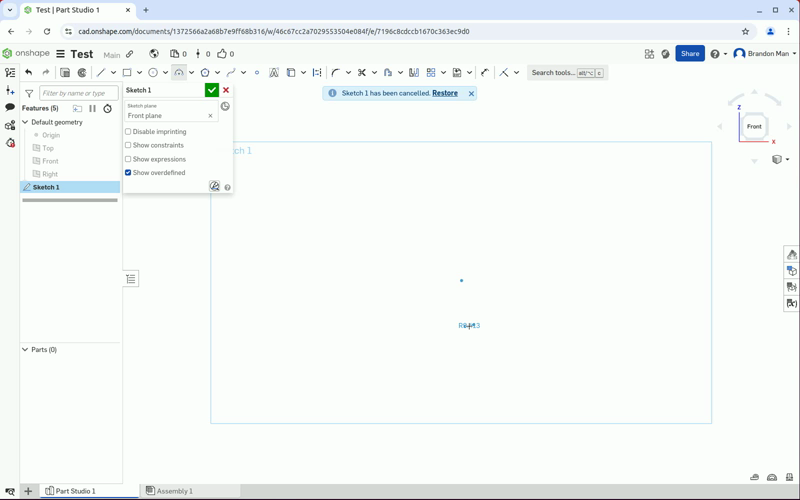
key_up(shift)
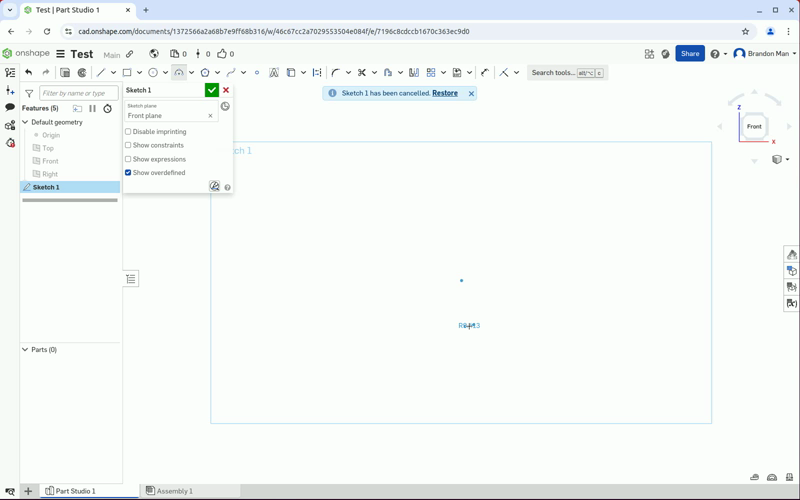
key(esc)
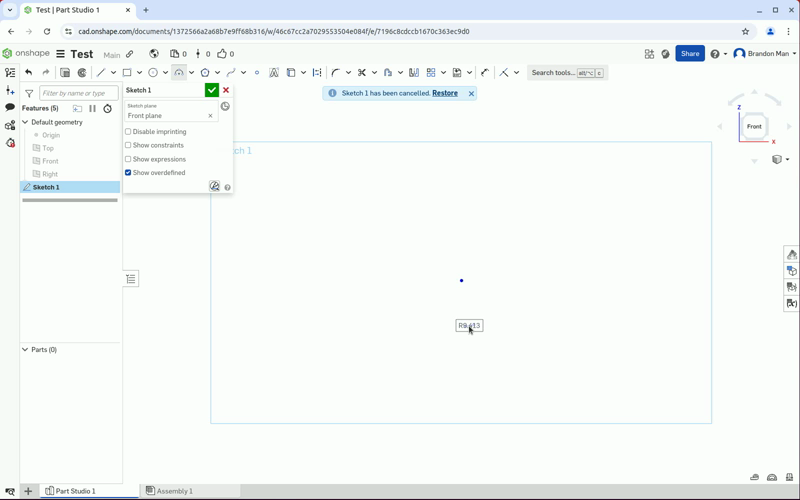
key(l)
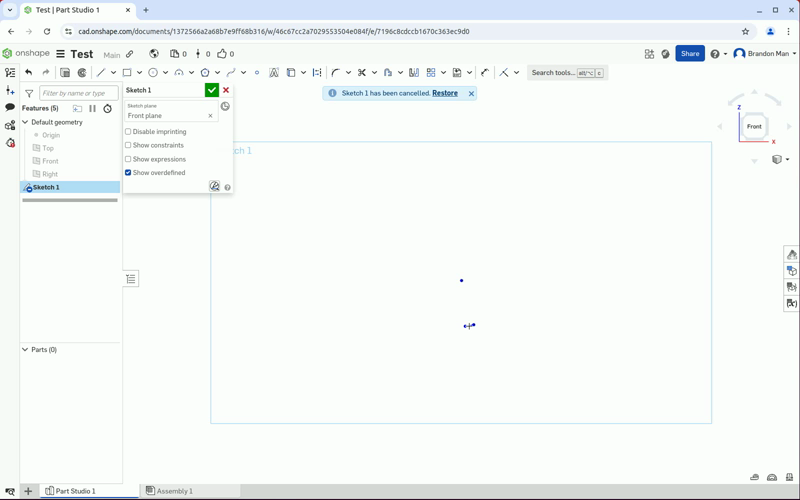
mouse_move(473, 324)
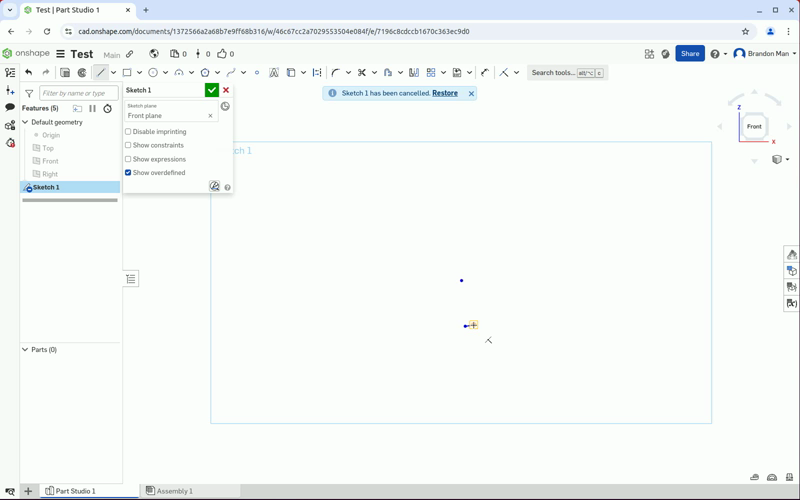
scroll(6)
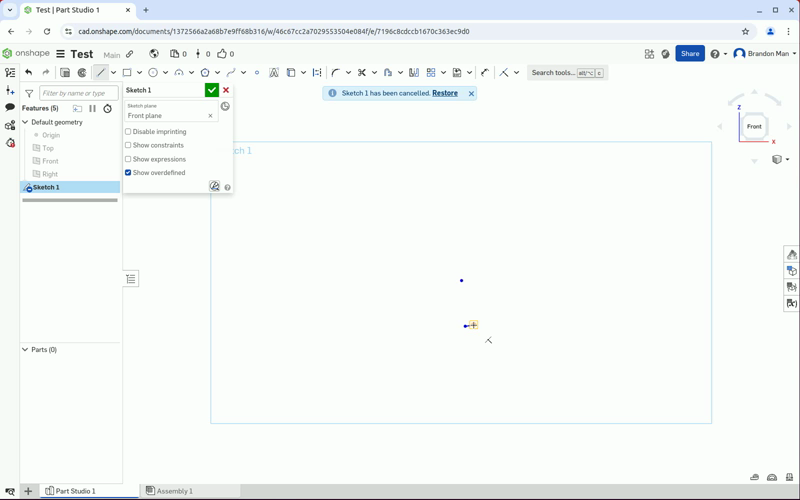
scroll(6)
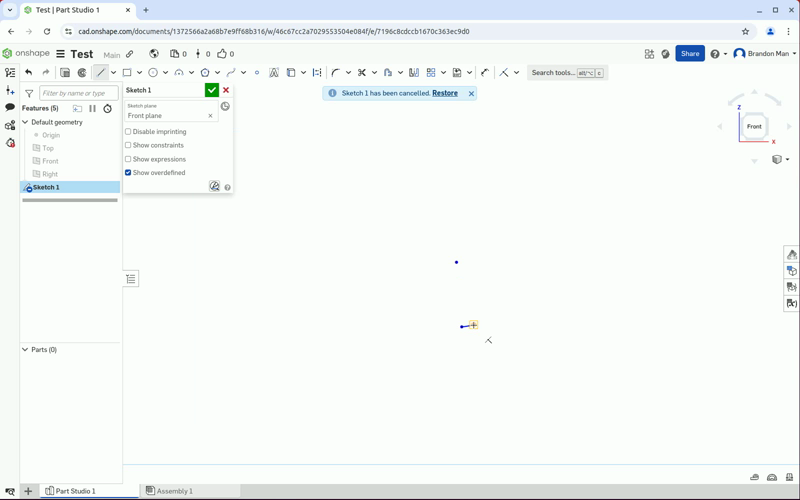
scroll(6)
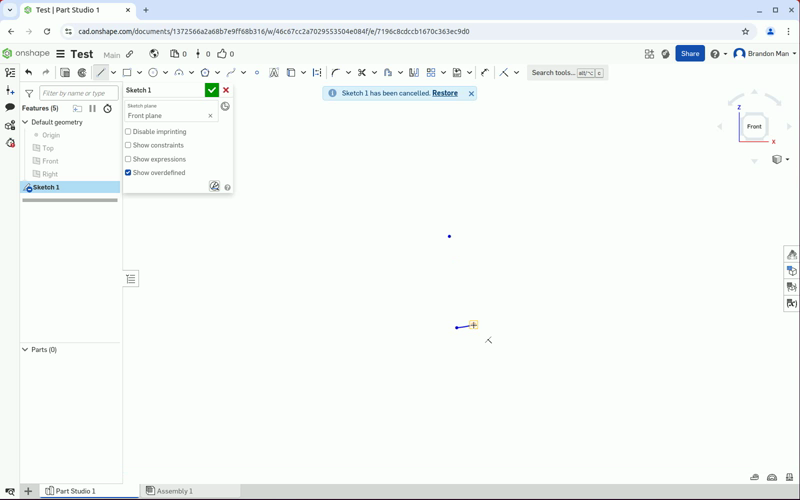
scroll(6)
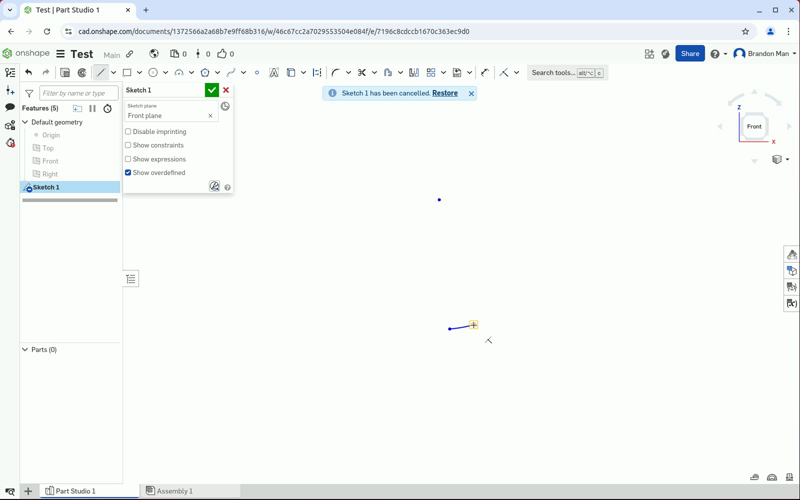
scroll(6)
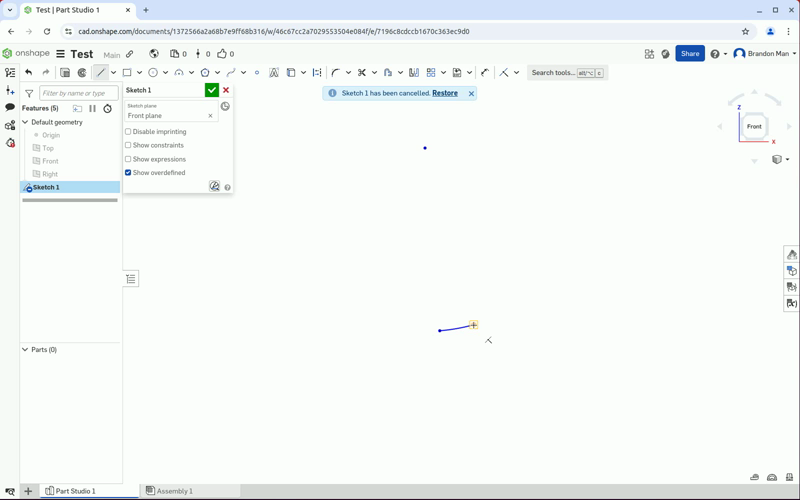
scroll(6)
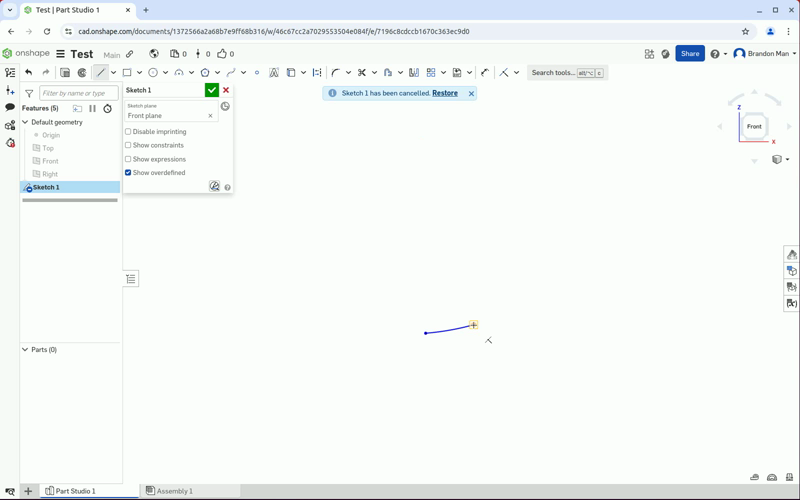
scroll(6)
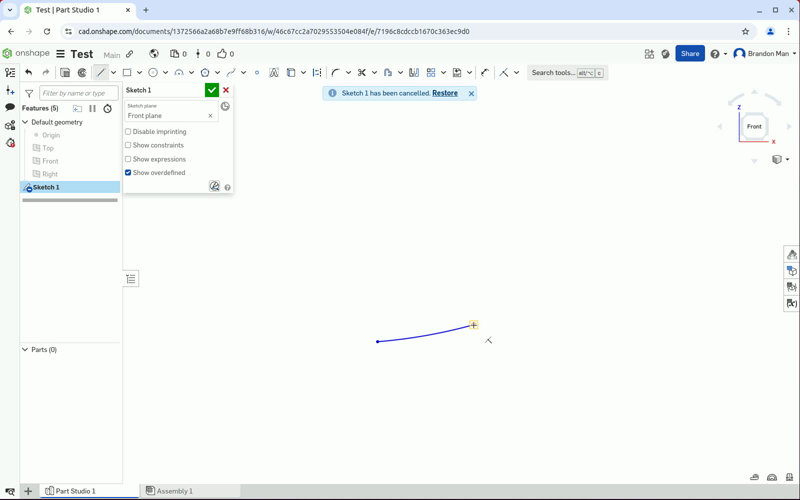
click(473, 324)
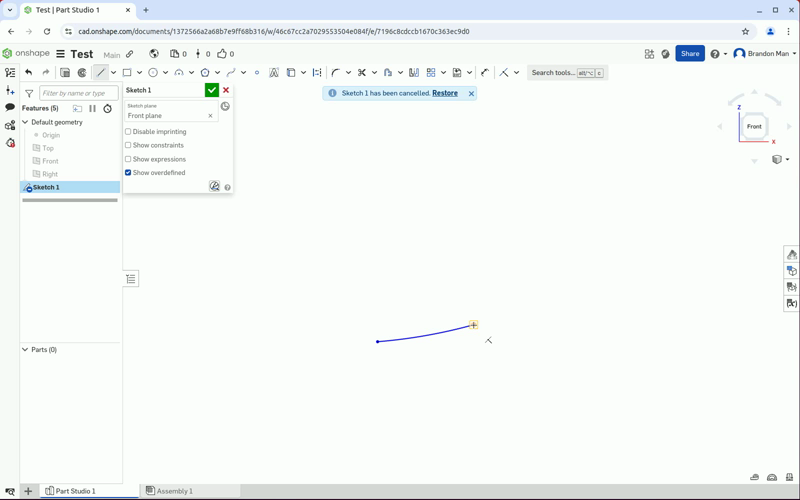
scroll(-6)
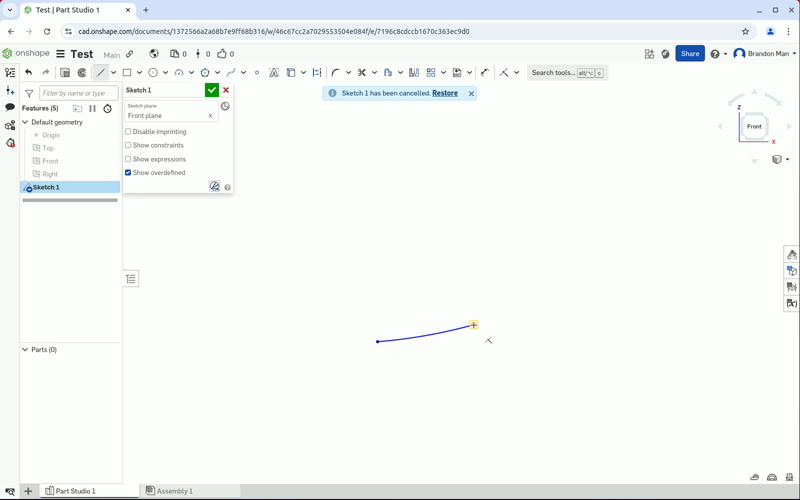
scroll(-6)
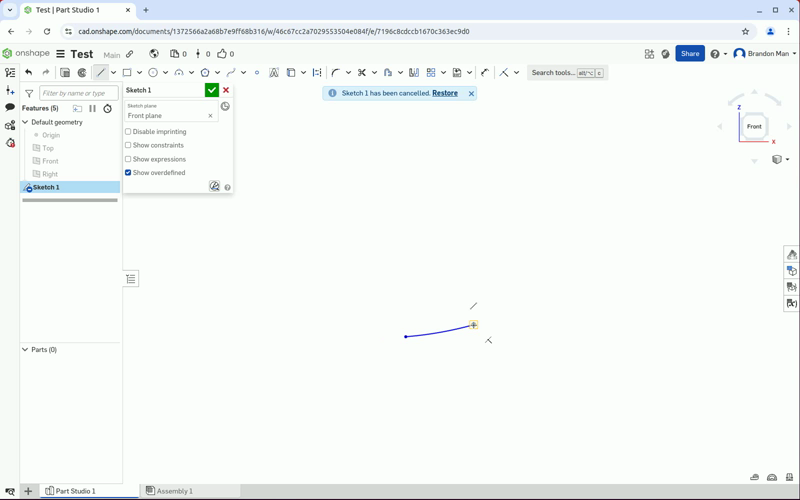
scroll(-6)
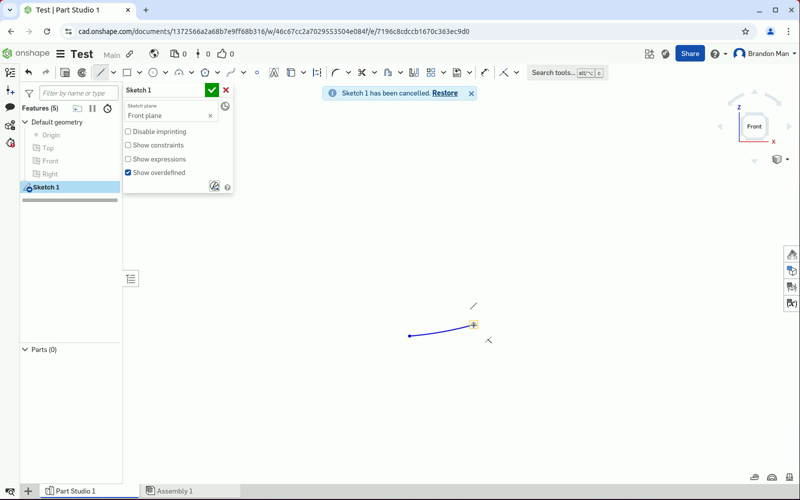
scroll(-6)
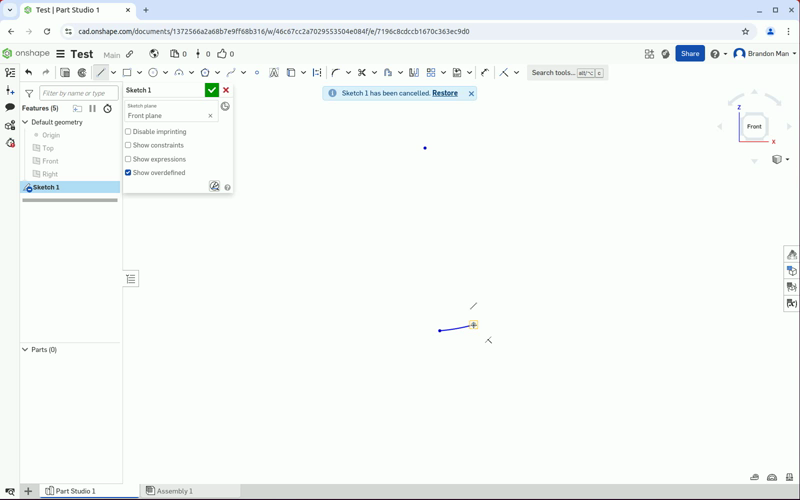
scroll(-6)
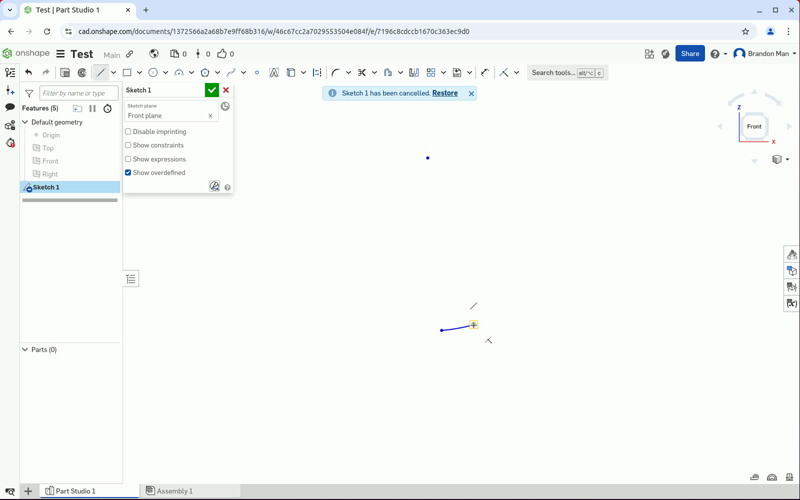
scroll(-6)
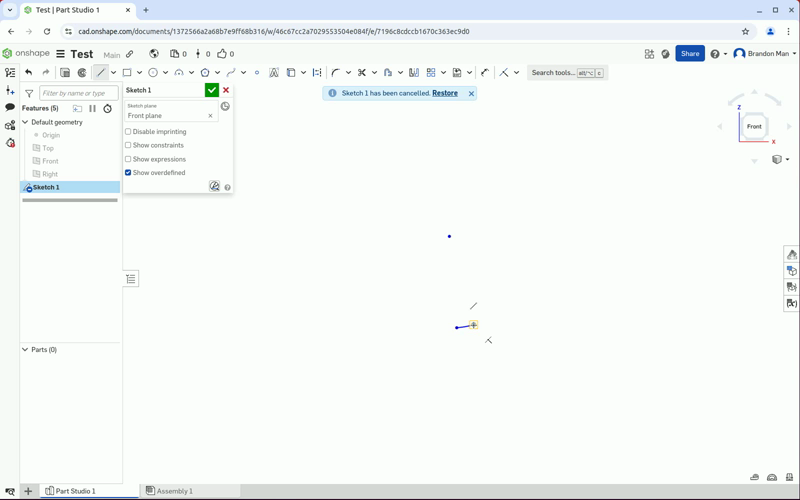
scroll(-6)
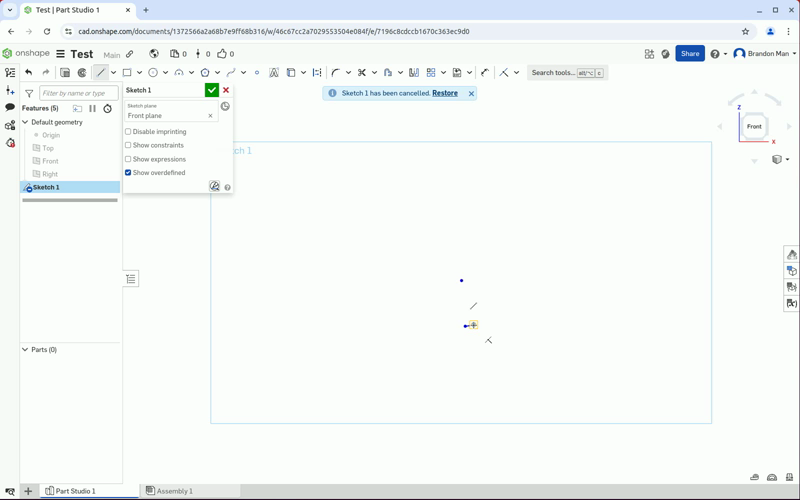
mouse_move(503, 324)
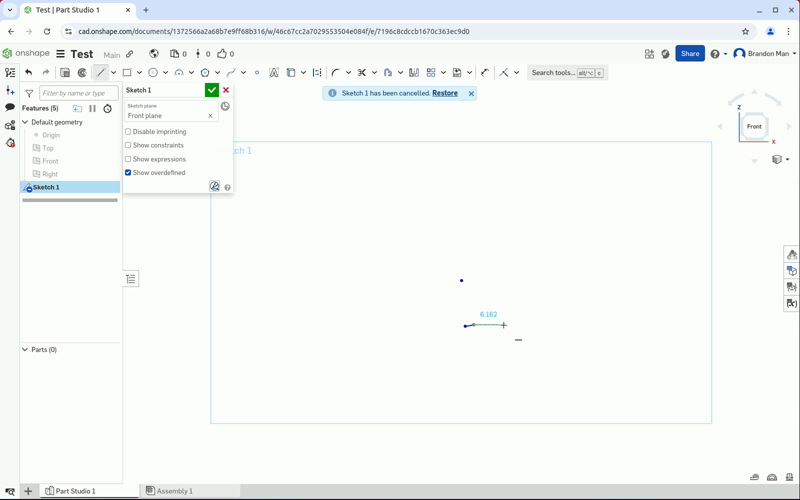
key_down(shift)
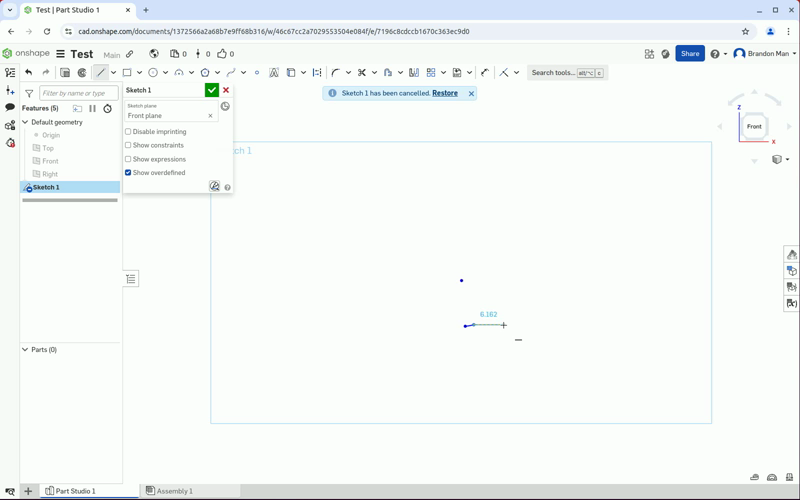
mouse_move(465, 326)
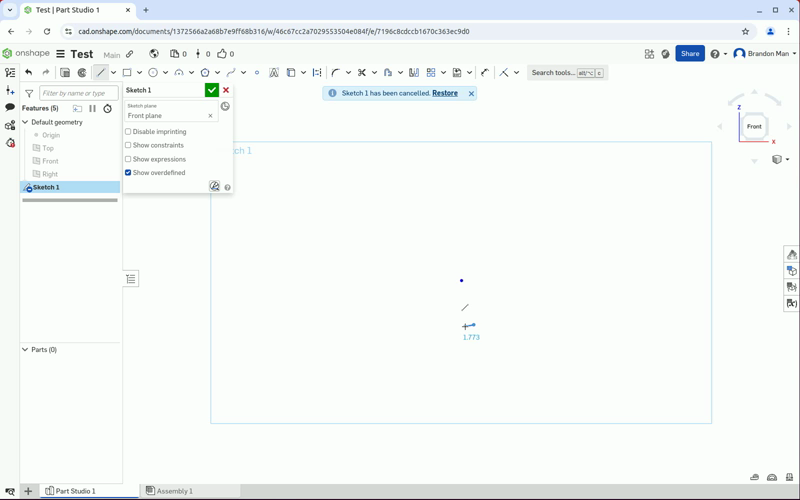
scroll(6)
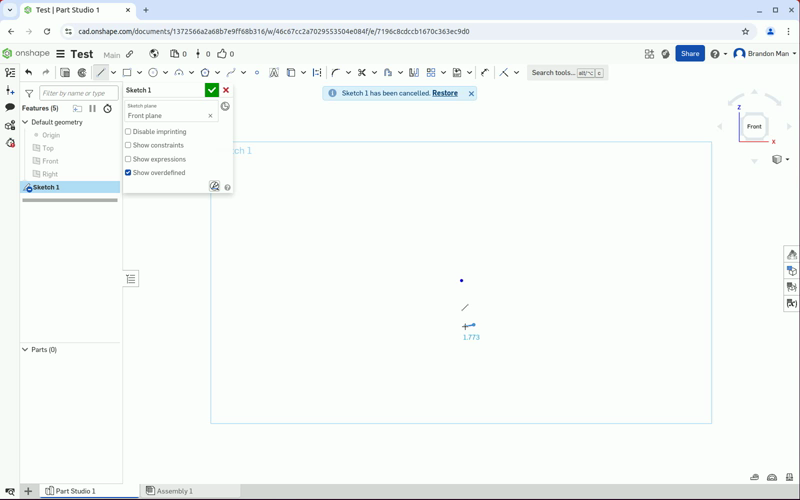
scroll(6)
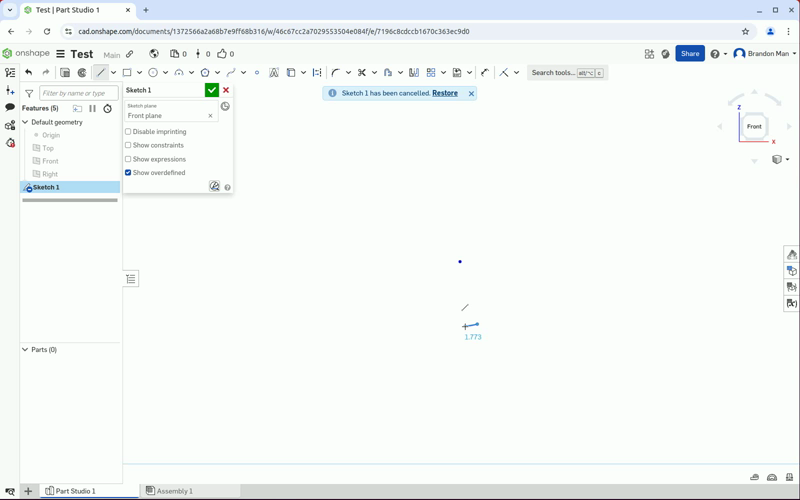
scroll(6)
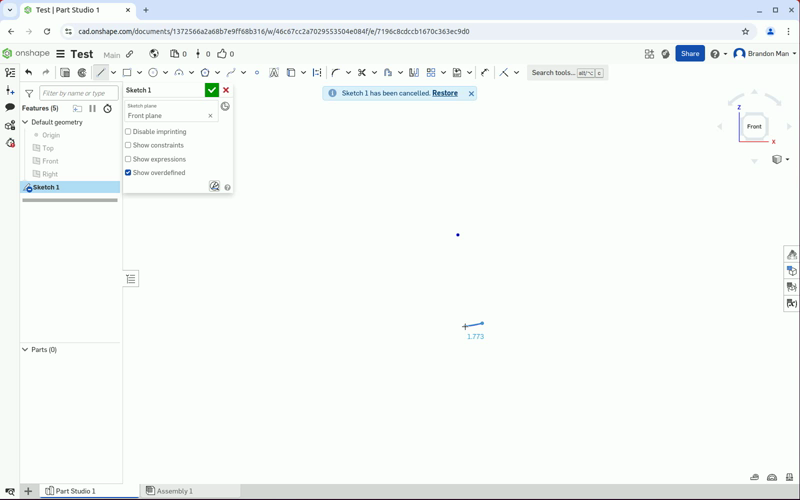
scroll(6)
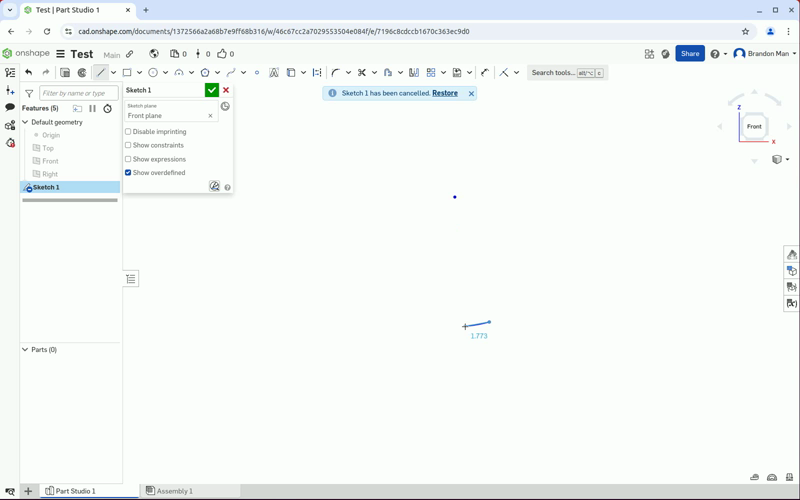
scroll(6)
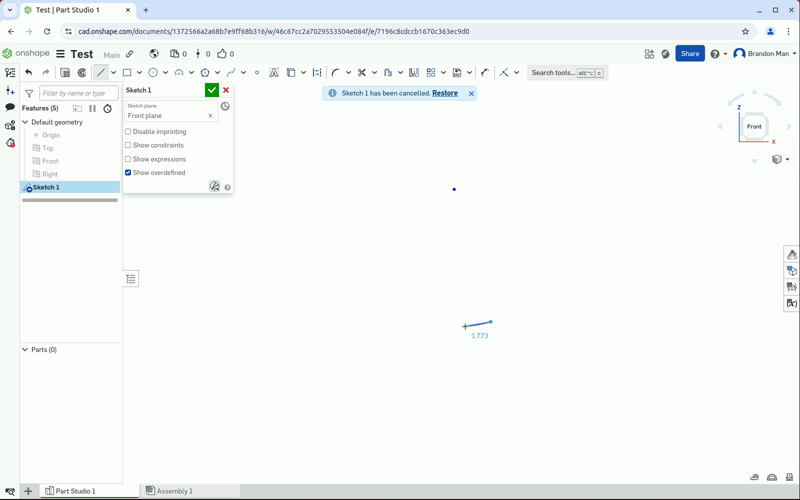
scroll(6)
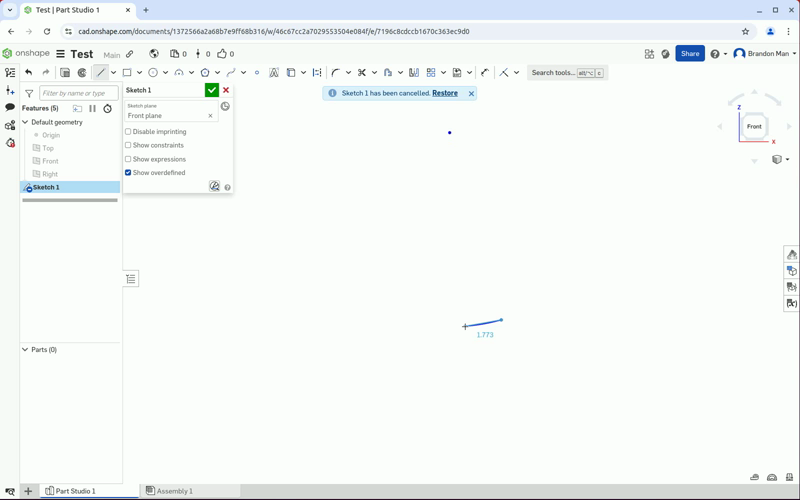
scroll(6)
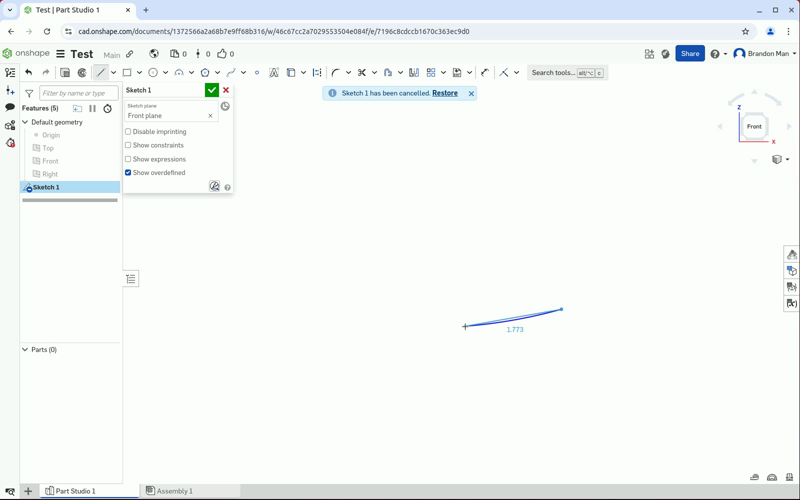
key_up(shift)
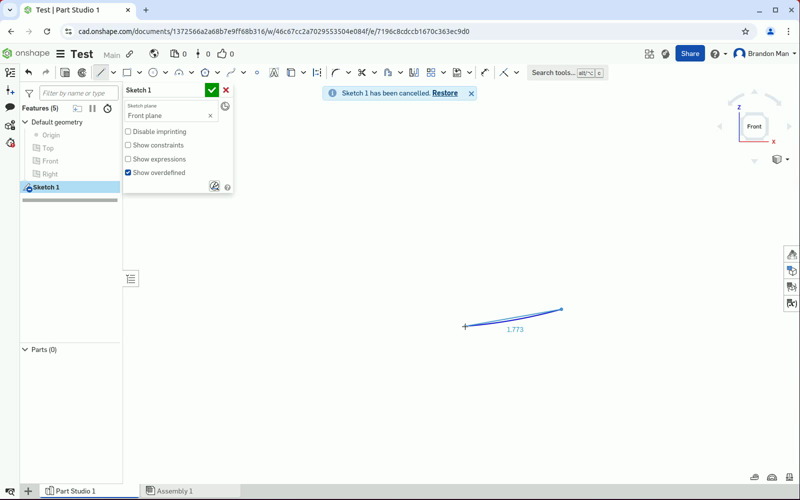
click(465, 326)
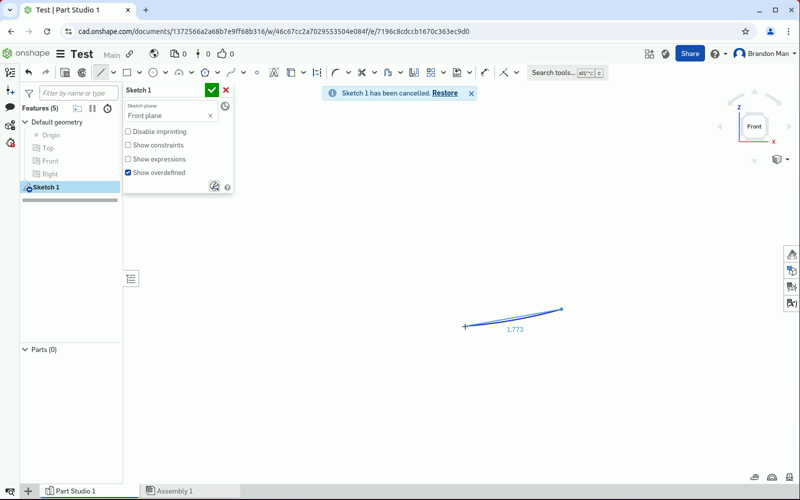
scroll(-6)
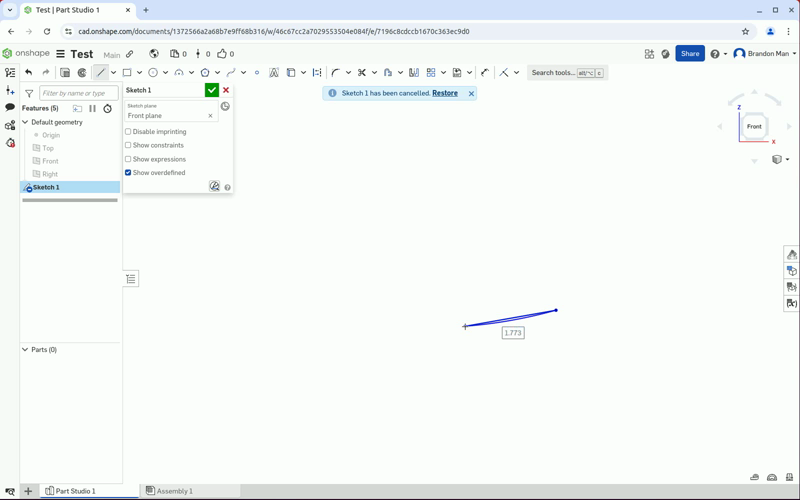
scroll(-6)
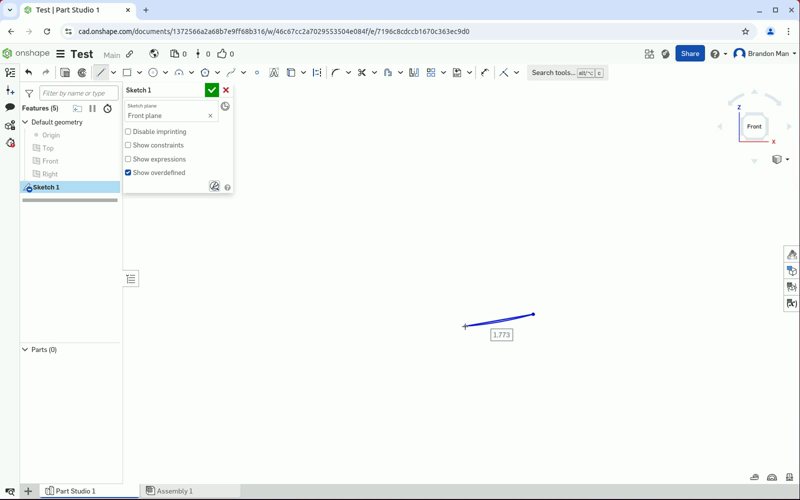
scroll(-6)
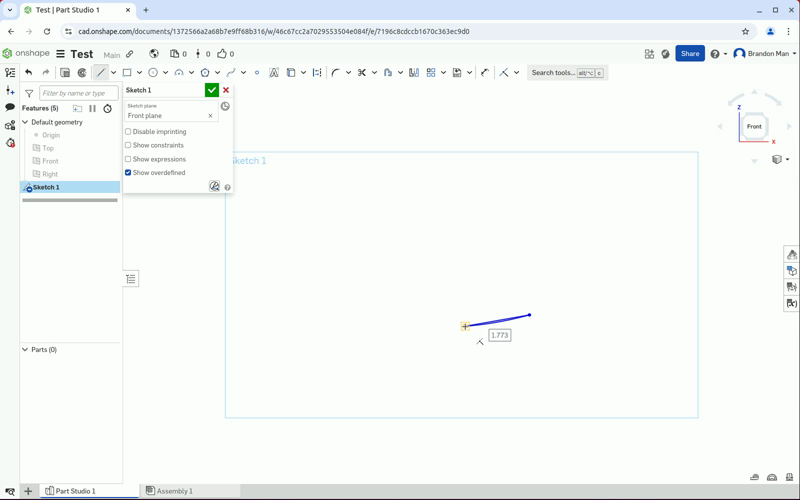
scroll(-6)
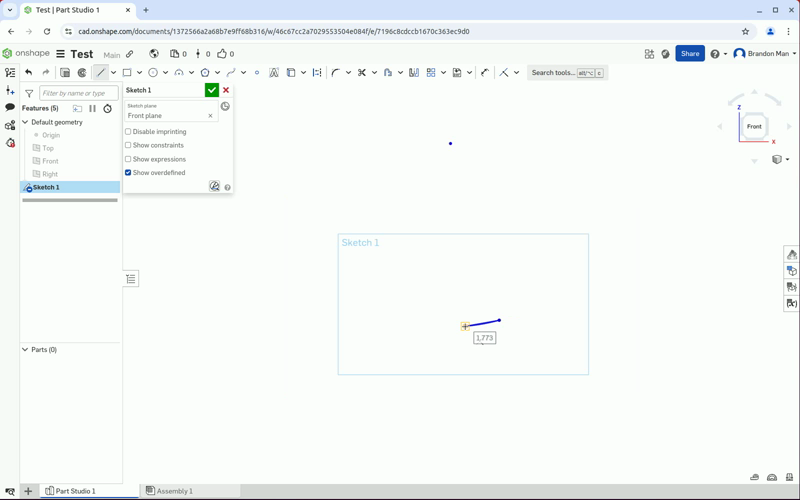
scroll(-6)
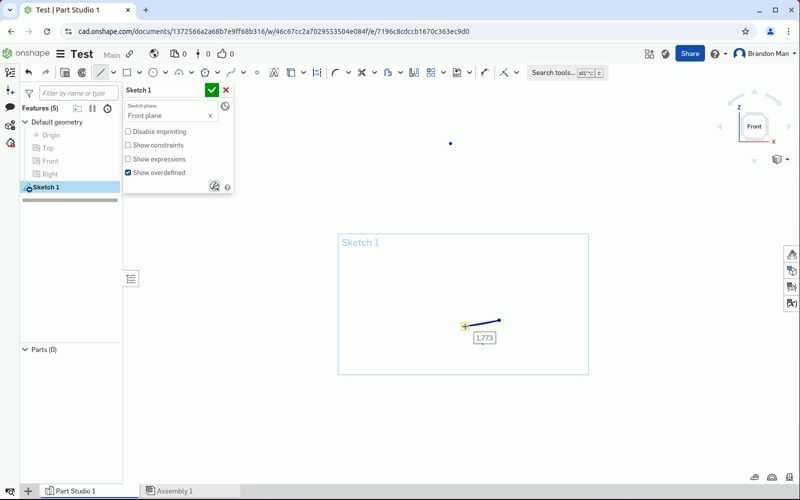
scroll(-6)
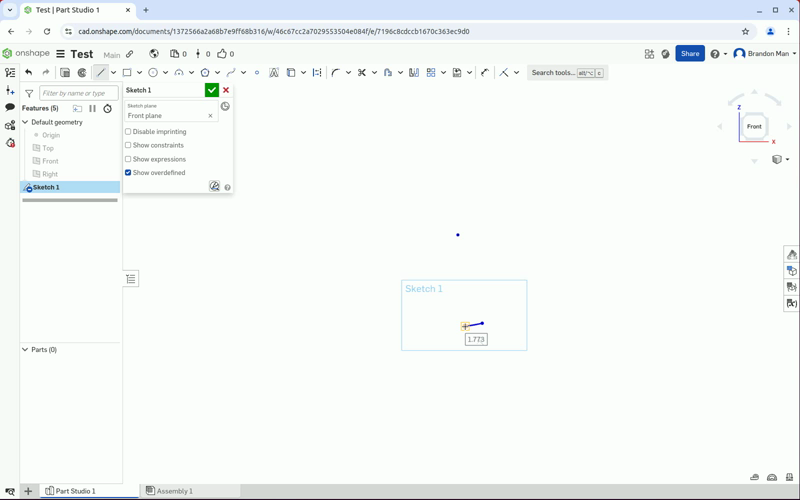
scroll(-6)
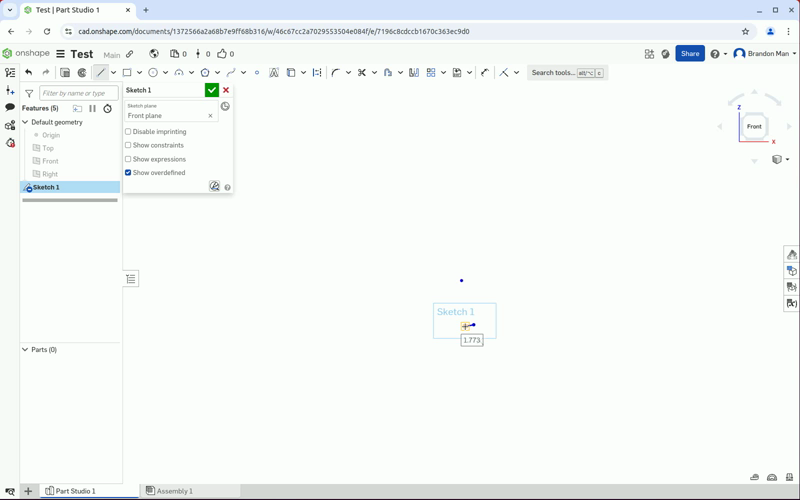
key(esc)
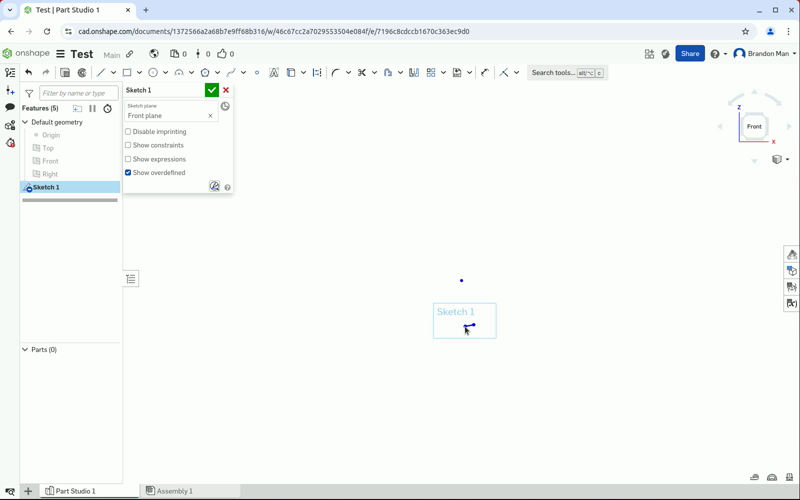
mouse_move(470, 325)
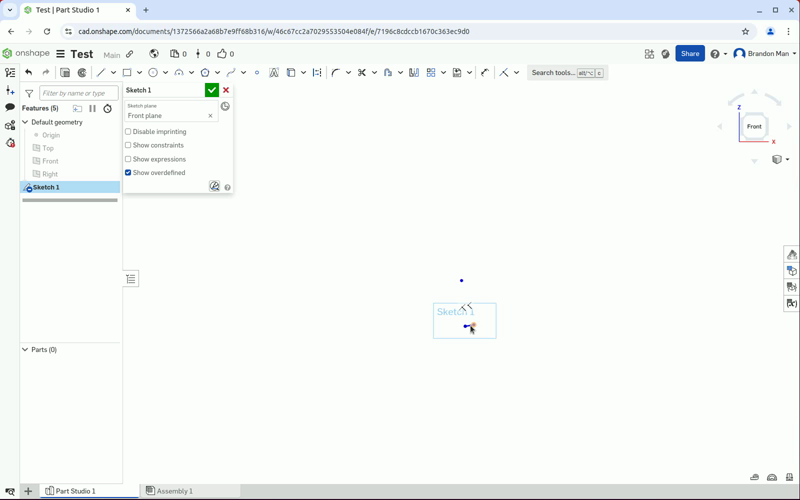
scroll(6)
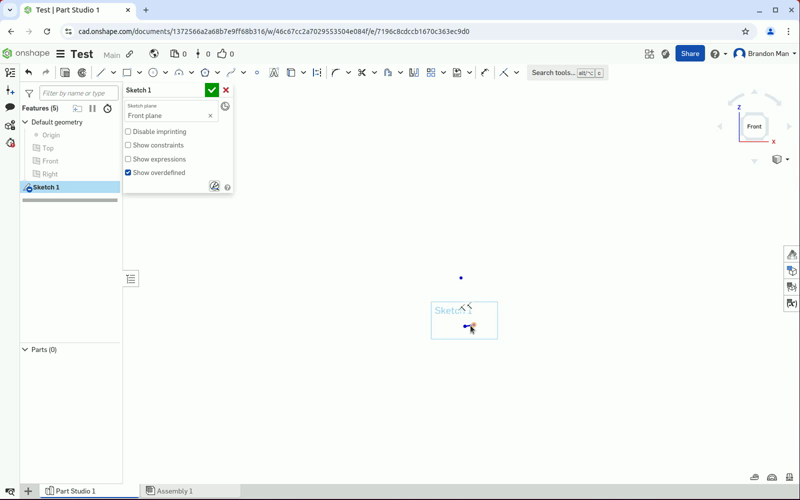
scroll(6)
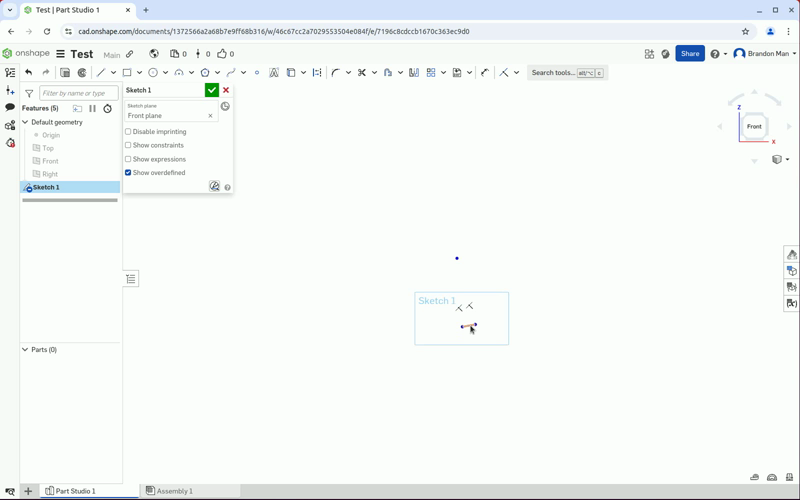
scroll(6)
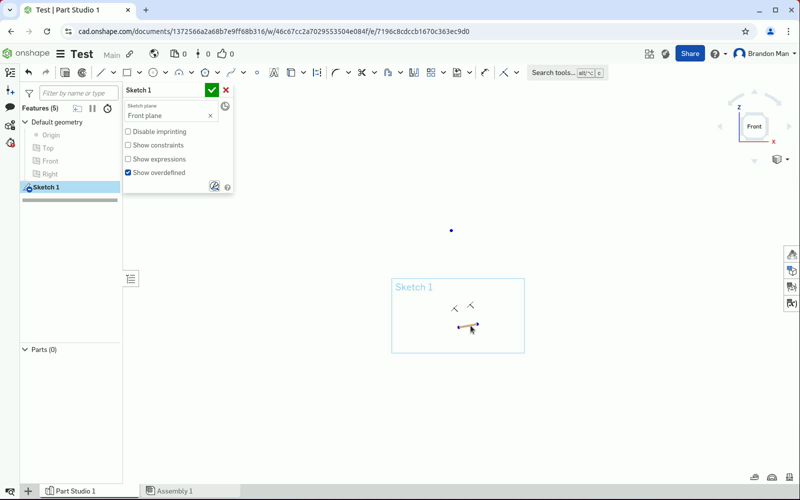
scroll(6)
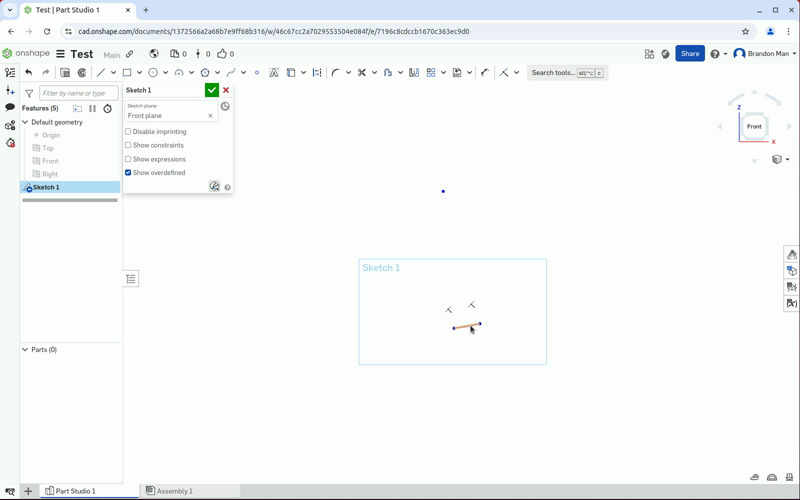
scroll(6)
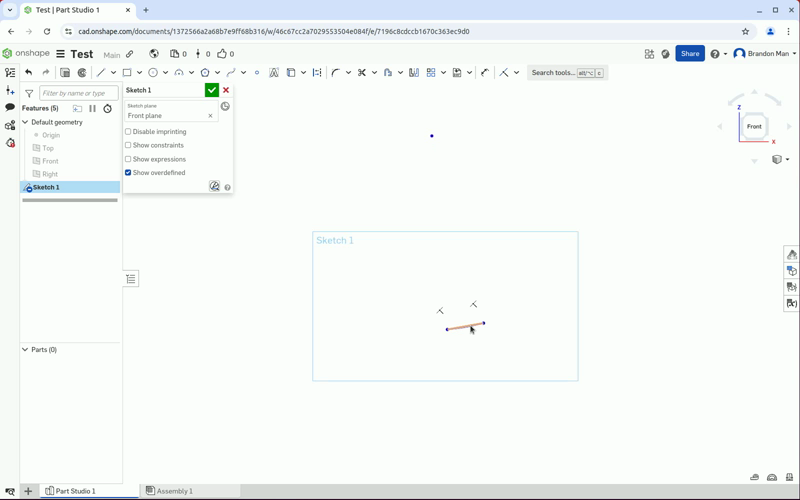
scroll(6)
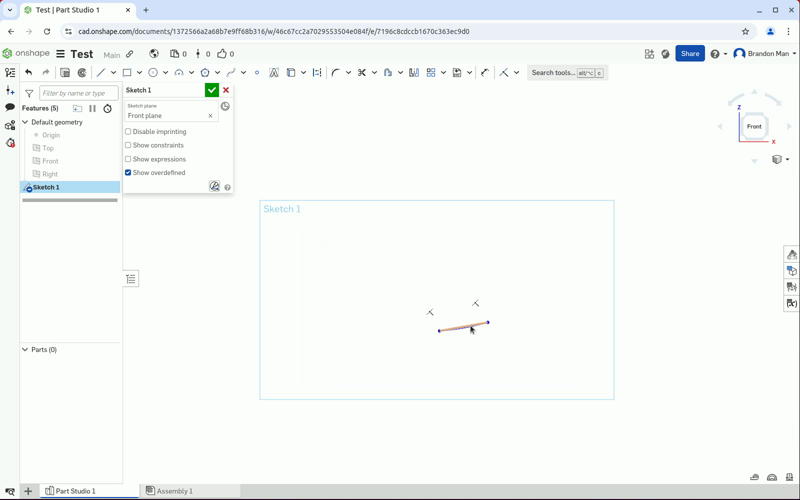
scroll(6)
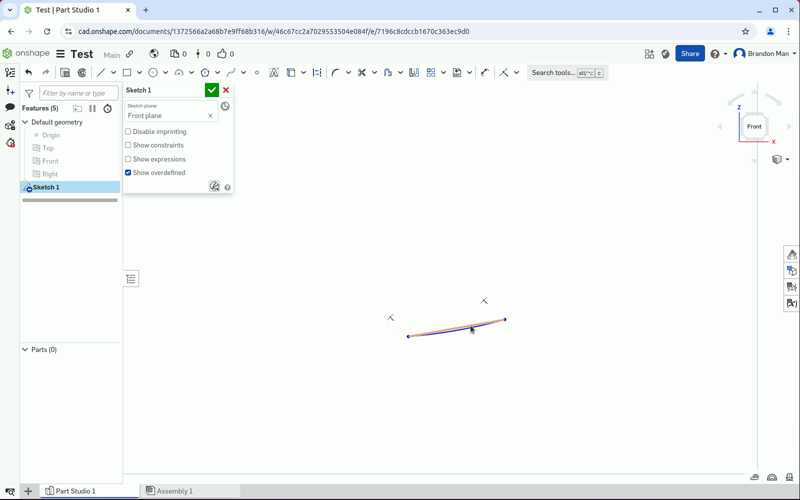
click(470, 325)
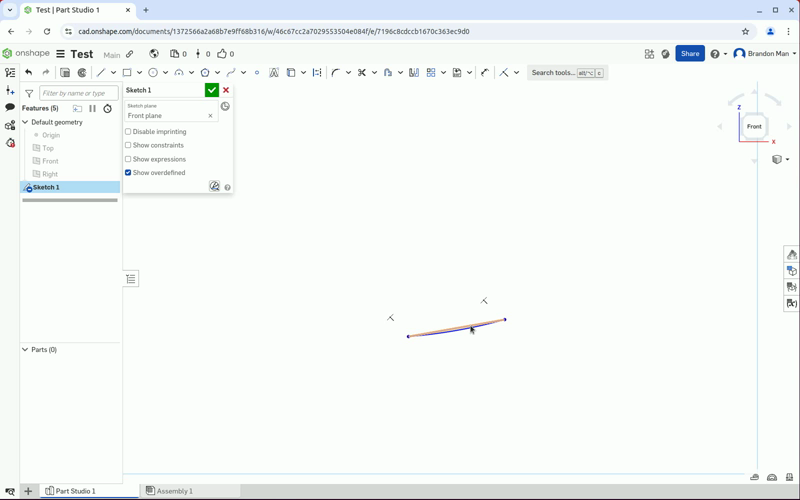
scroll(-6)
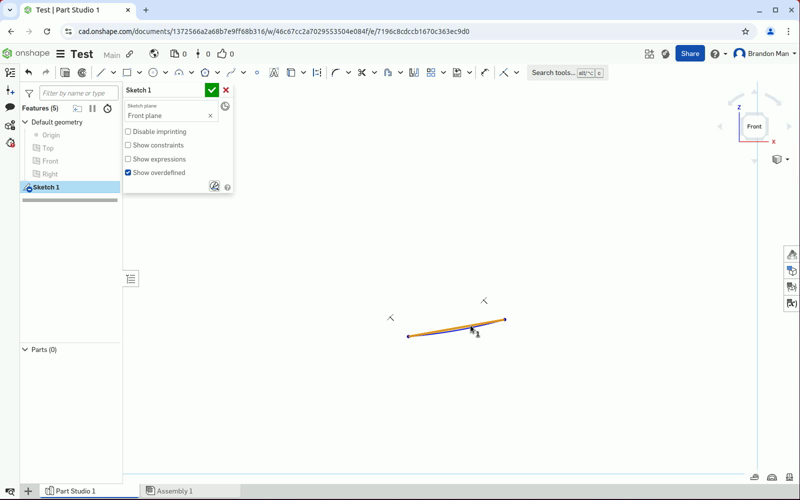
scroll(-6)
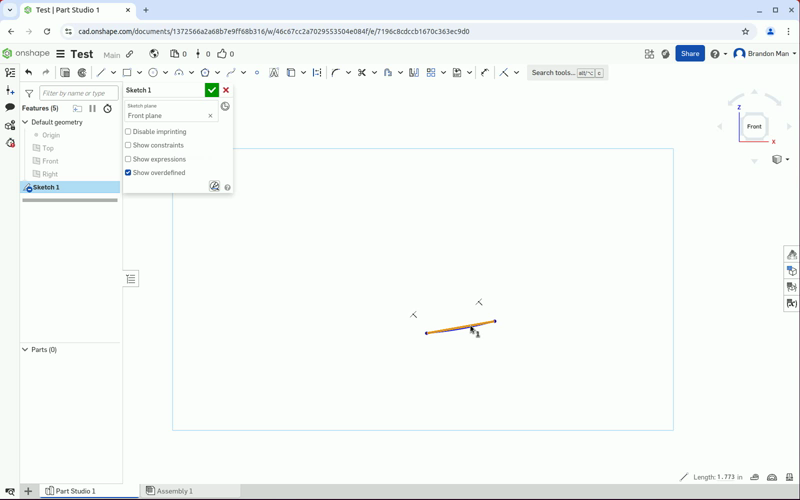
scroll(-6)
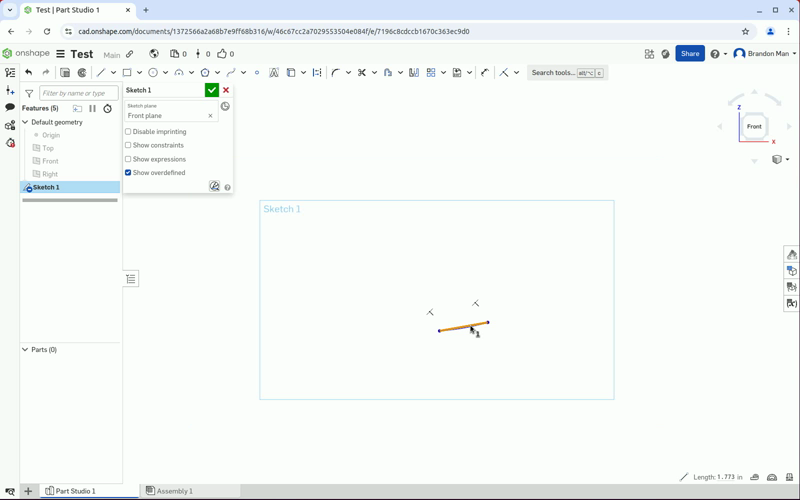
scroll(-6)
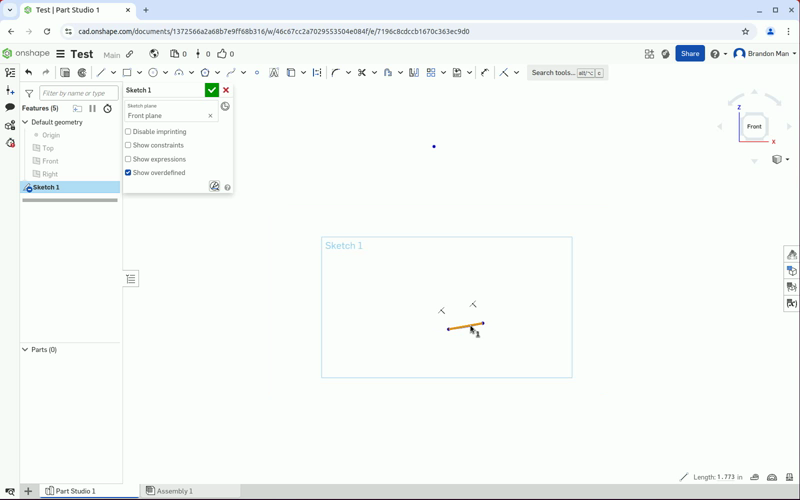
scroll(-6)
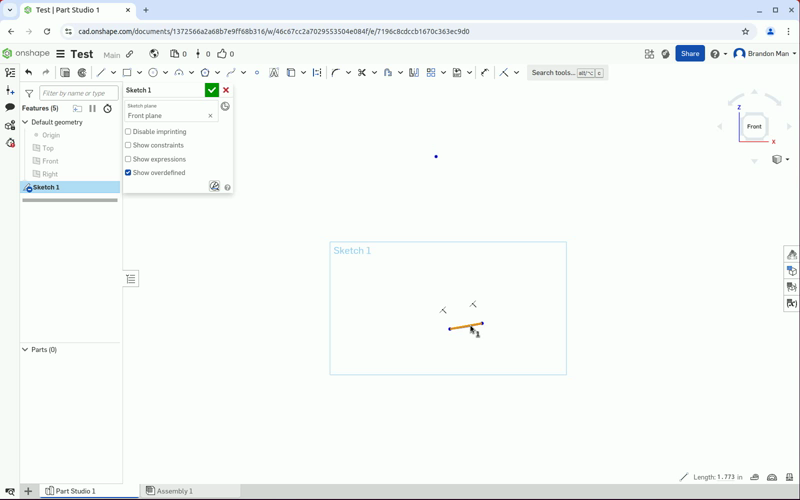
scroll(-6)
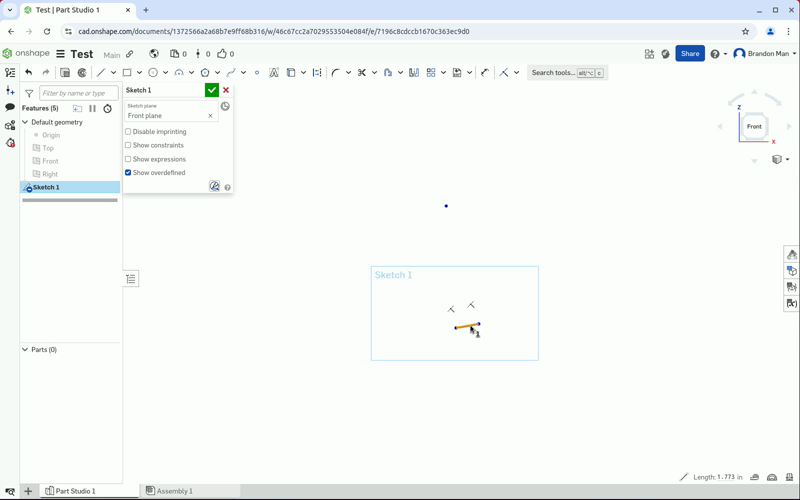
scroll(-6)
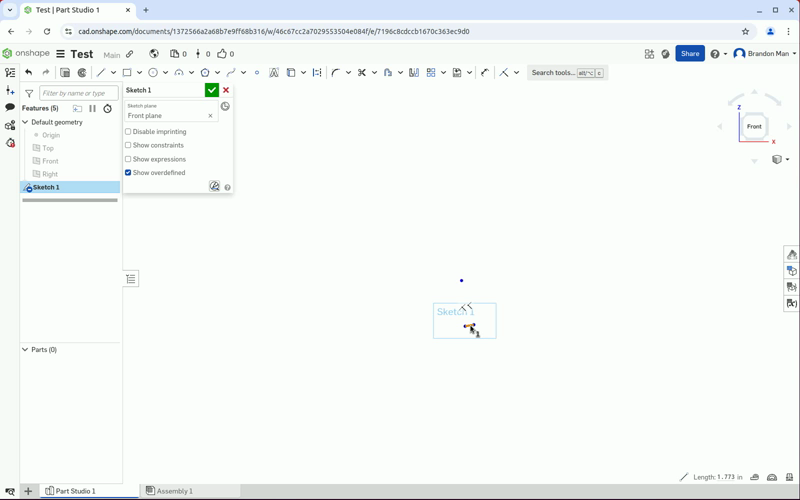
mouse_move(73, 352)
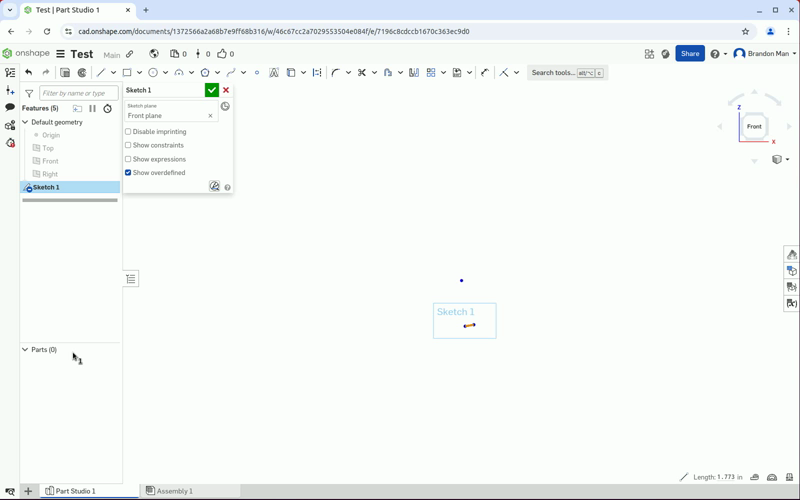
key(shift+y)
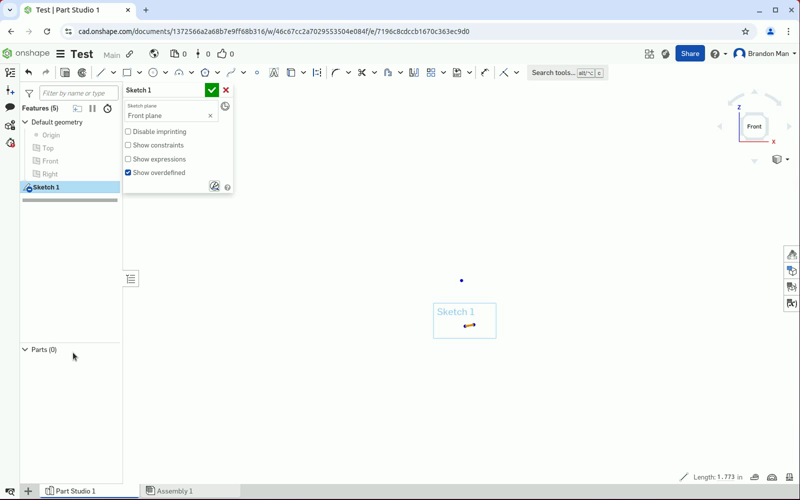
key(shift+e)
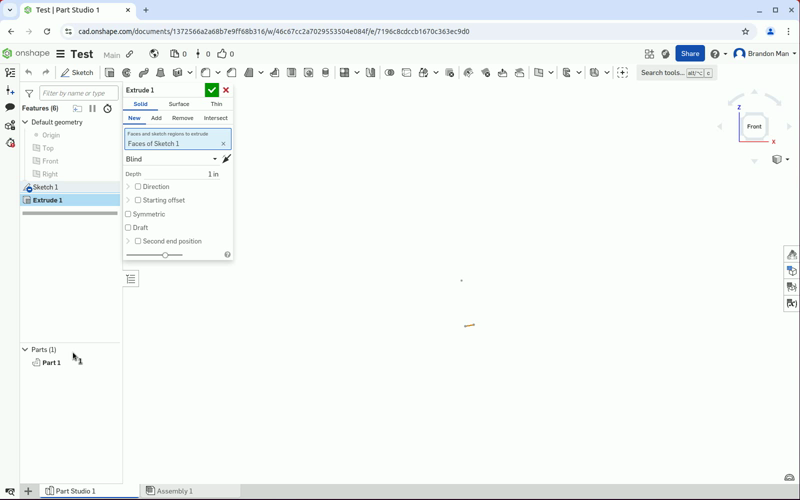
mouse_move(143, 106)
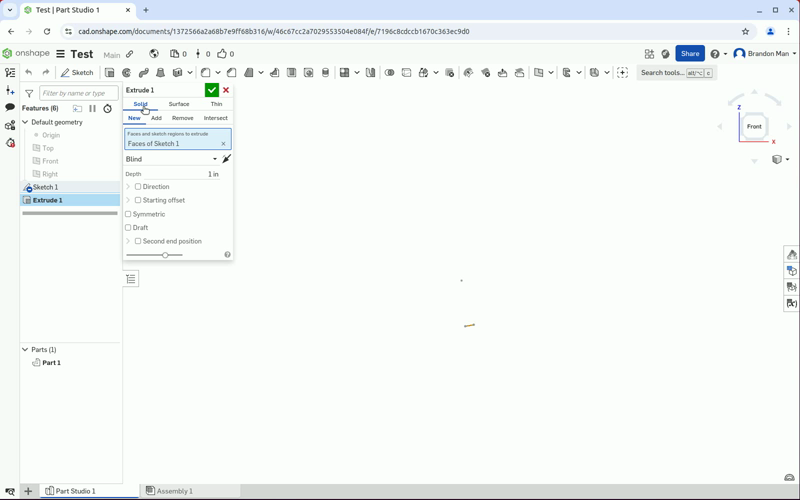
click(143, 106)
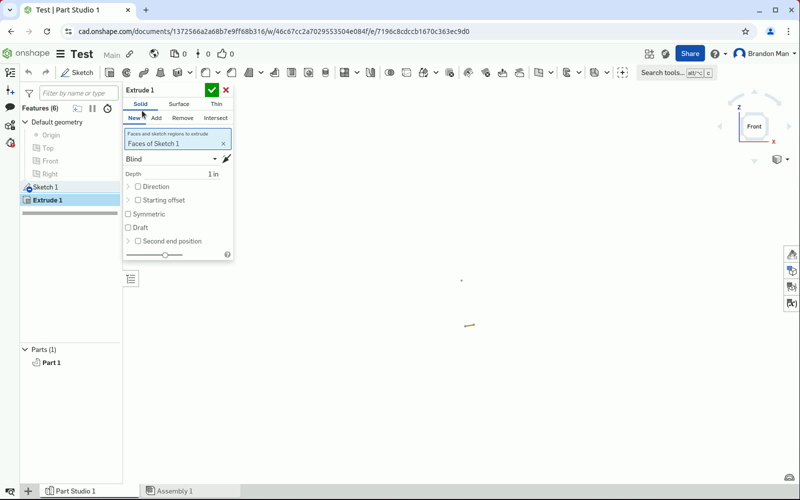
mouse_move(137, 120)
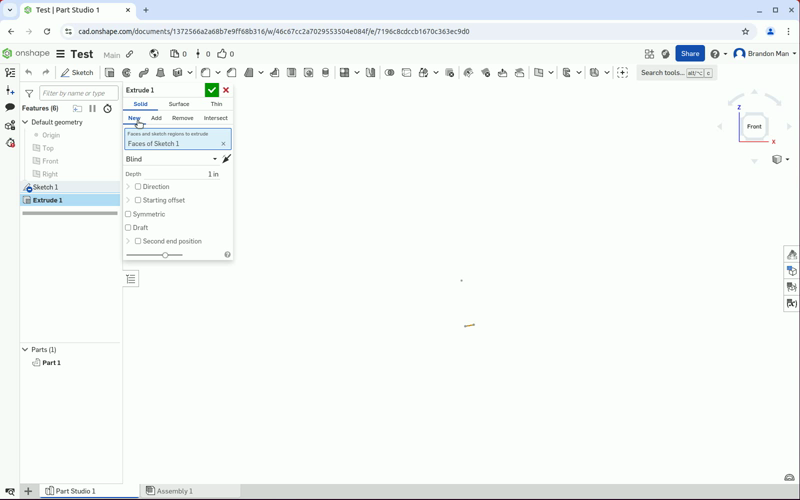
click(137, 120)
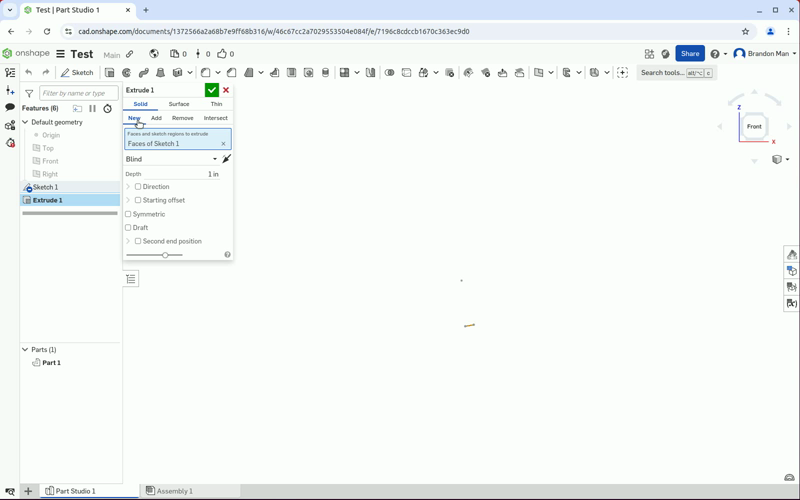
key(tab, 4)
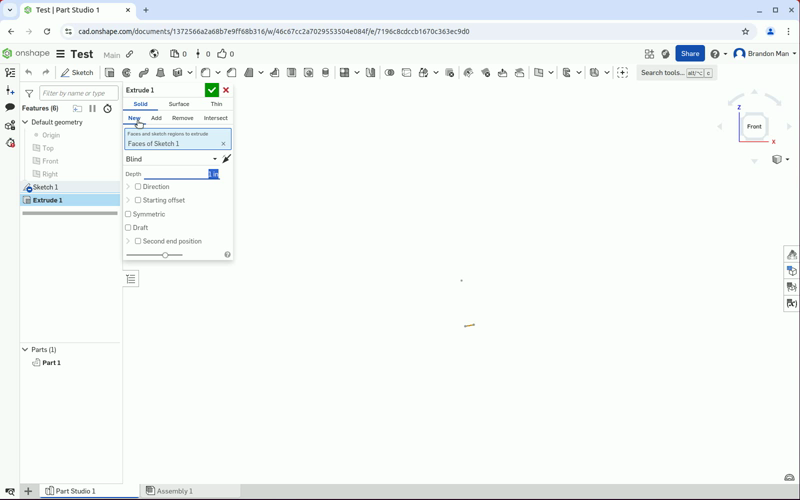
text(7.943)
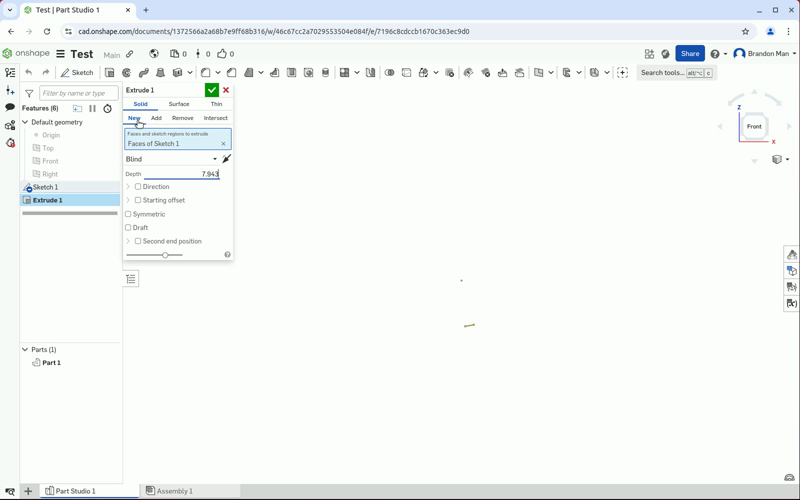
key(enter)
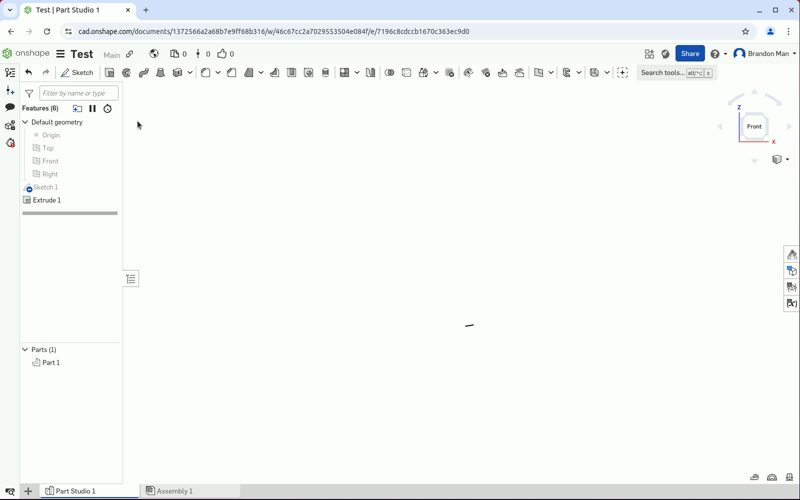
key(shift+h)
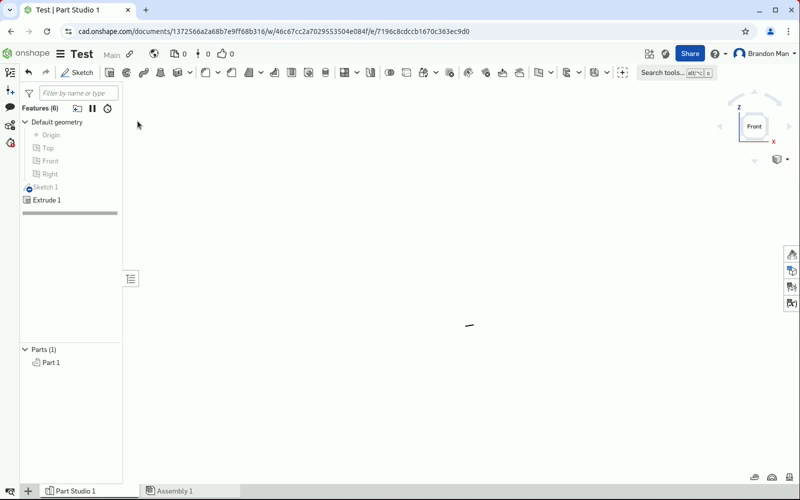
key(shift+h)
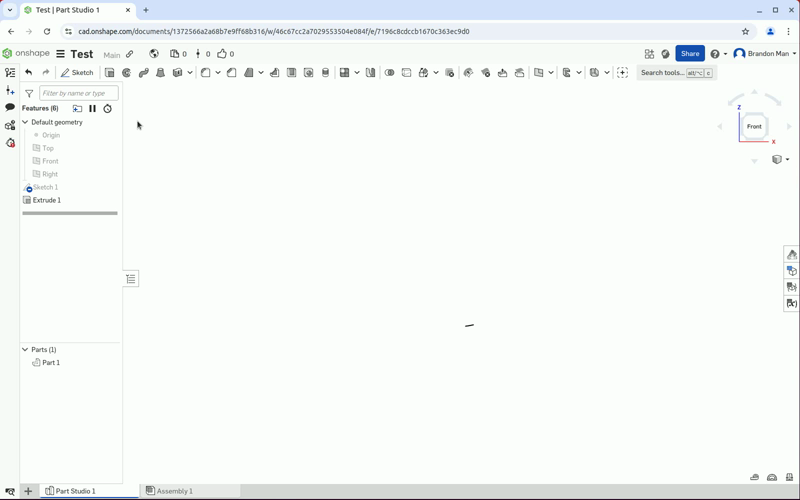
mouse_move(73, 189)
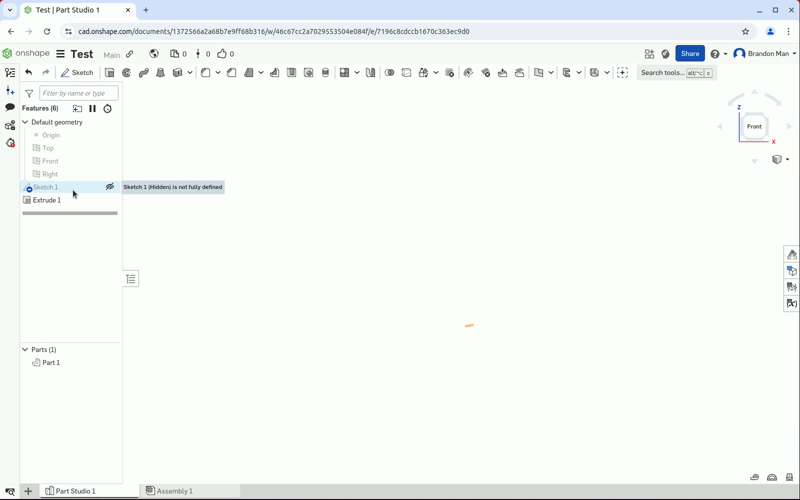
click(73, 189)
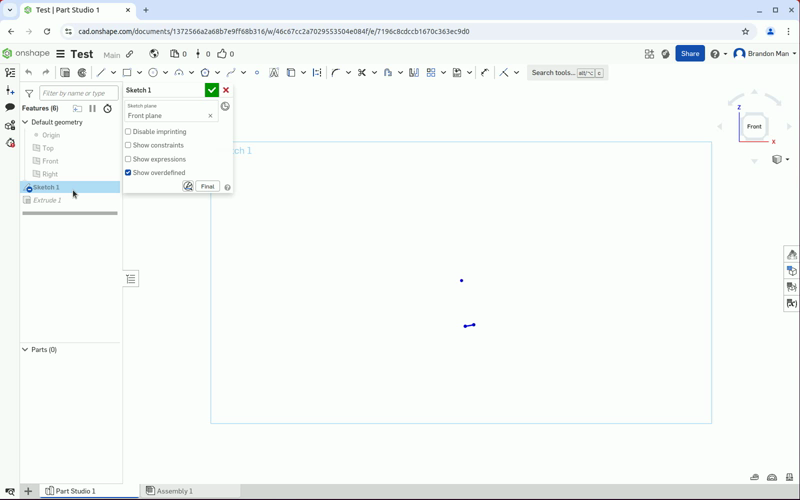
mouse_move(229, 92)
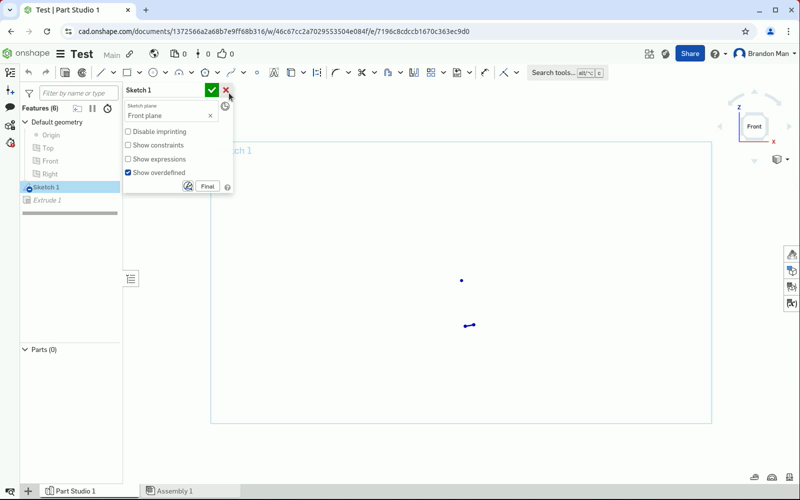
click(229, 92)
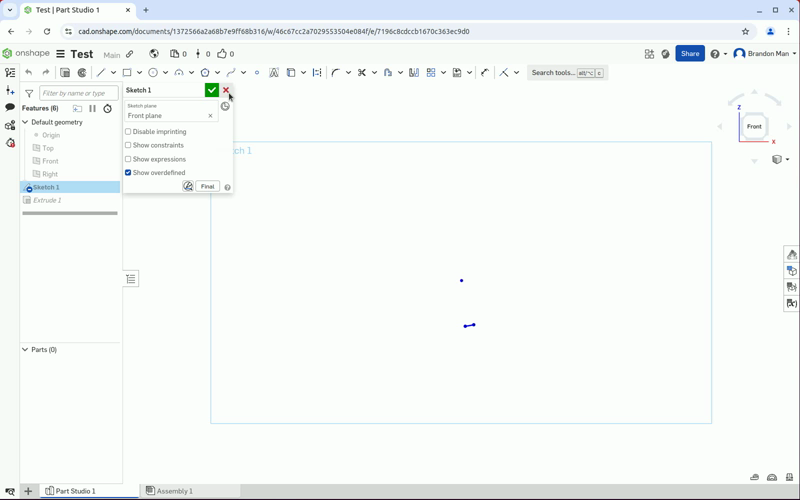
key(shift+s)
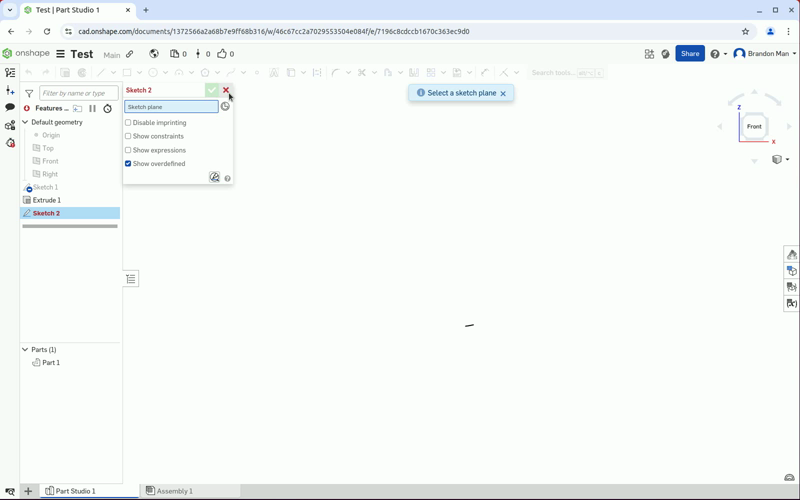
mouse_move(73, 163)
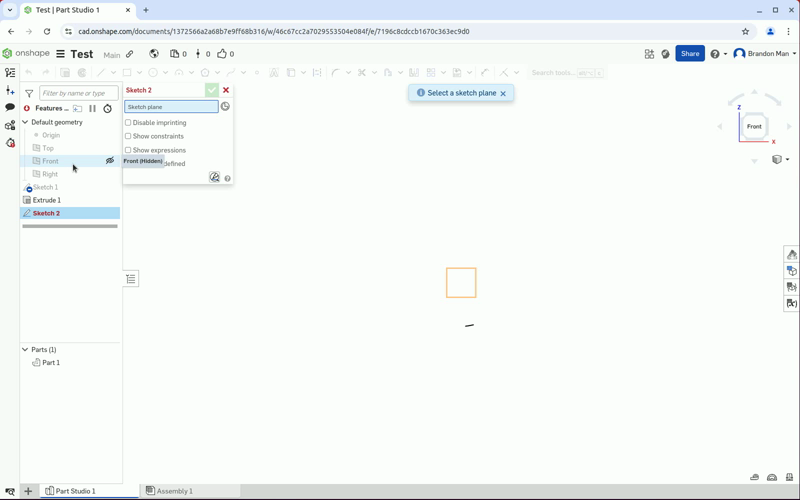
click(73, 163)
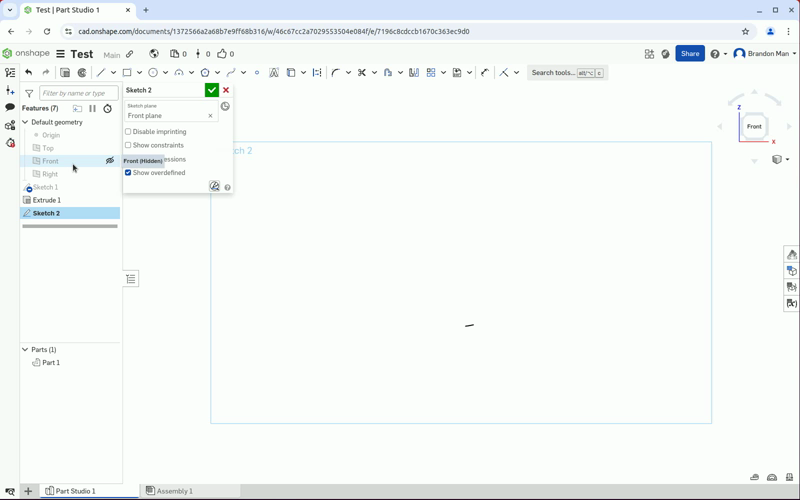
mouse_move(73, 352)
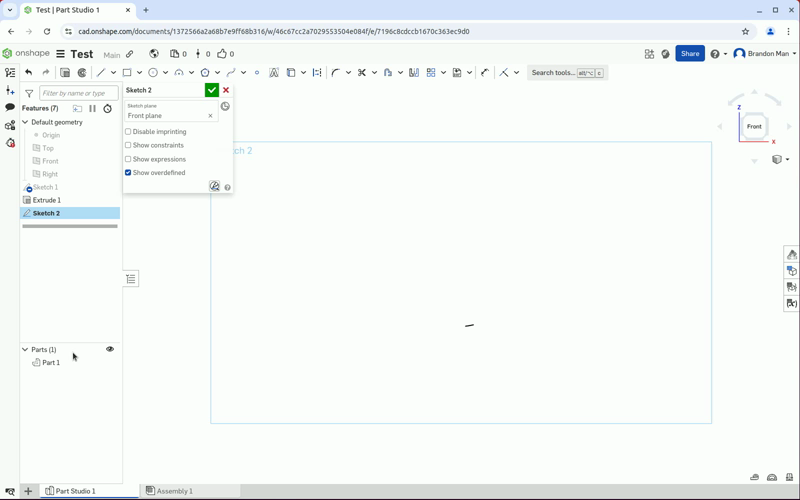
key(y)
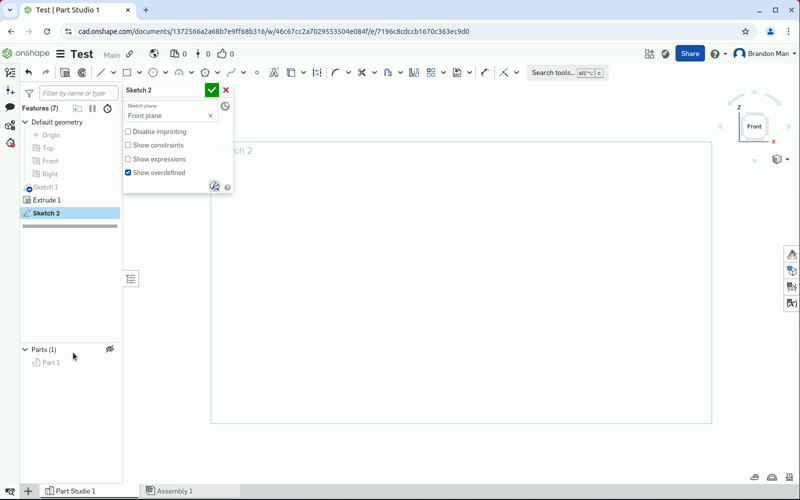
key(a)
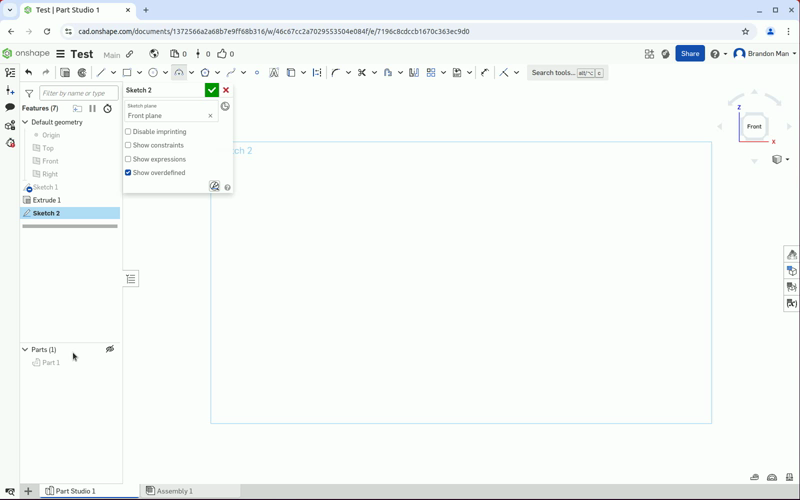
key_down(shift)
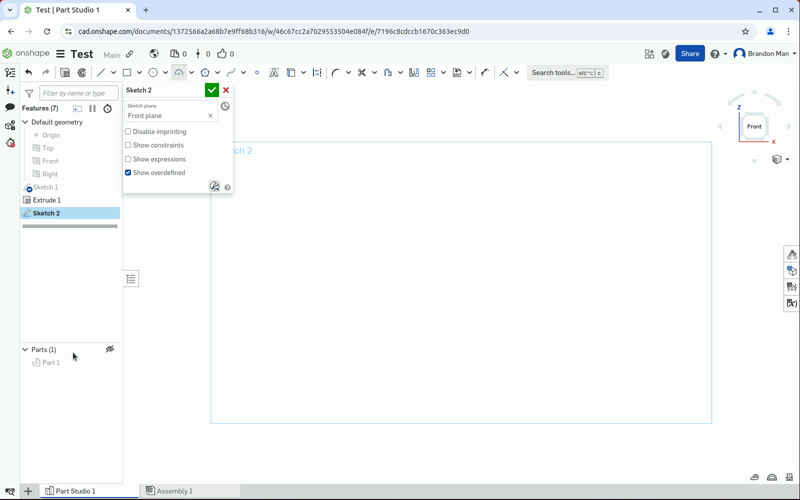
mouse_move(468, 239)
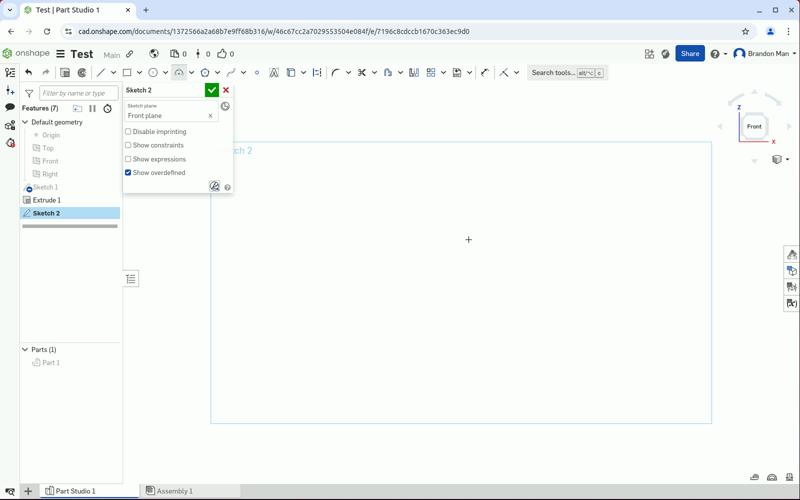
click(468, 239)
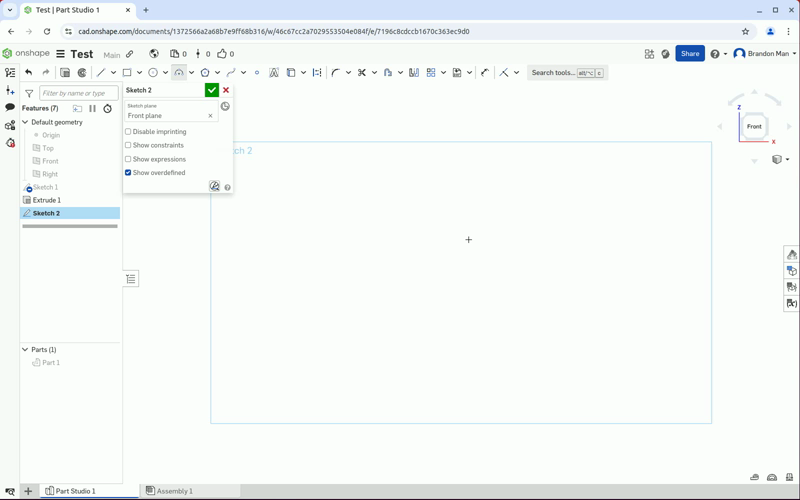
key_up(shift)
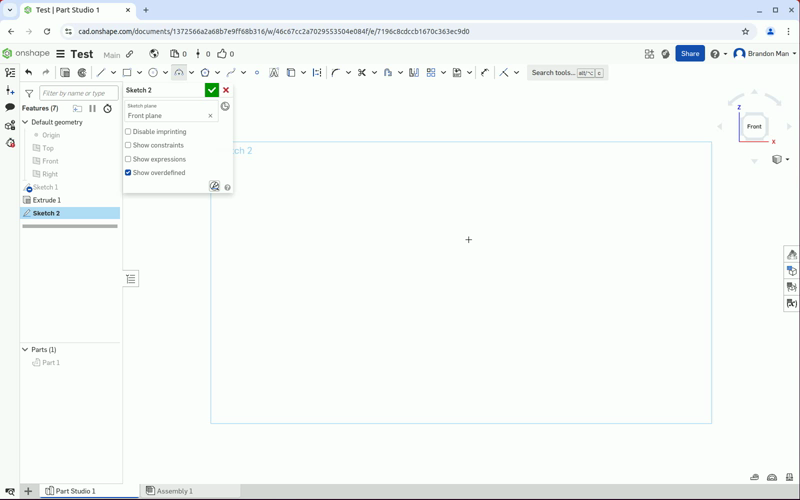
key_down(shift)
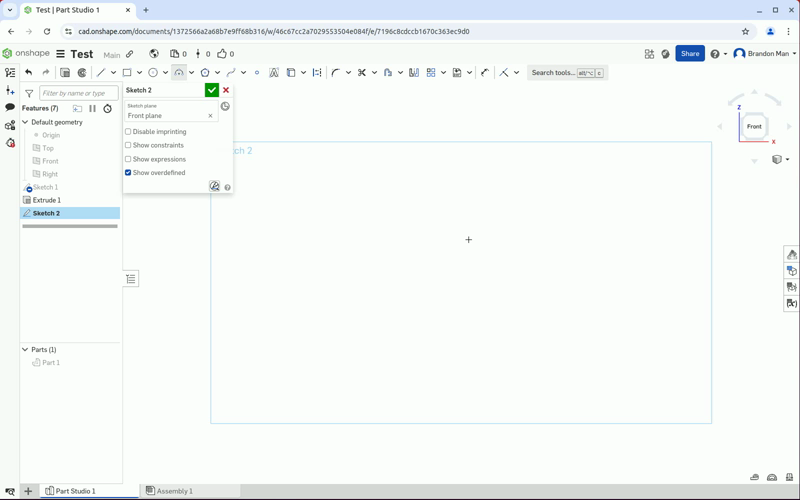
mouse_move(471, 325)
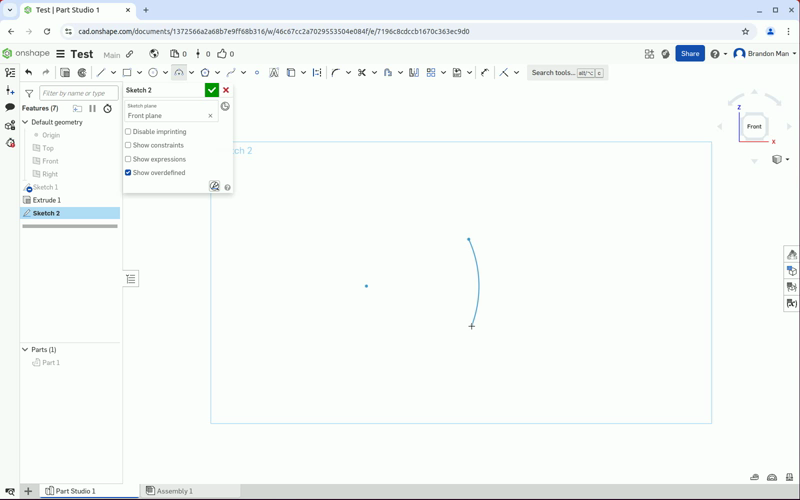
click(471, 325)
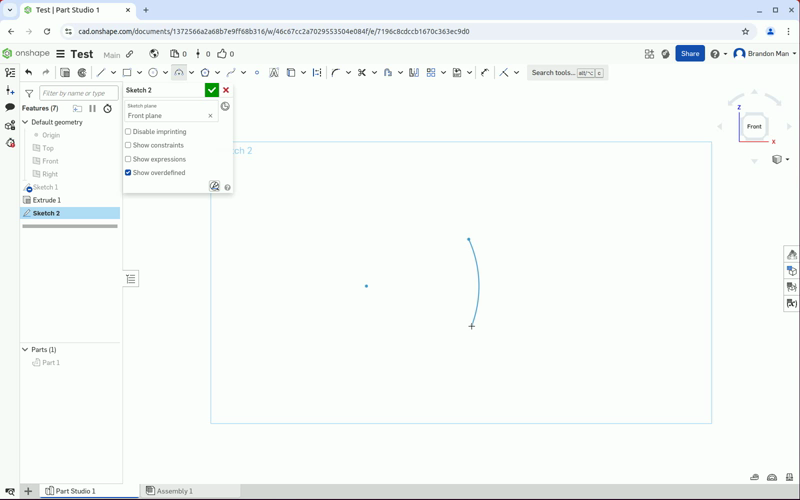
mouse_move(504, 281)
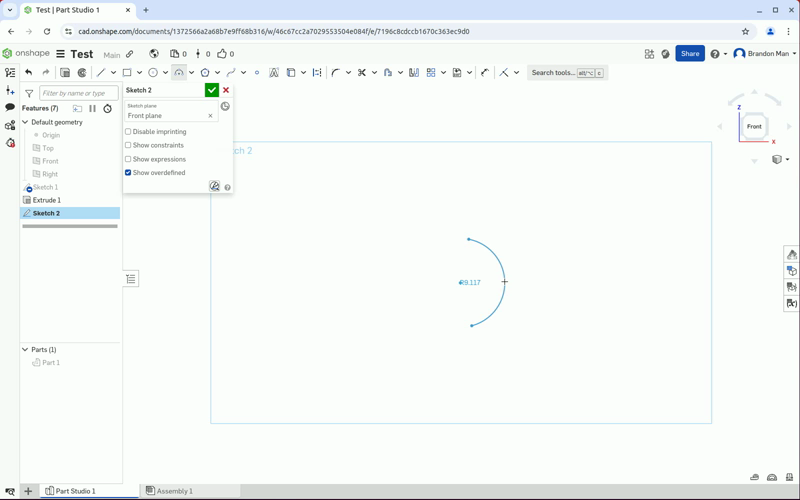
click(504, 281)
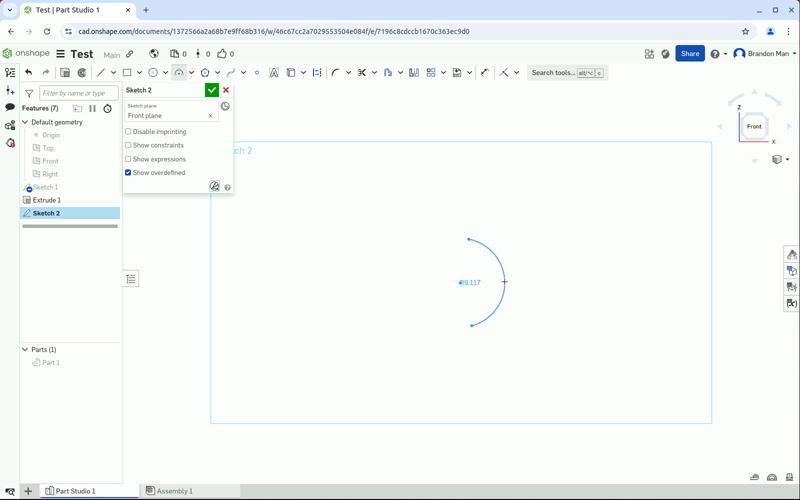
key_up(shift)
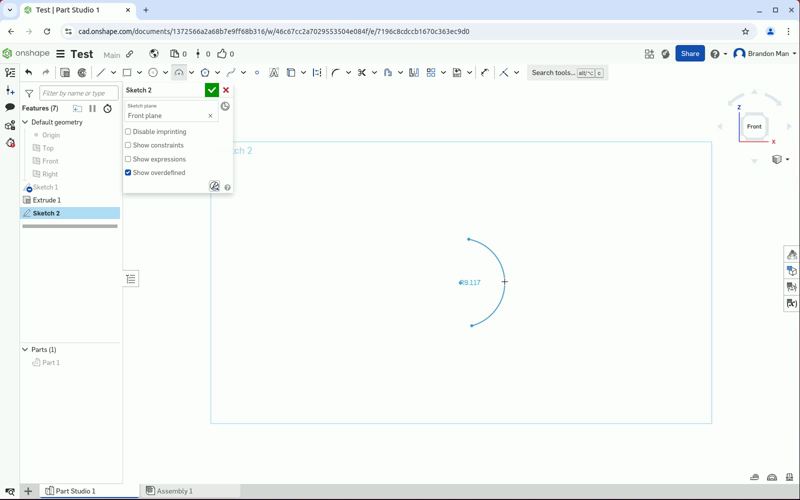
key(esc)
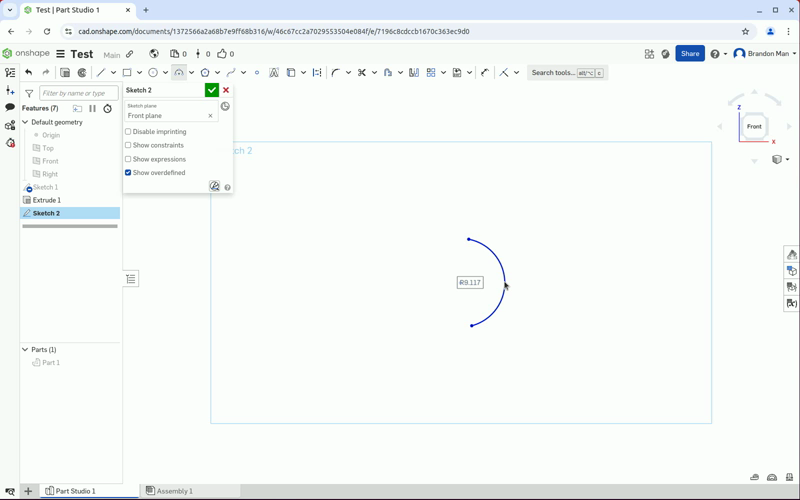
key(l)
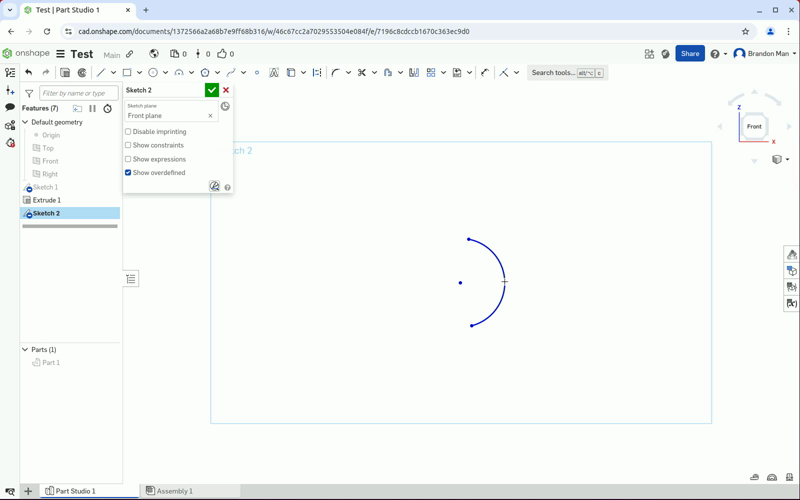
mouse_move(471, 325)
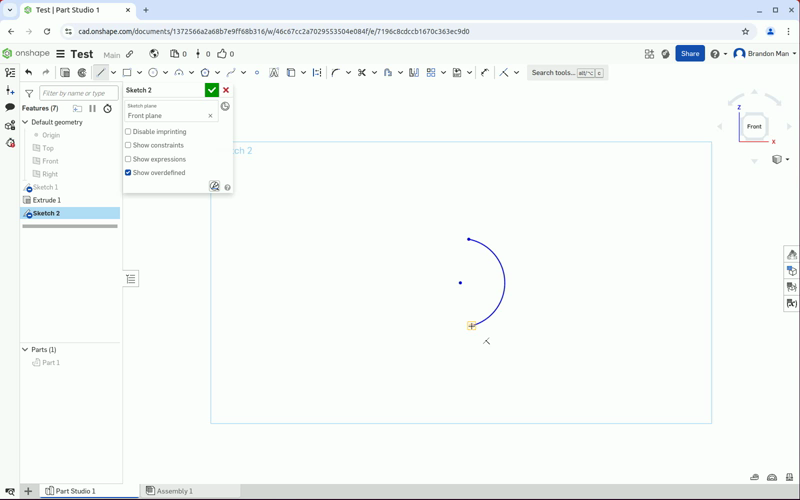
click(471, 325)
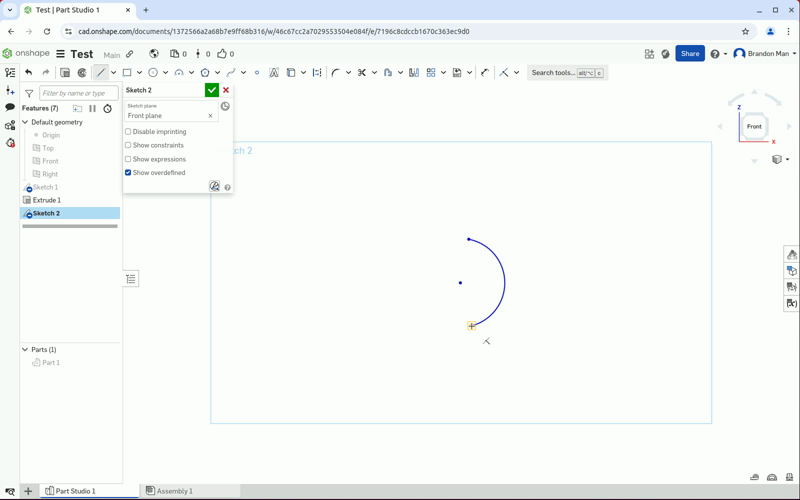
key_down(shift)
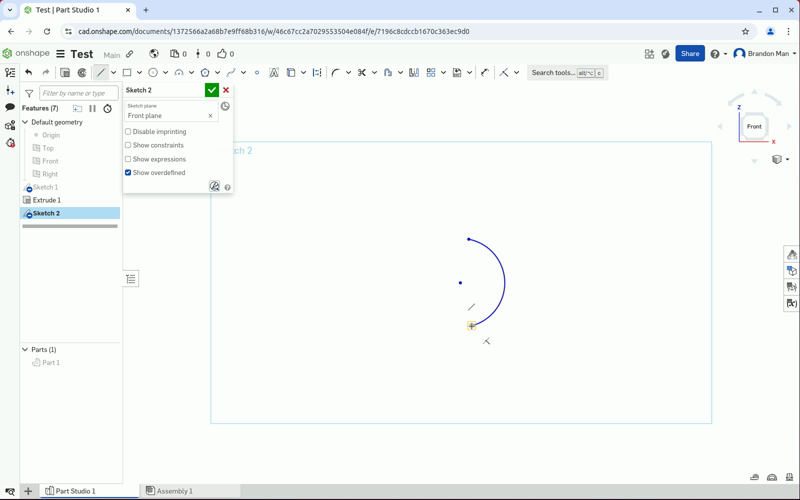
mouse_move(543, 311)
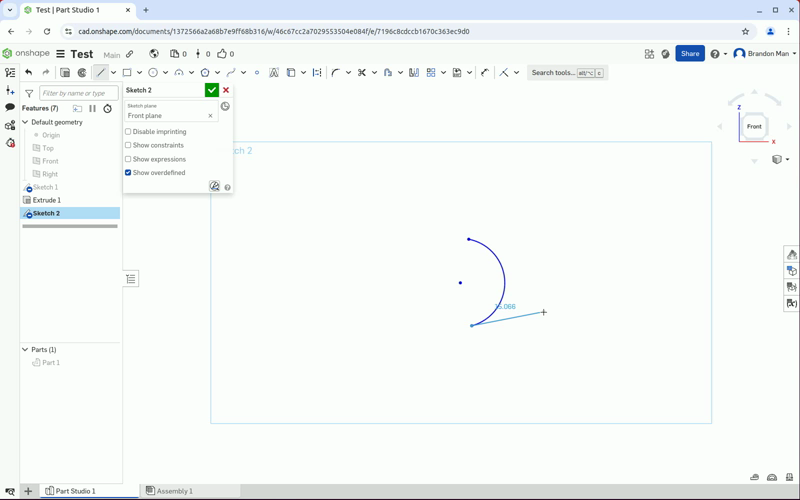
click(543, 311)
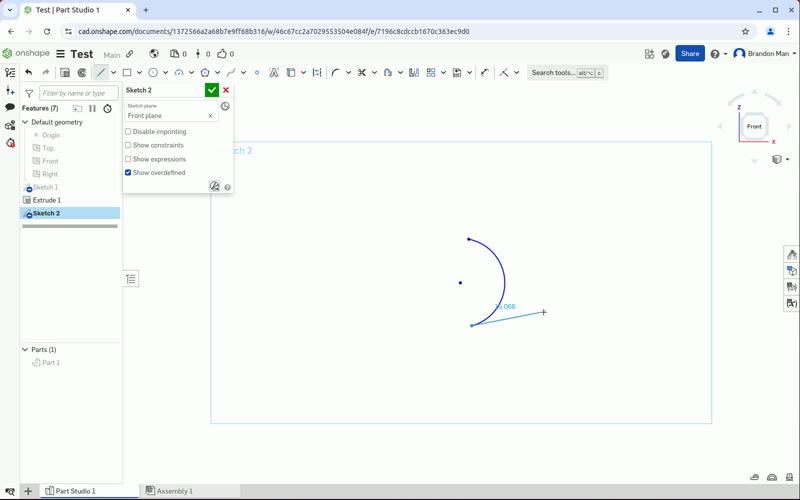
key_up(shift)
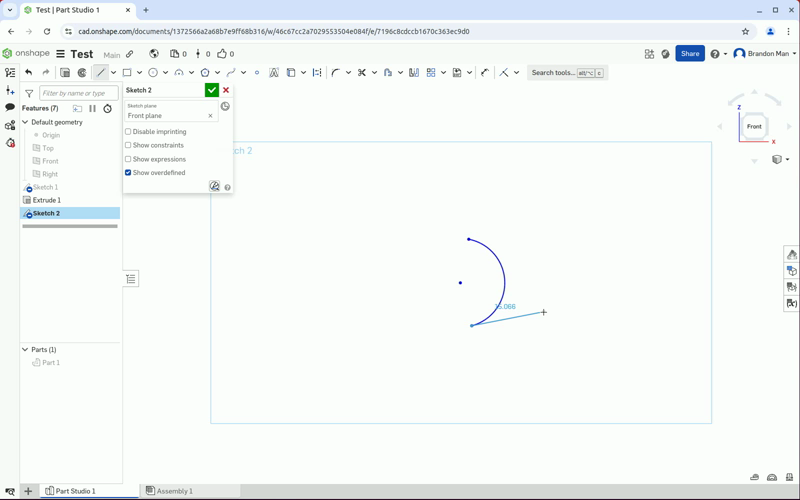
key(esc)
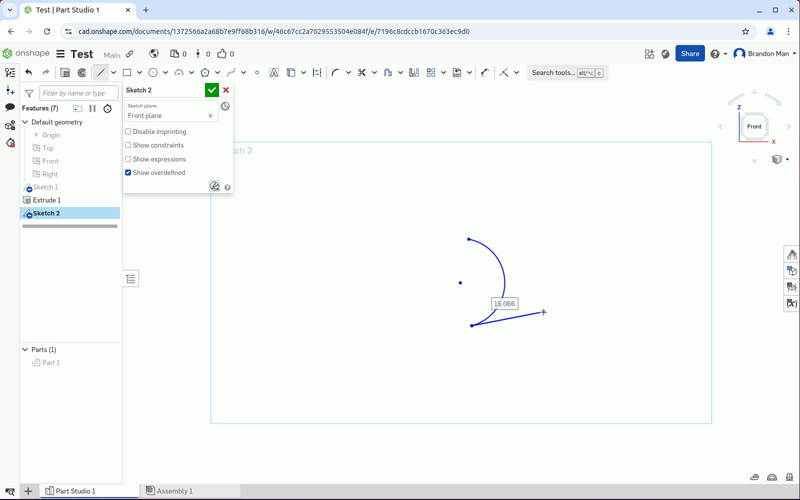
key(a)
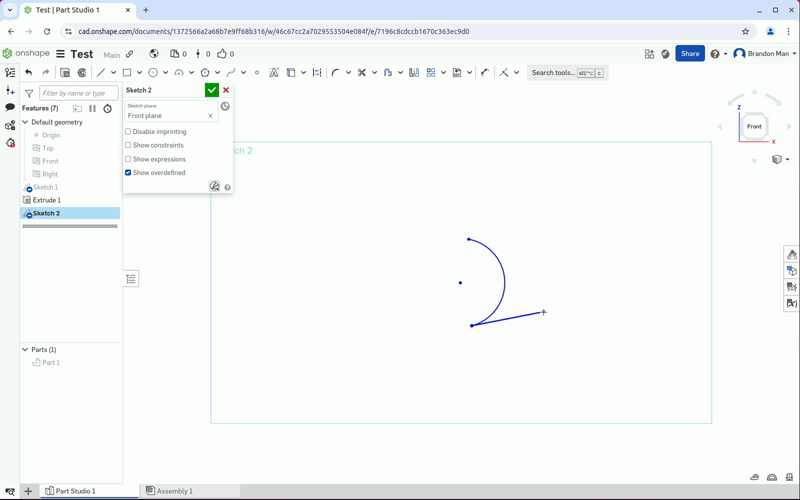
mouse_move(543, 311)
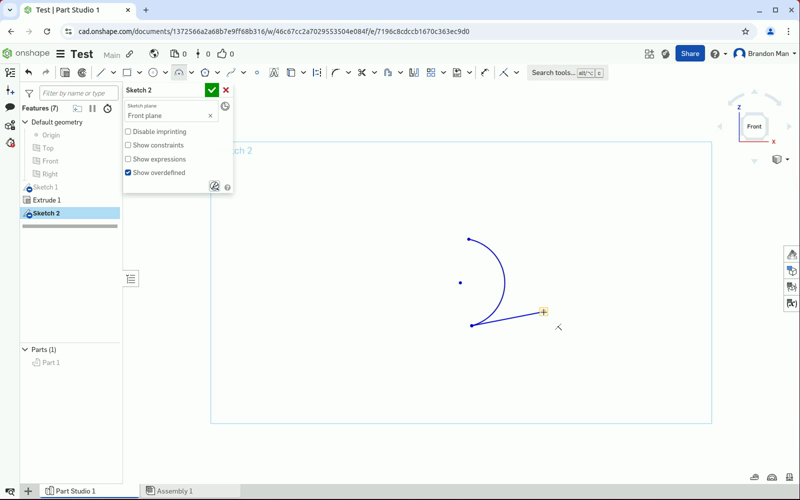
click(543, 311)
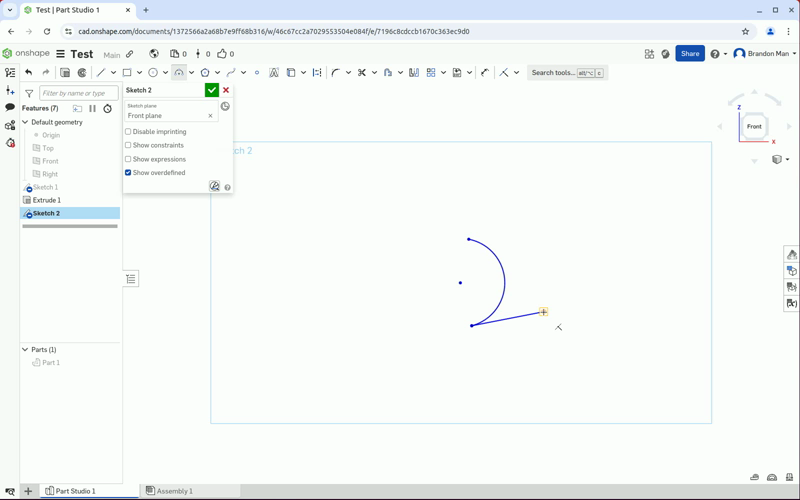
key_down(shift)
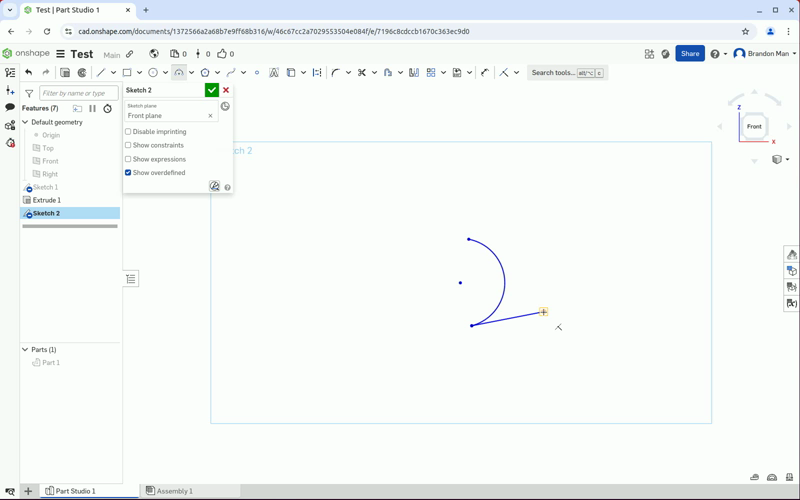
mouse_move(540, 254)
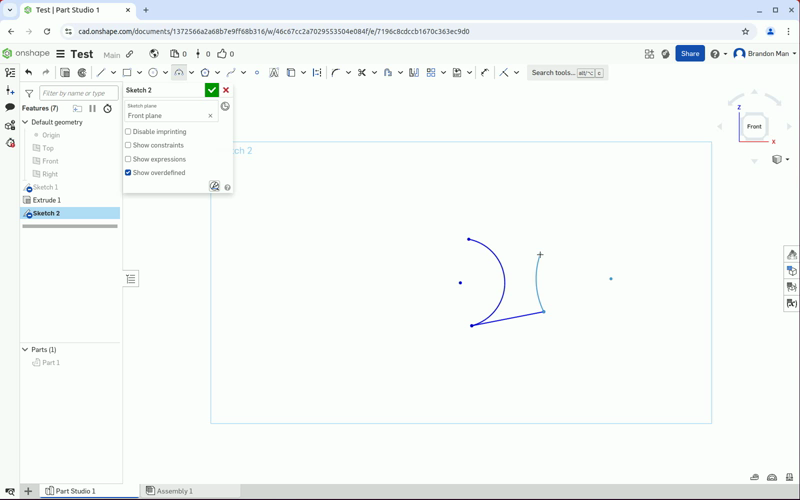
click(540, 254)
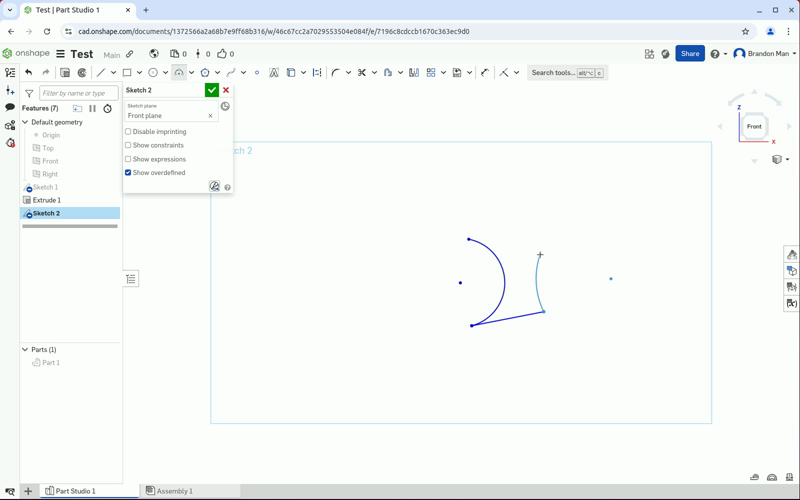
mouse_move(514, 284)
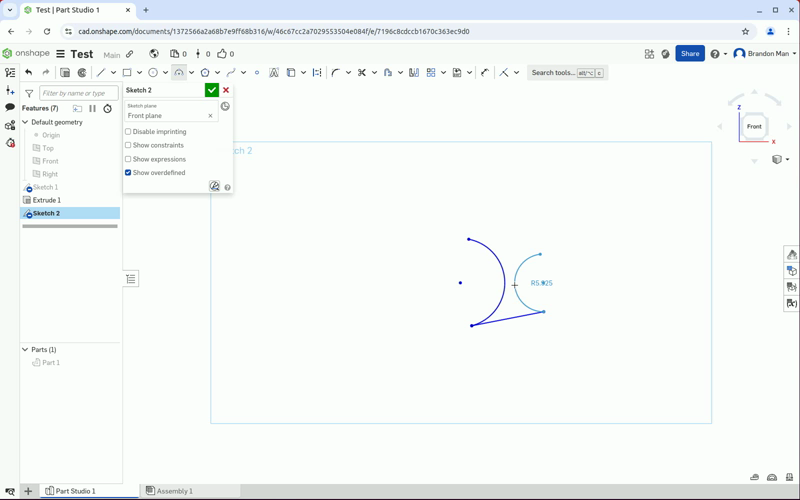
click(514, 284)
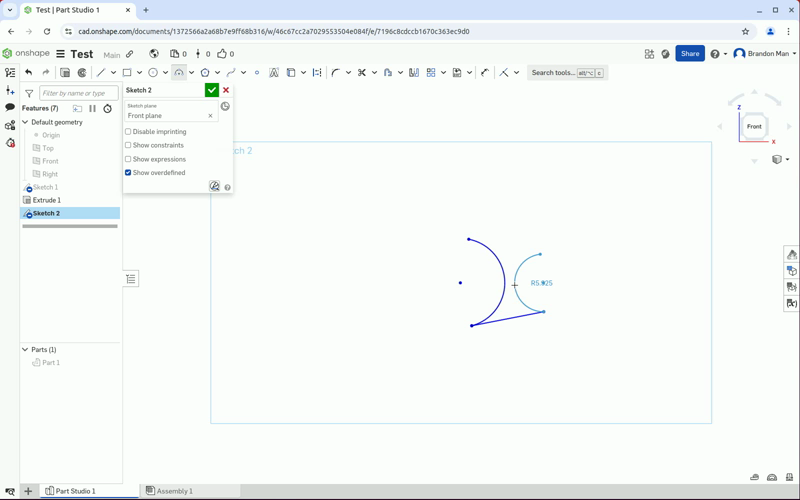
key_up(shift)
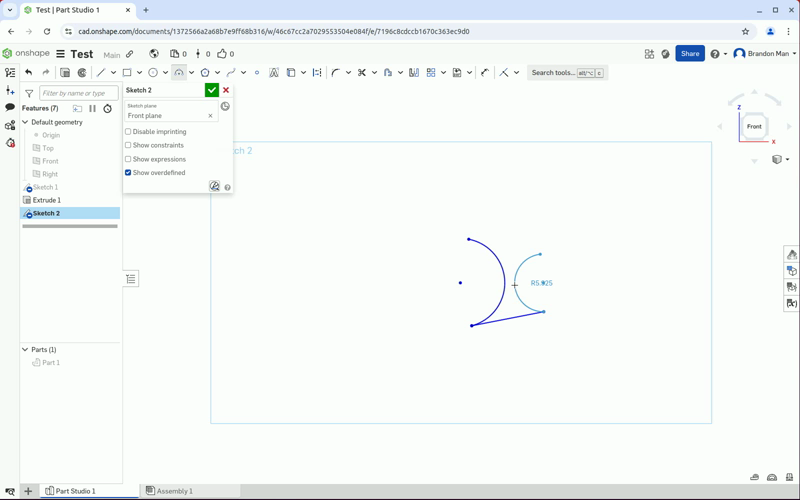
key(esc)
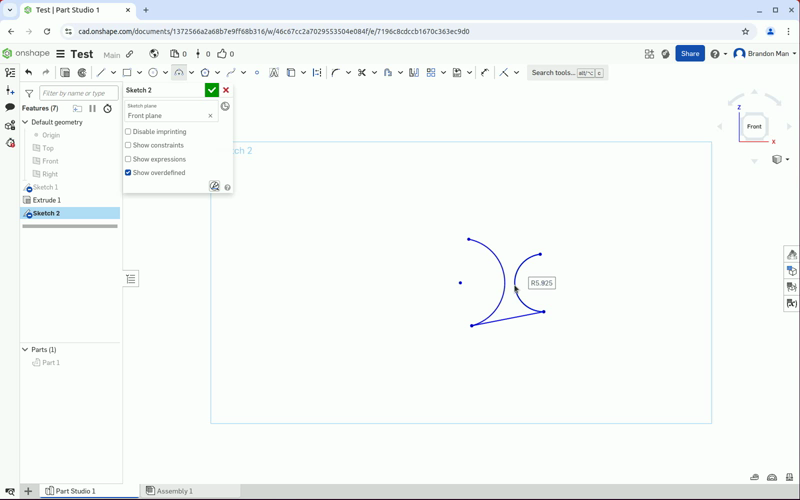
key(l)
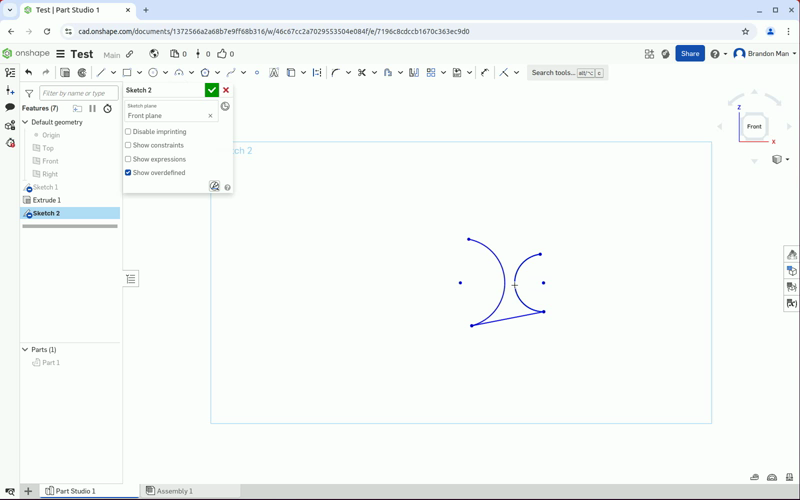
mouse_move(540, 254)
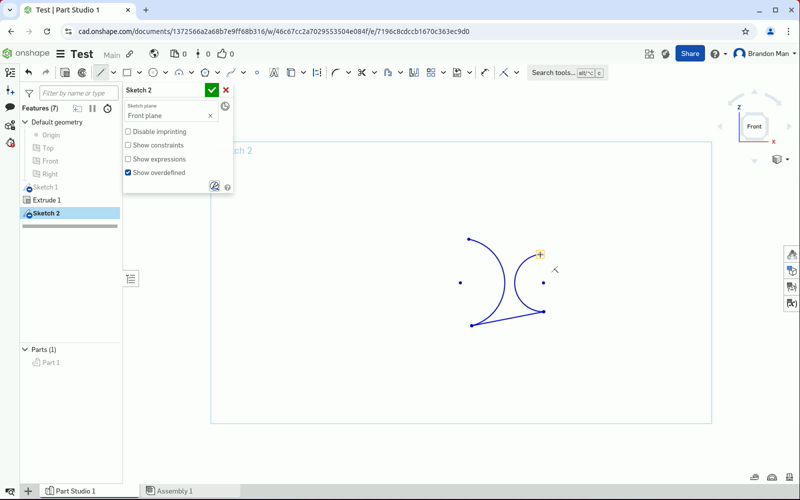
click(540, 254)
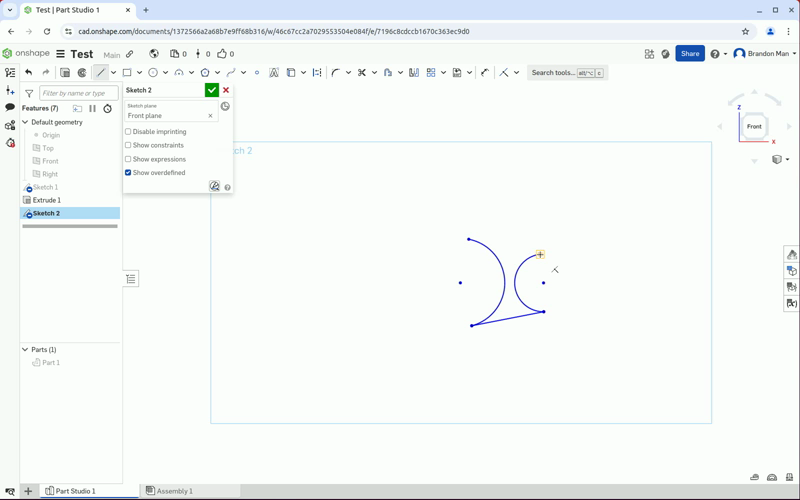
key_down(shift)
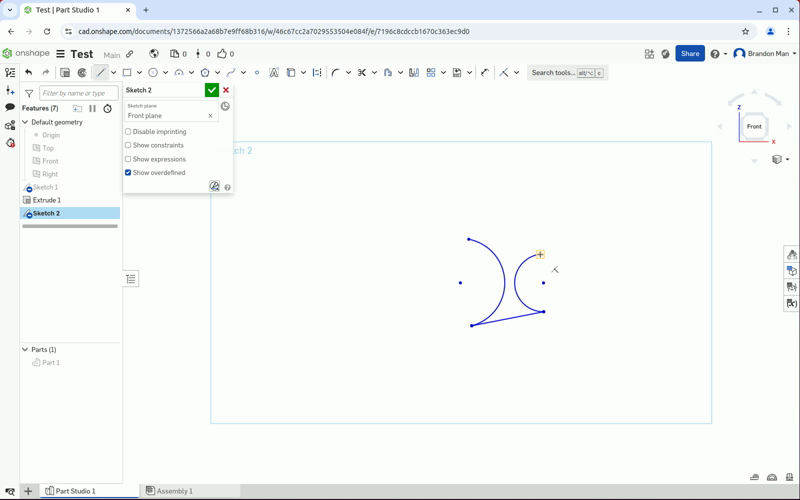
mouse_move(468, 239)
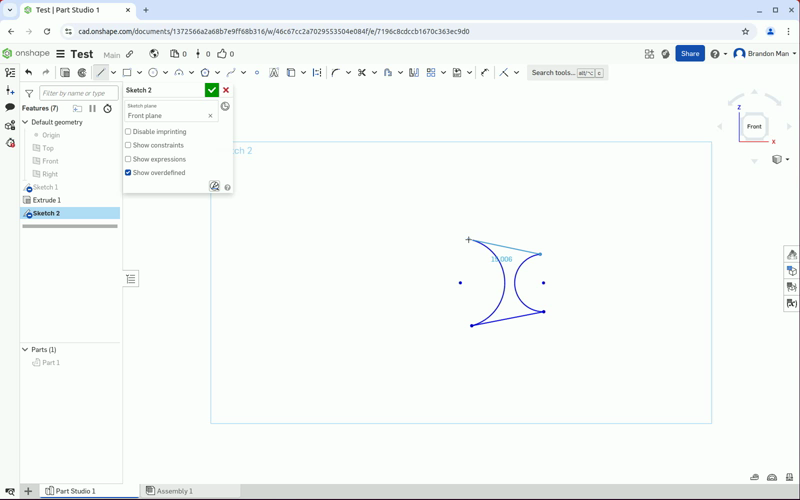
key_up(shift)
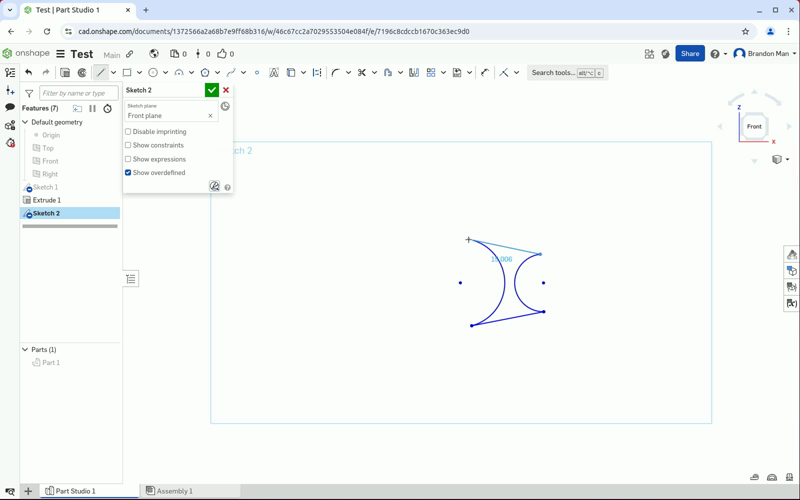
click(468, 239)
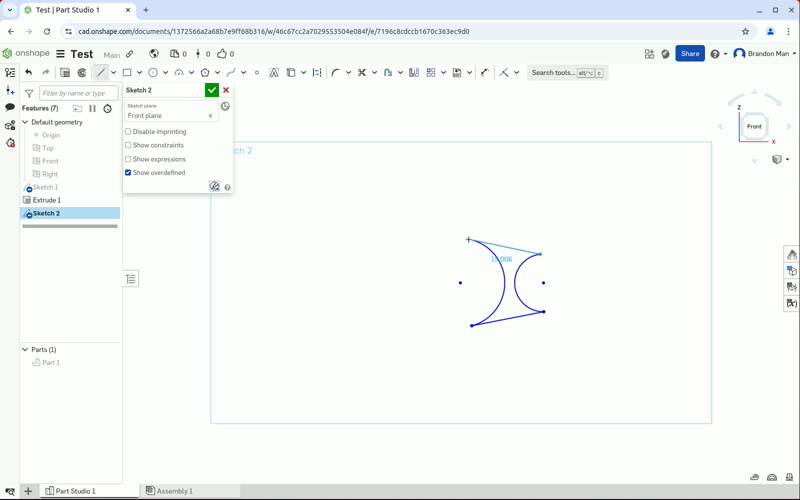
key(esc)
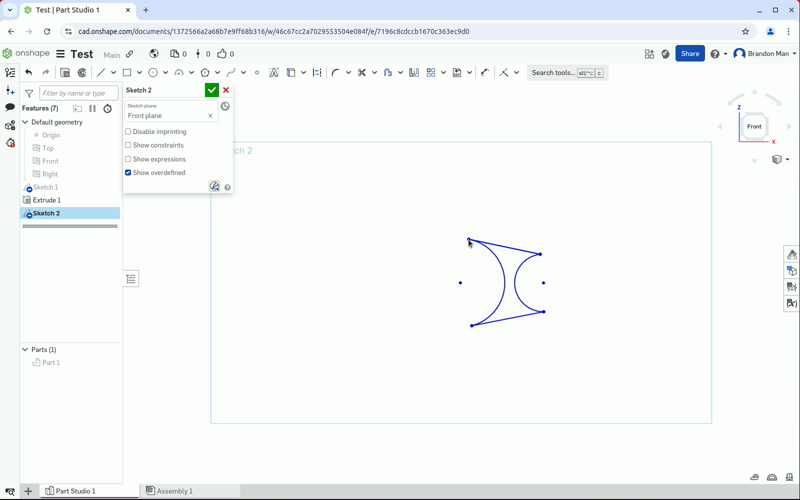
mouse_move(508, 262)
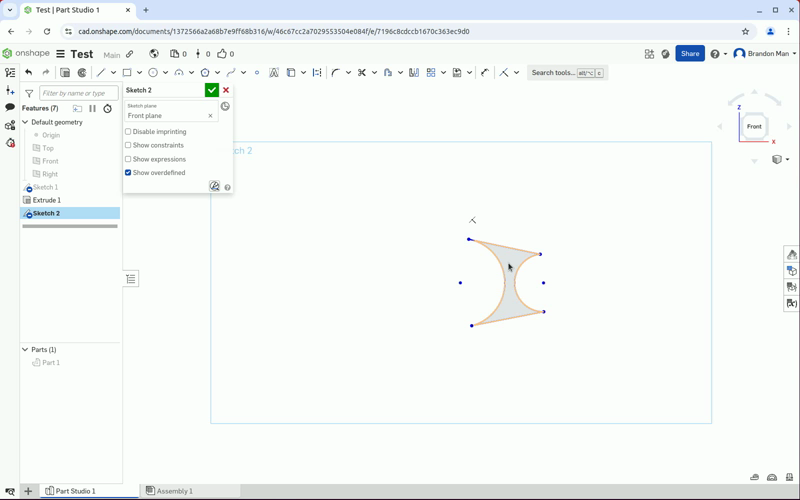
scroll(6)
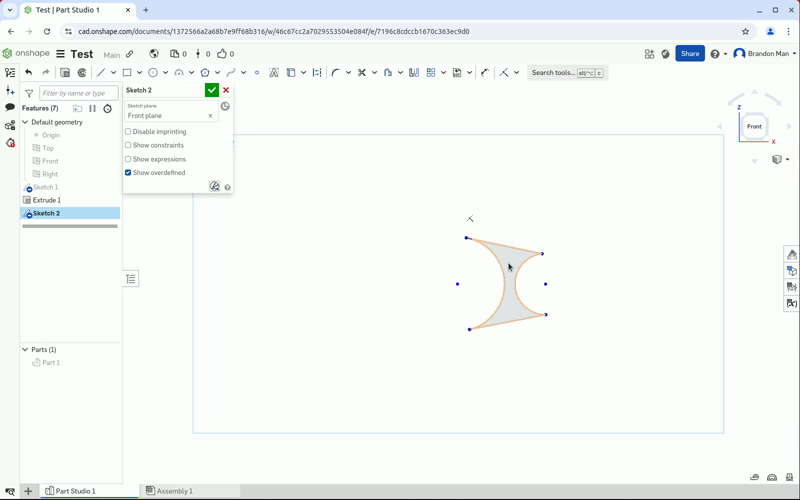
scroll(6)
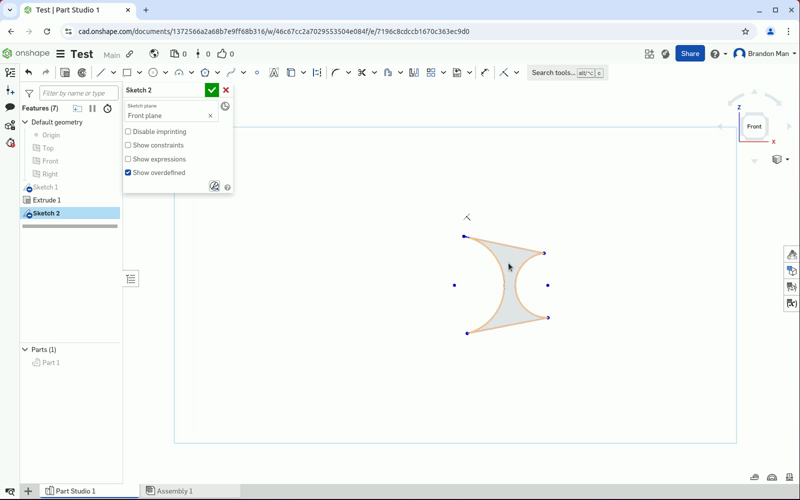
scroll(6)
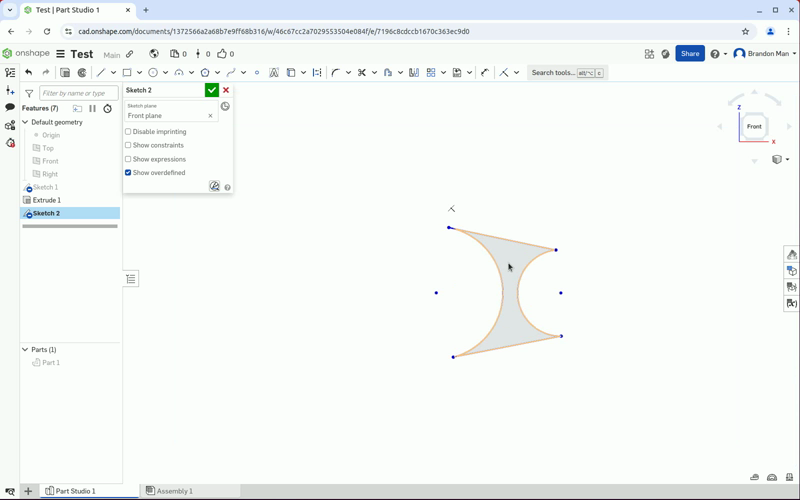
scroll(6)
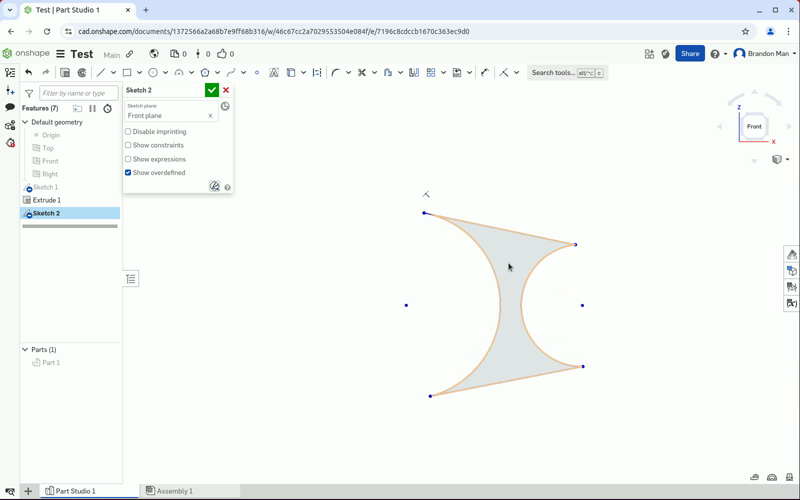
scroll(6)
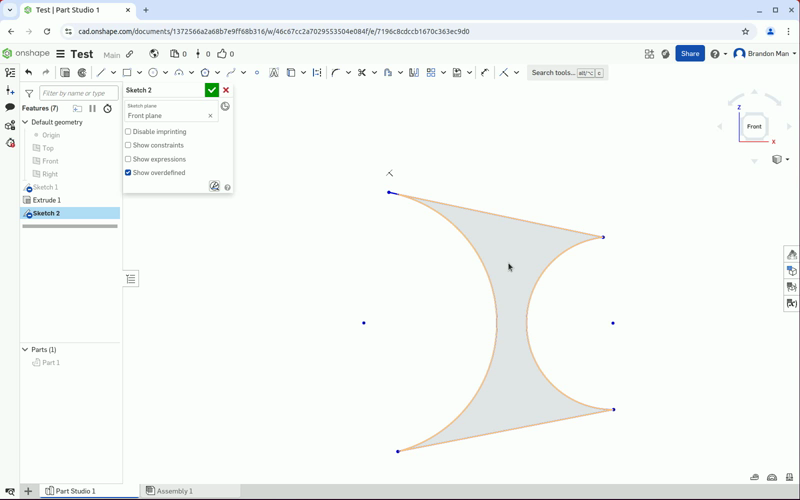
scroll(6)
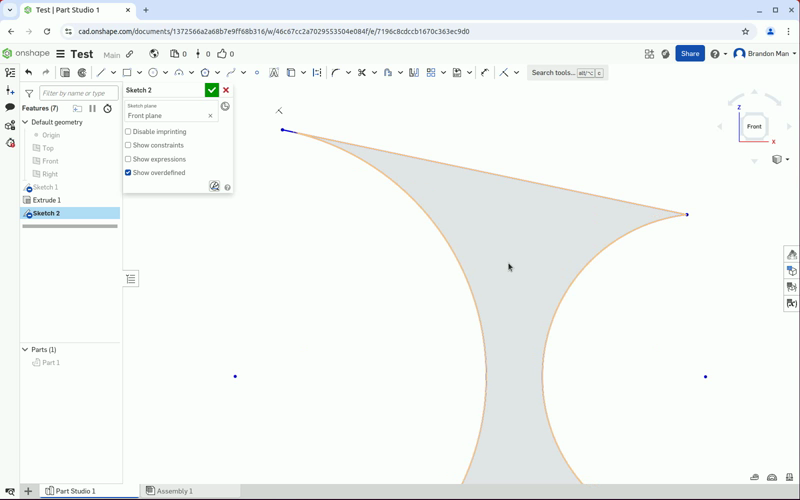
scroll(6)
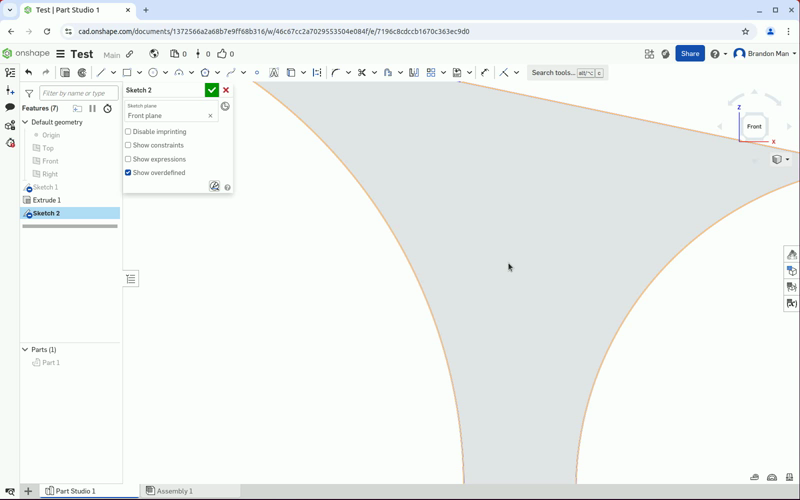
click(508, 262)
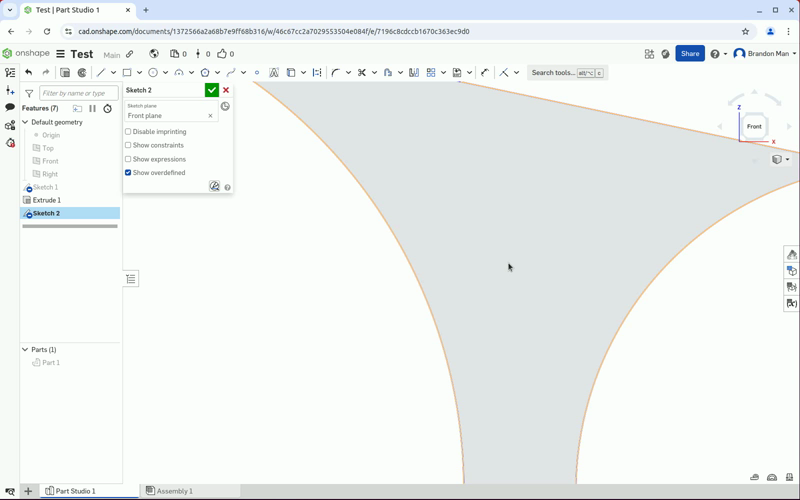
scroll(-6)
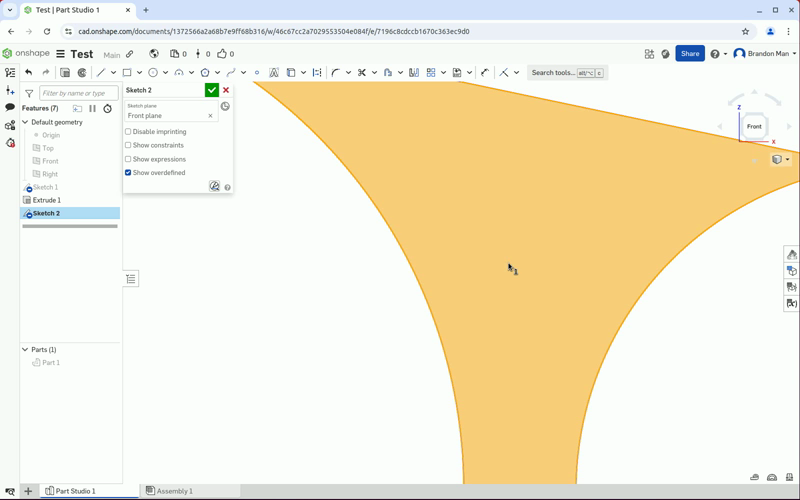
scroll(-6)
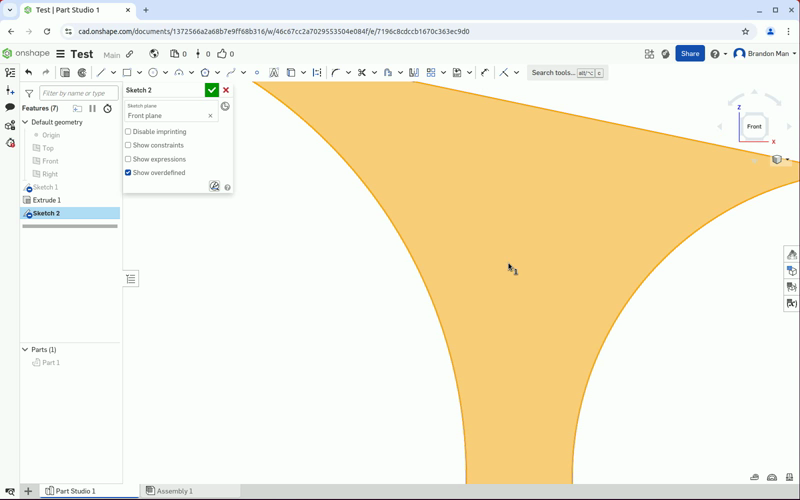
scroll(-6)
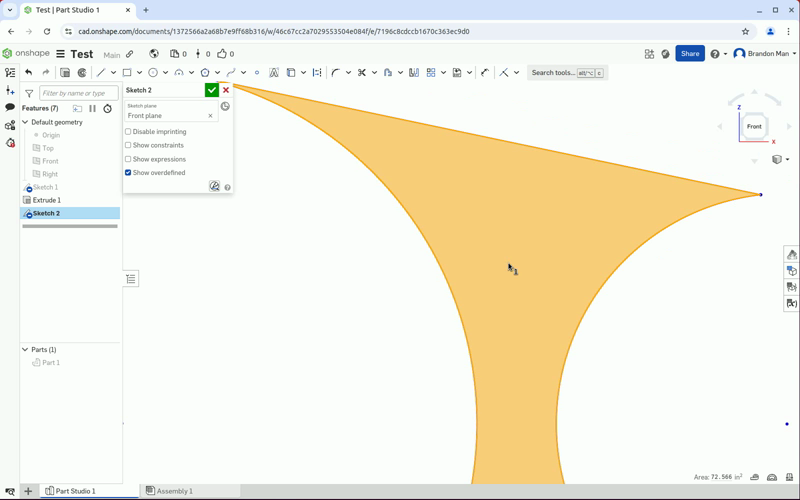
scroll(-6)
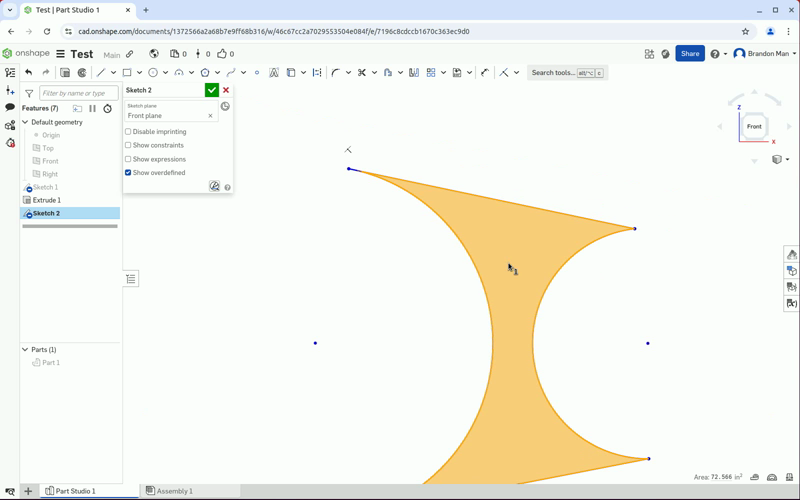
scroll(-6)
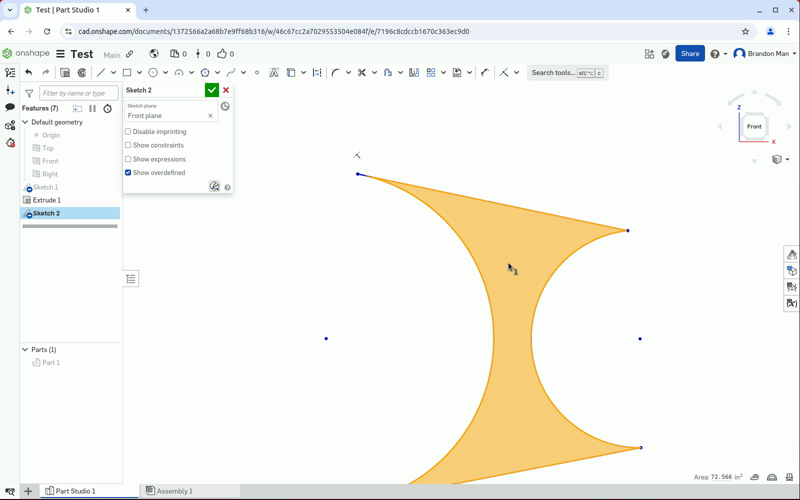
scroll(-6)
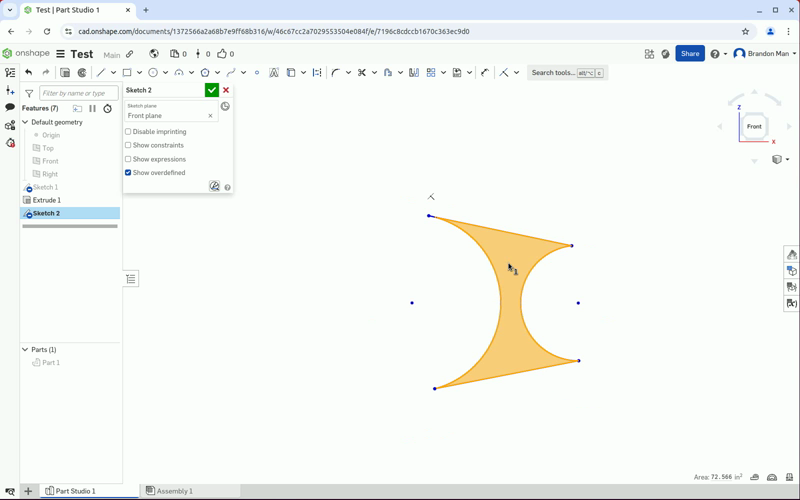
scroll(-6)
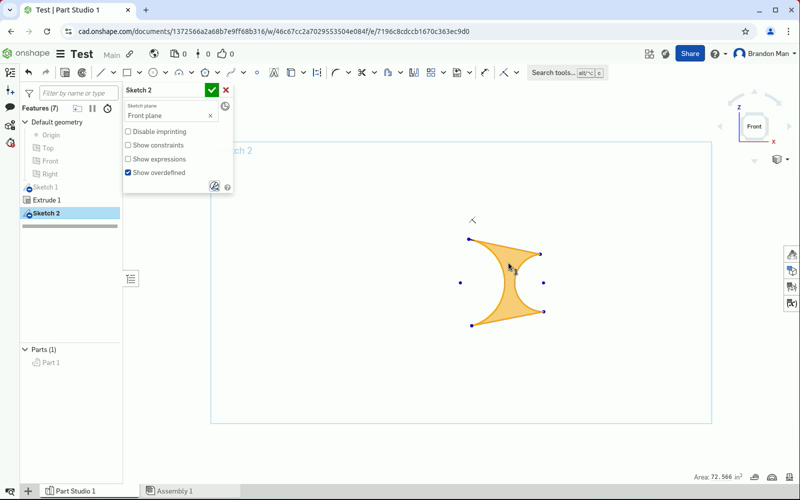
mouse_move(73, 352)
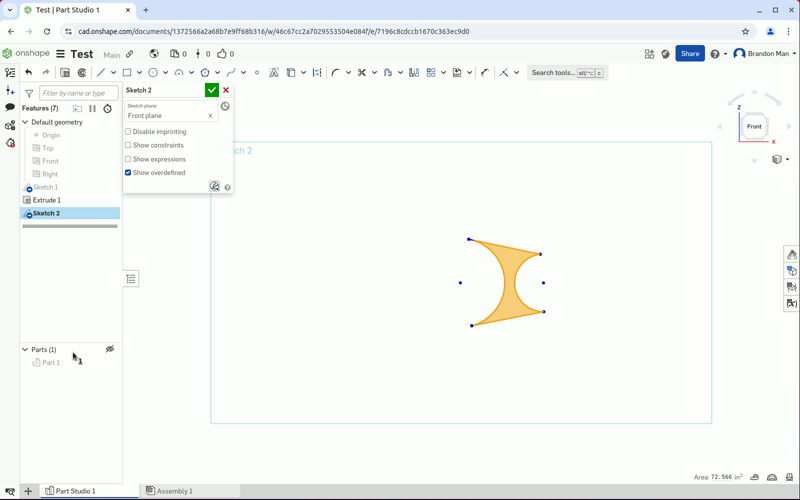
key(shift+y)
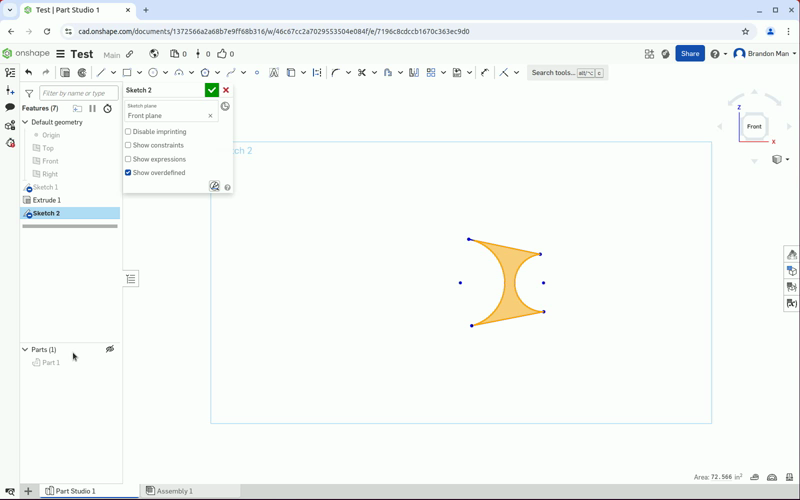
key(shift+e)
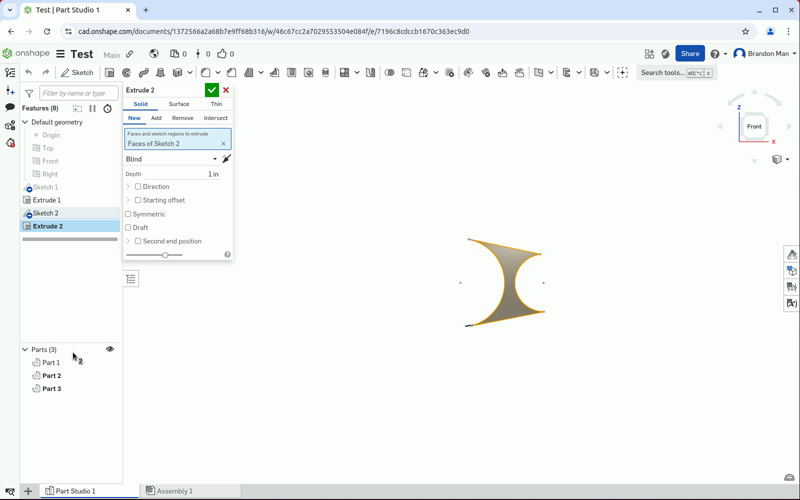
mouse_move(143, 106)
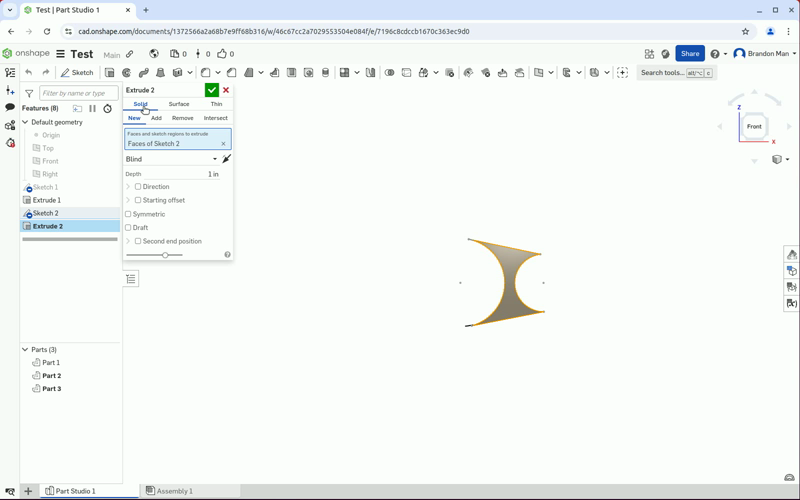
click(143, 106)
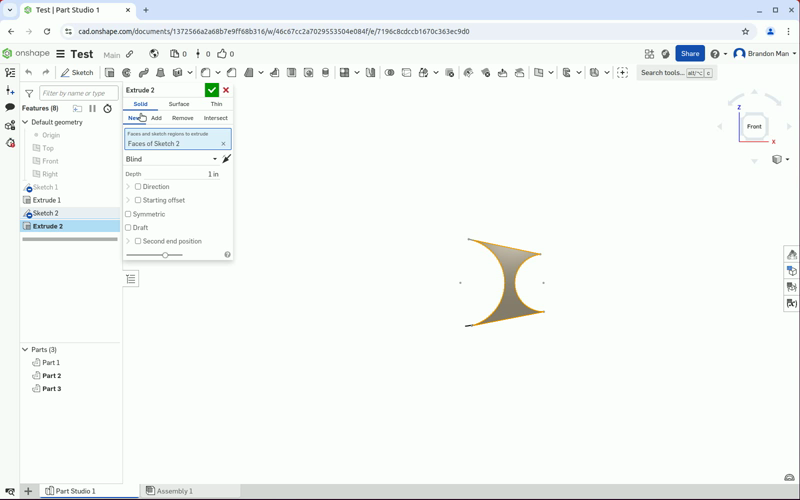
mouse_move(137, 120)
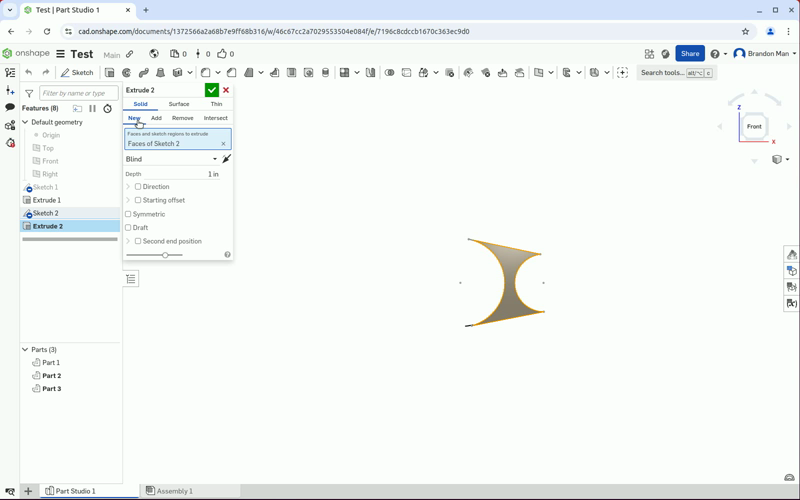
click(137, 120)
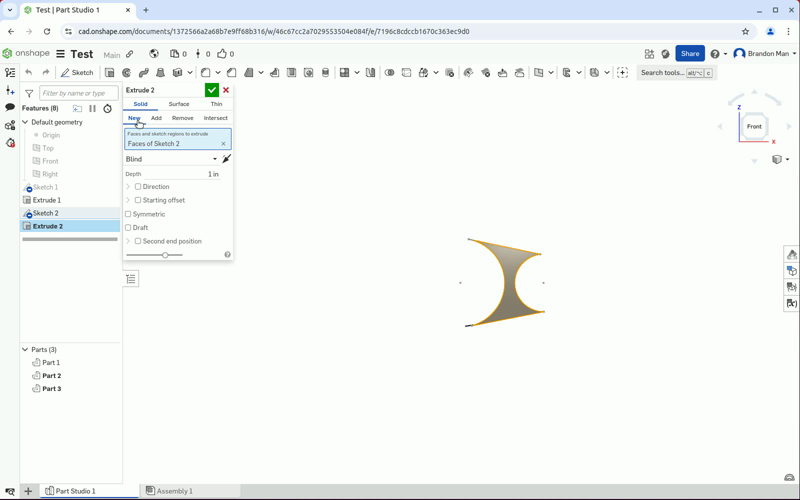
key(tab, 4)
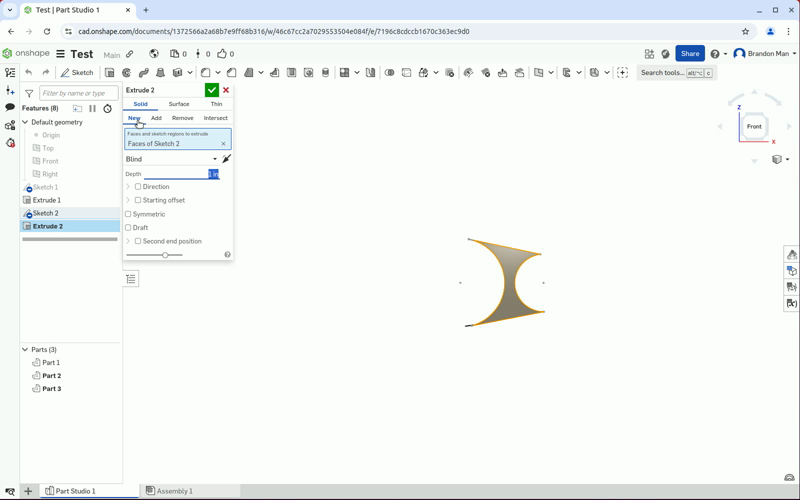
text(7.943)
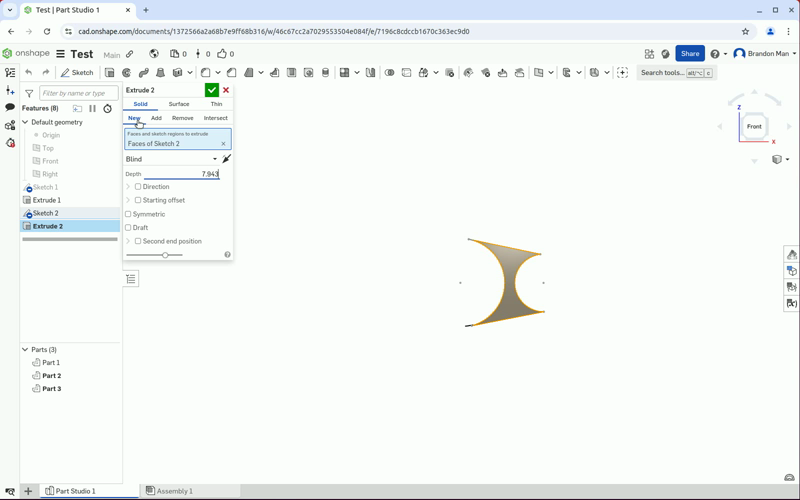
key(enter)
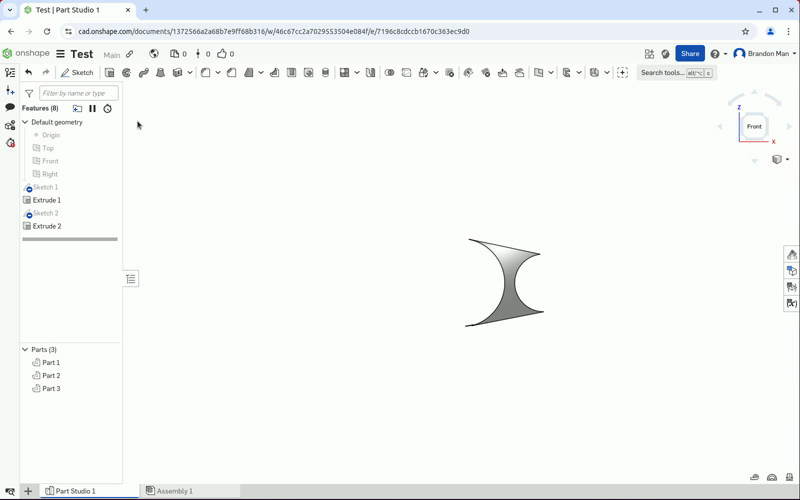
key(shift+h)
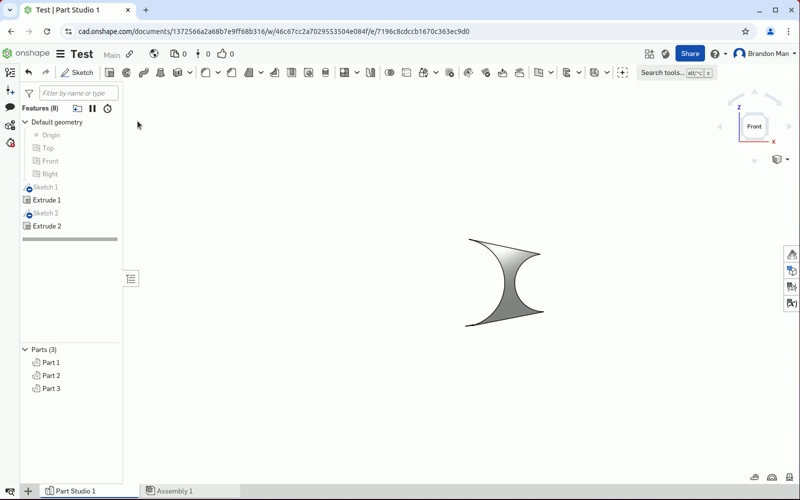
key(shift+h)
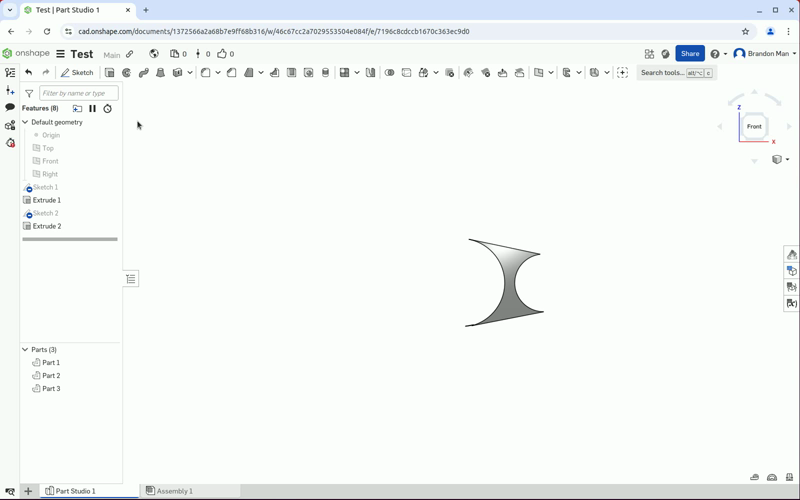
mouse_move(73, 189)
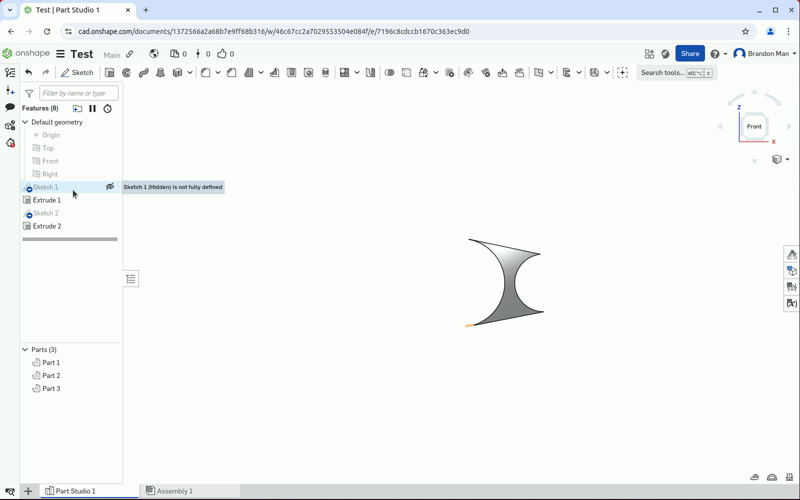
click(73, 189)
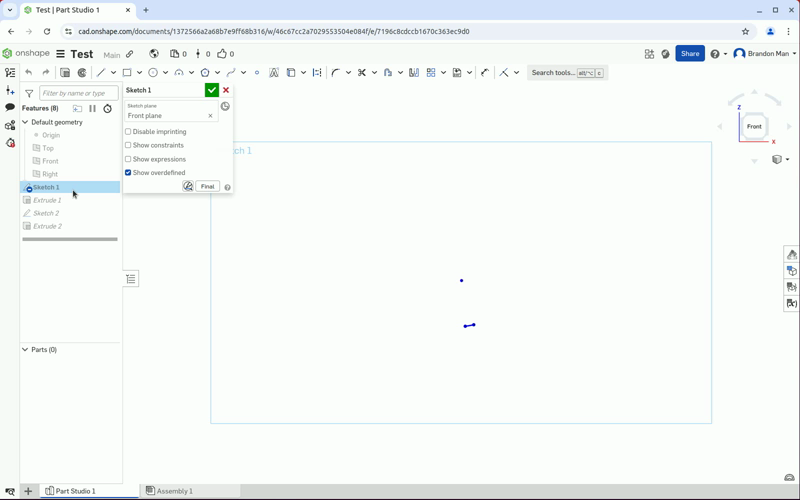
mouse_move(229, 92)
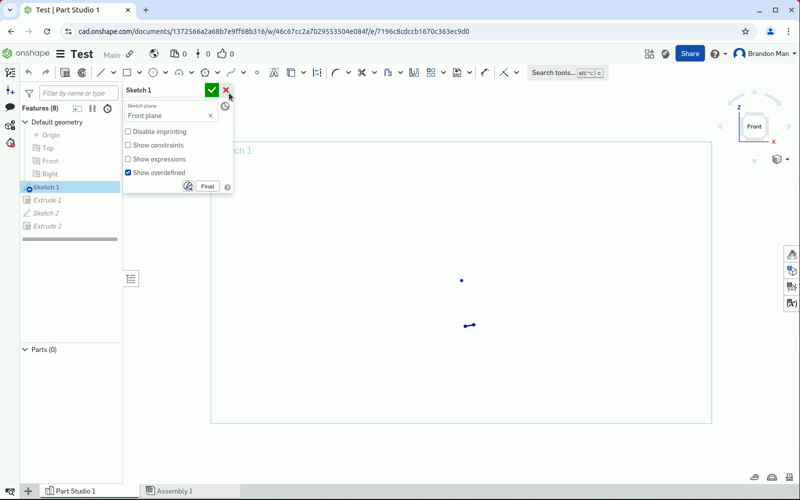
click(229, 92)
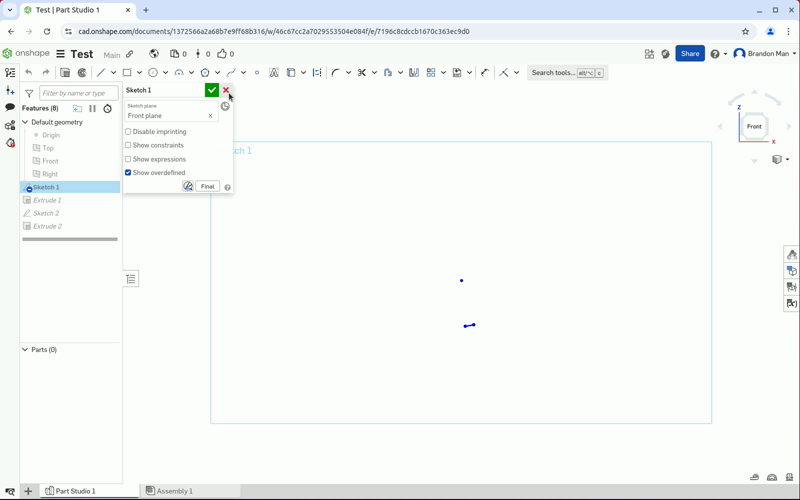
key(shift+s)
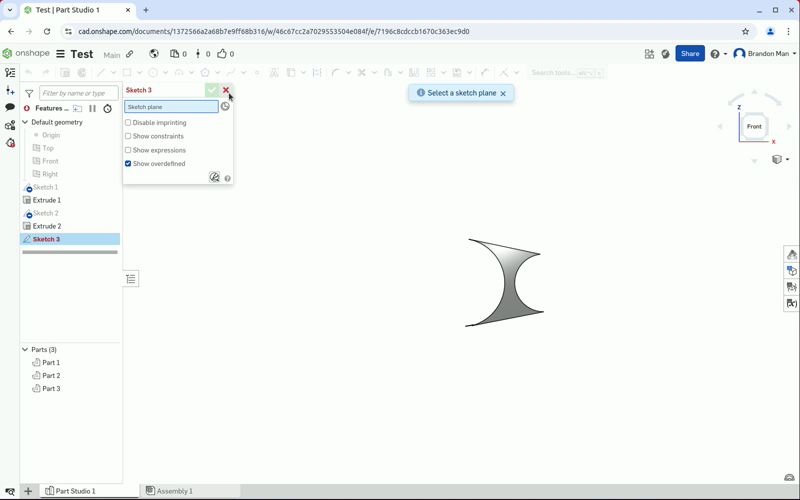
mouse_move(73, 163)
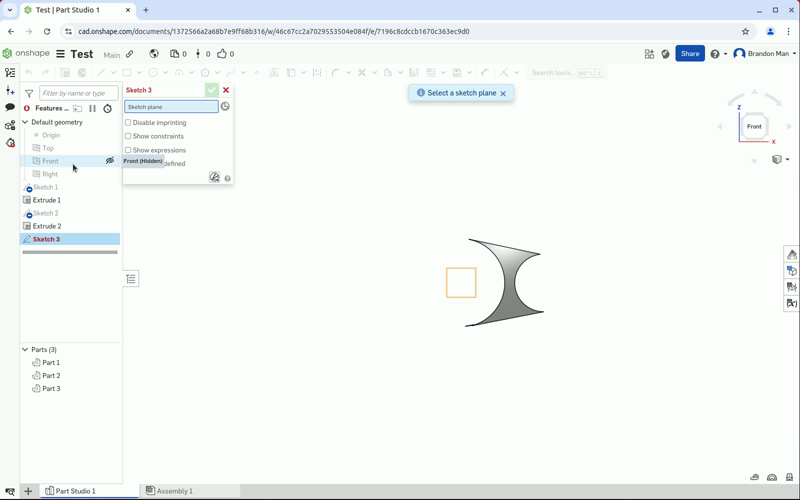
click(73, 163)
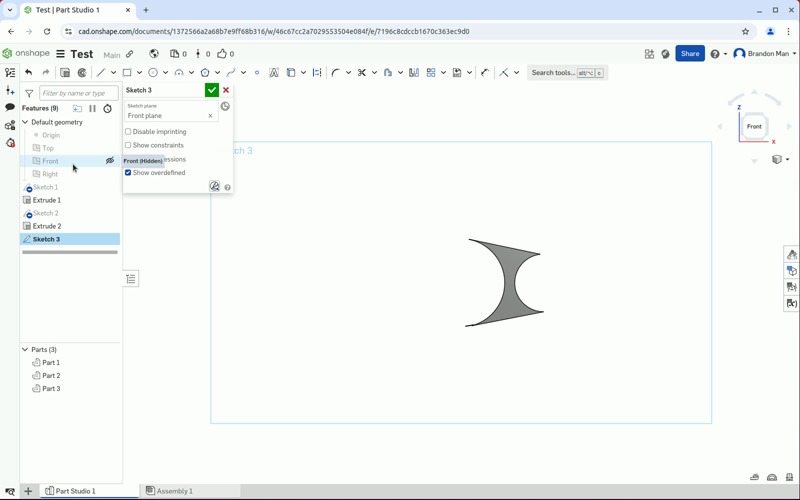
mouse_move(73, 352)
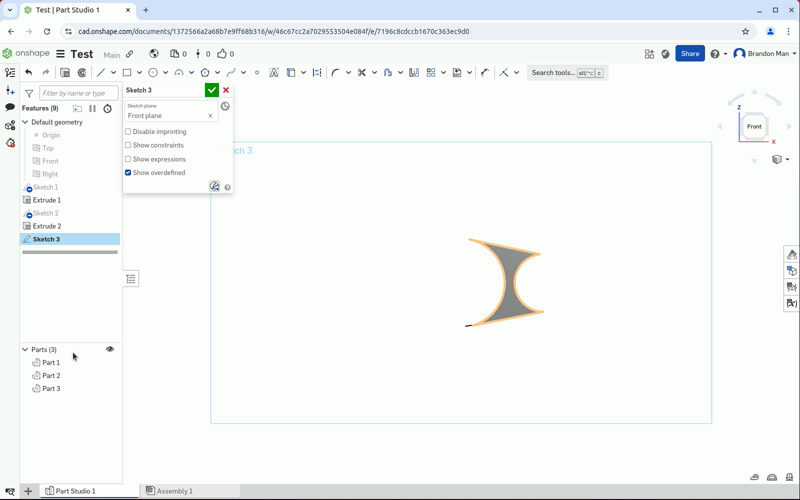
key(y)
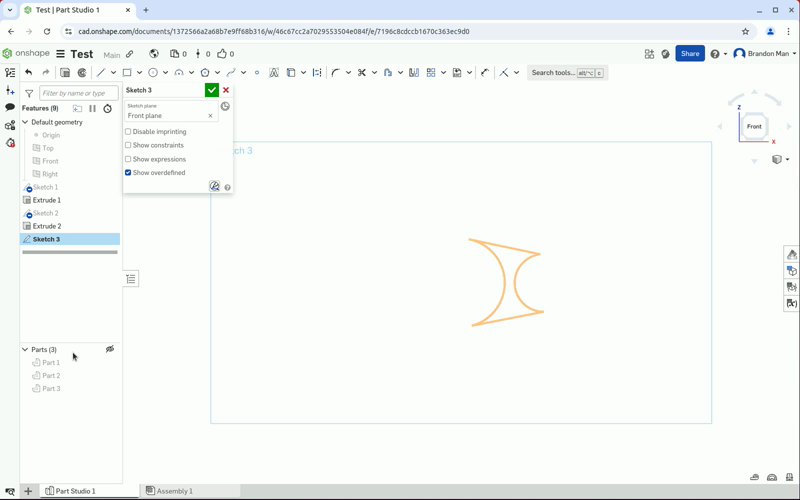
key(c)
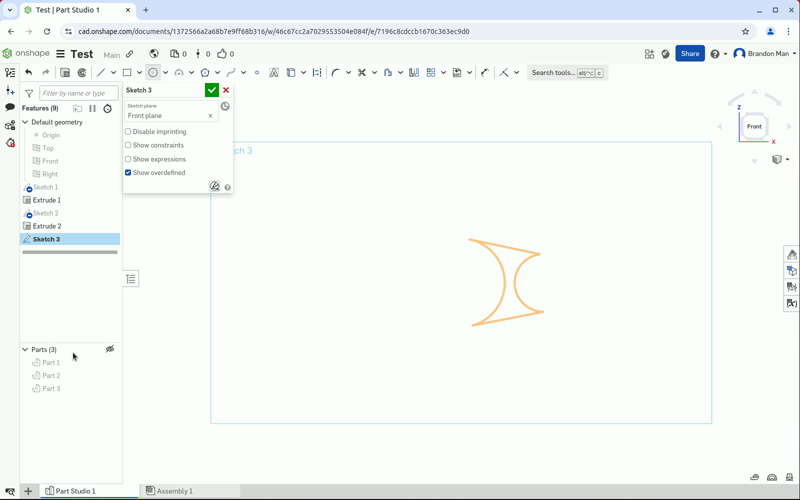
key_down(shift)
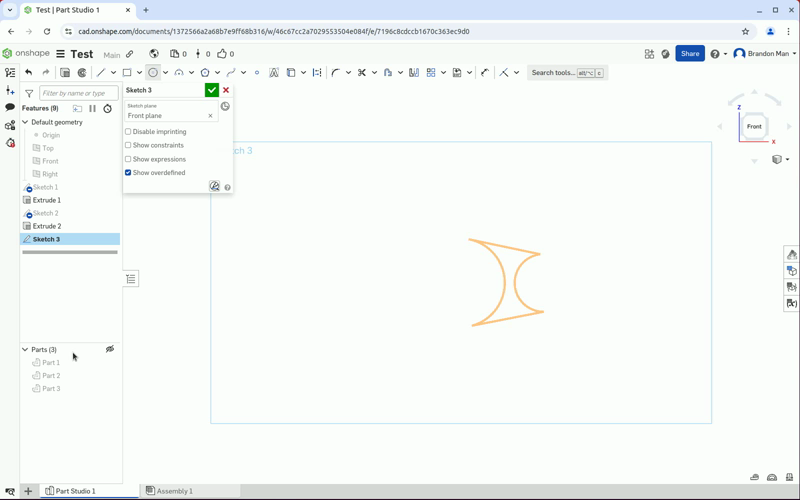
mouse_move(544, 282)
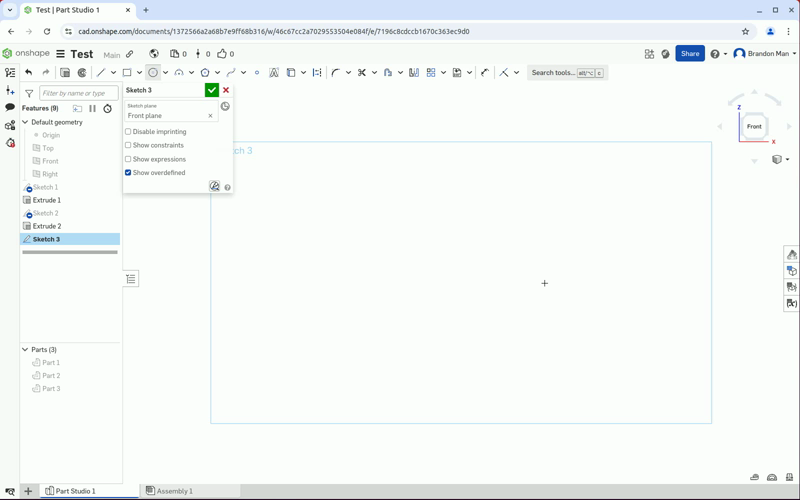
click(544, 282)
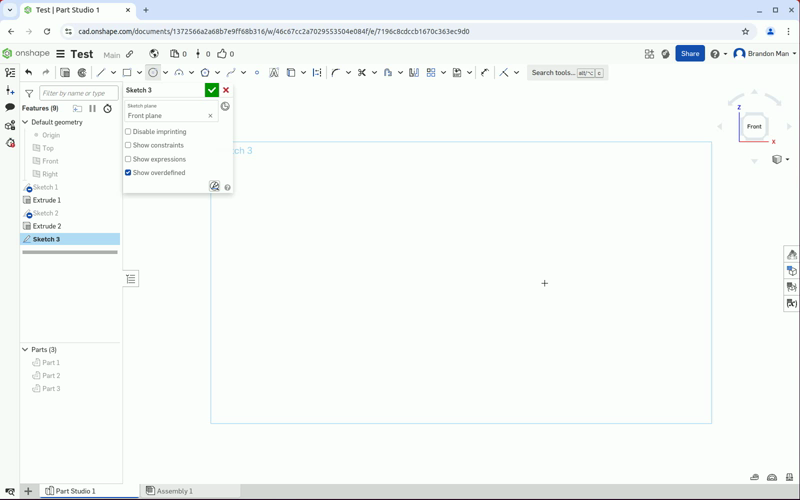
key_up(shift)
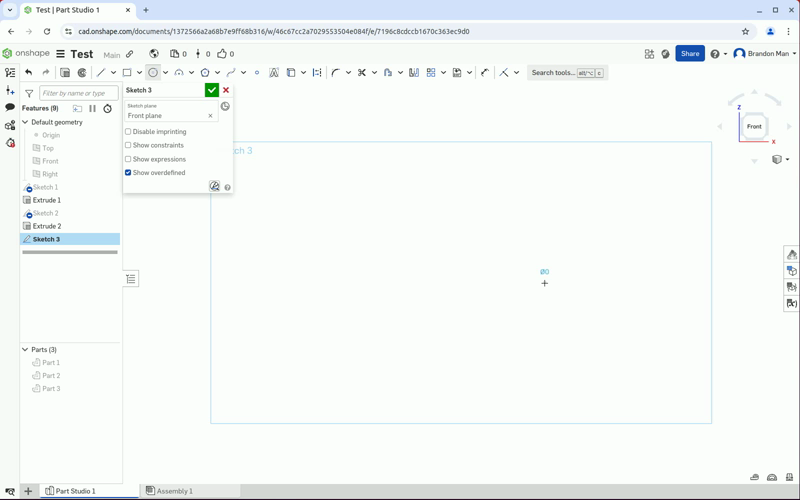
mouse_move(573, 282)
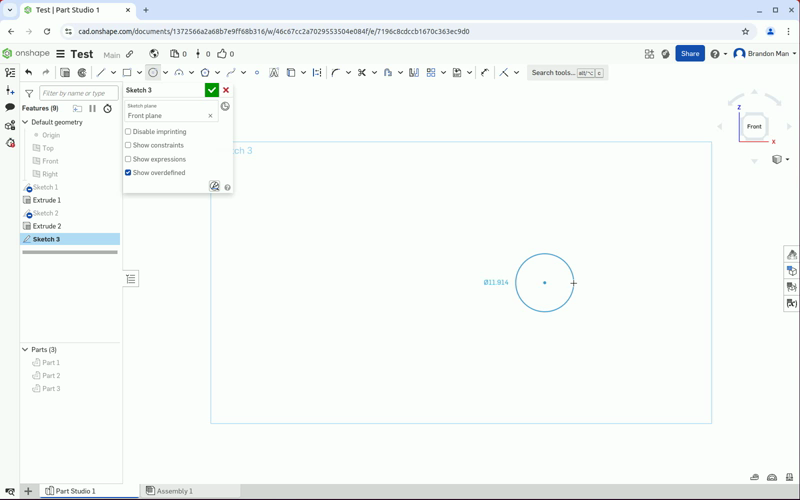
click(573, 282)
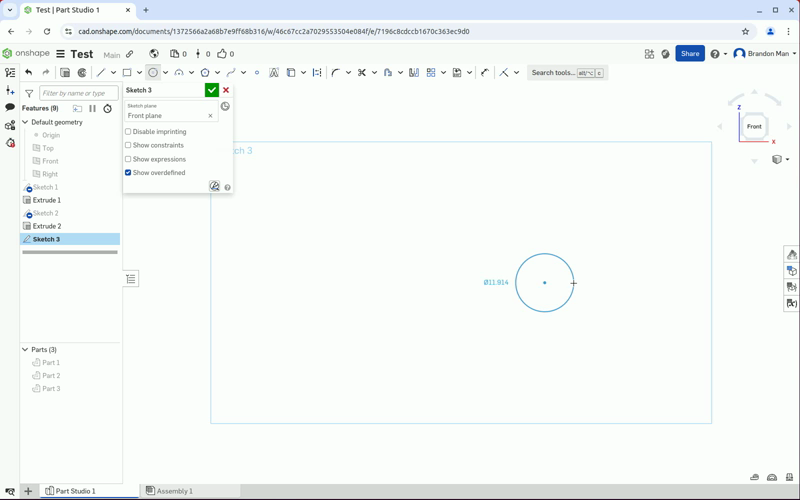
key(esc)
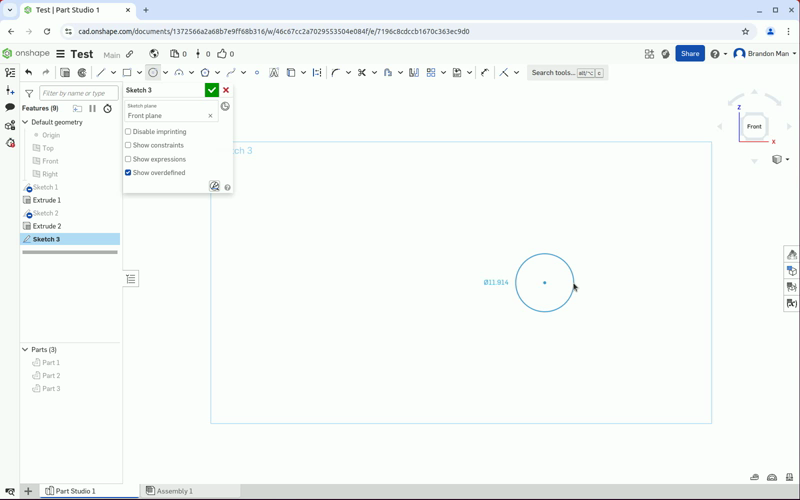
key(c)
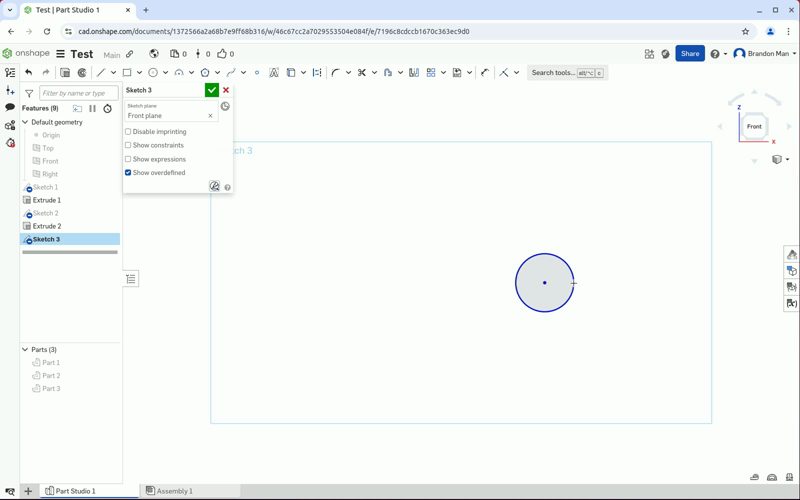
key_down(shift)
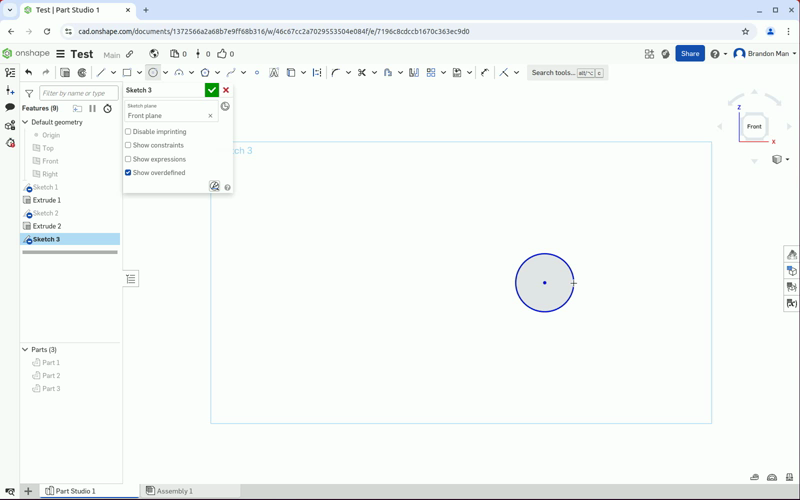
mouse_move(544, 282)
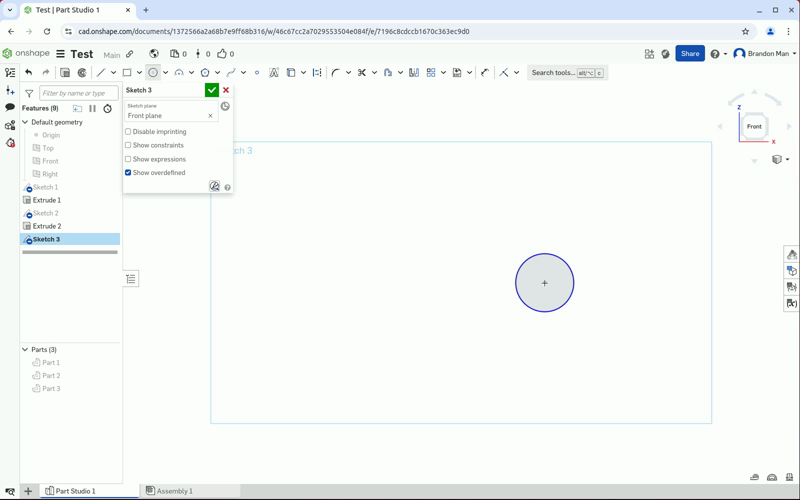
click(544, 282)
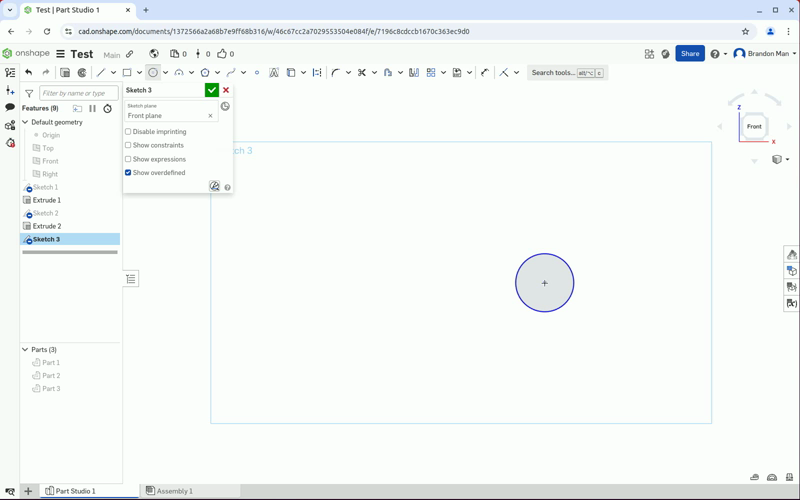
key_up(shift)
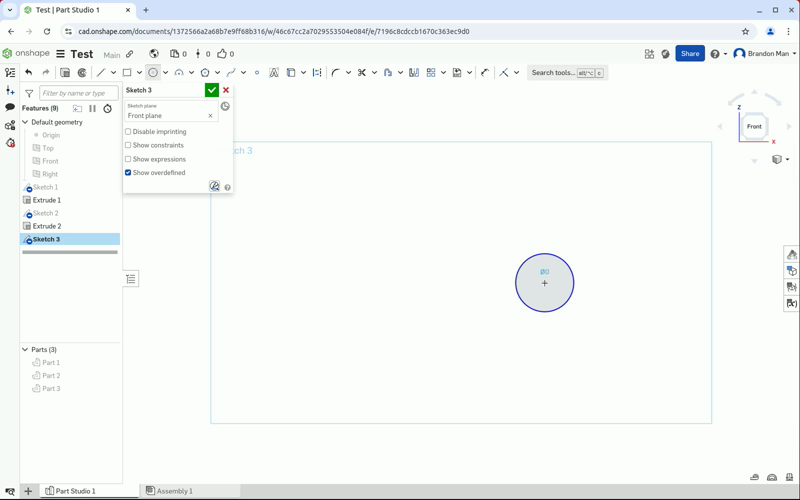
mouse_move(567, 282)
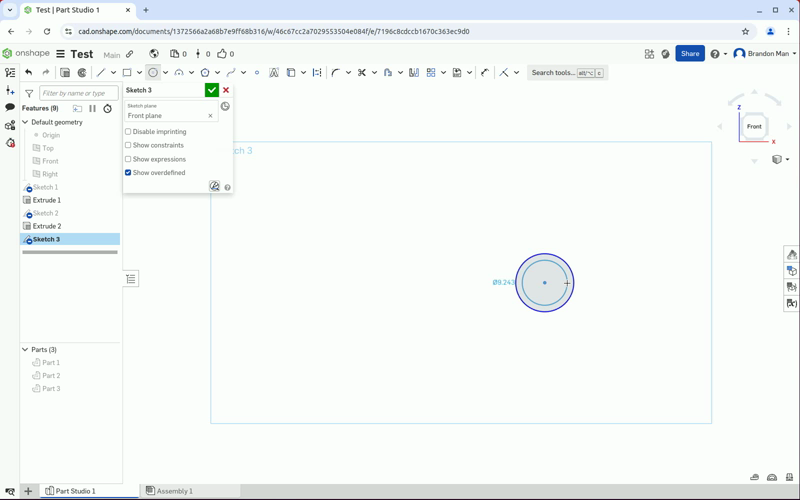
click(567, 282)
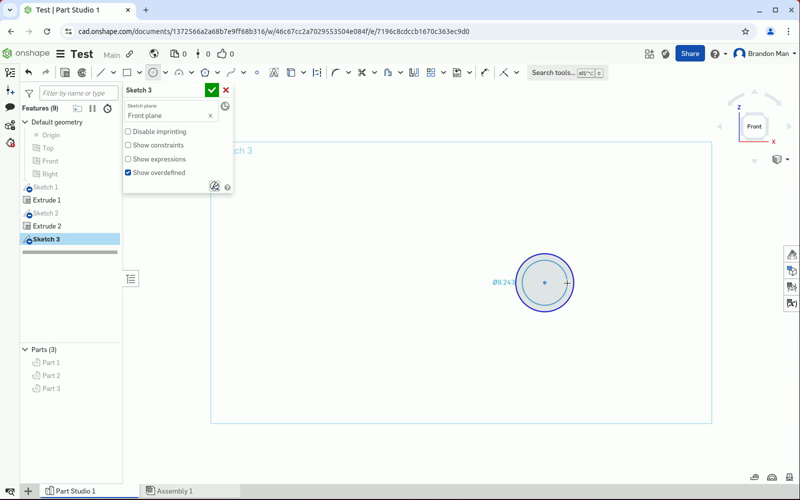
key(esc)
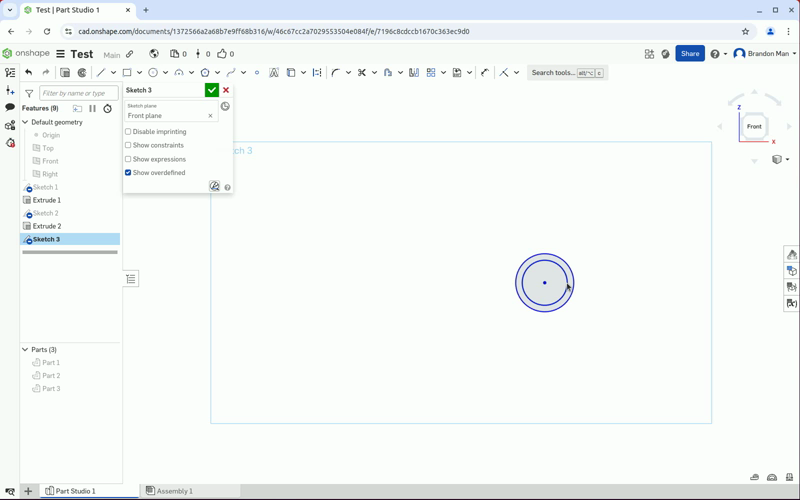
mouse_move(571, 286)
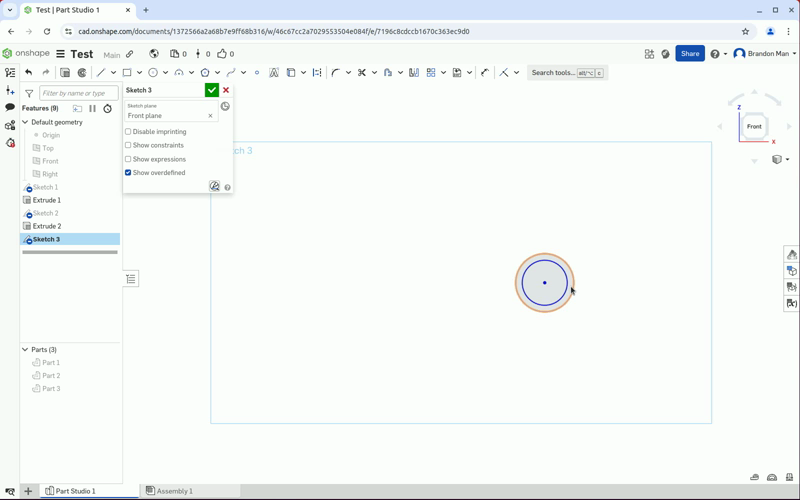
scroll(6)
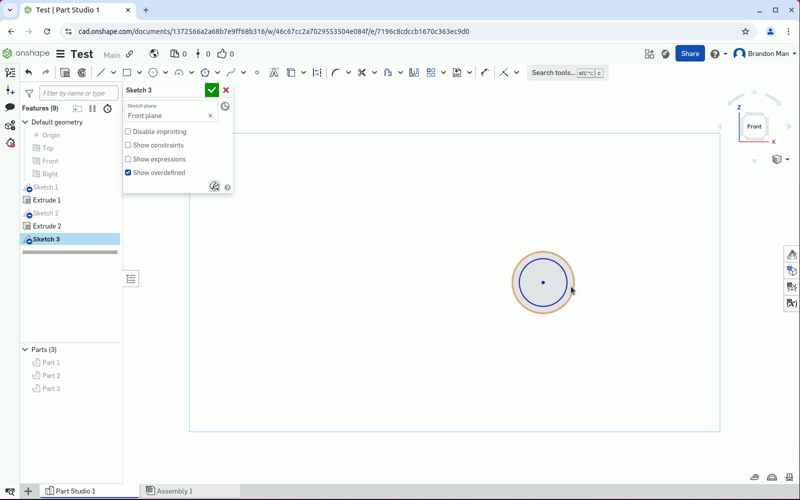
scroll(6)
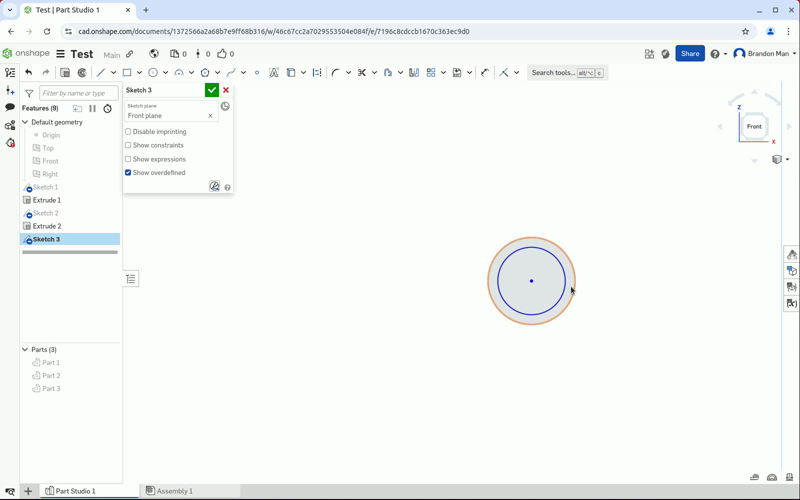
scroll(6)
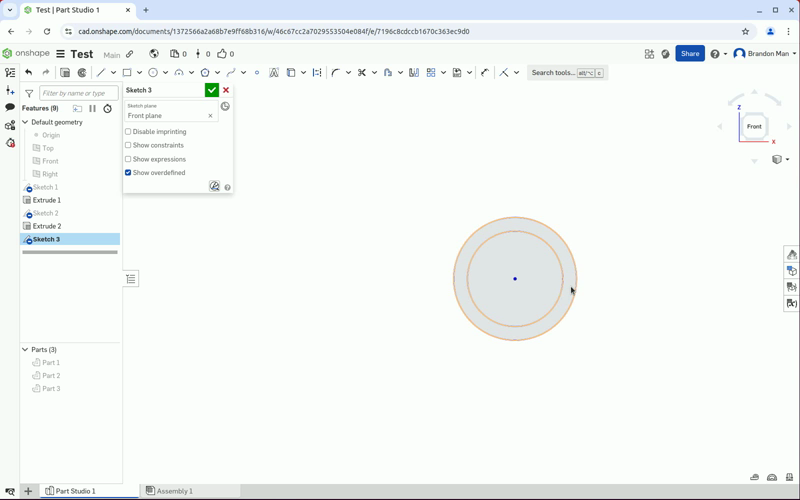
scroll(6)
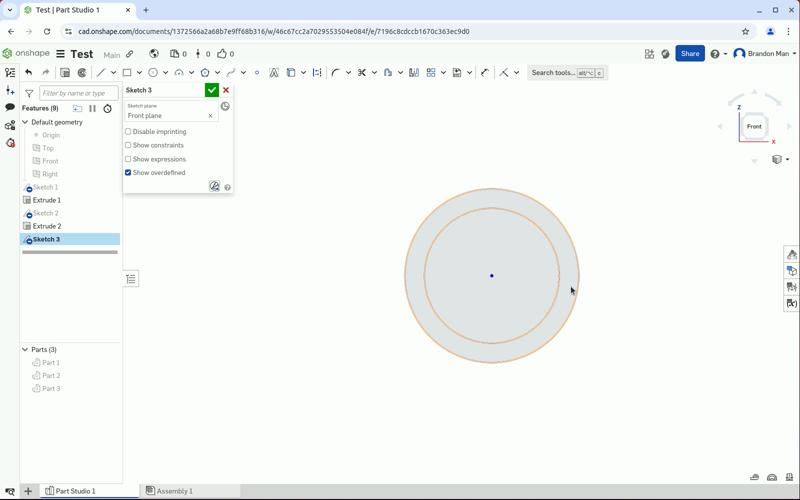
scroll(6)
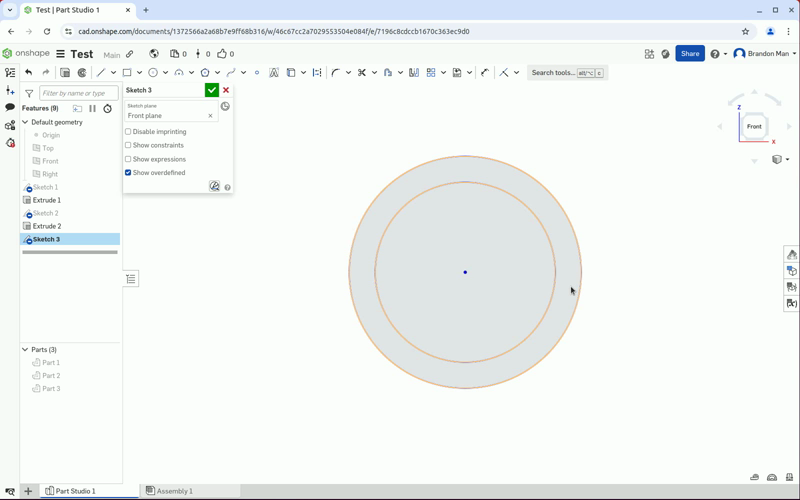
scroll(6)
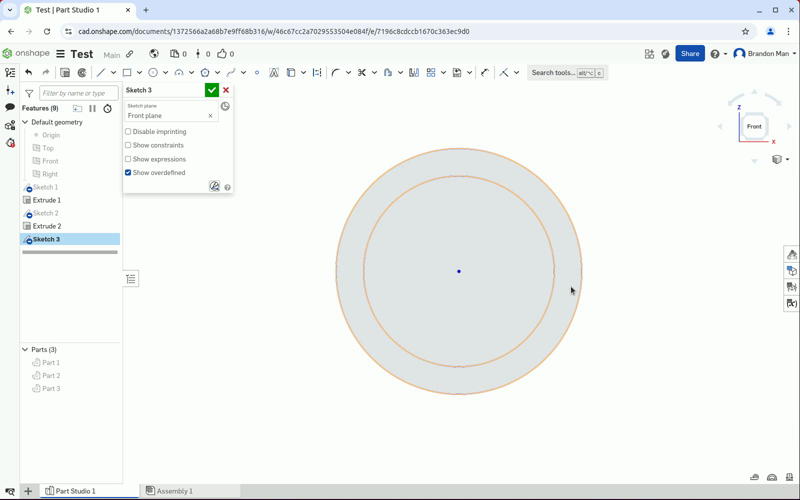
scroll(6)
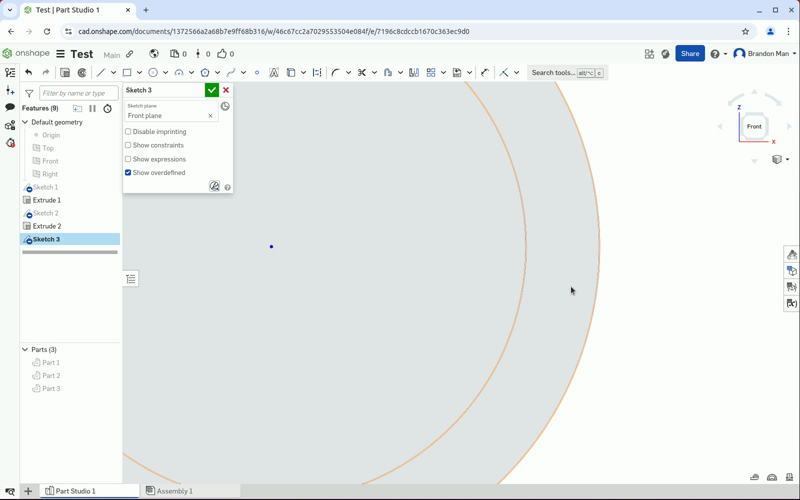
click(571, 286)
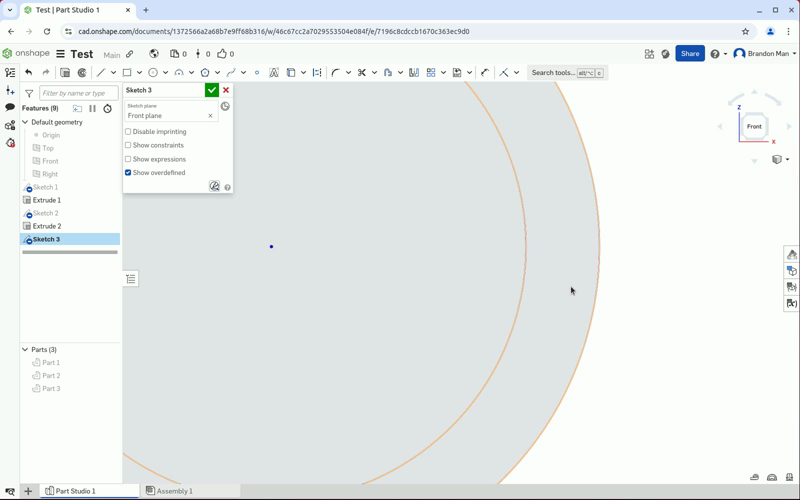
scroll(-6)
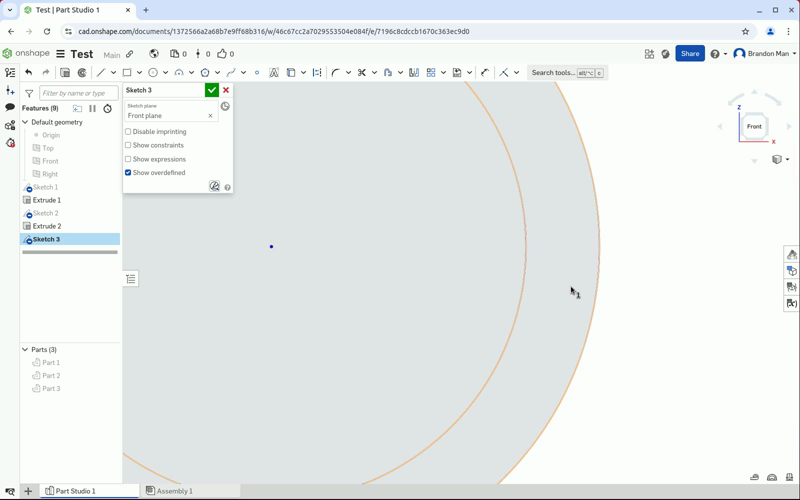
scroll(-6)
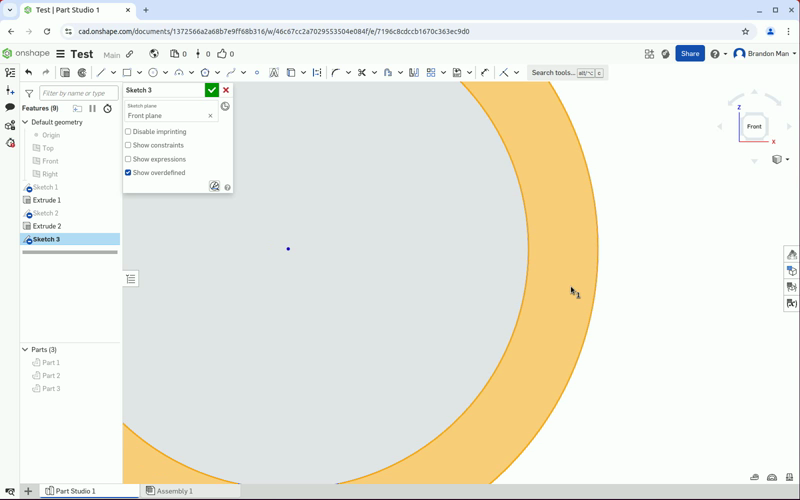
scroll(-6)
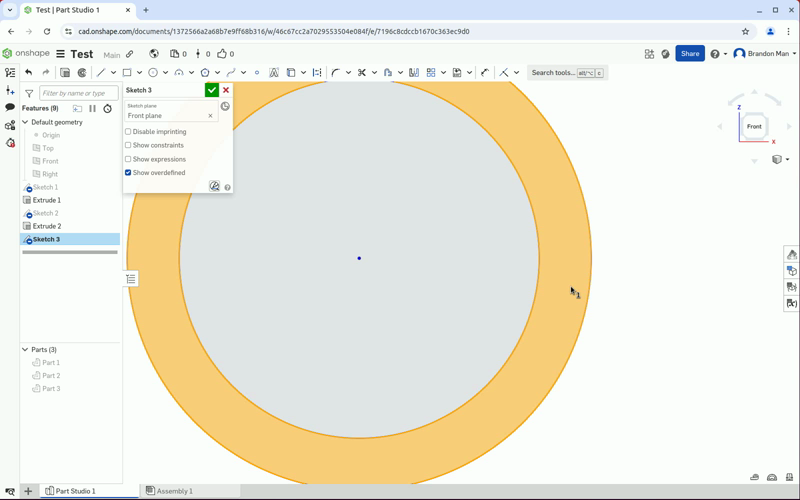
scroll(-6)
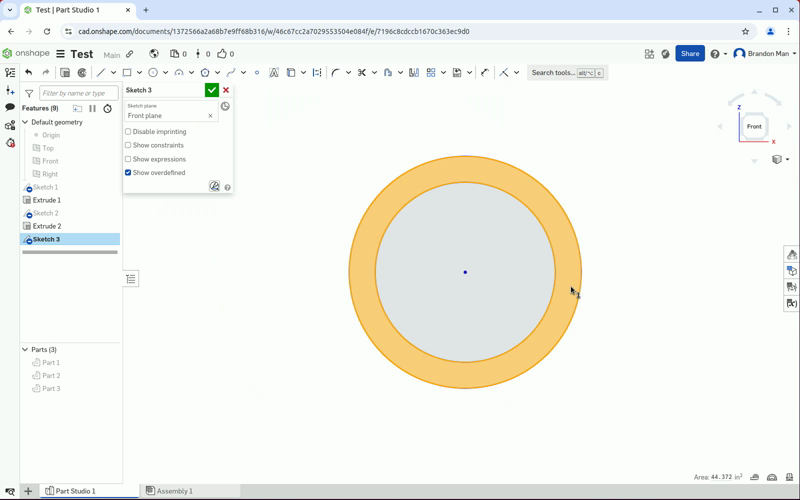
scroll(-6)
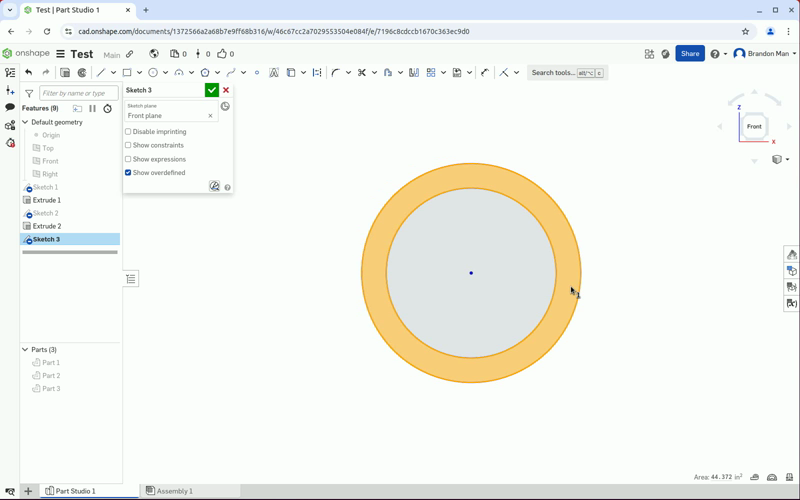
scroll(-6)
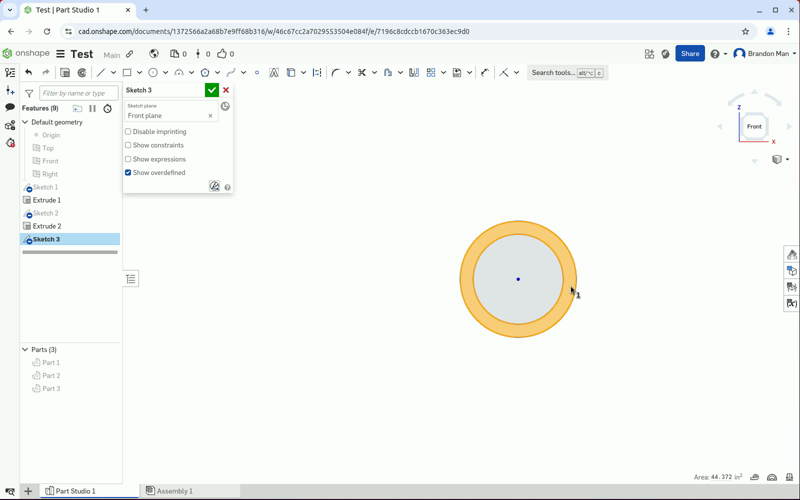
scroll(-6)
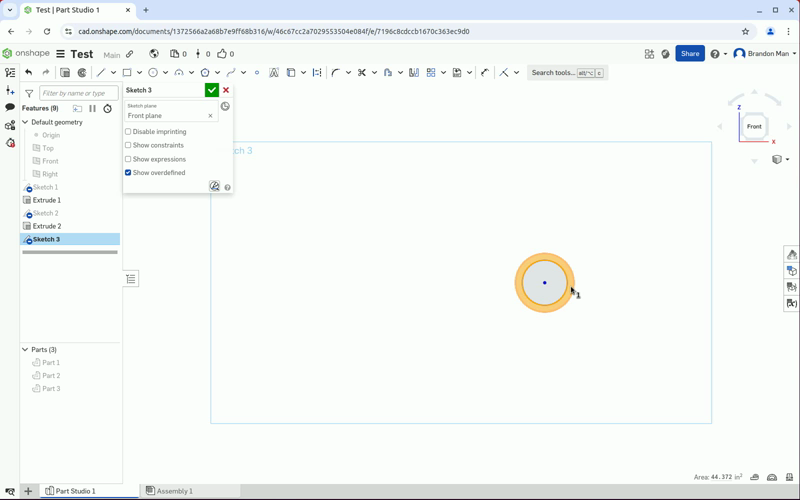
mouse_move(73, 352)
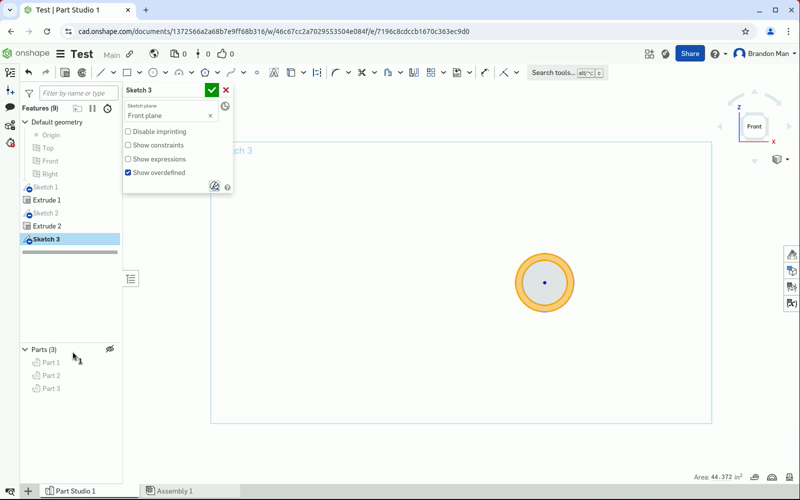
key(shift+y)
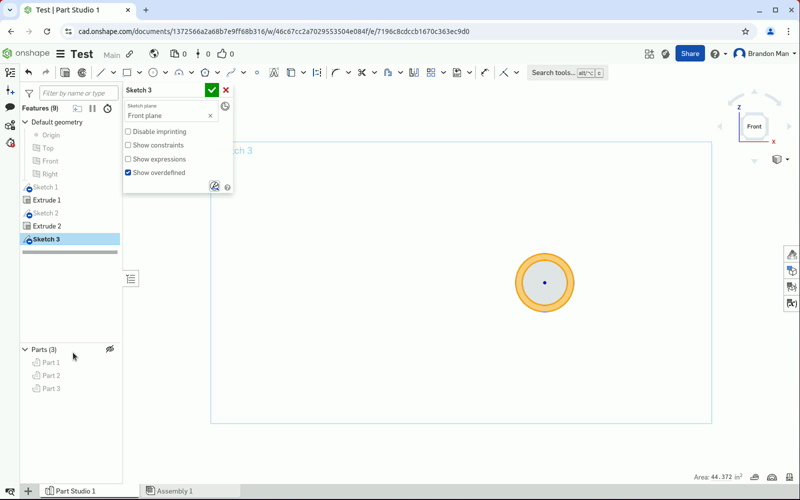
key(shift+e)
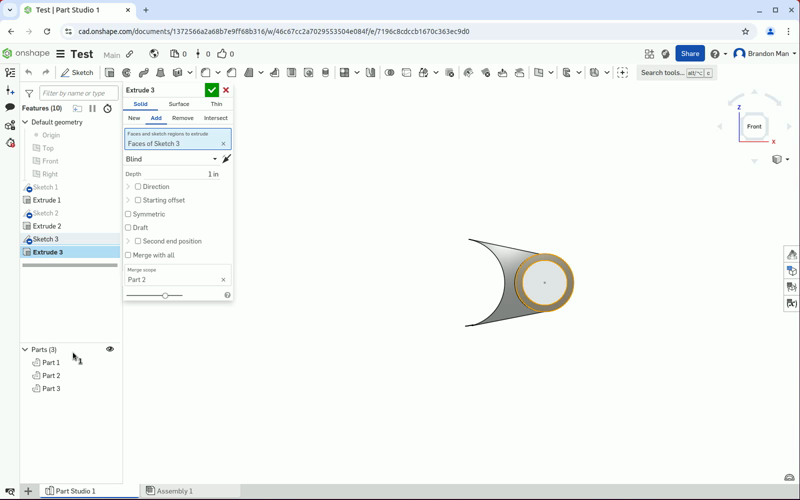
mouse_move(143, 106)
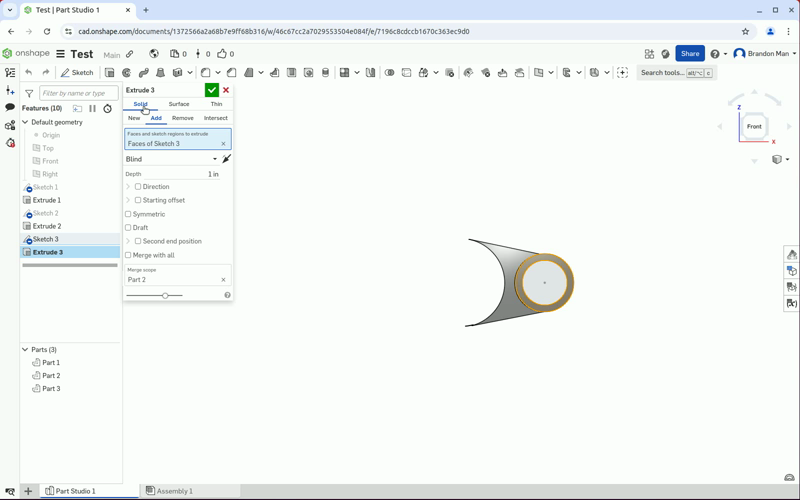
click(143, 106)
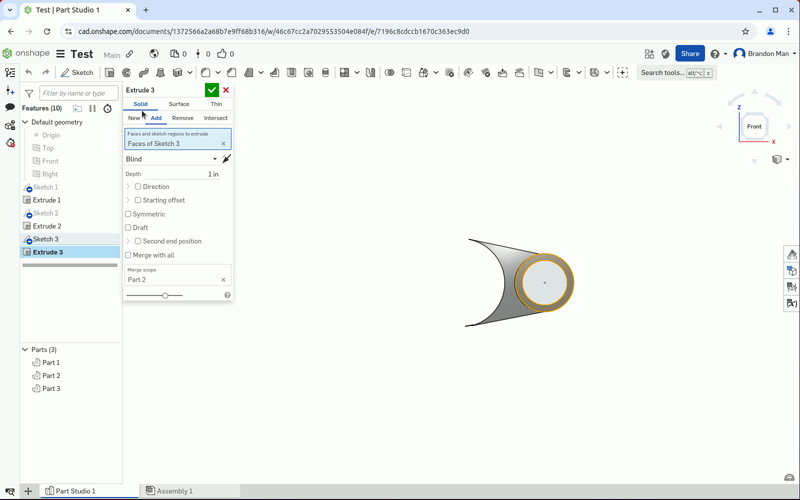
mouse_move(137, 120)
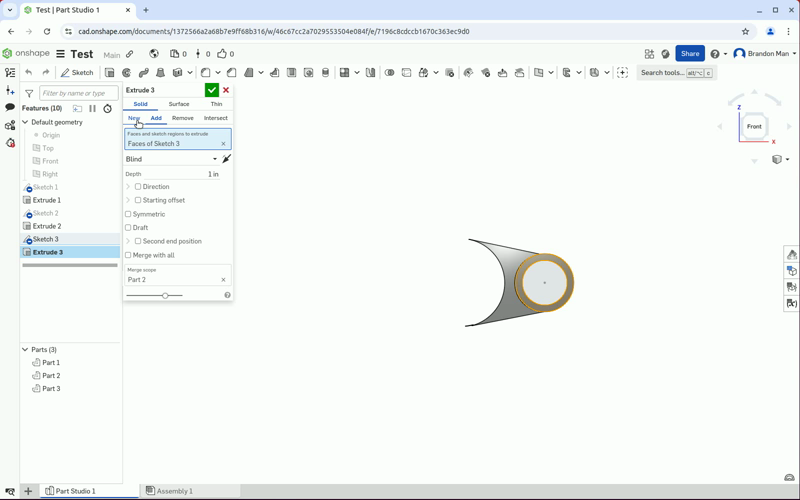
click(137, 120)
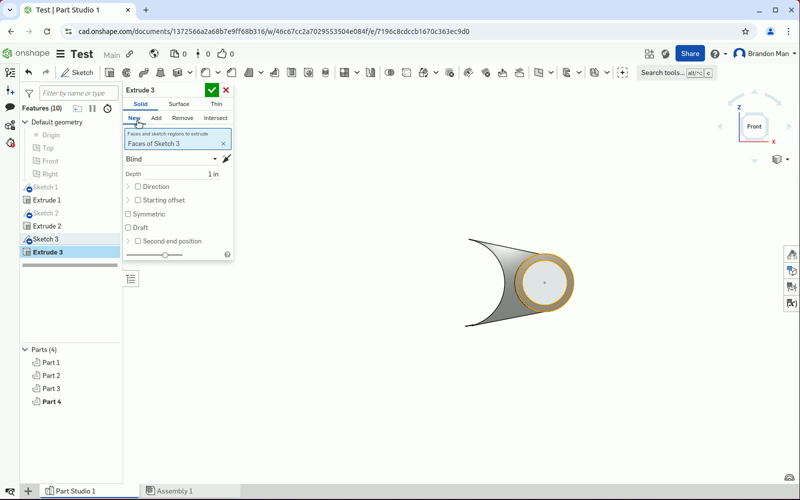
key(tab, 4)
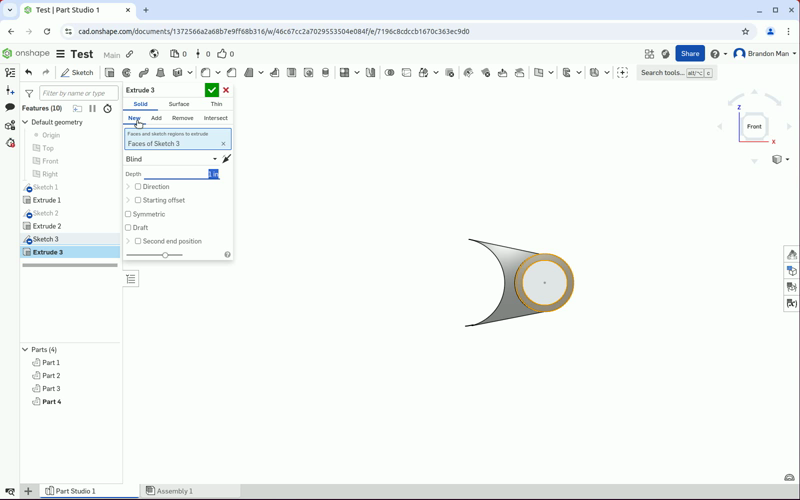
text(7.943)
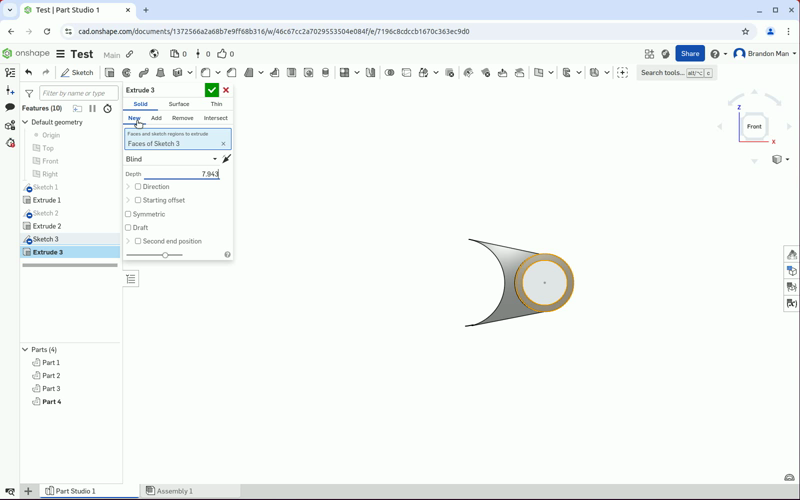
key(enter)
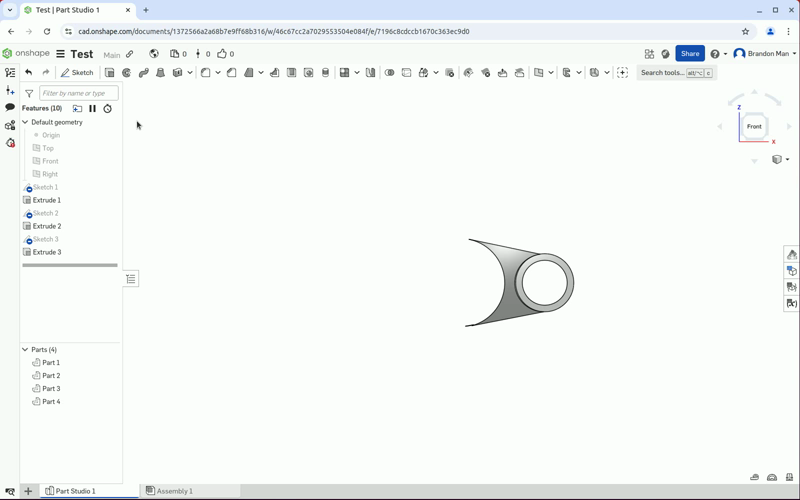
key(shift+h)
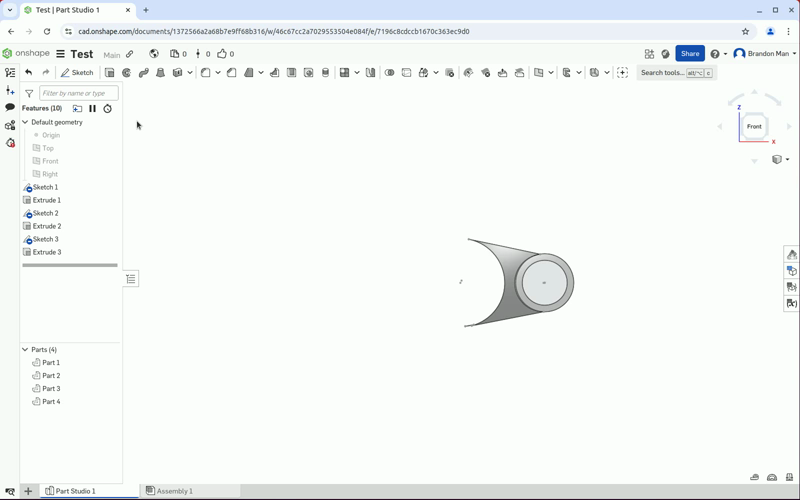
key(shift+h)
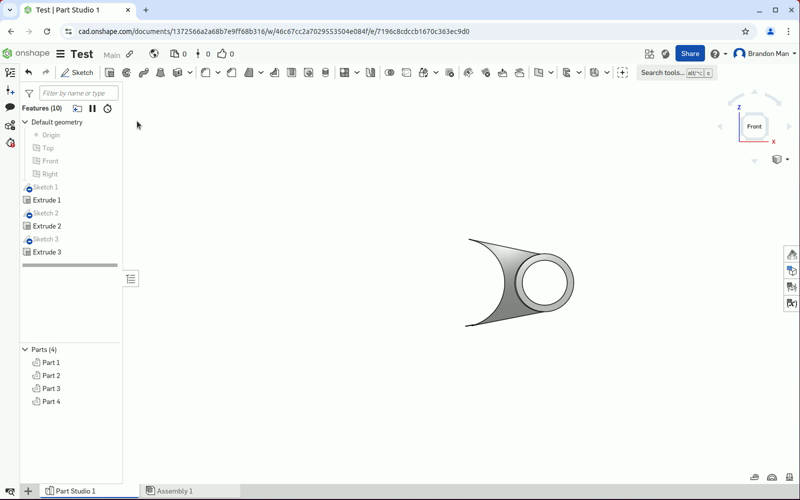
mouse_move(73, 189)
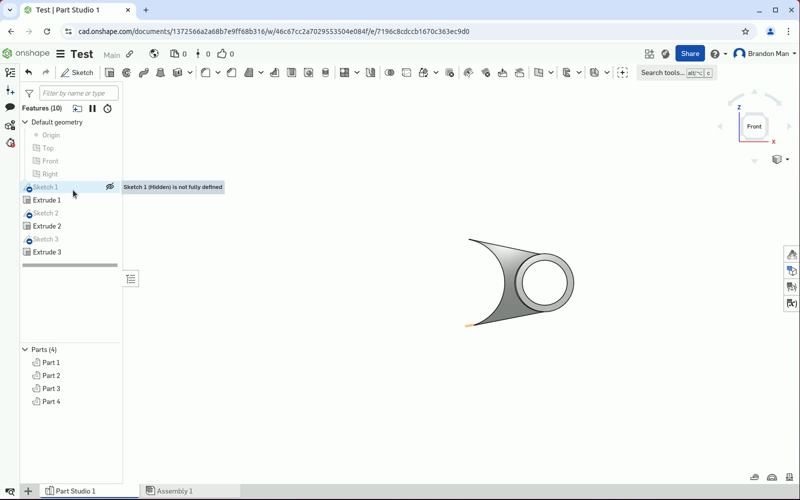
click(73, 189)
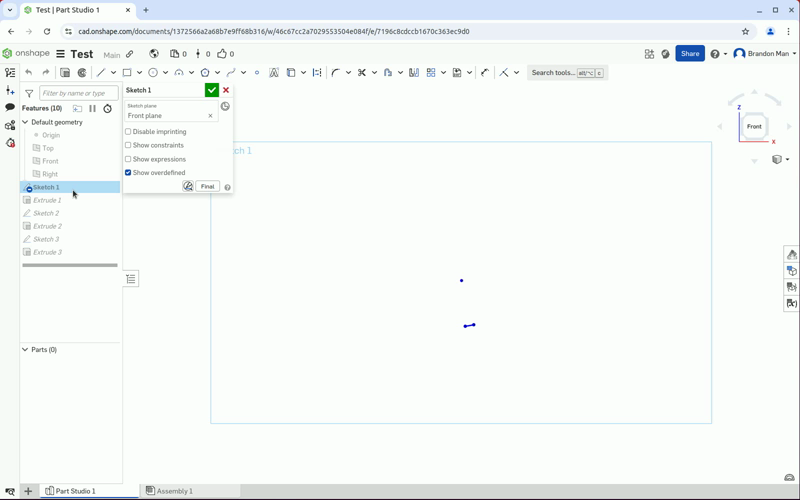
mouse_move(229, 92)
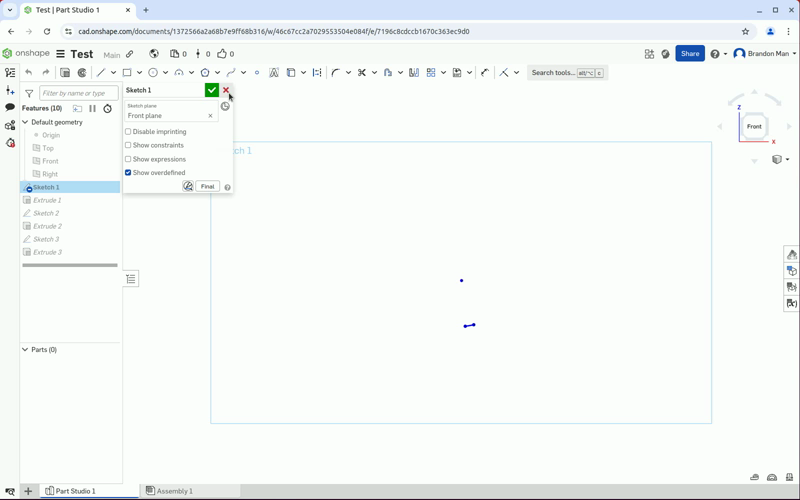
click(229, 92)
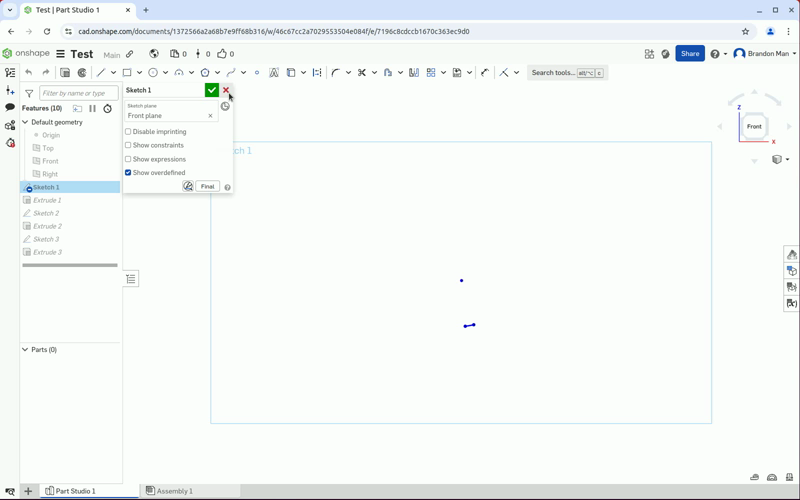
key(shift+s)
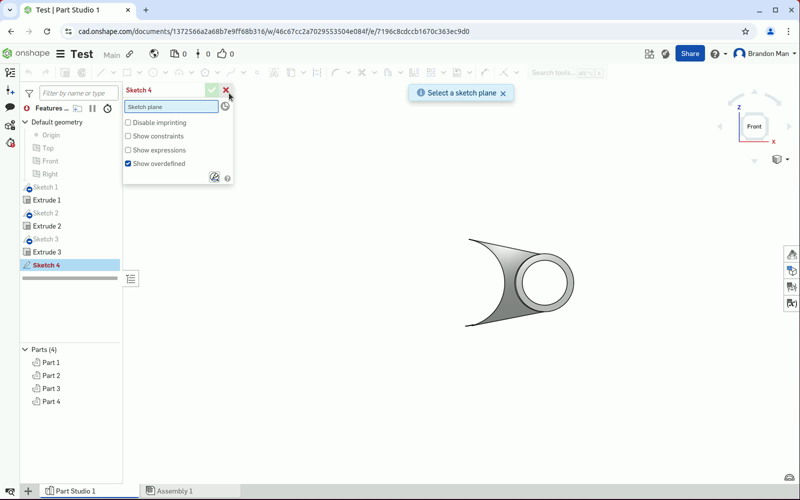
mouse_move(73, 163)
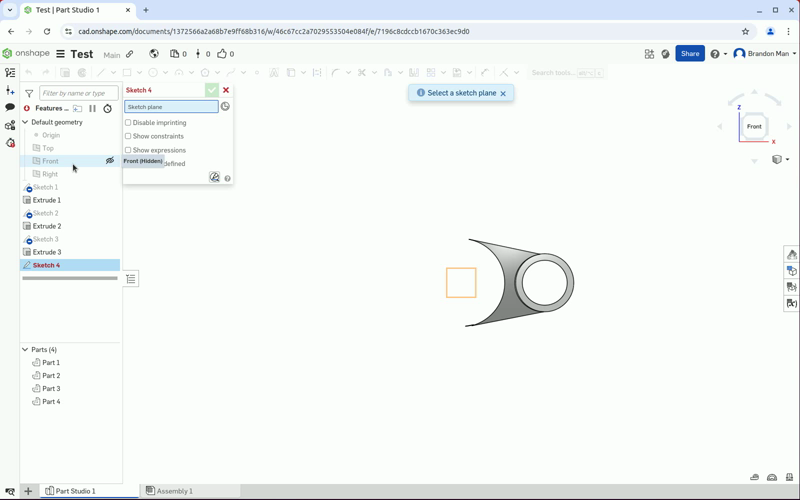
click(73, 163)
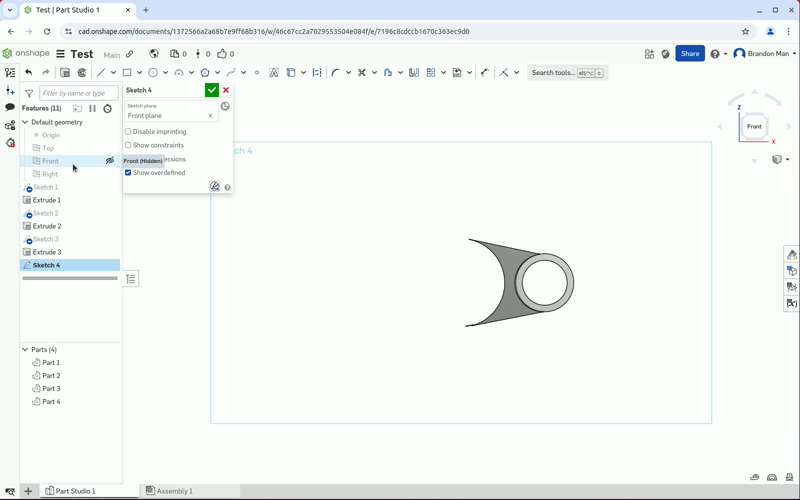
mouse_move(73, 352)
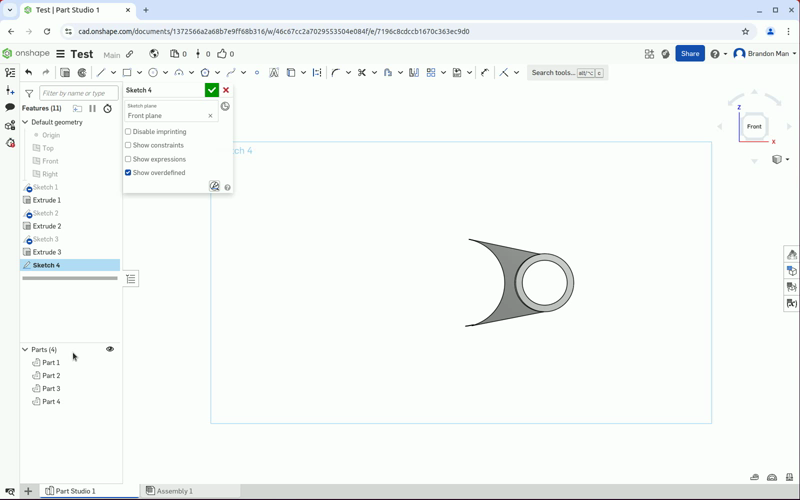
key(y)
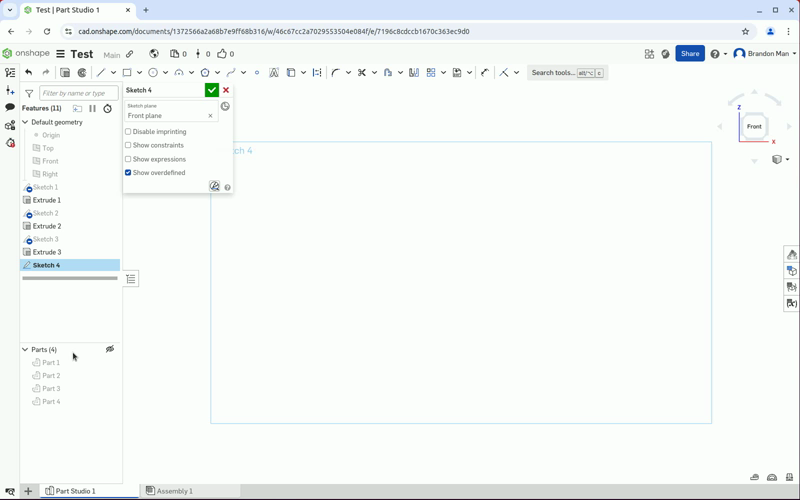
key(l)
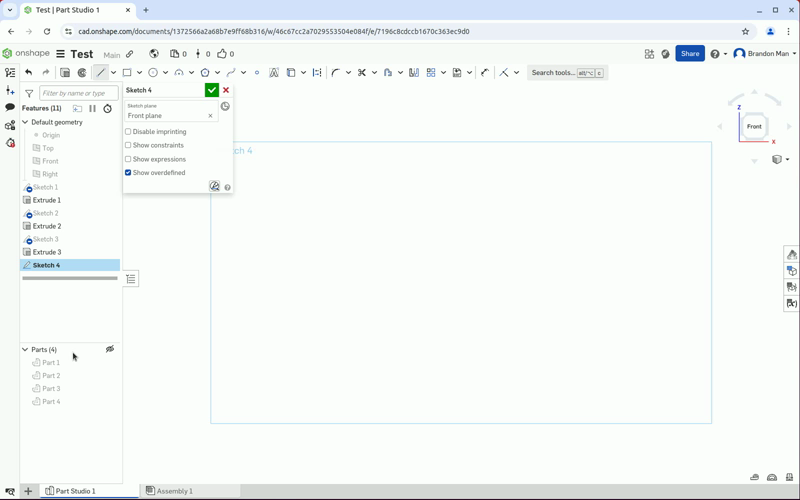
key_down(shift)
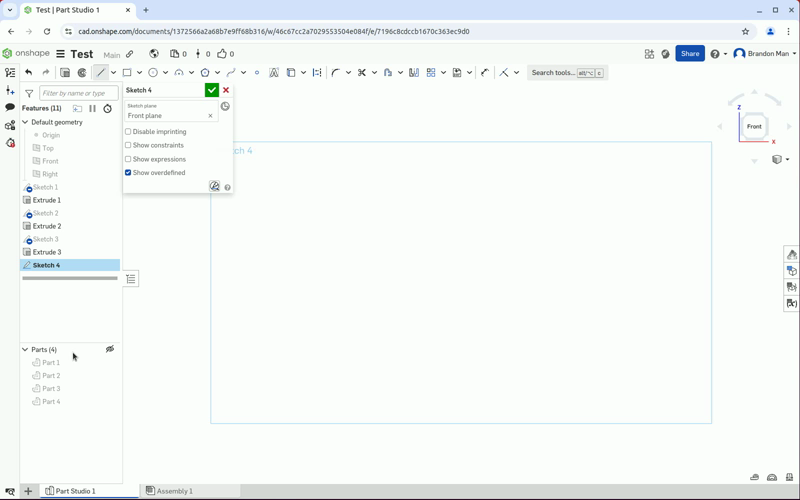
mouse_move(465, 326)
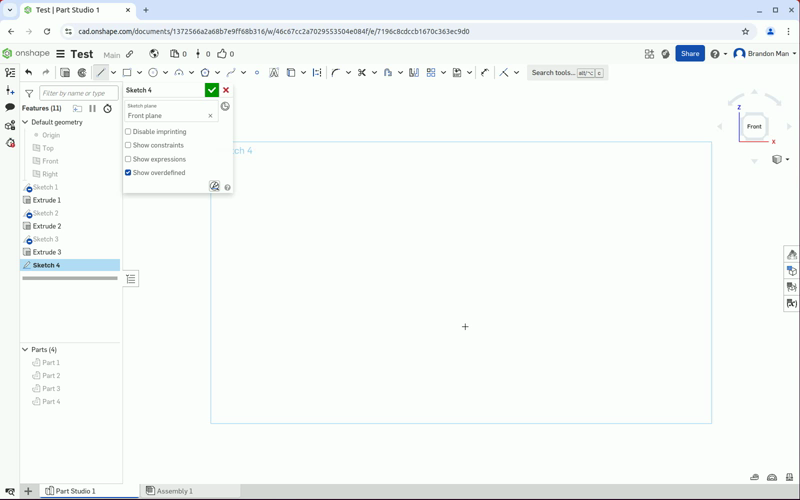
click(465, 326)
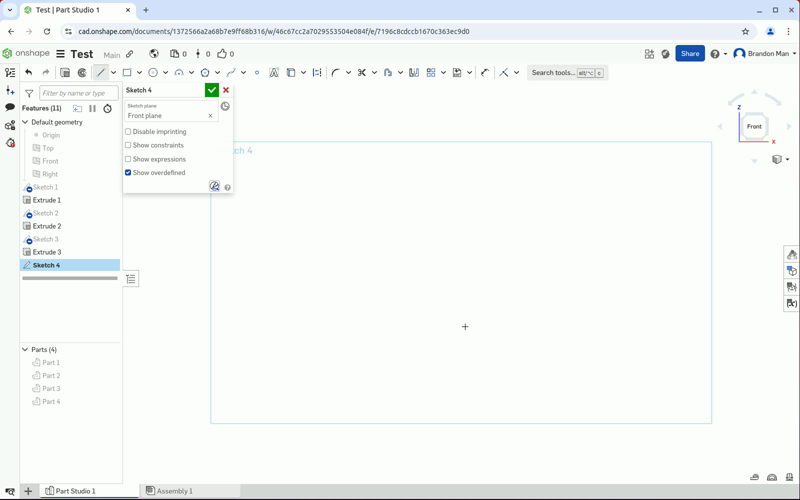
key_up(shift)
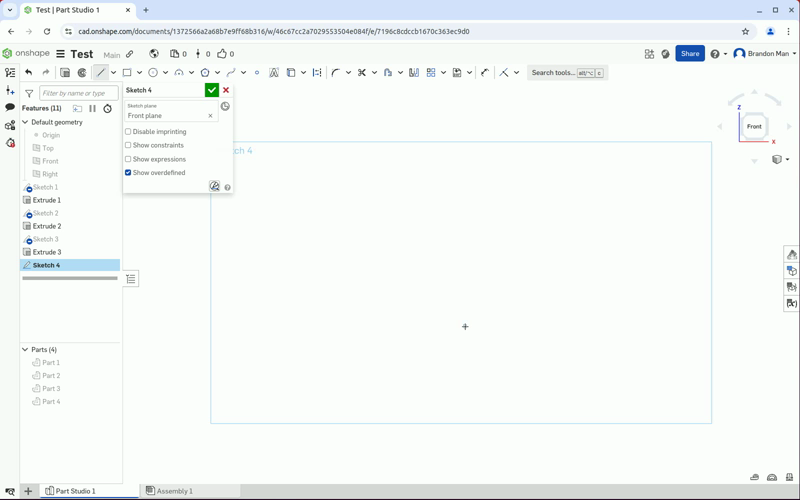
key_down(shift)
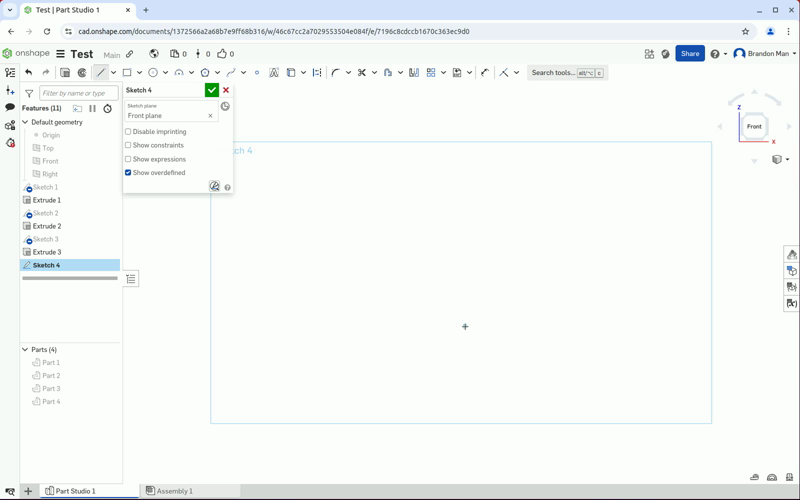
mouse_move(495, 326)
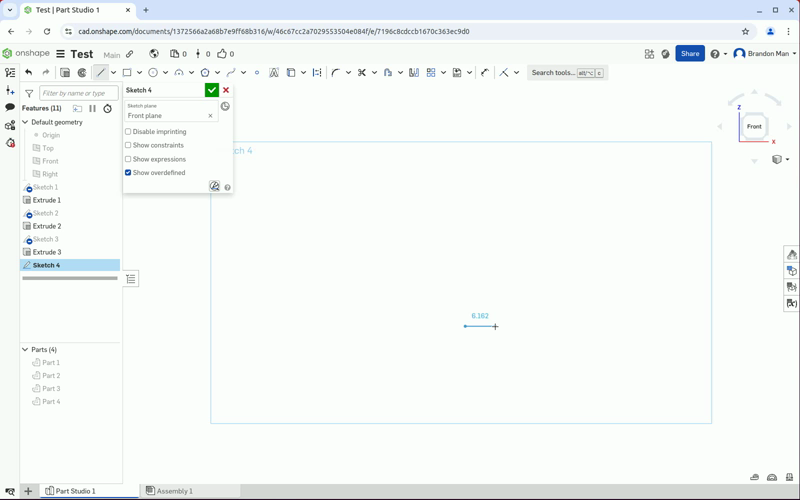
mouse_move(471, 325)
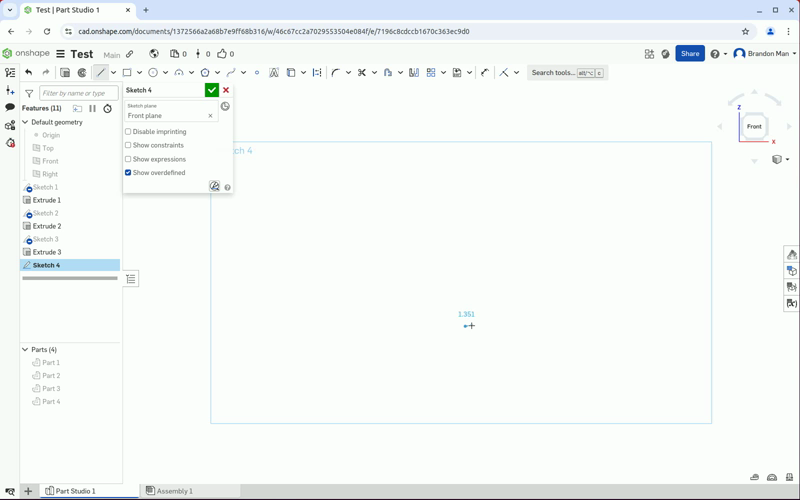
scroll(6)
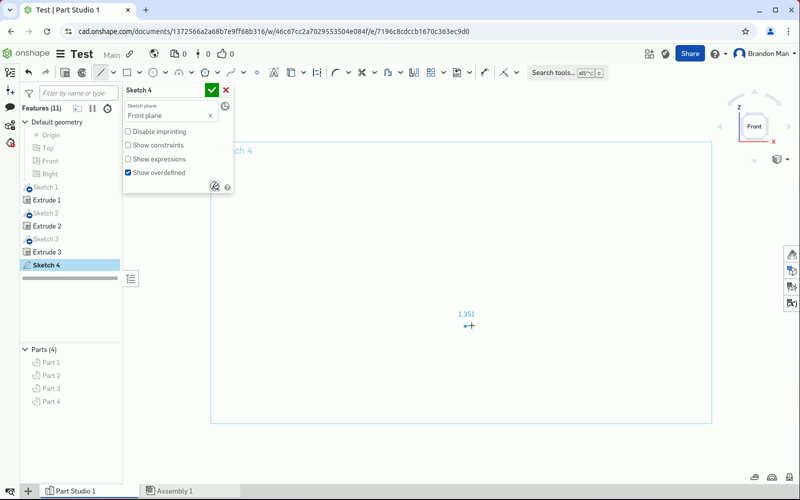
scroll(6)
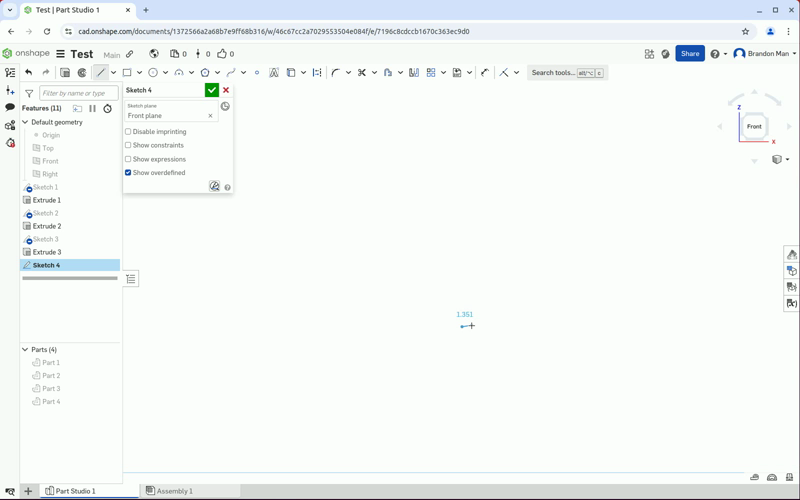
scroll(6)
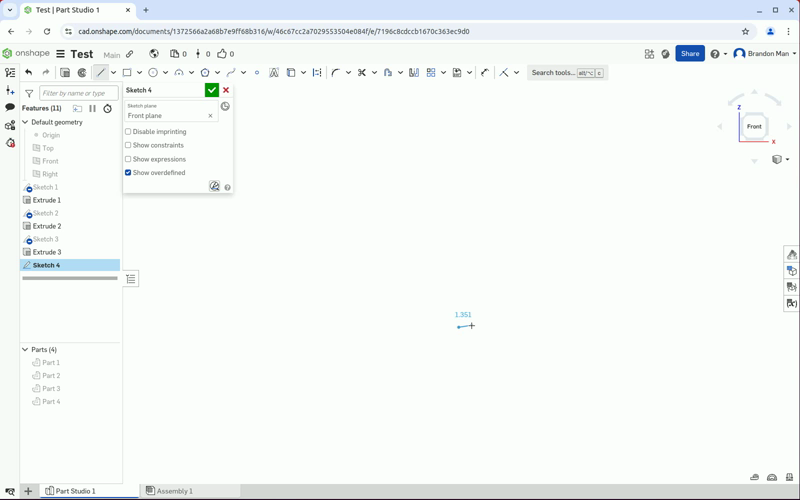
scroll(6)
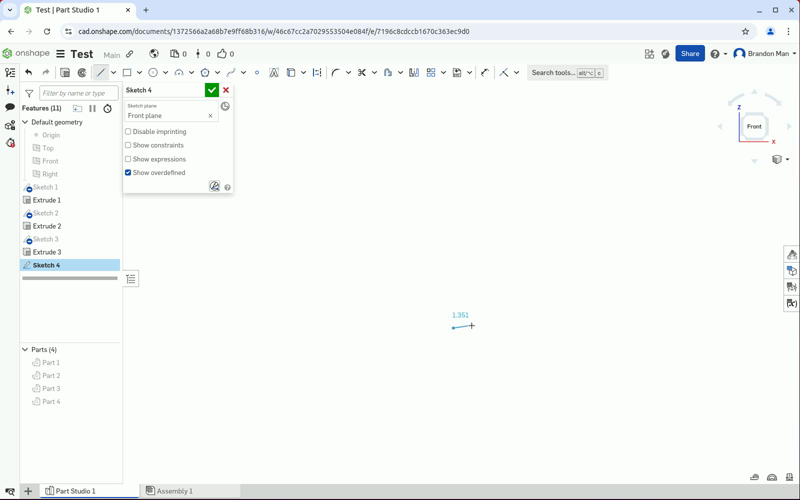
scroll(6)
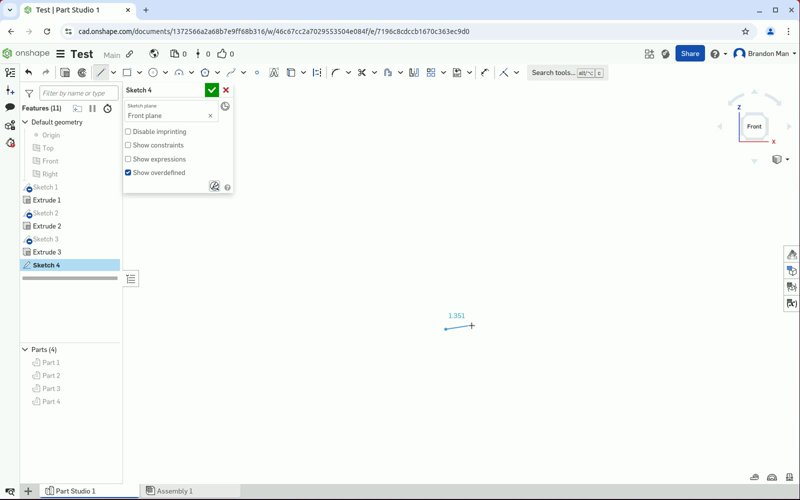
scroll(6)
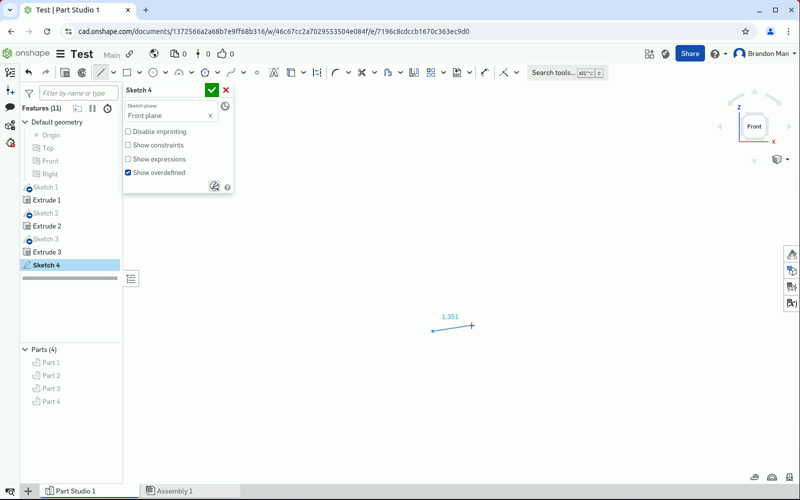
scroll(6)
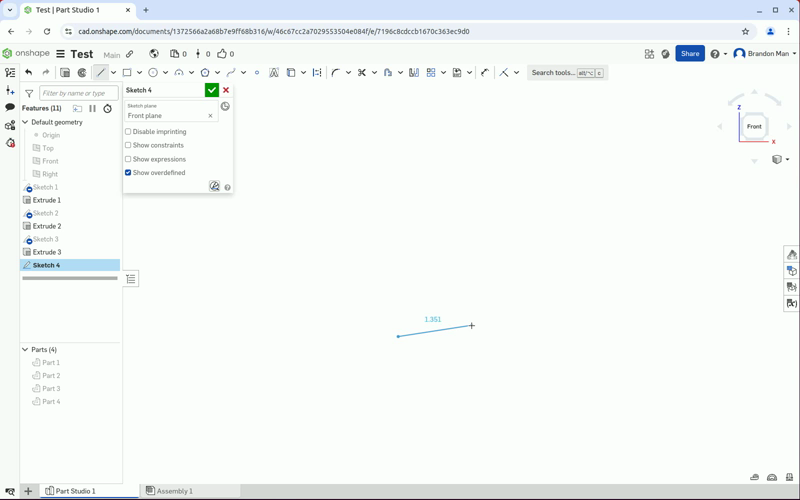
click(471, 325)
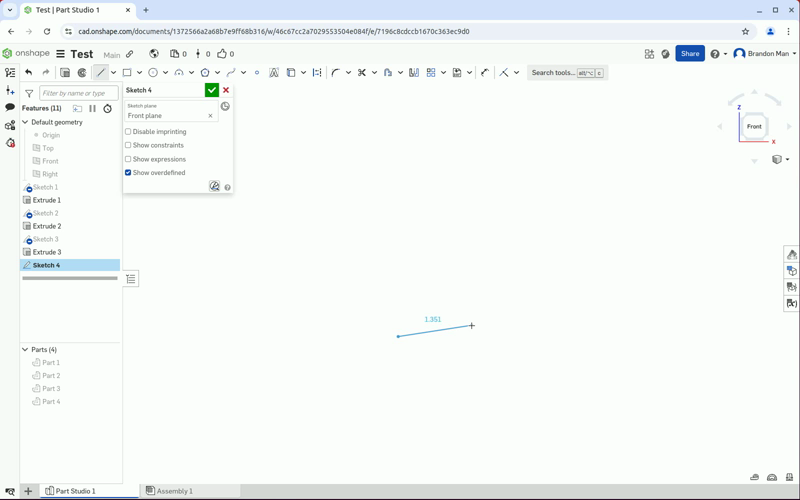
scroll(-6)
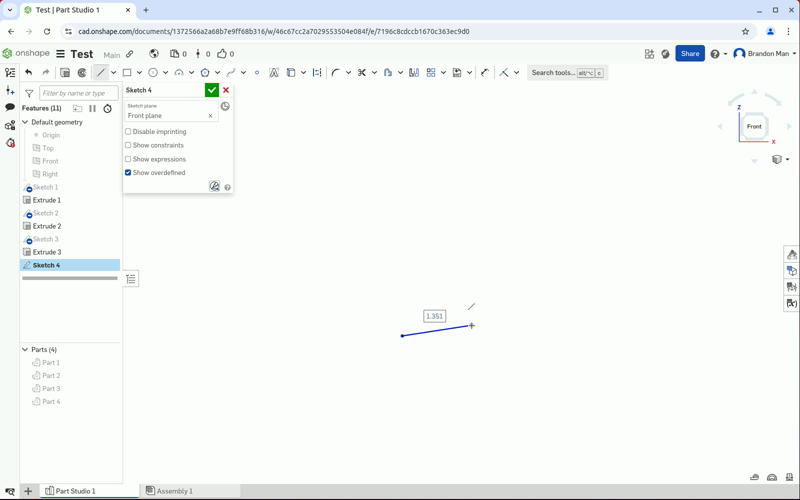
scroll(-6)
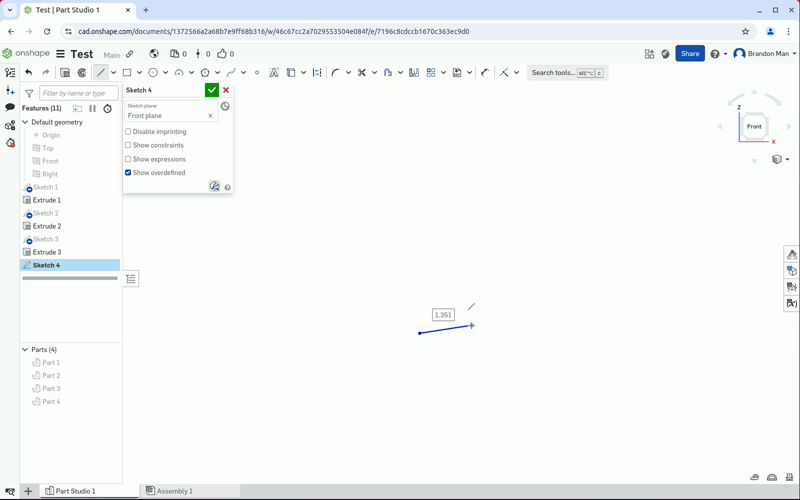
scroll(-6)
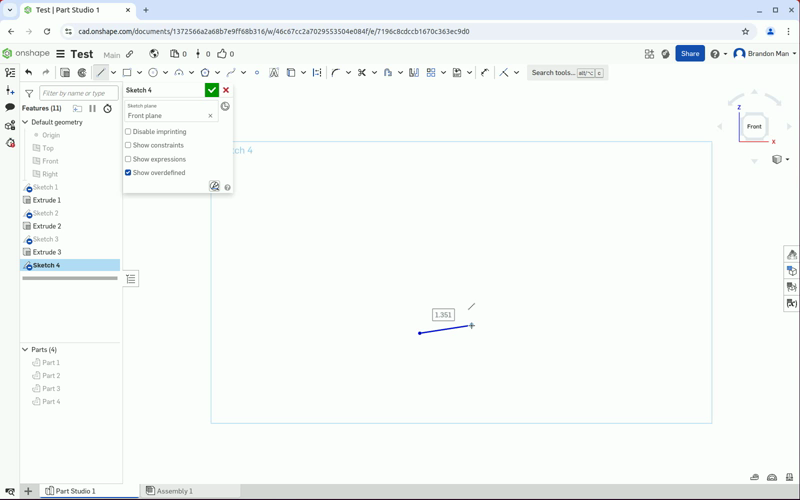
scroll(-6)
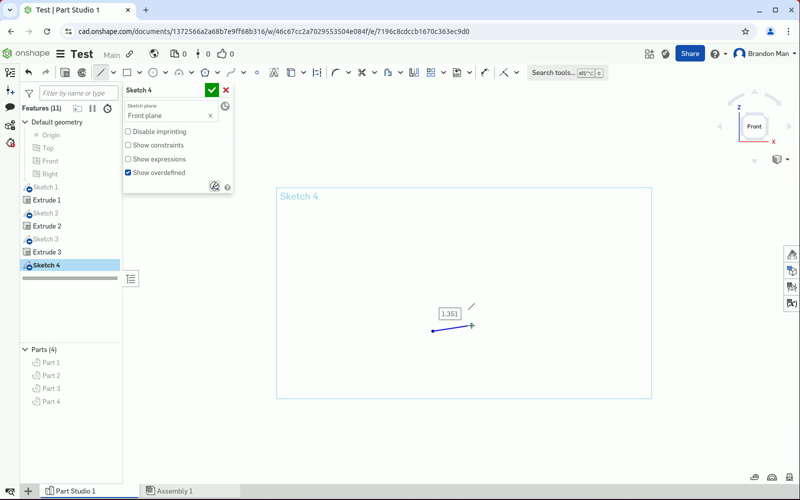
scroll(-6)
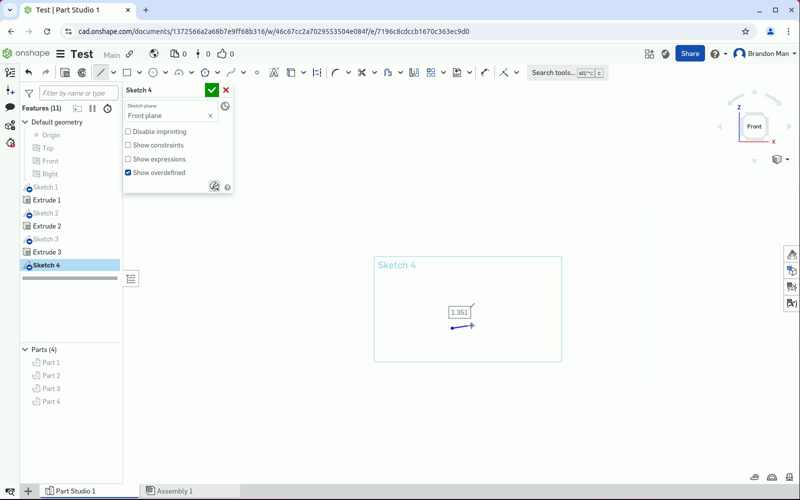
scroll(-6)
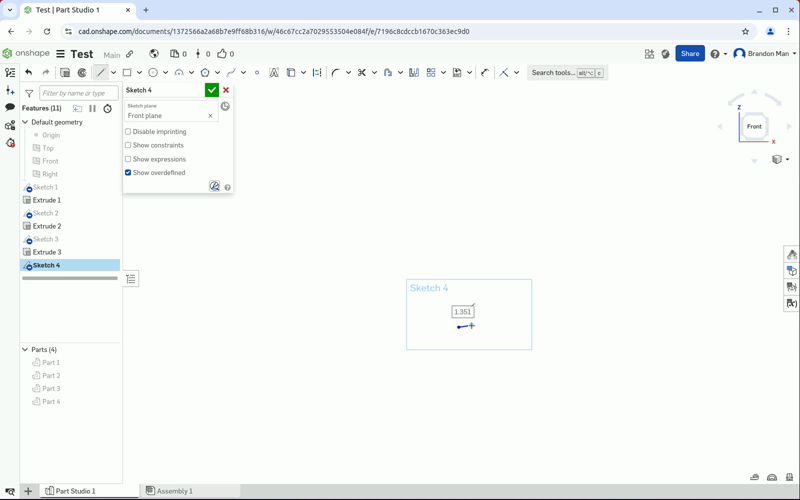
scroll(-6)
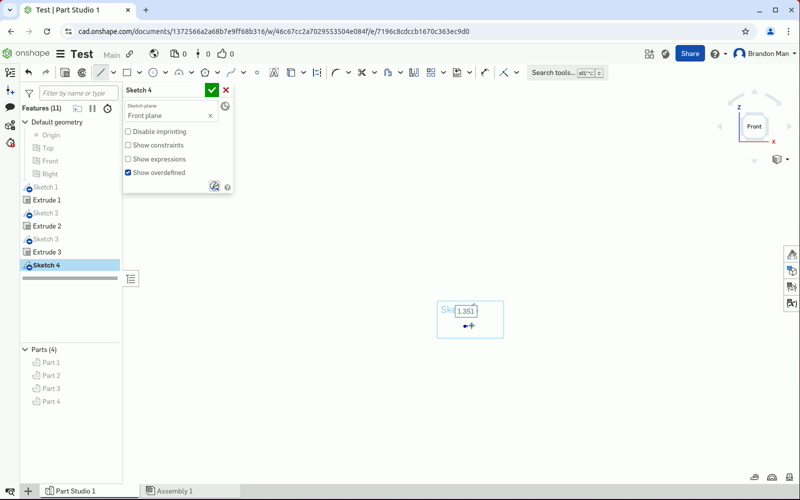
key_up(shift)
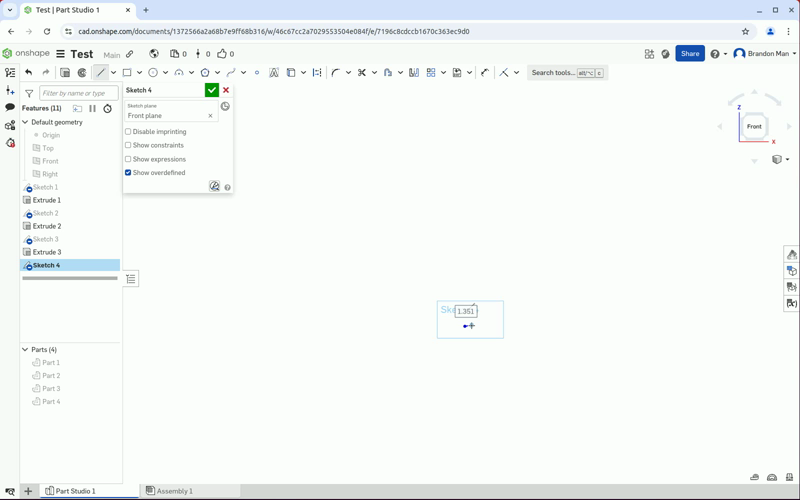
key(esc)
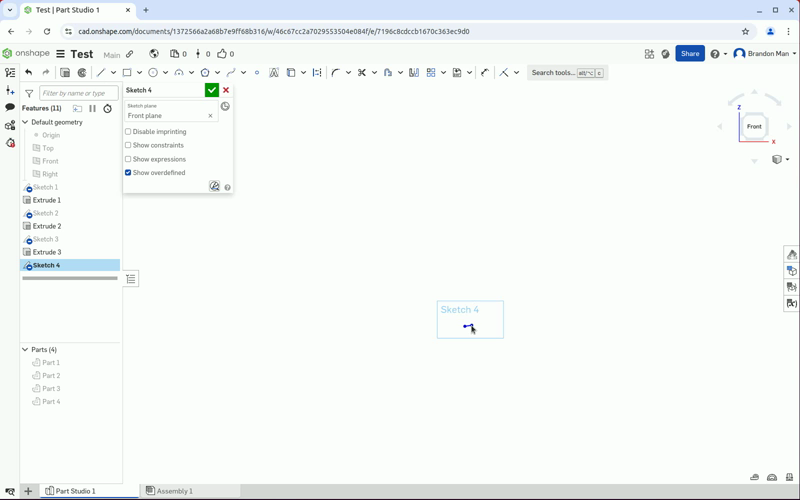
key(a)
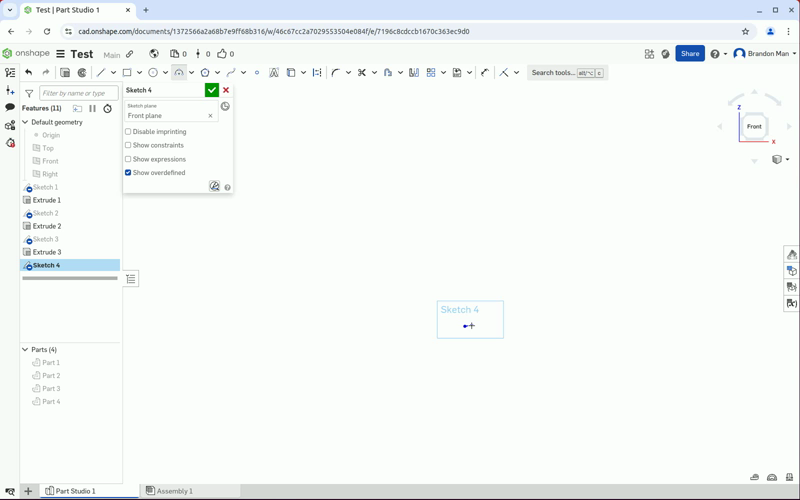
mouse_move(471, 325)
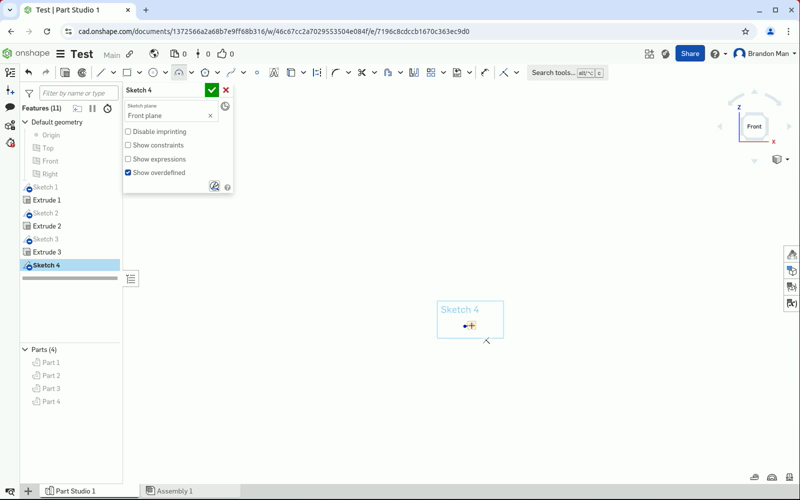
click(471, 325)
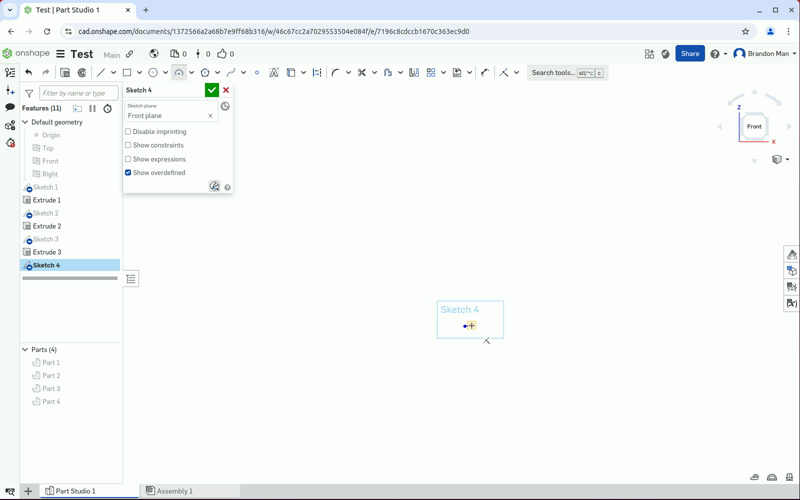
mouse_move(465, 326)
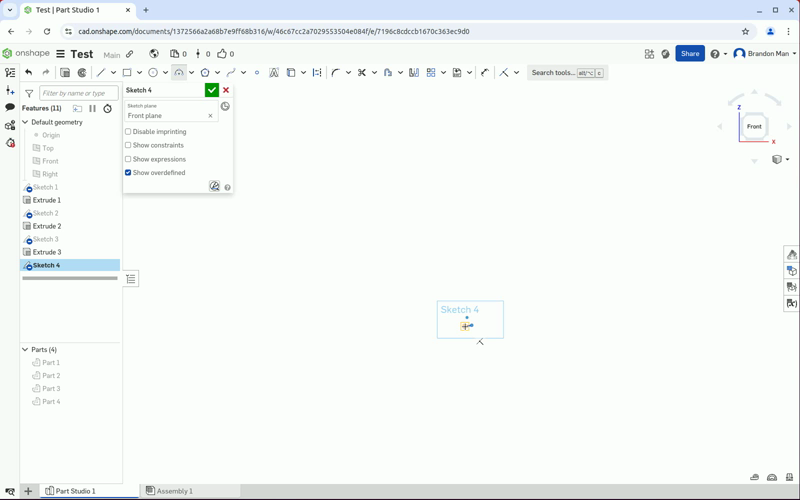
scroll(6)
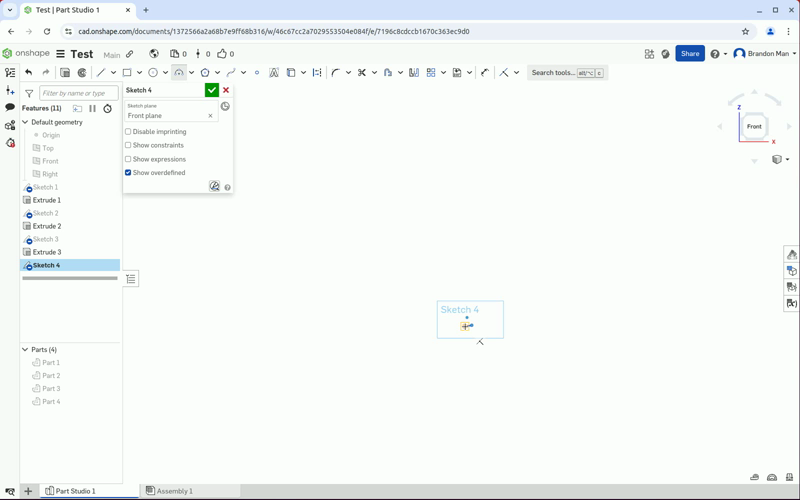
scroll(6)
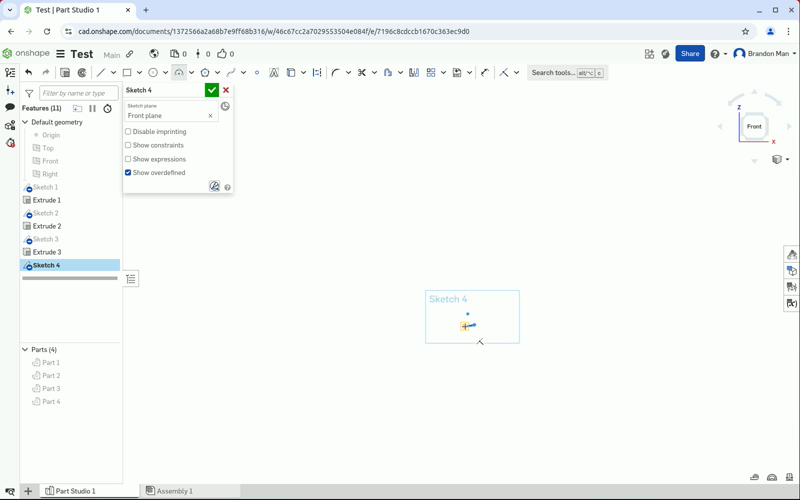
scroll(6)
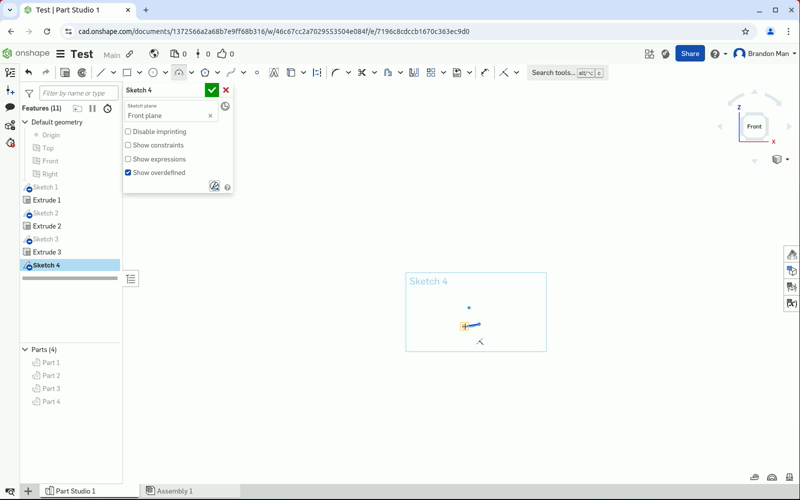
scroll(6)
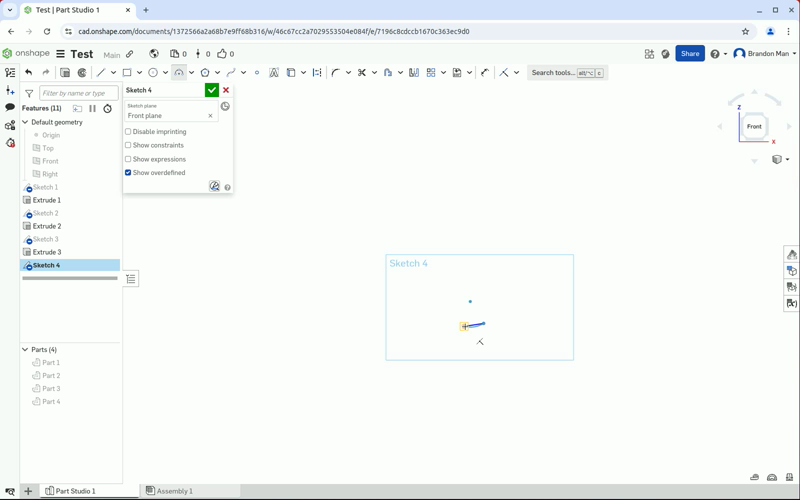
scroll(6)
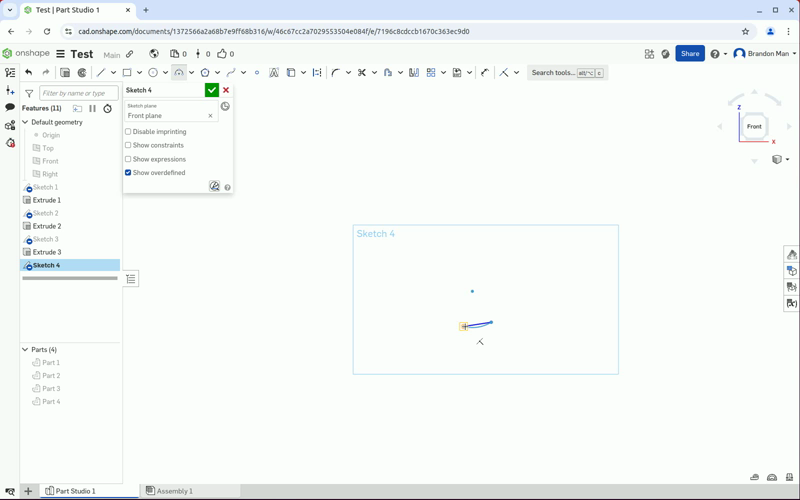
scroll(6)
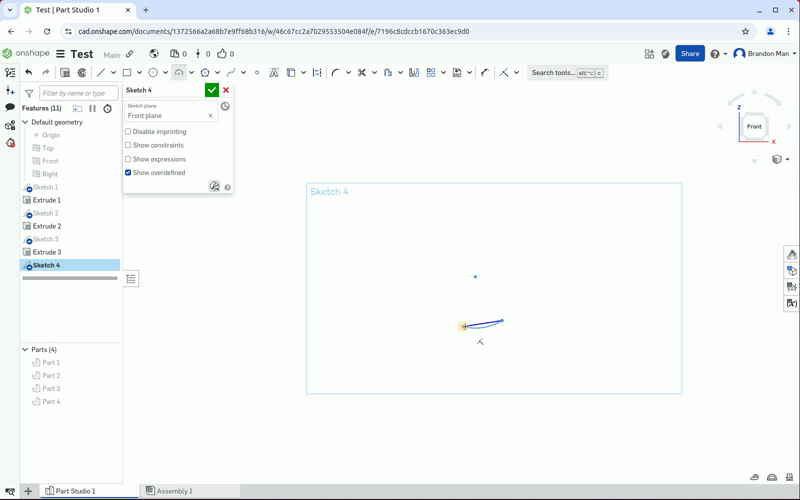
scroll(6)
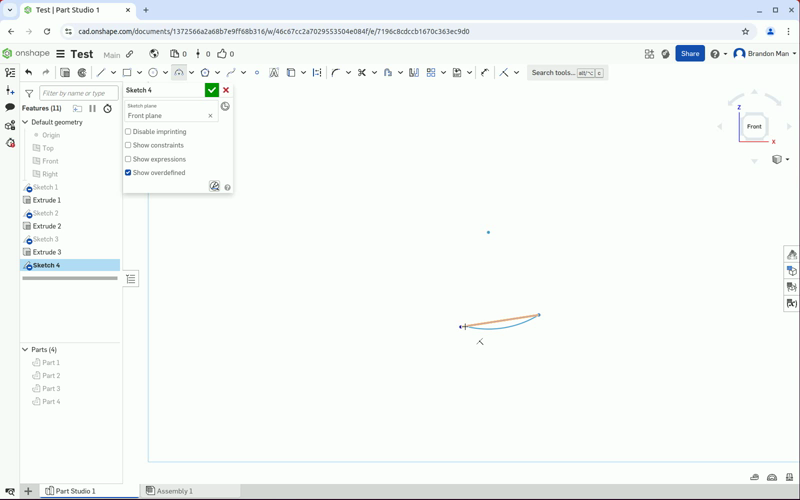
click(465, 326)
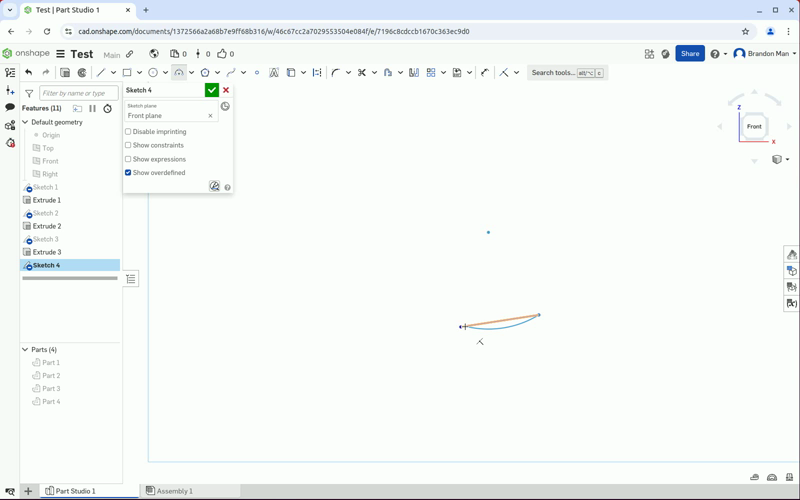
scroll(-6)
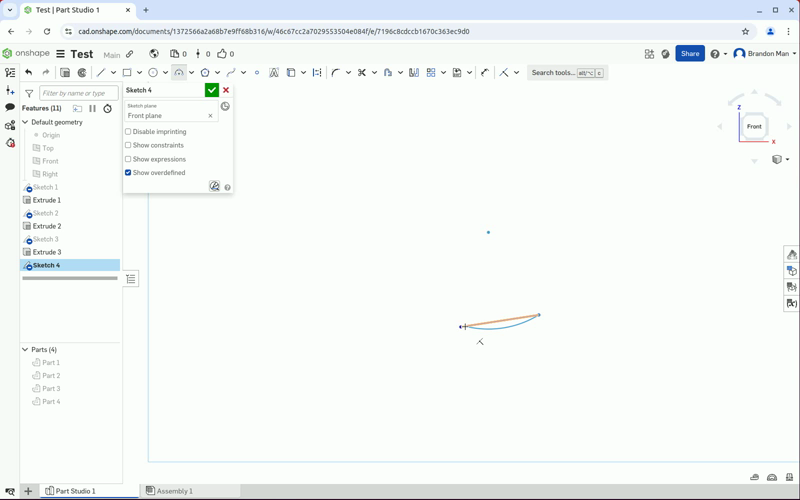
scroll(-6)
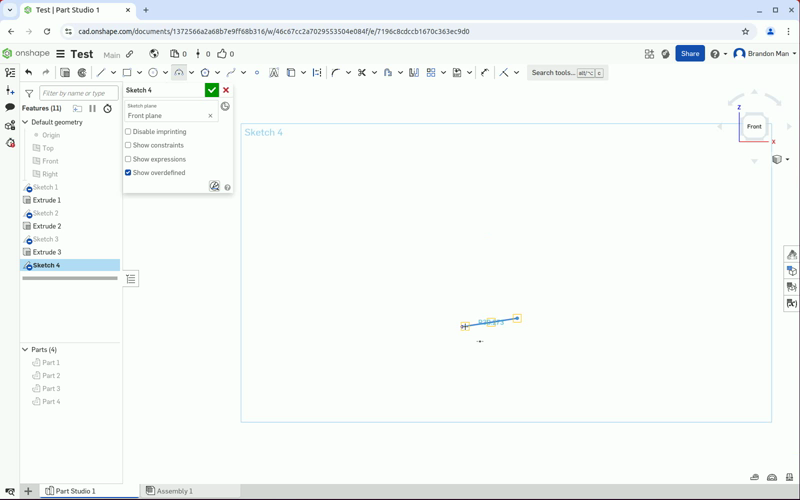
scroll(-6)
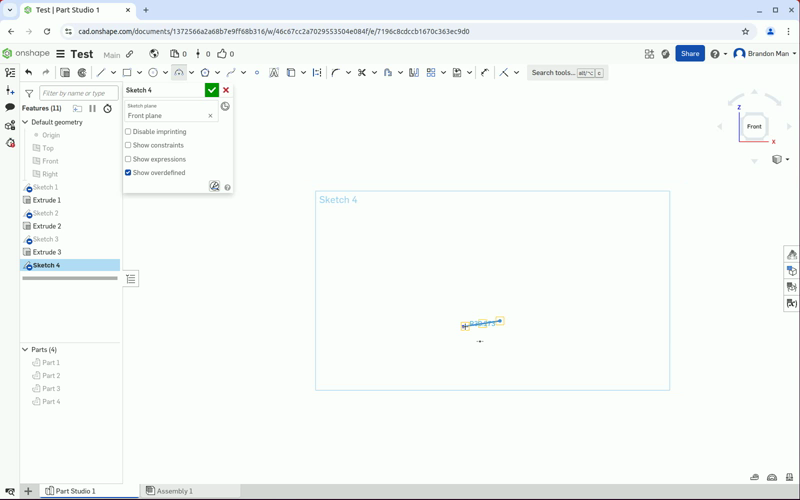
scroll(-6)
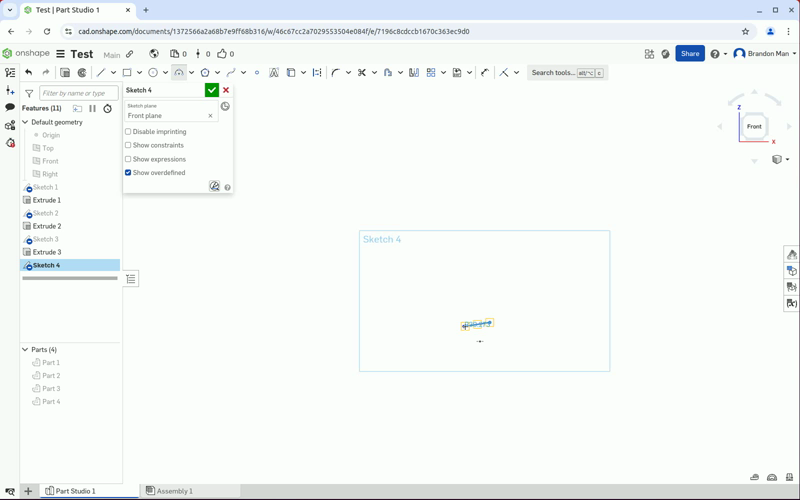
scroll(-6)
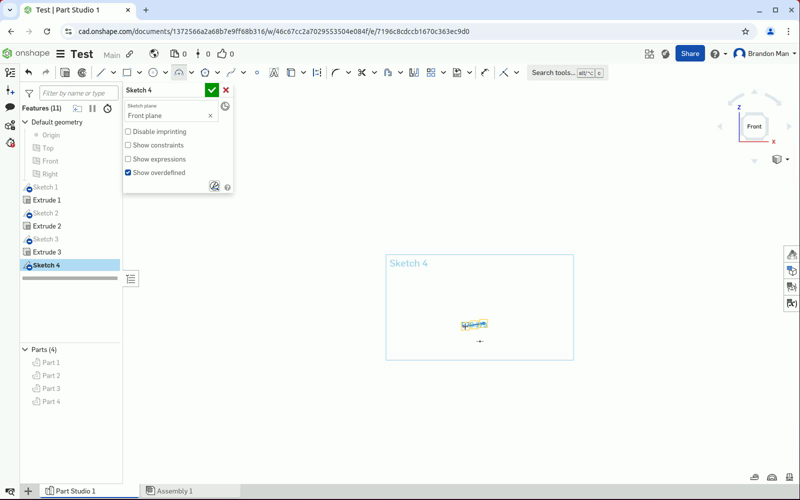
scroll(-6)
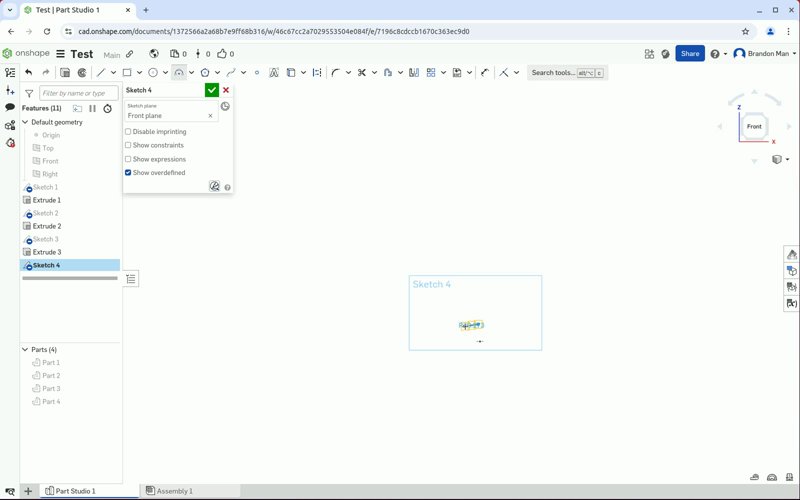
scroll(-6)
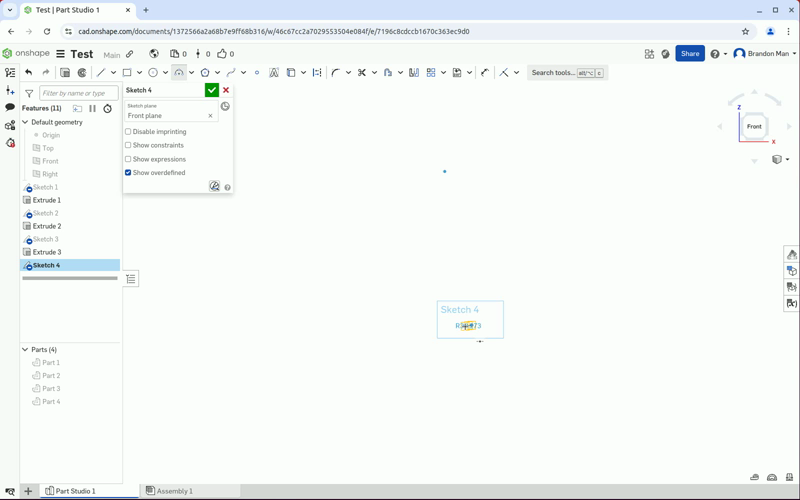
key_down(shift)
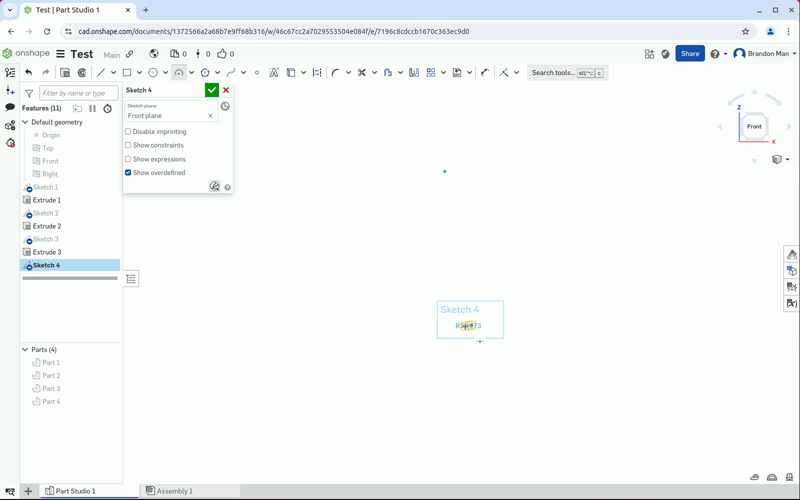
mouse_move(456, 237)
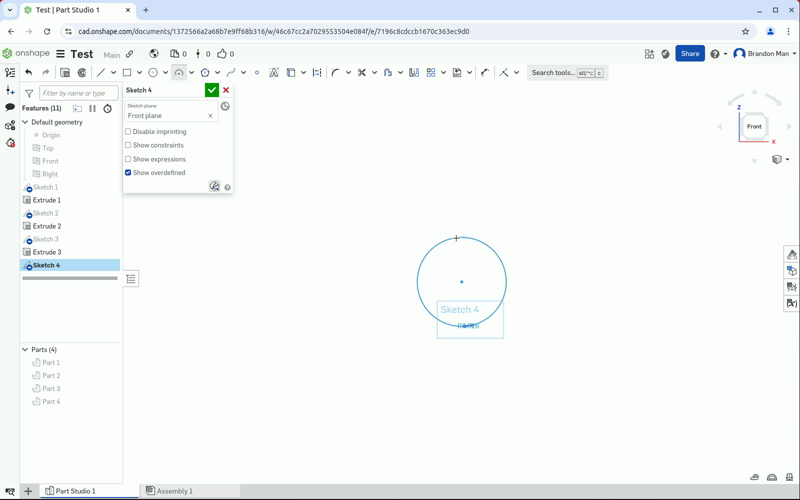
scroll(6)
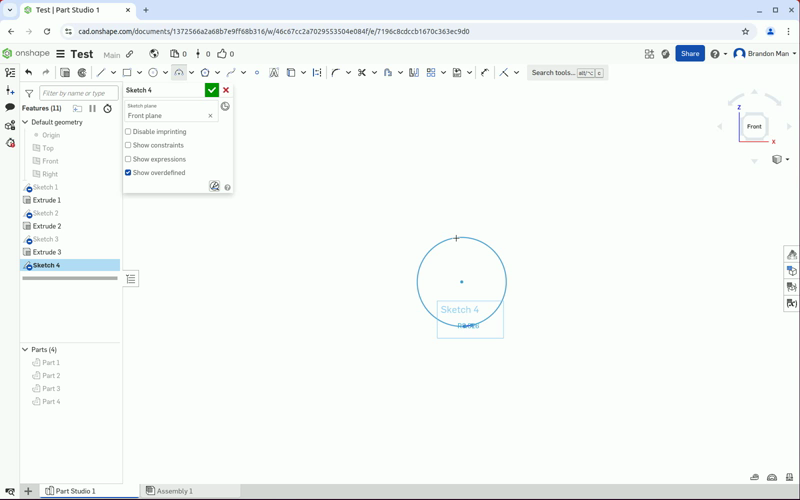
scroll(6)
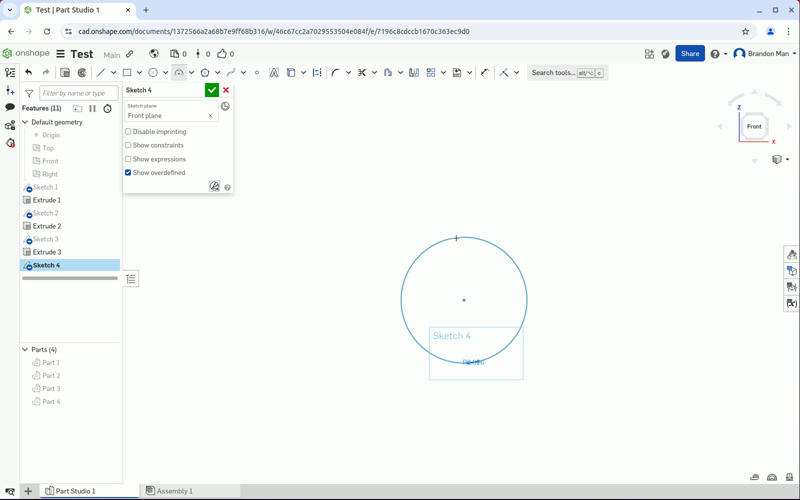
scroll(6)
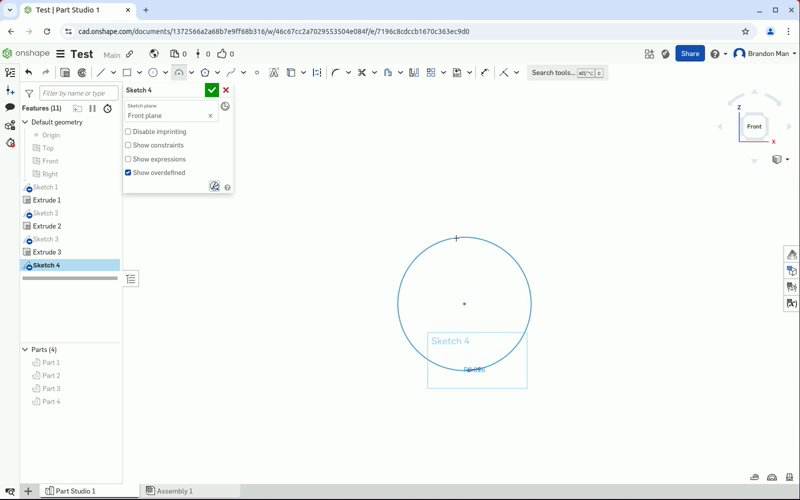
scroll(6)
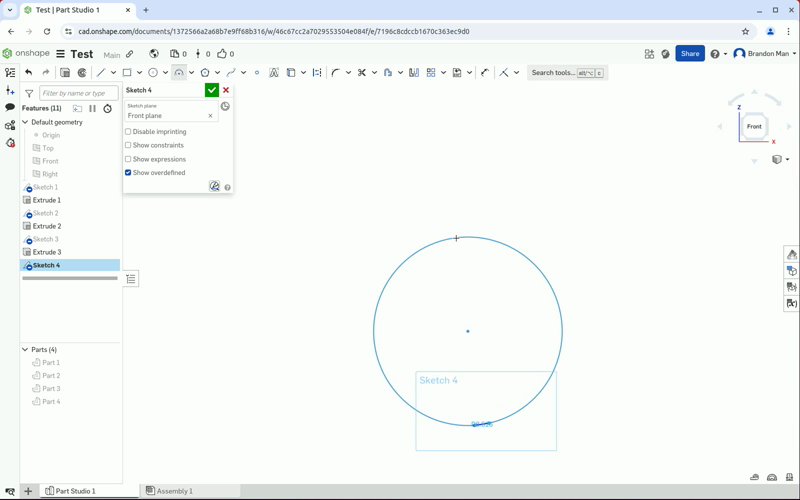
scroll(6)
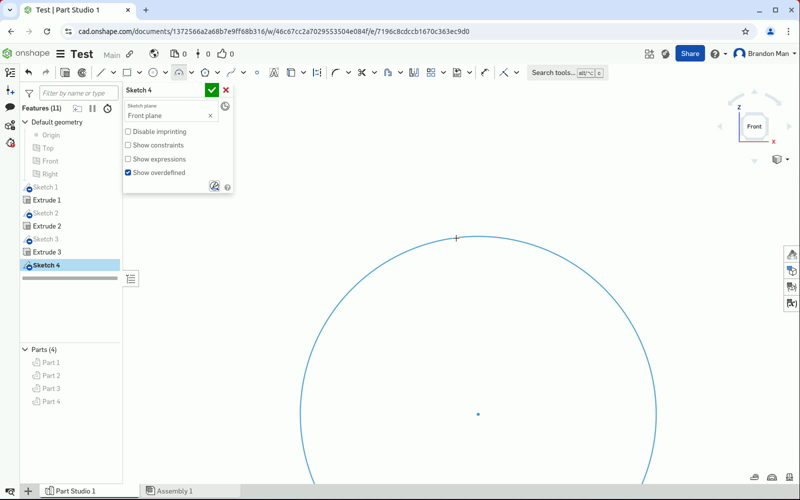
scroll(6)
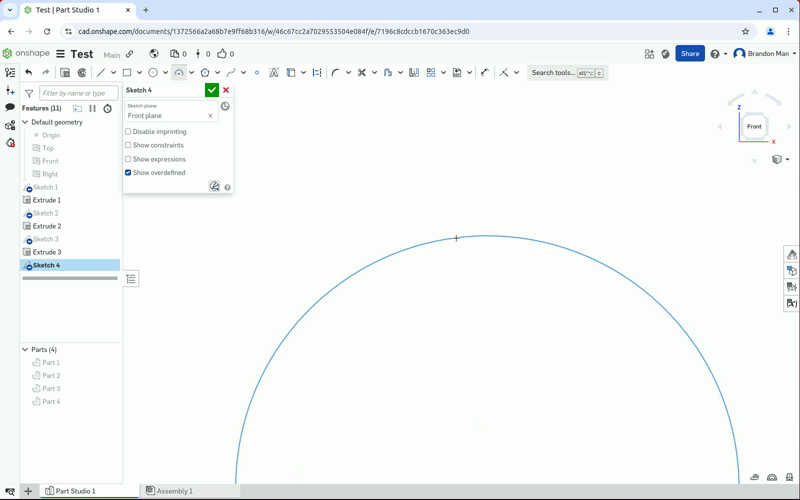
scroll(6)
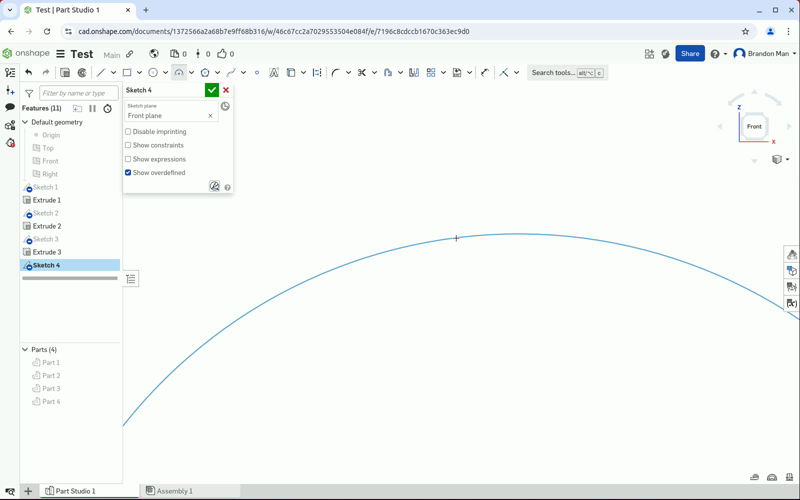
click(456, 237)
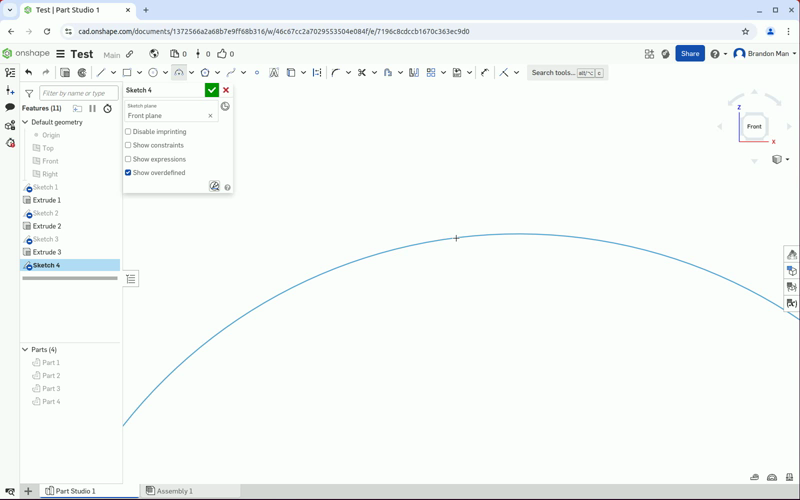
scroll(-6)
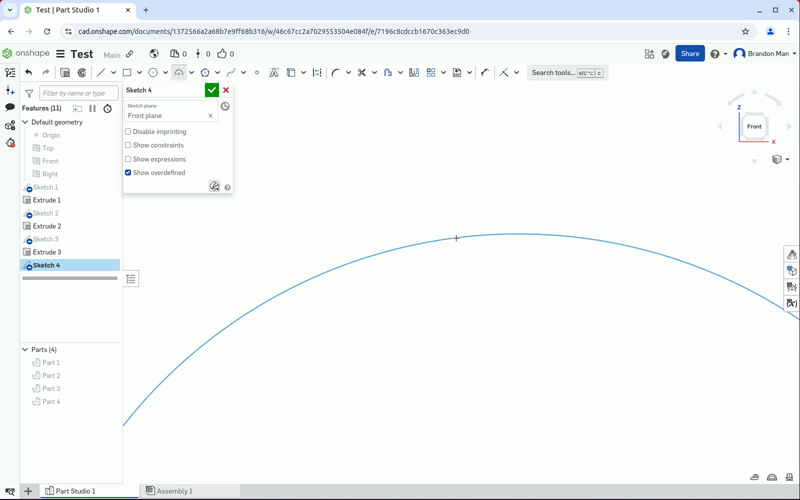
scroll(-6)
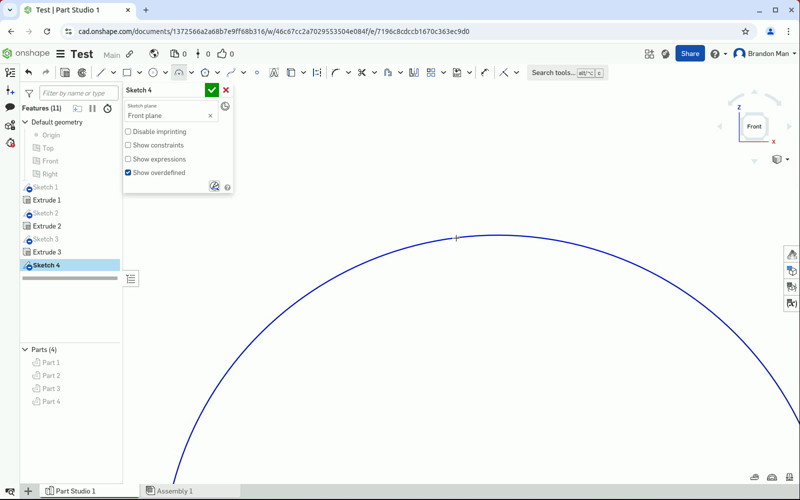
scroll(-6)
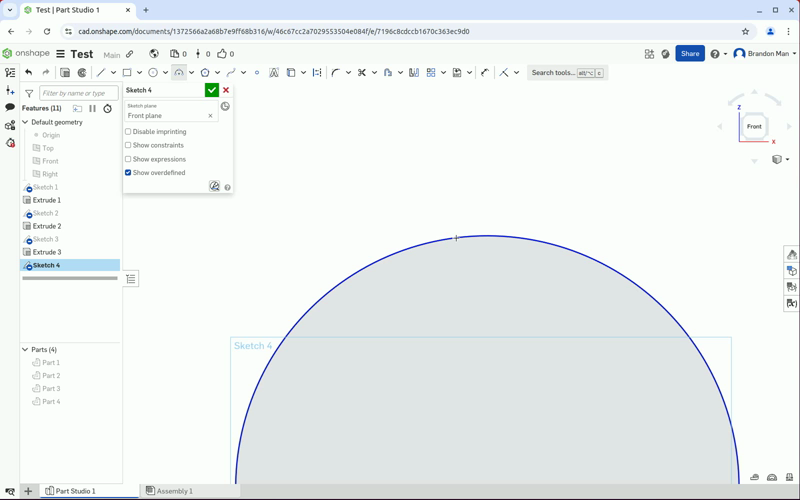
scroll(-6)
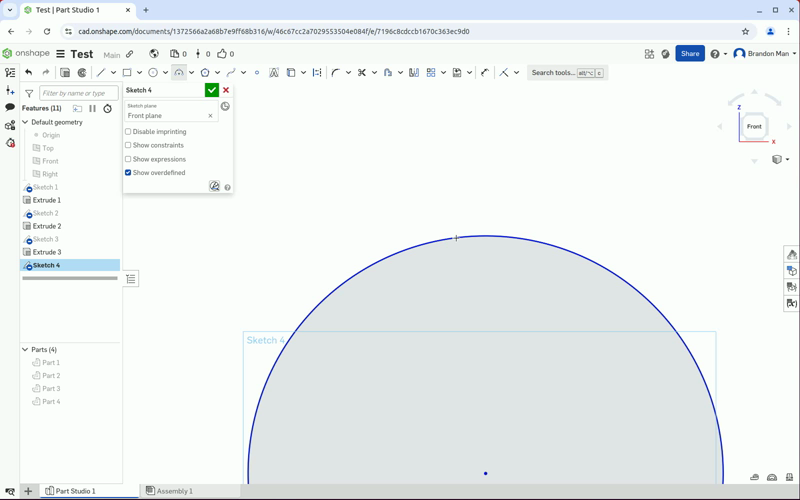
scroll(-6)
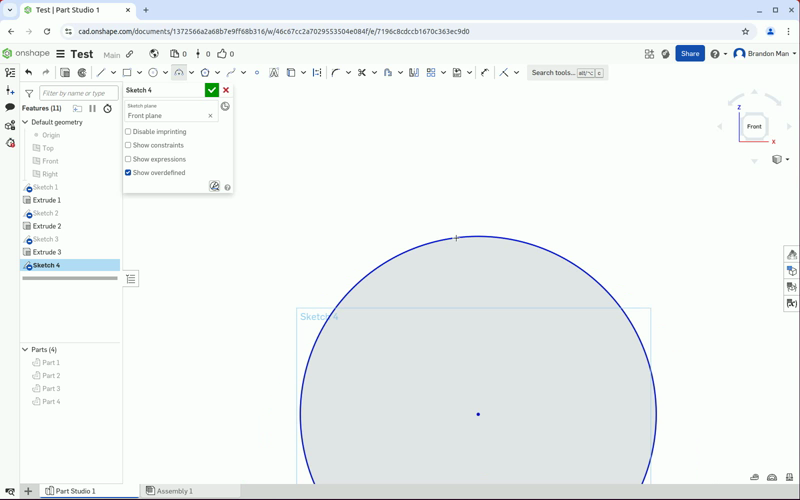
scroll(-6)
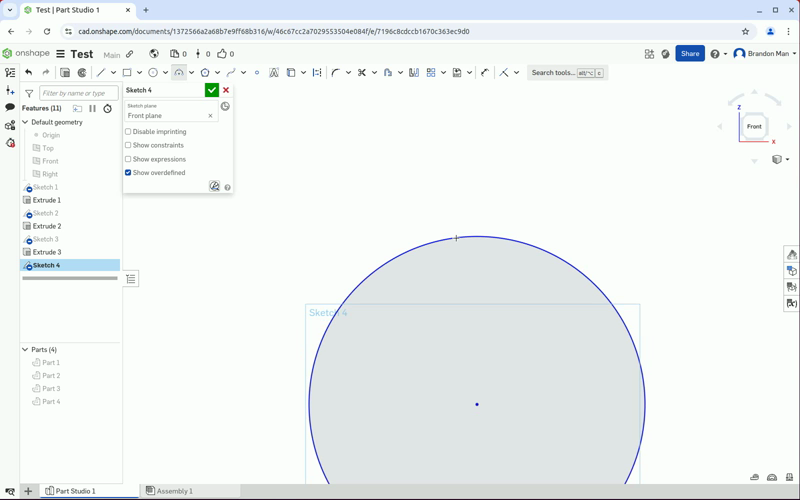
scroll(-6)
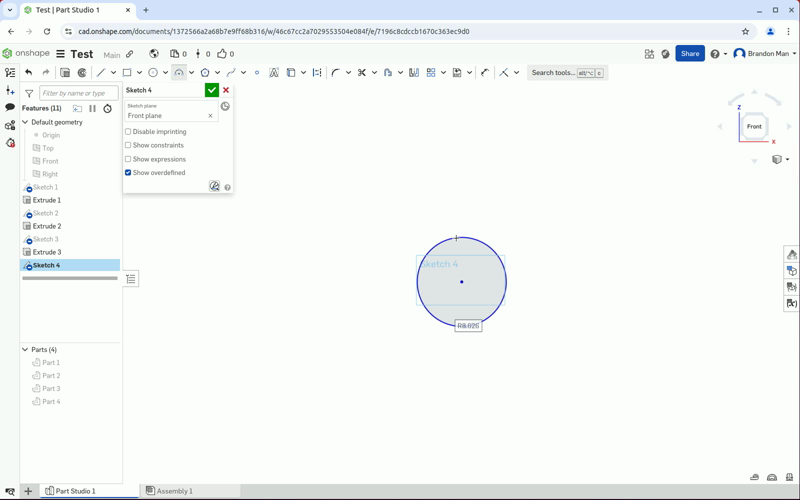
key_up(shift)
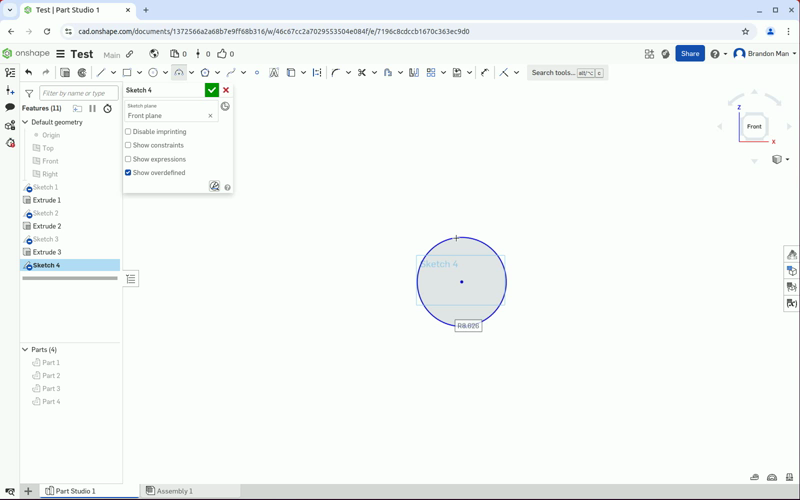
key(esc)
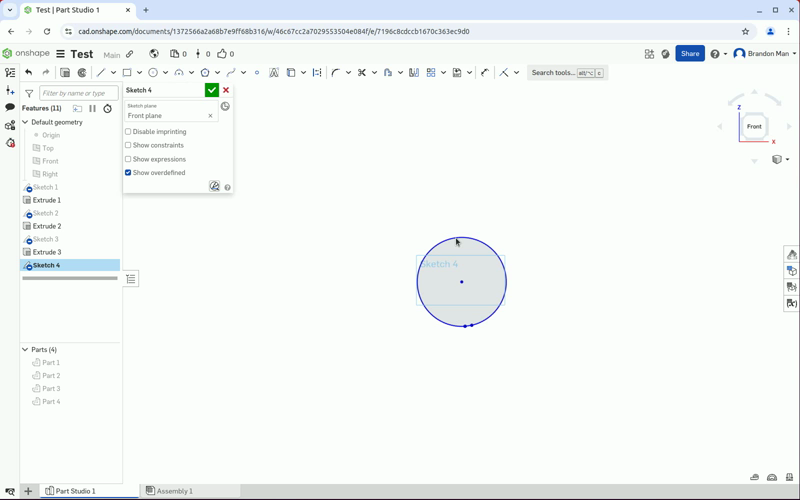
key(l)
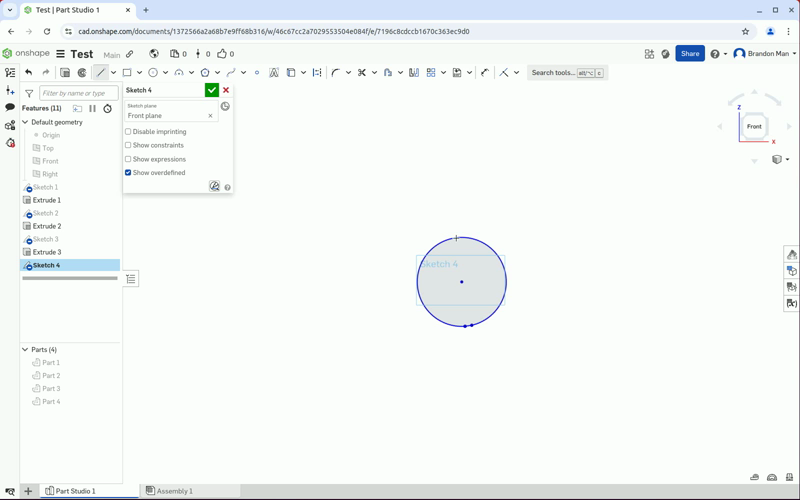
key_down(shift)
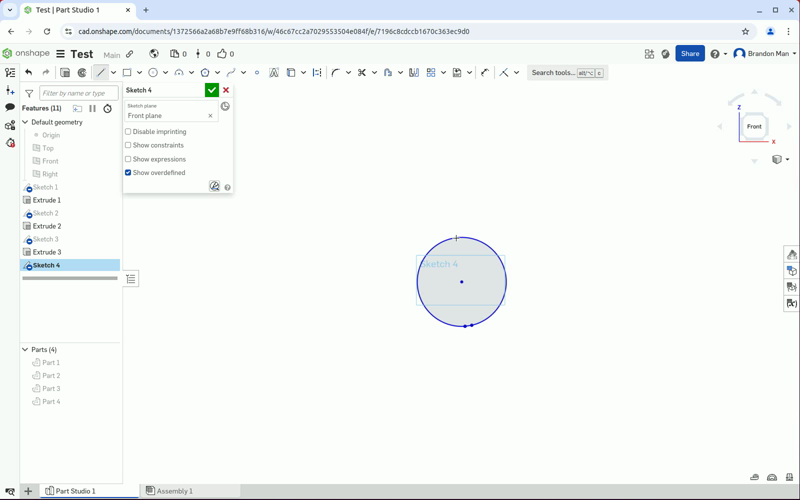
mouse_move(431, 290)
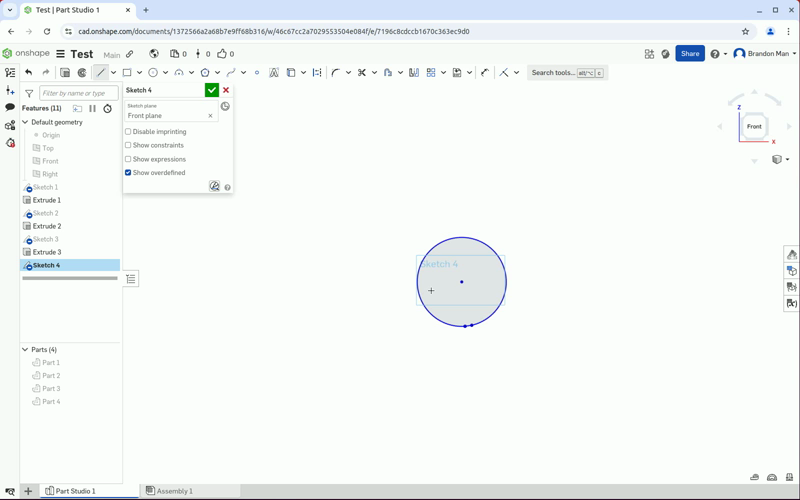
click(431, 290)
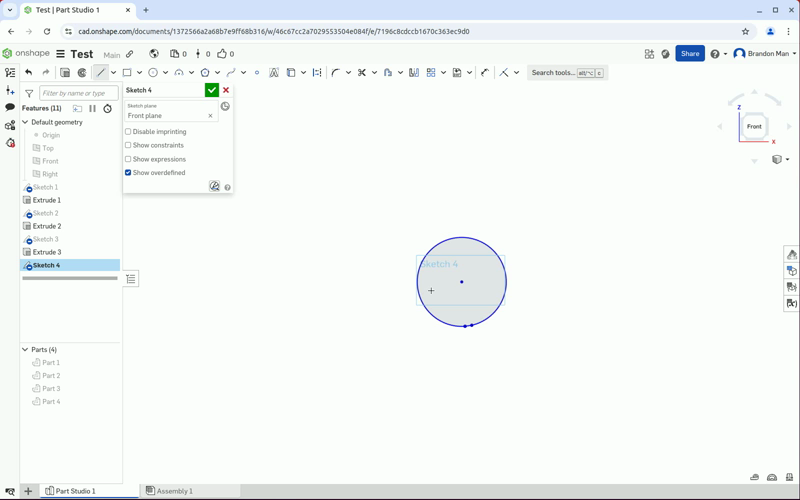
key_up(shift)
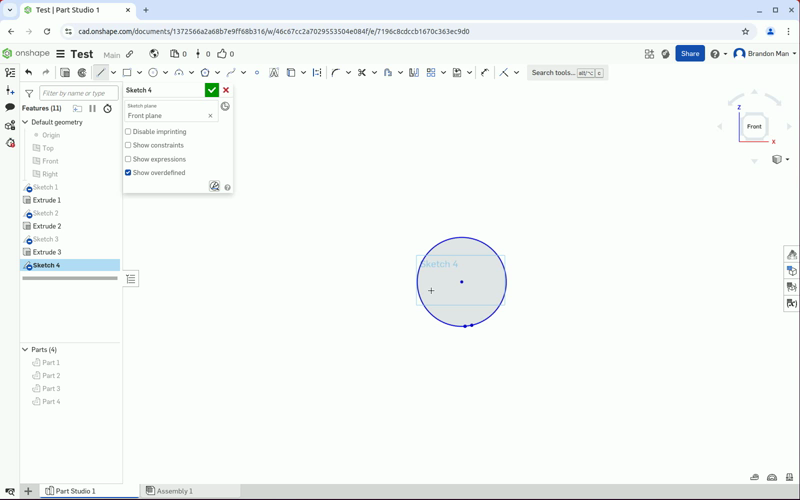
key_down(shift)
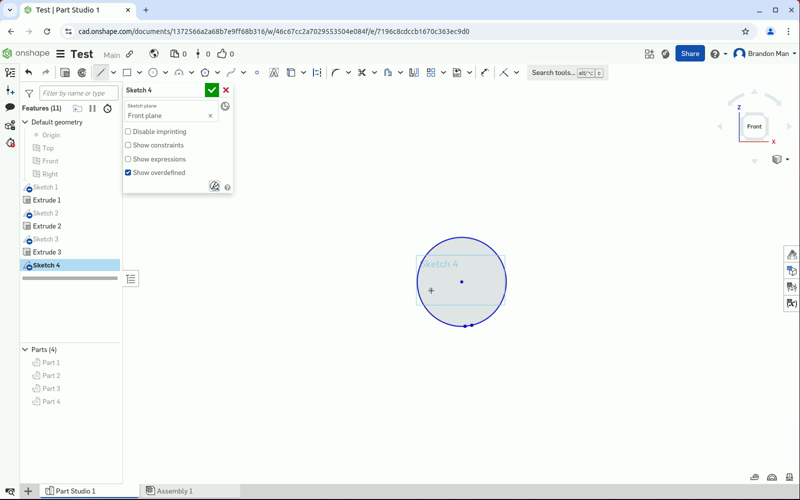
mouse_move(461, 290)
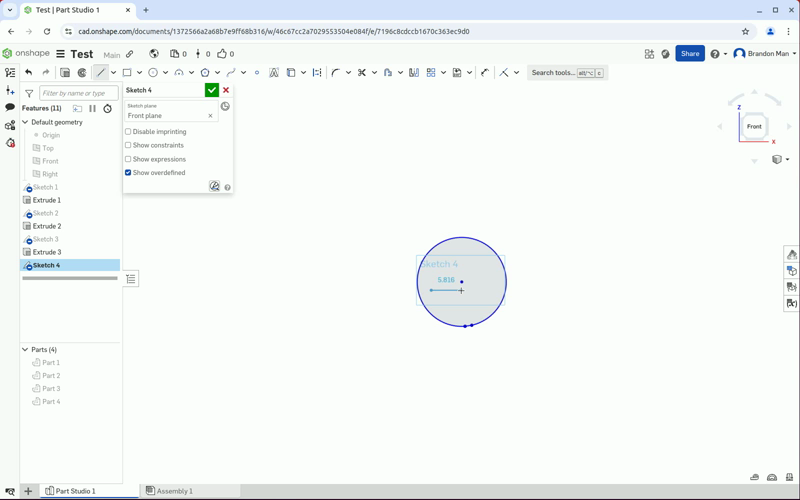
mouse_move(440, 290)
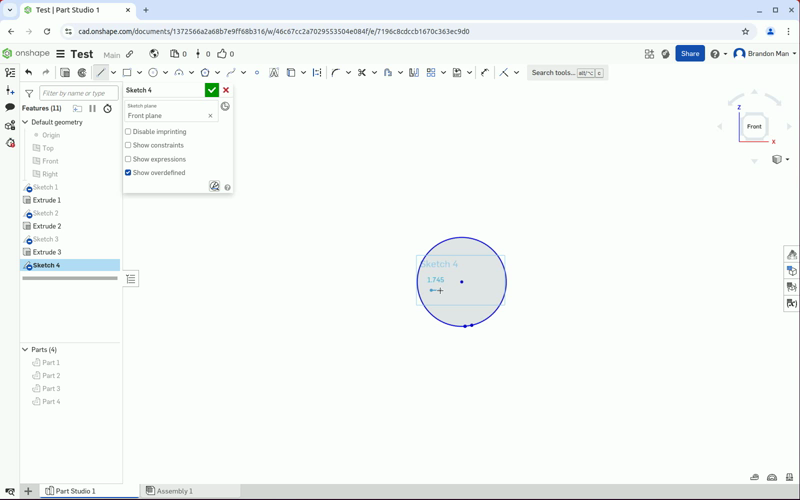
click(440, 290)
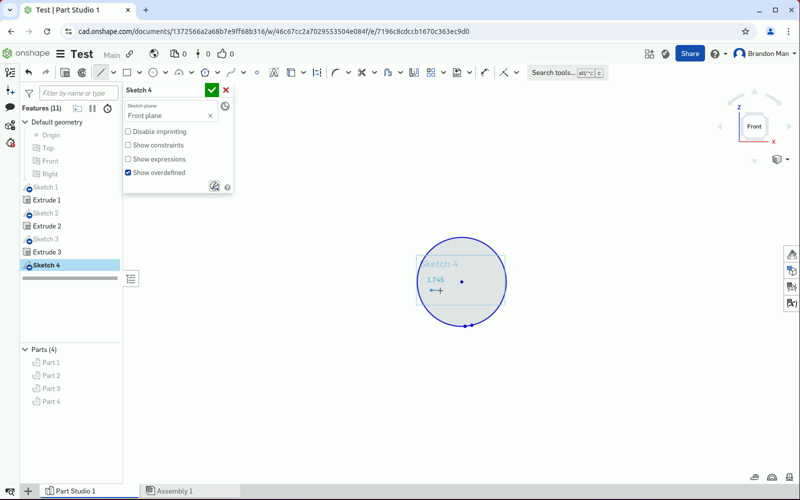
key_up(shift)
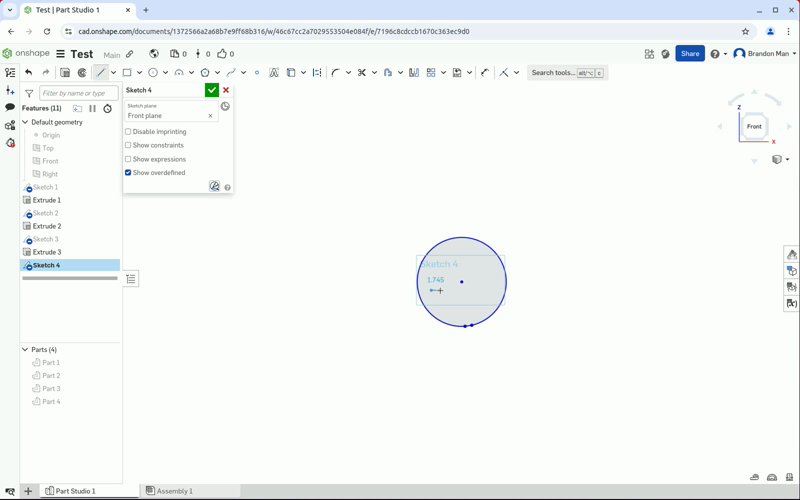
key(esc)
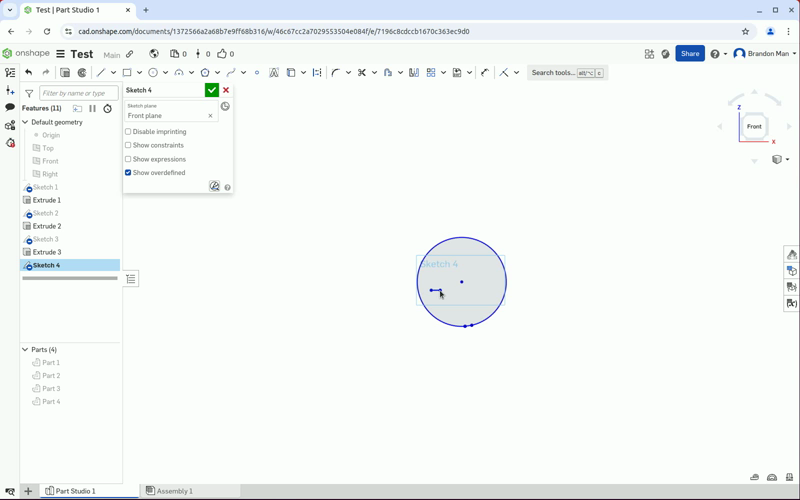
key(a)
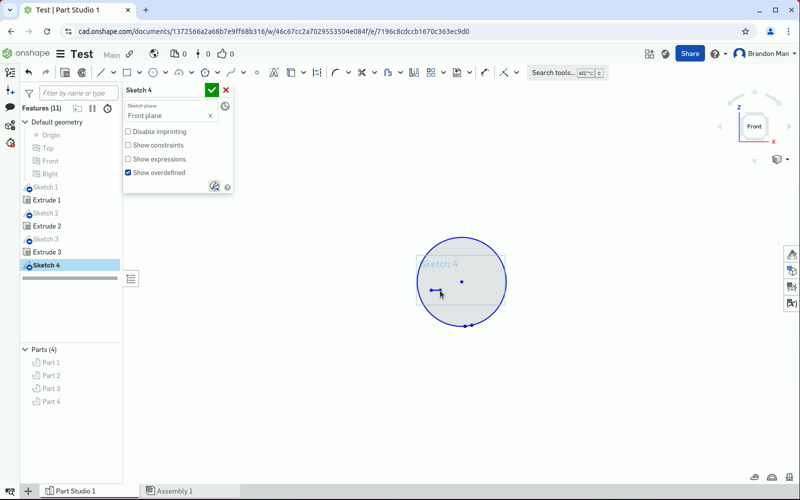
mouse_move(440, 290)
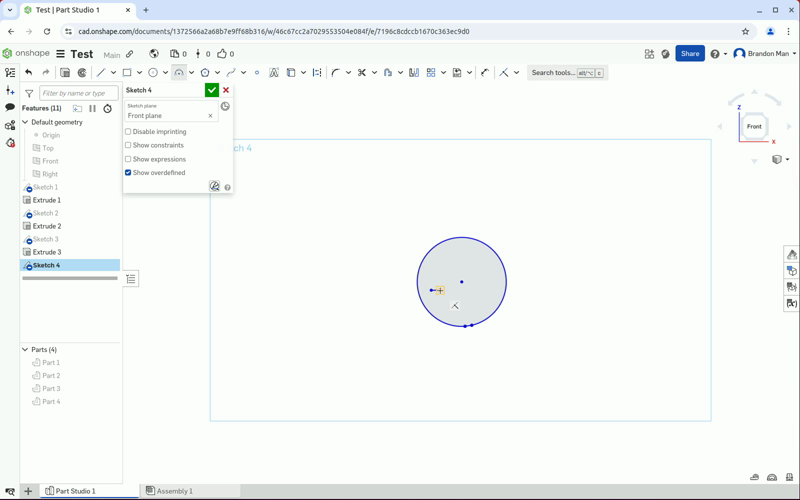
click(440, 290)
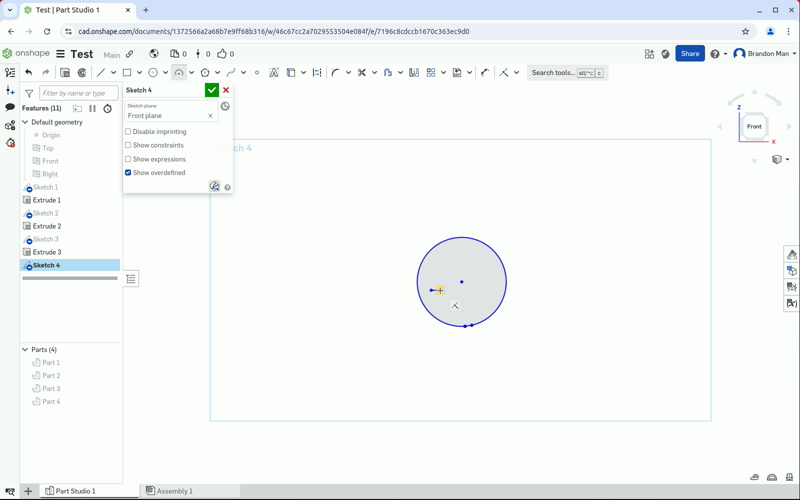
key_down(shift)
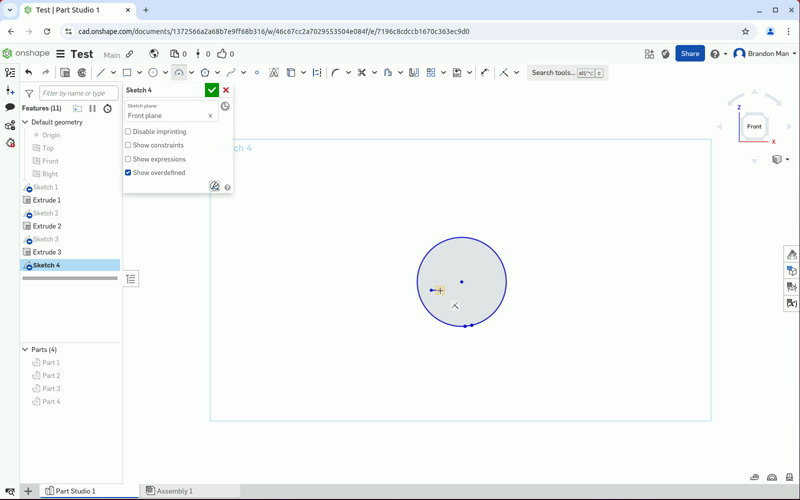
mouse_move(482, 290)
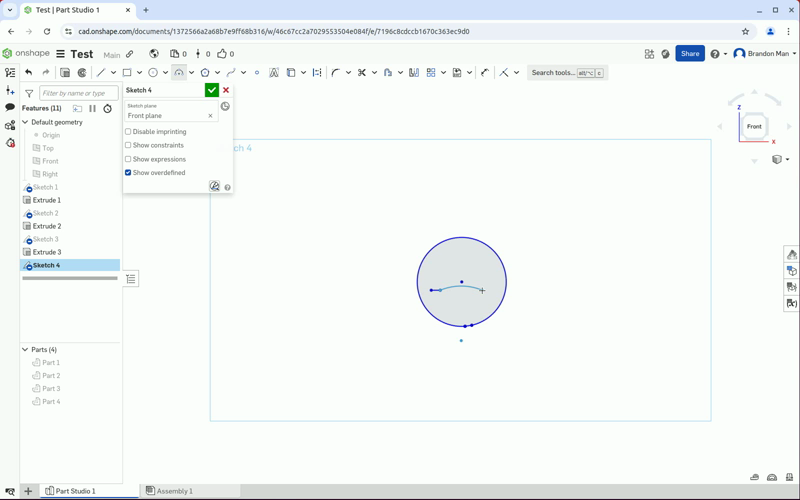
click(482, 290)
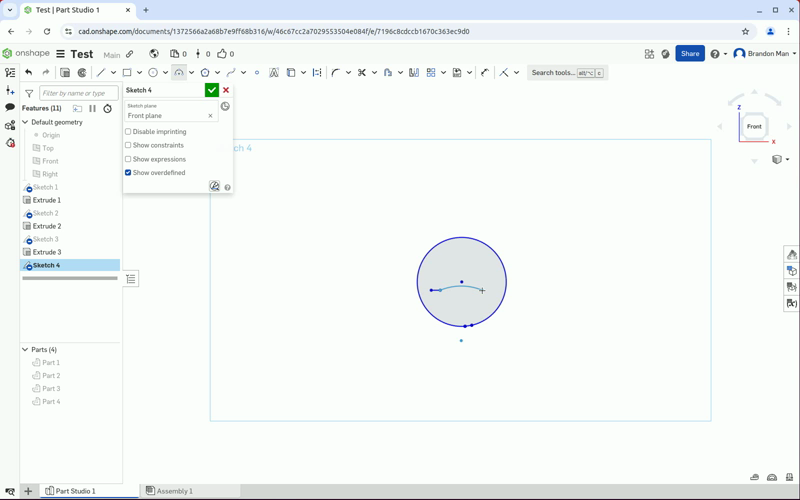
mouse_move(461, 304)
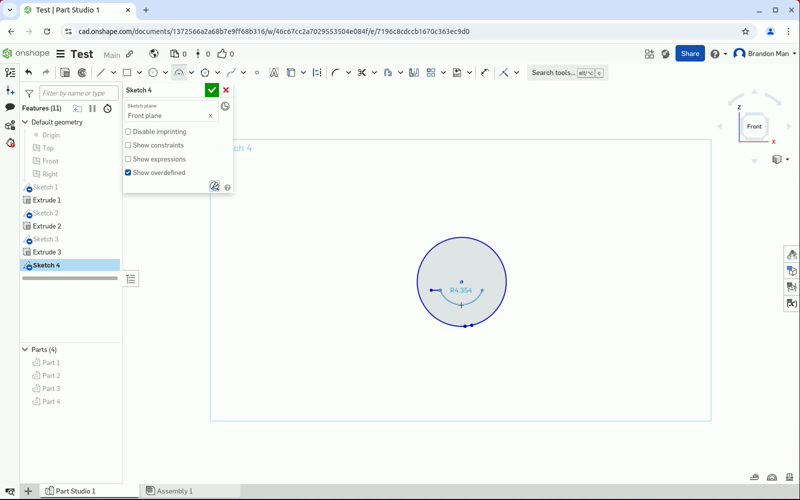
click(461, 304)
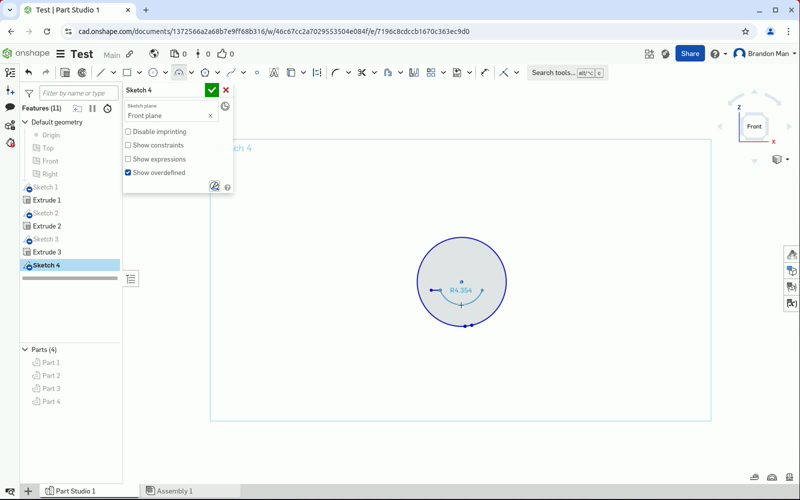
key_up(shift)
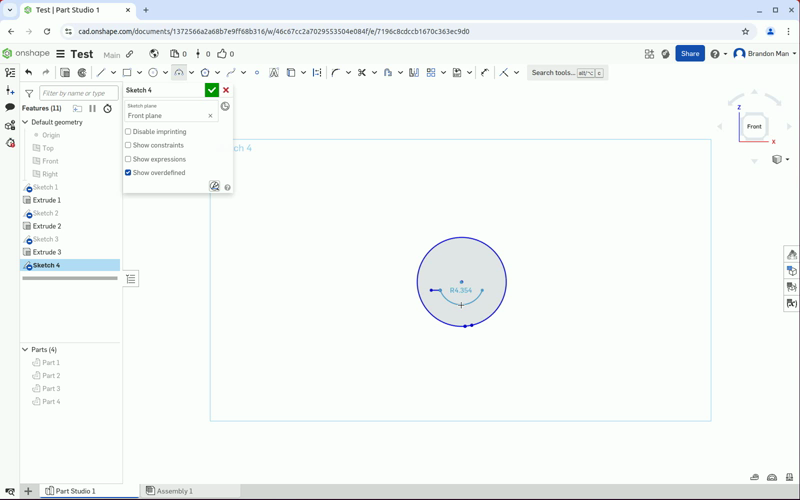
key(esc)
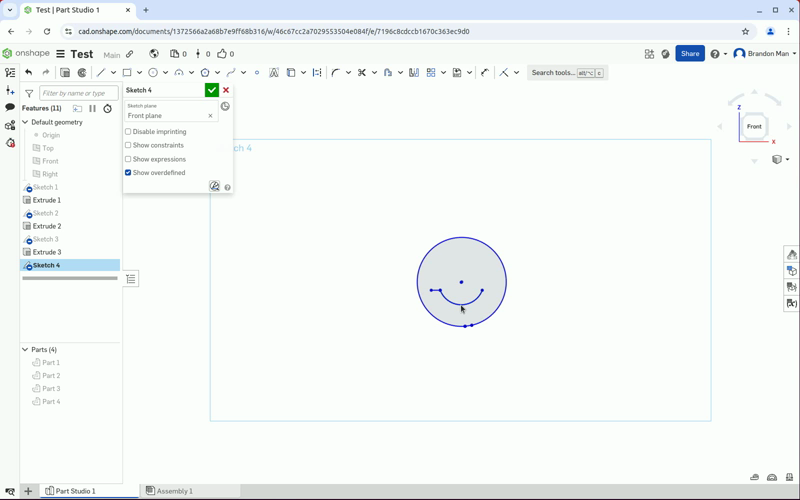
key(l)
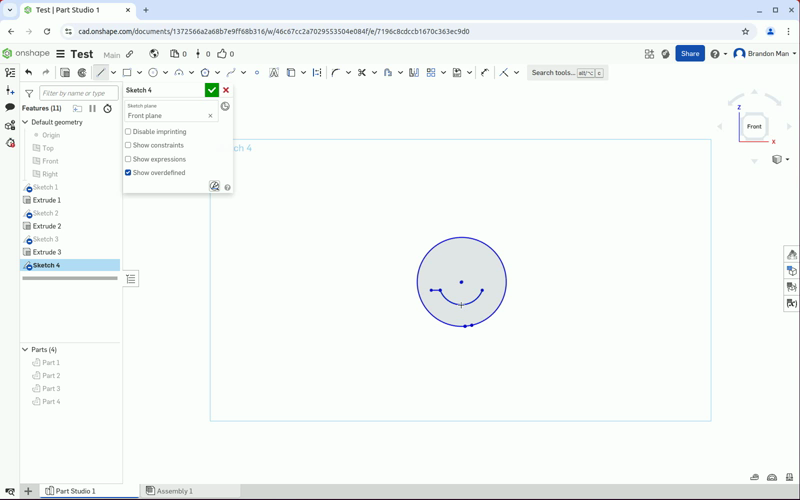
mouse_move(482, 290)
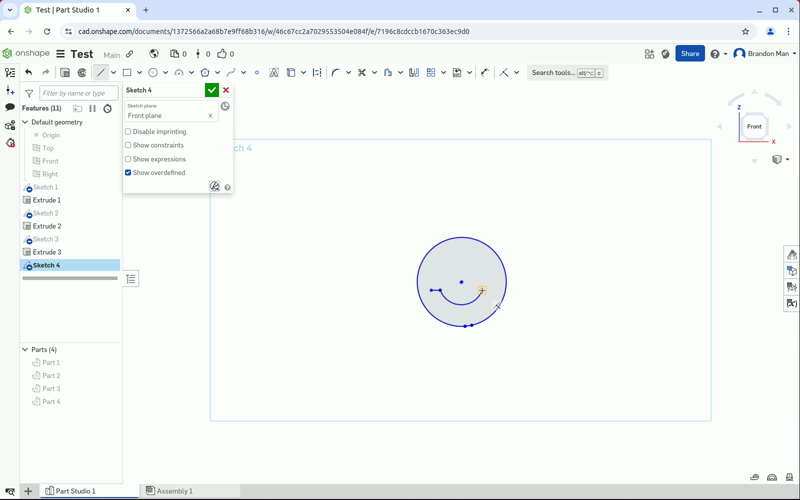
click(482, 290)
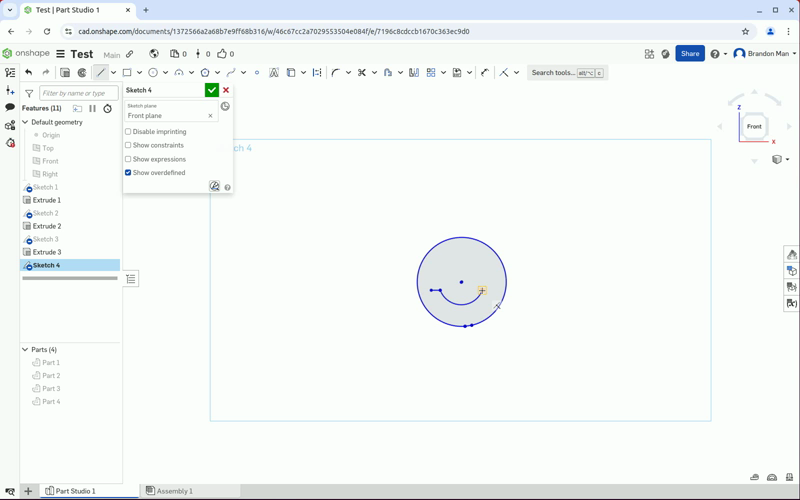
key_down(shift)
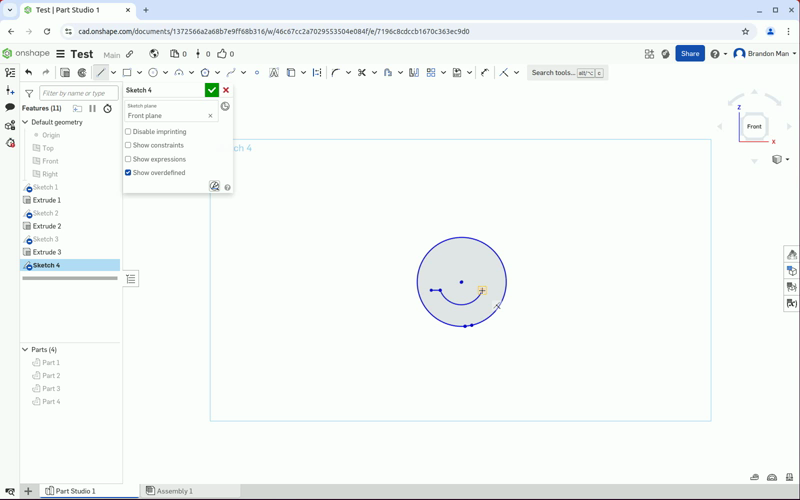
mouse_move(512, 290)
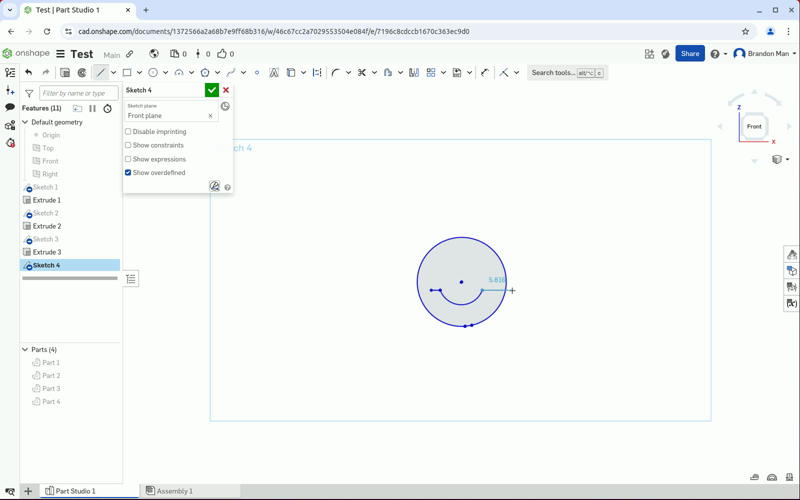
mouse_move(490, 290)
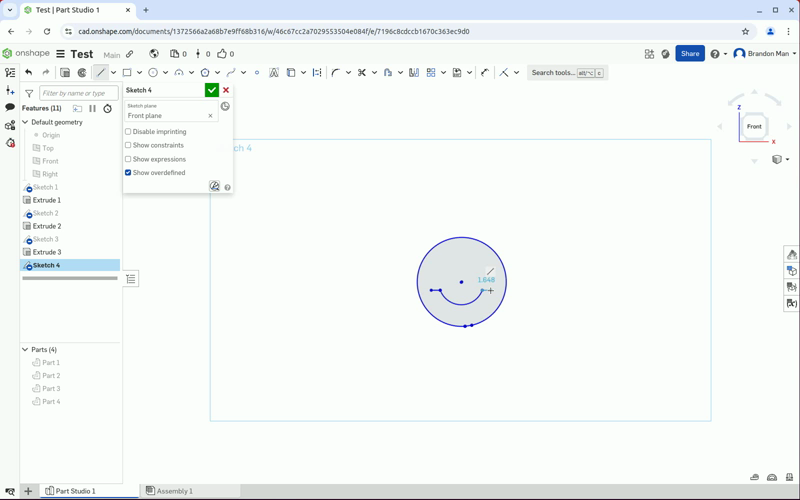
click(490, 290)
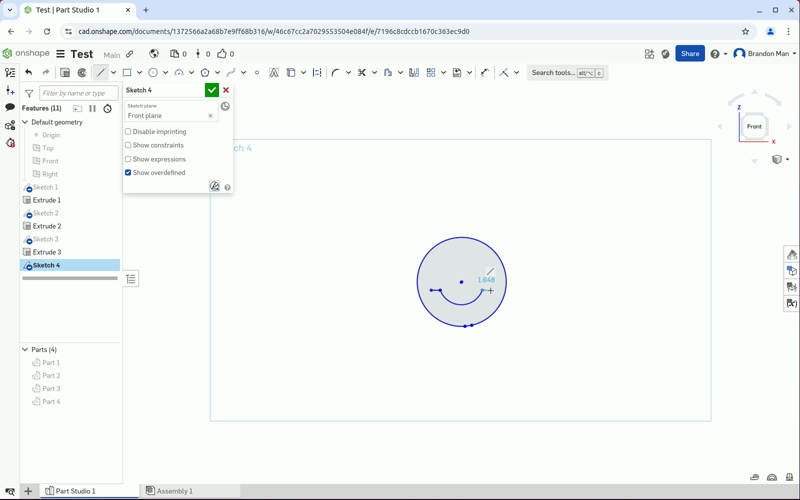
key_up(shift)
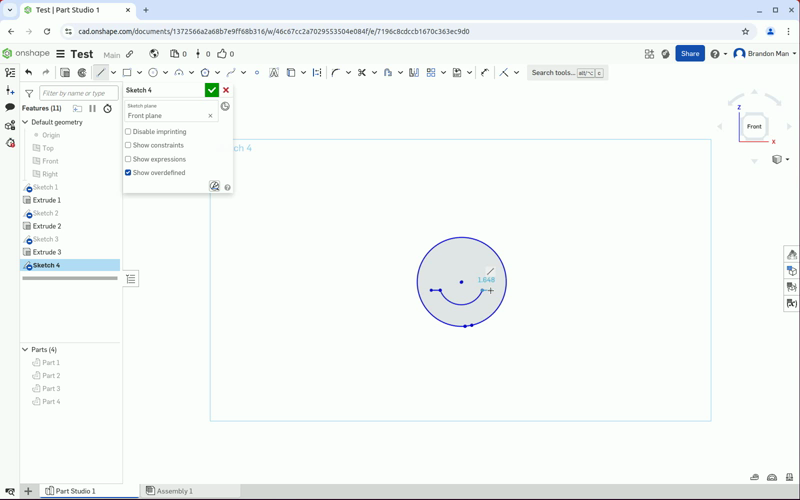
key_down(shift)
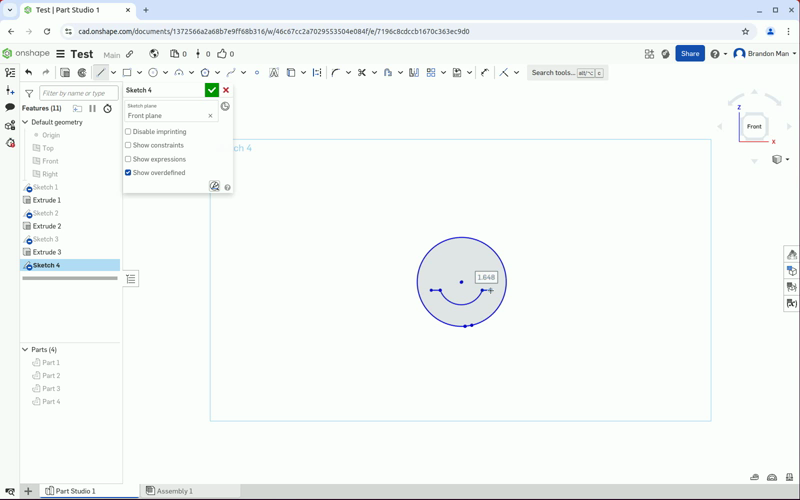
mouse_move(520, 290)
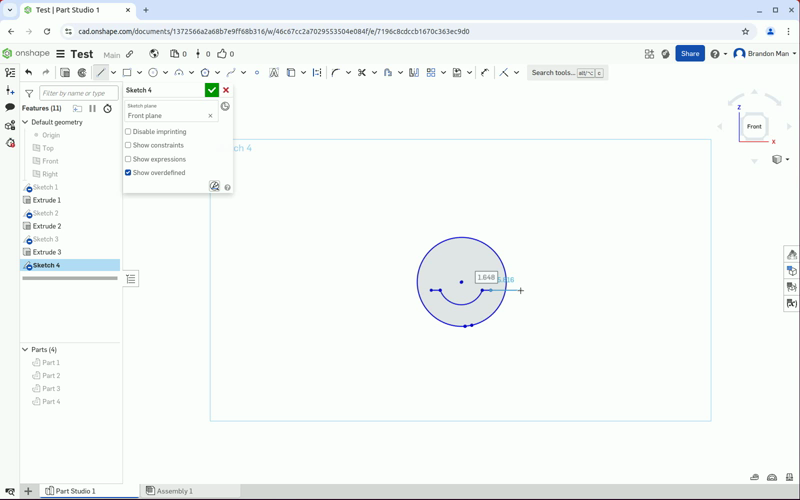
mouse_move(490, 275)
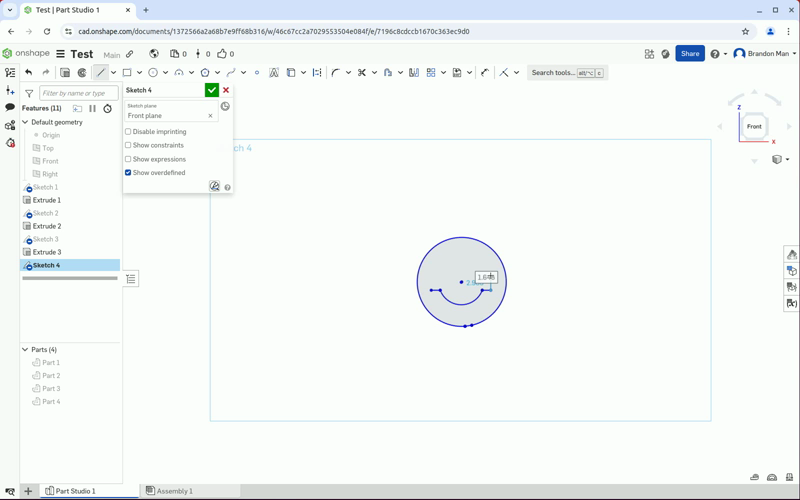
click(490, 275)
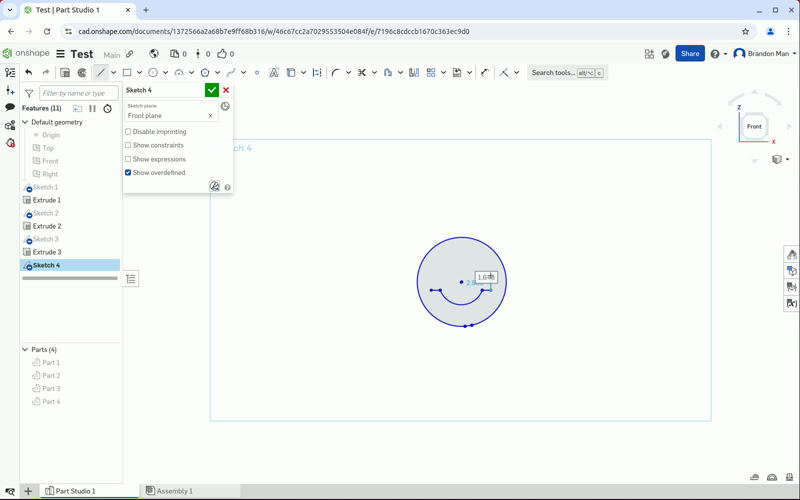
key_up(shift)
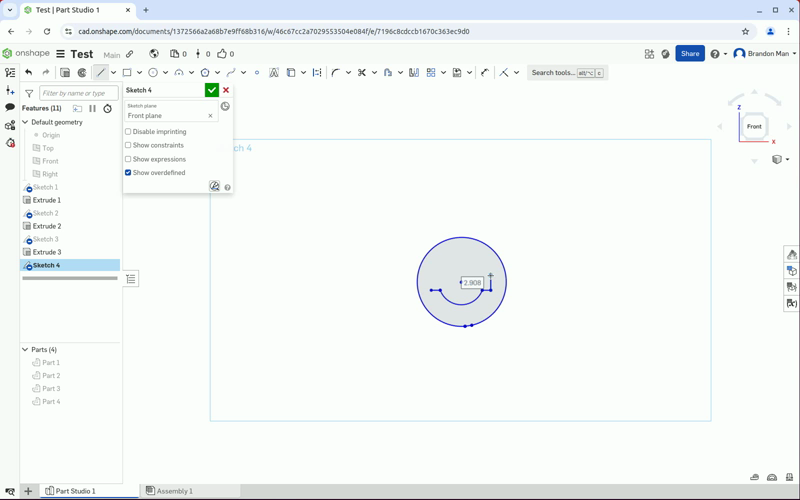
key_down(shift)
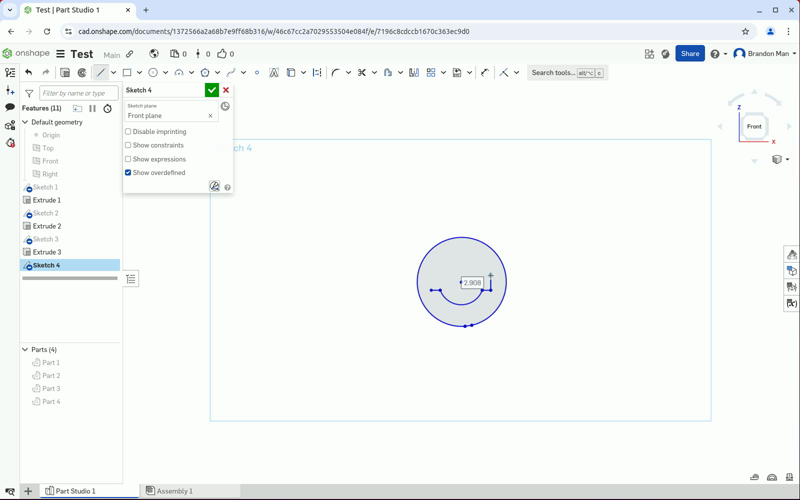
mouse_move(520, 275)
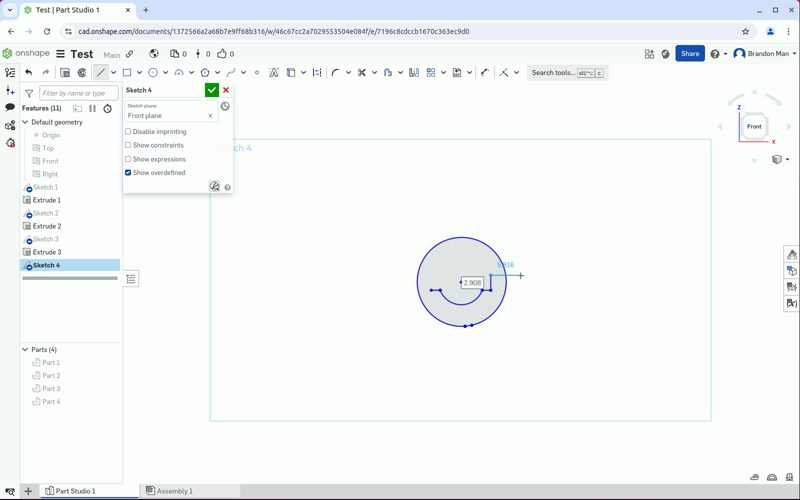
mouse_move(482, 275)
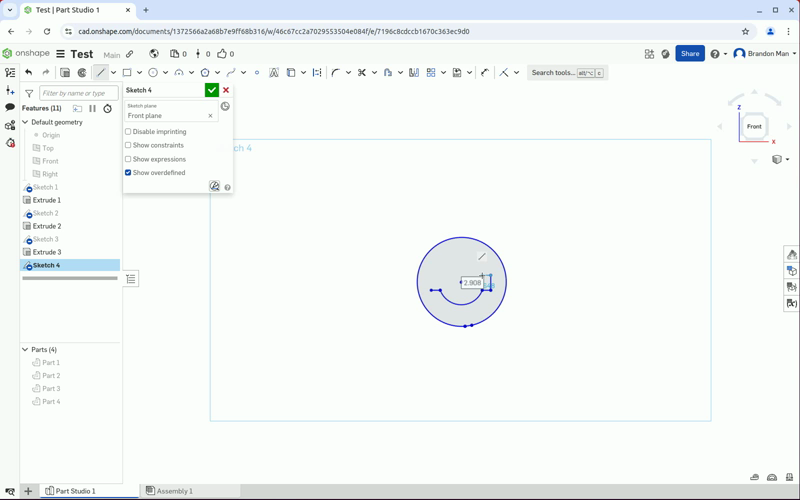
click(482, 275)
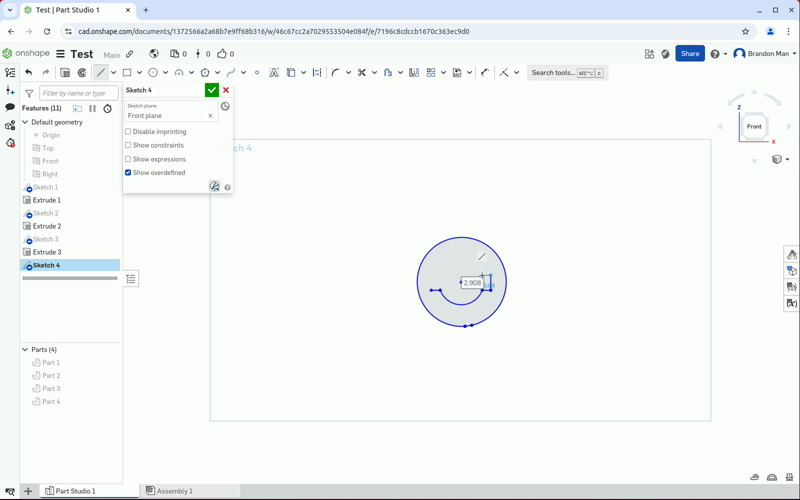
key_up(shift)
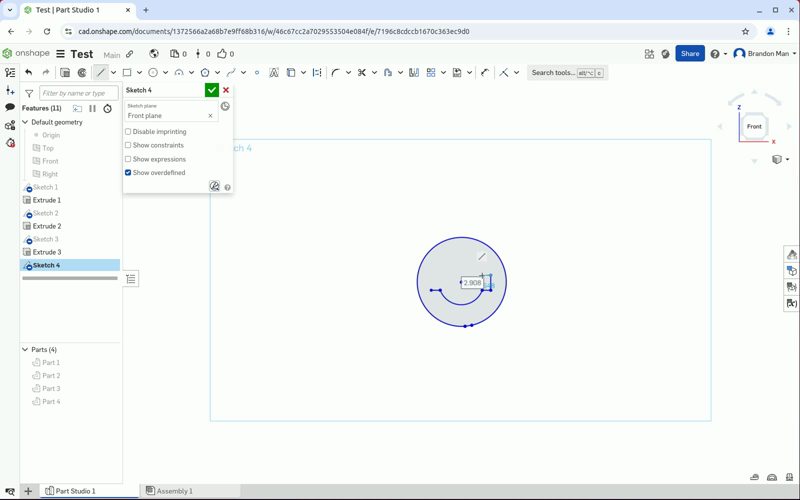
key(esc)
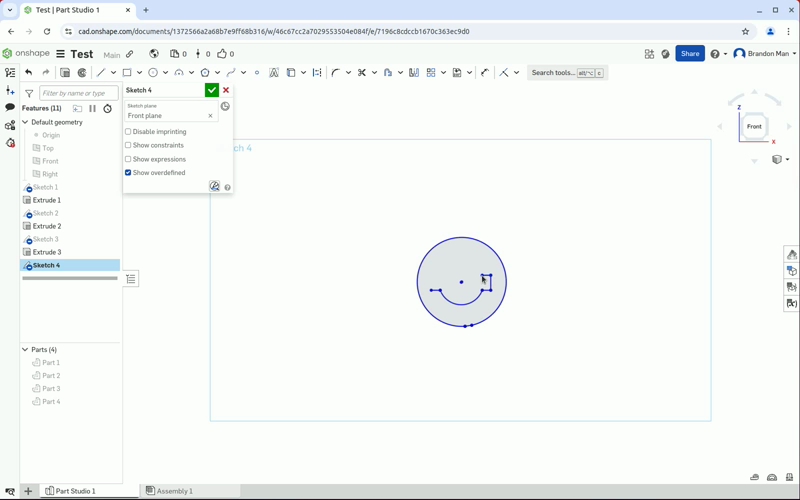
key(a)
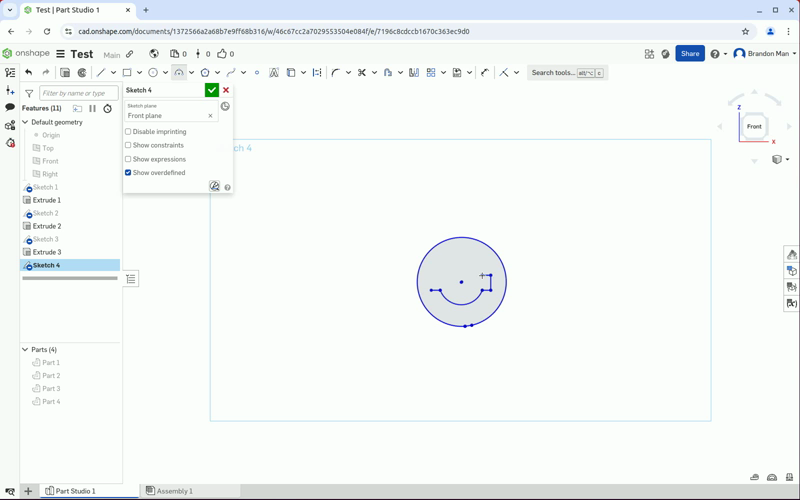
mouse_move(482, 275)
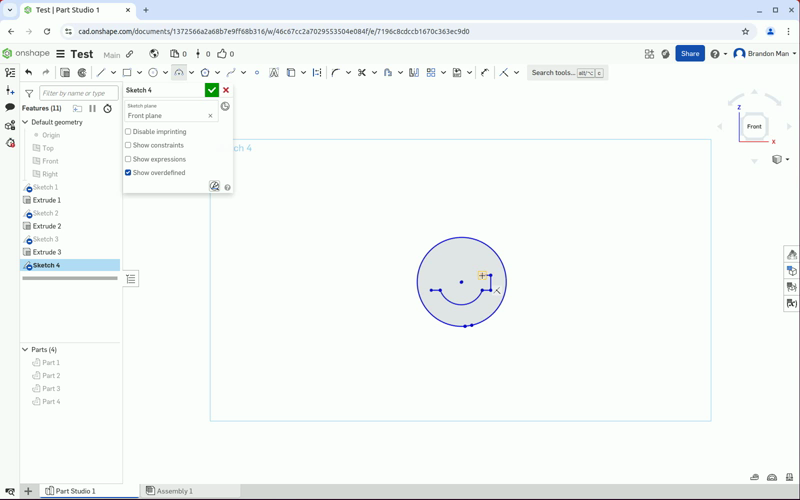
click(482, 275)
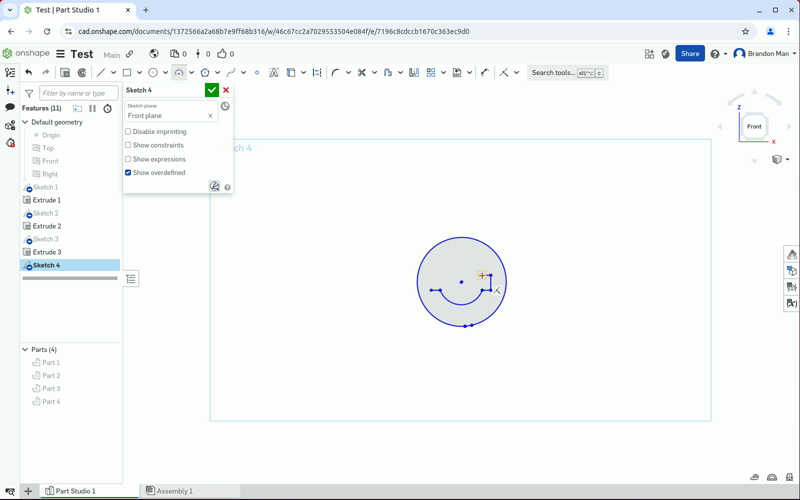
key_down(shift)
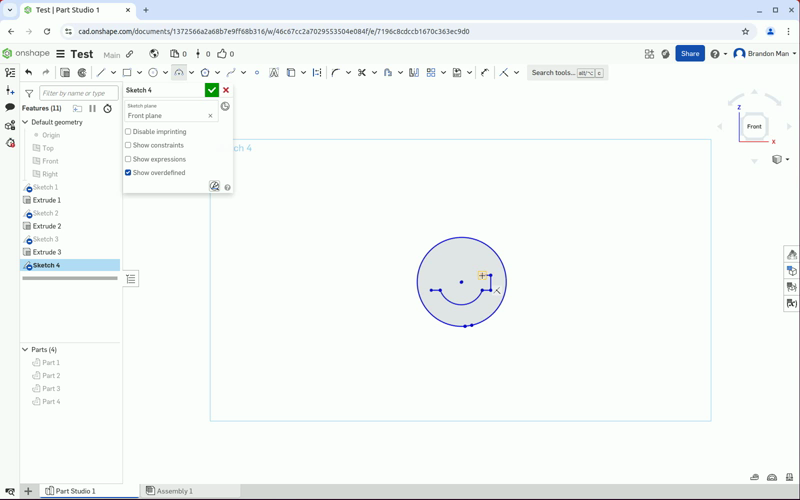
mouse_move(440, 275)
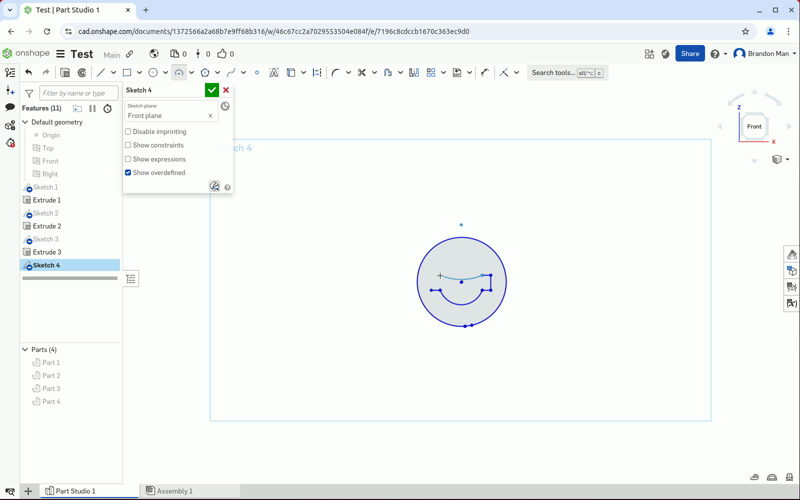
click(440, 275)
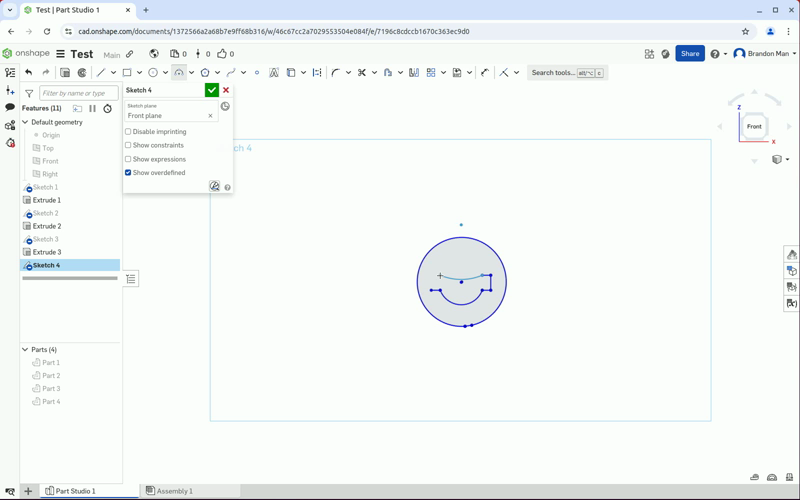
mouse_move(461, 260)
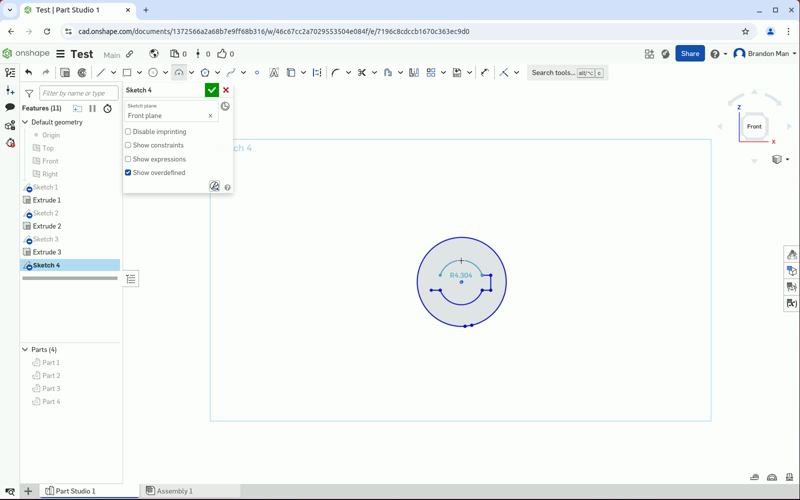
click(461, 260)
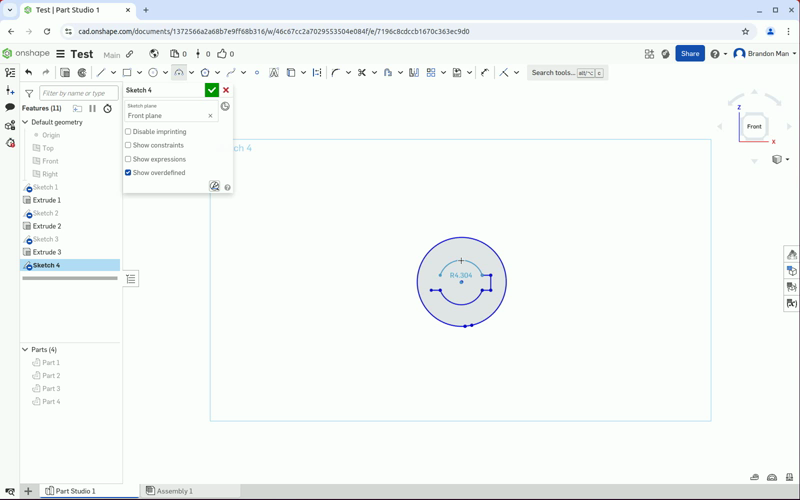
key_up(shift)
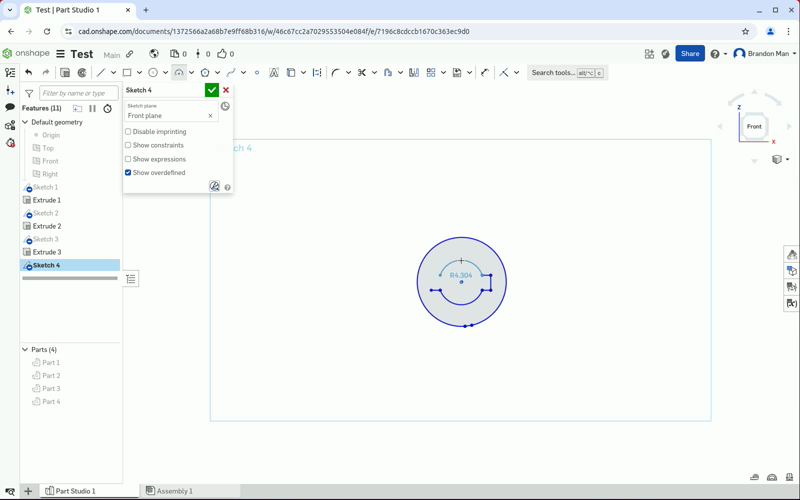
key(esc)
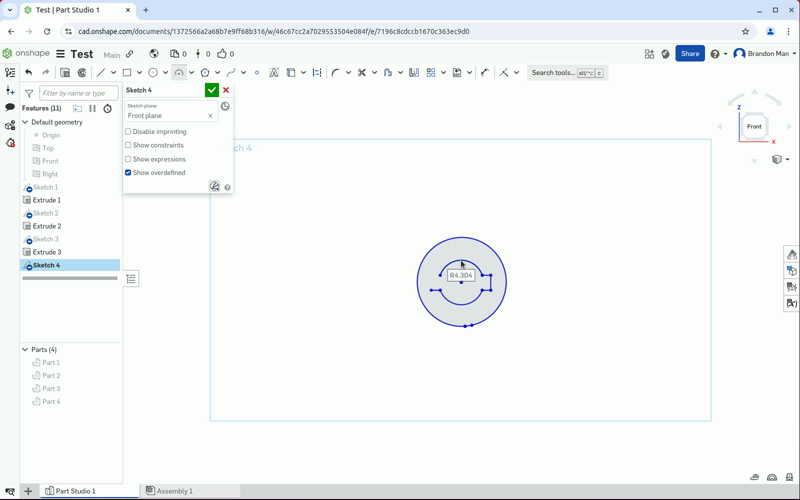
key(l)
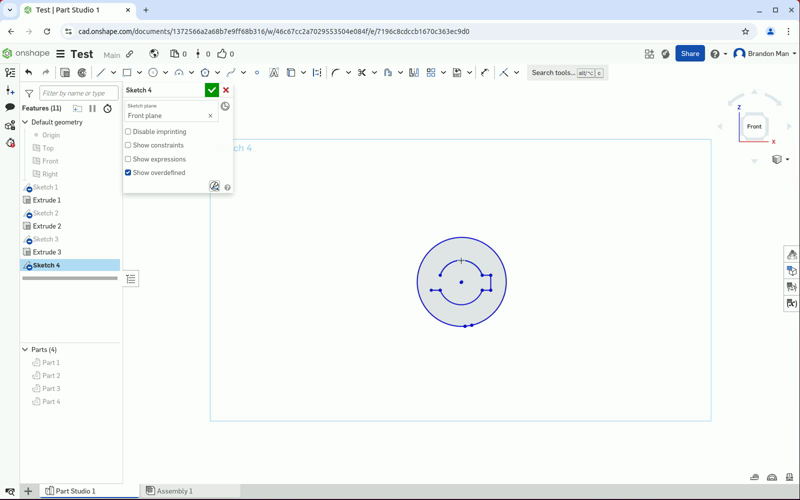
mouse_move(440, 275)
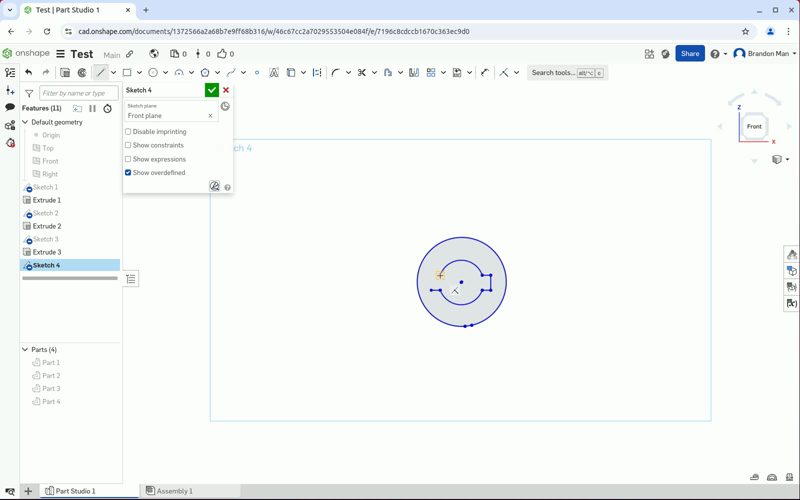
click(440, 275)
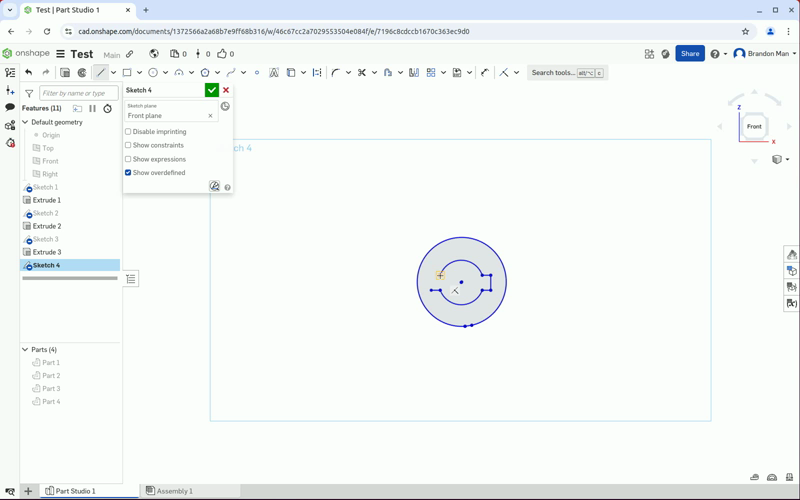
key_down(shift)
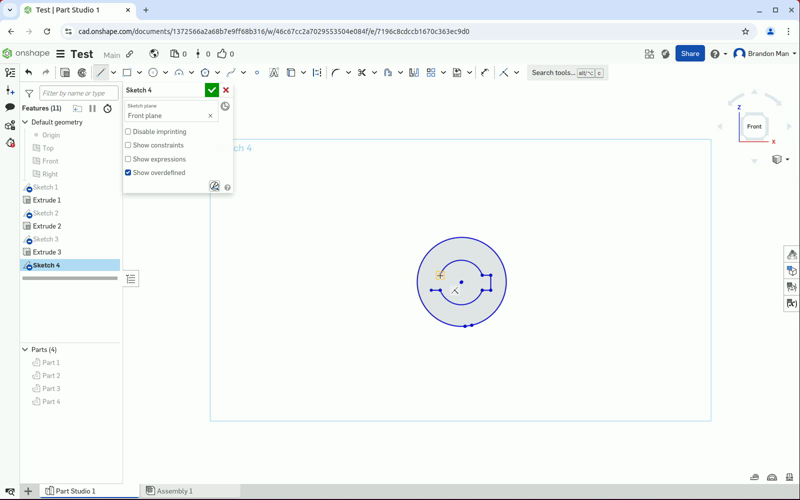
mouse_move(470, 275)
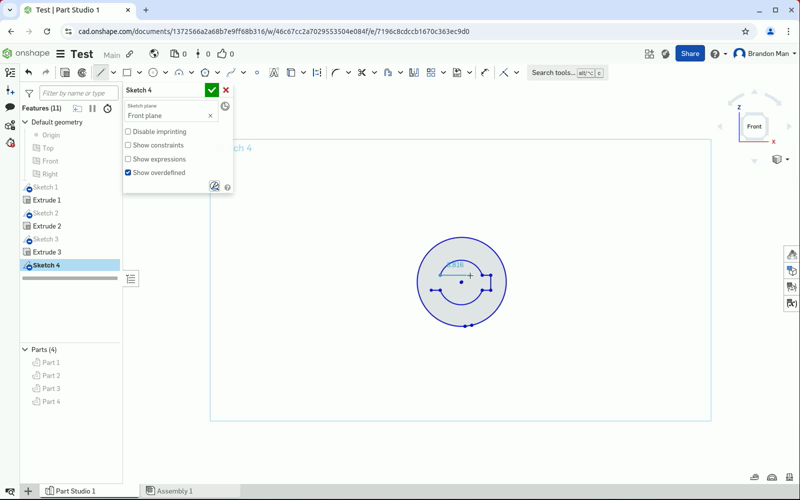
mouse_move(431, 275)
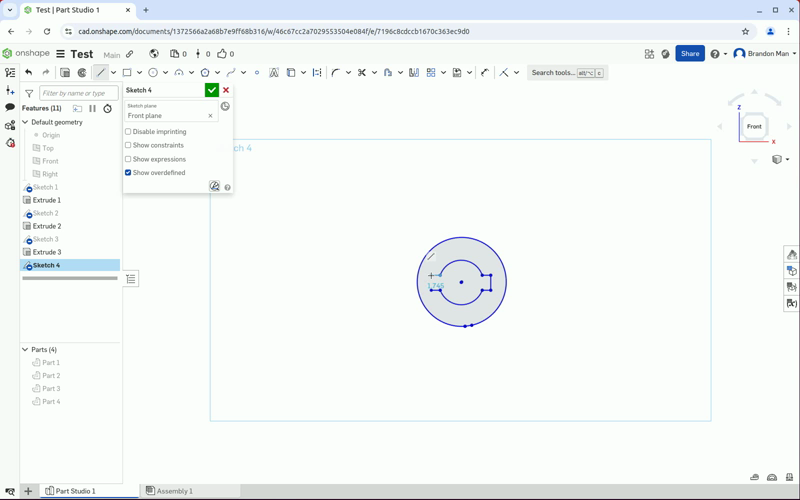
click(431, 275)
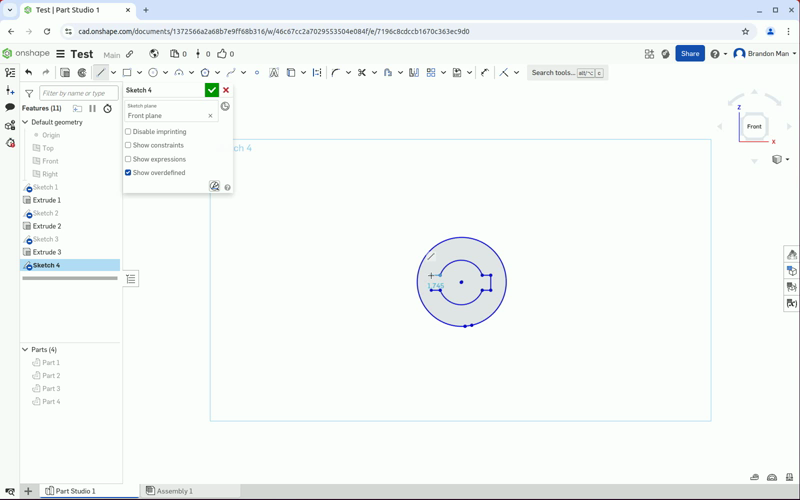
key_up(shift)
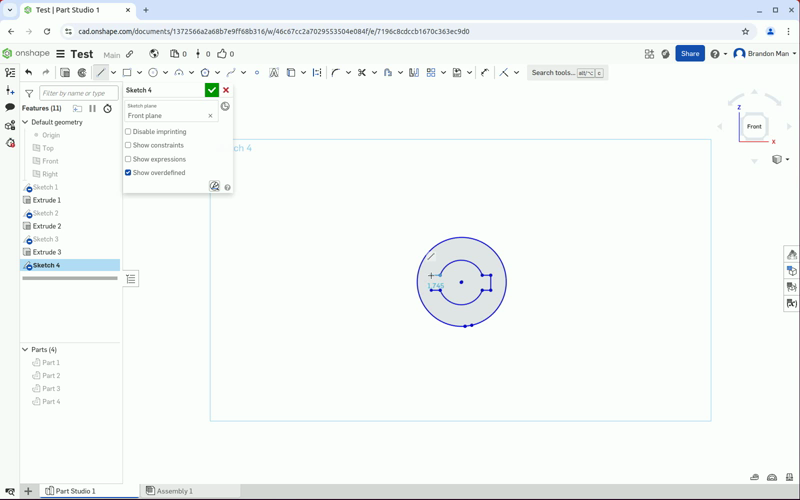
mouse_move(461, 275)
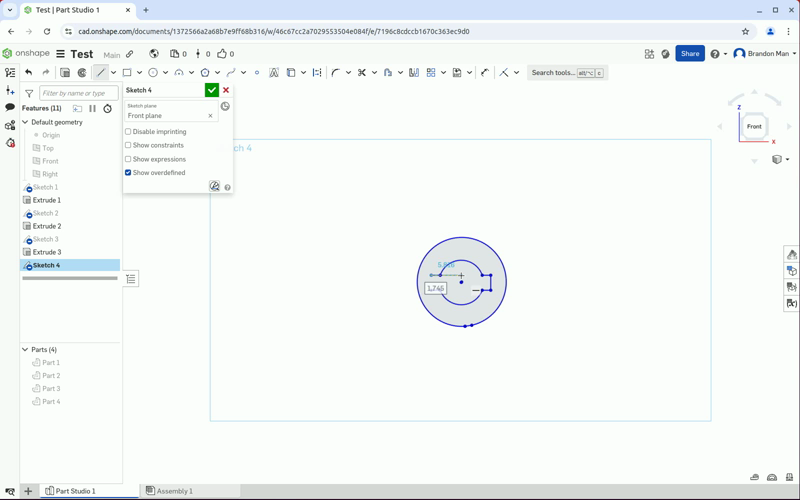
key_down(shift)
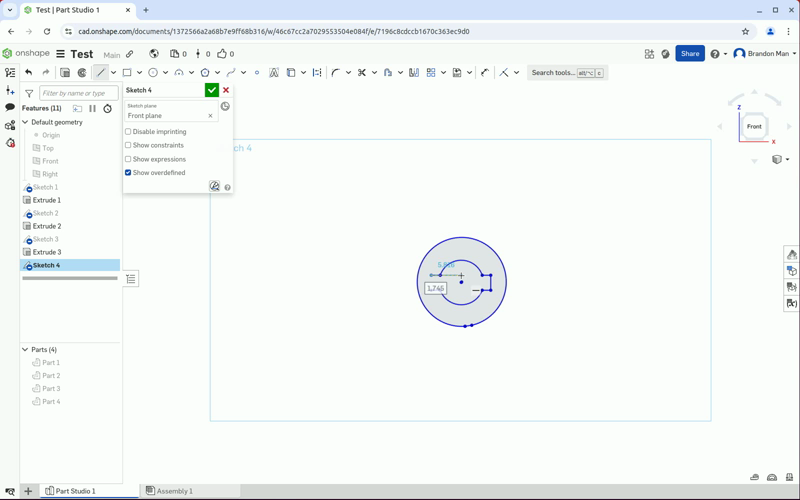
mouse_move(431, 290)
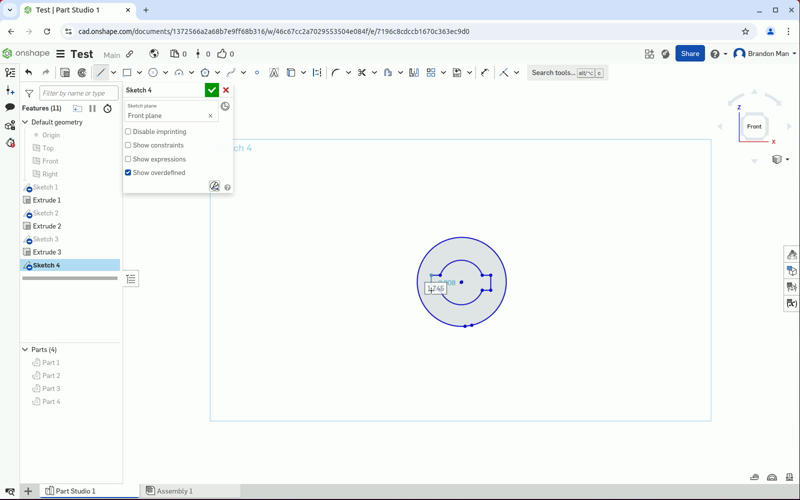
key_up(shift)
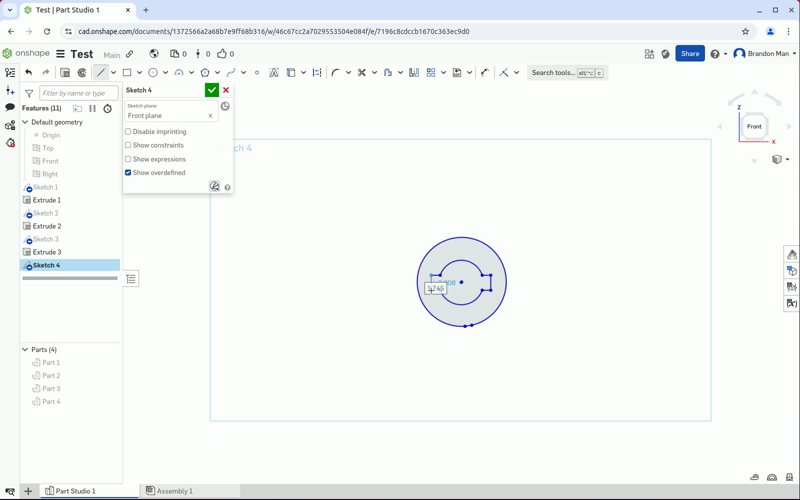
click(431, 290)
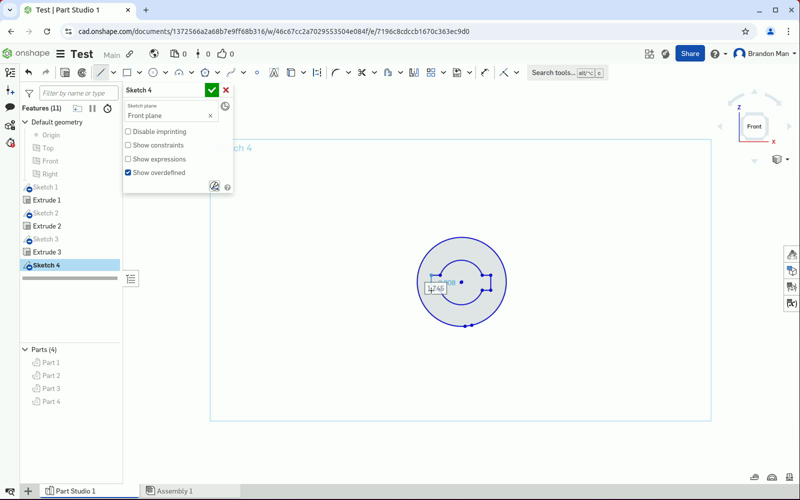
key(esc)
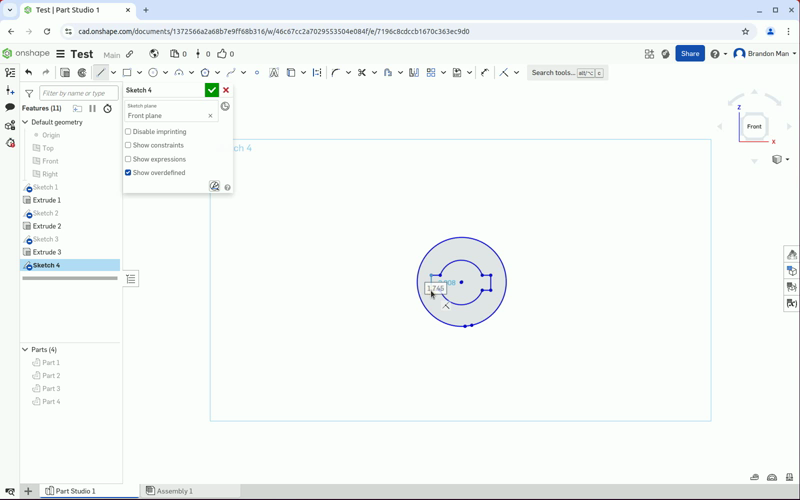
mouse_move(422, 269)
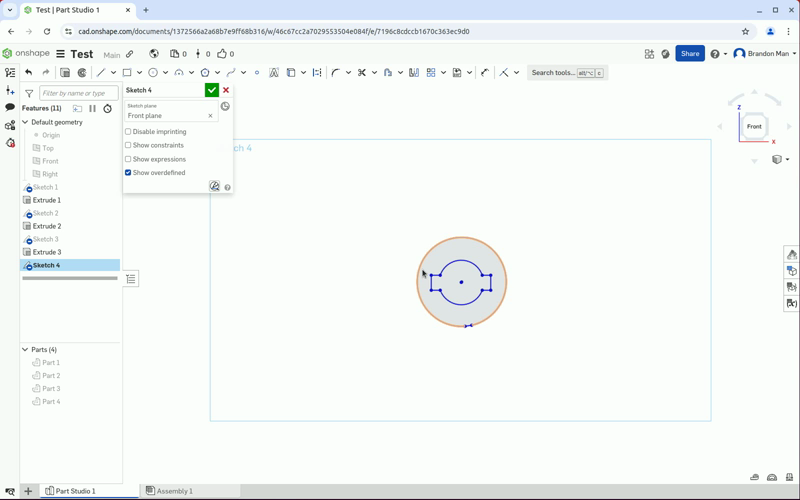
click(422, 269)
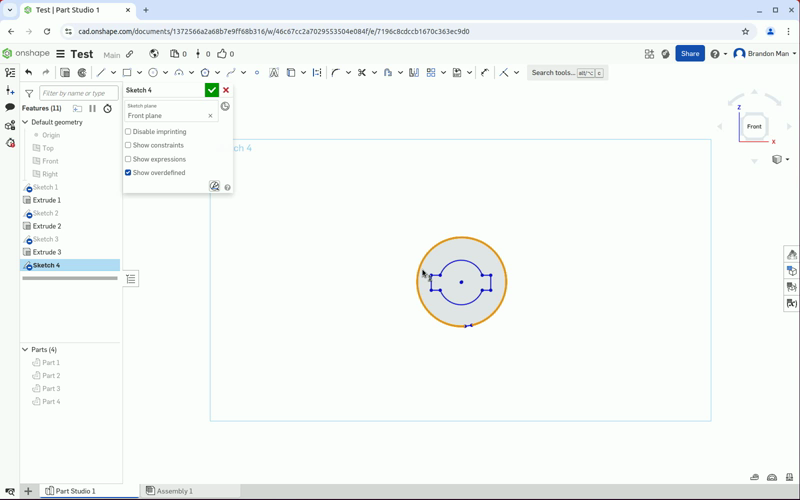
mouse_move(73, 352)
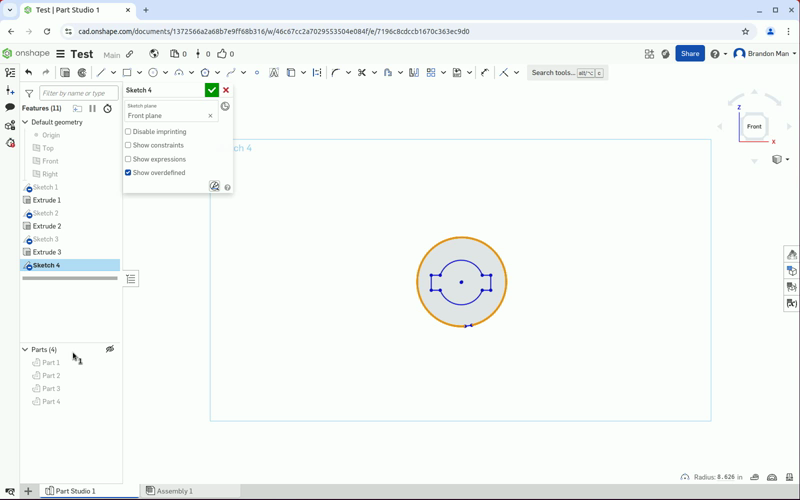
key(shift+y)
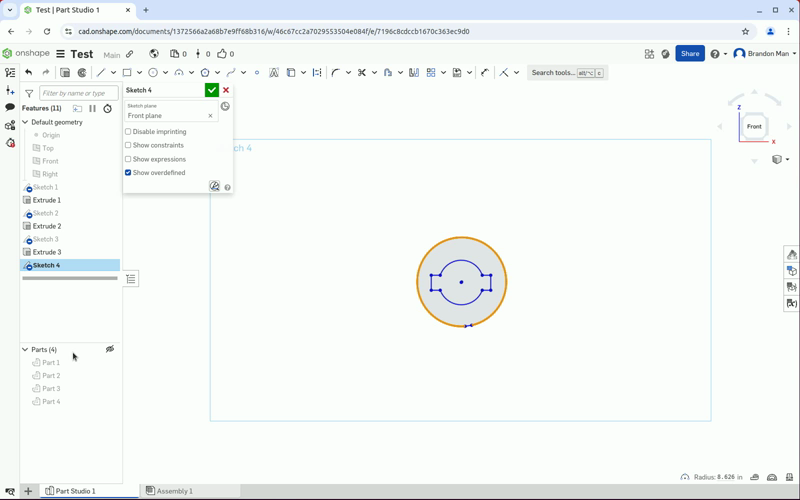
key(shift+e)
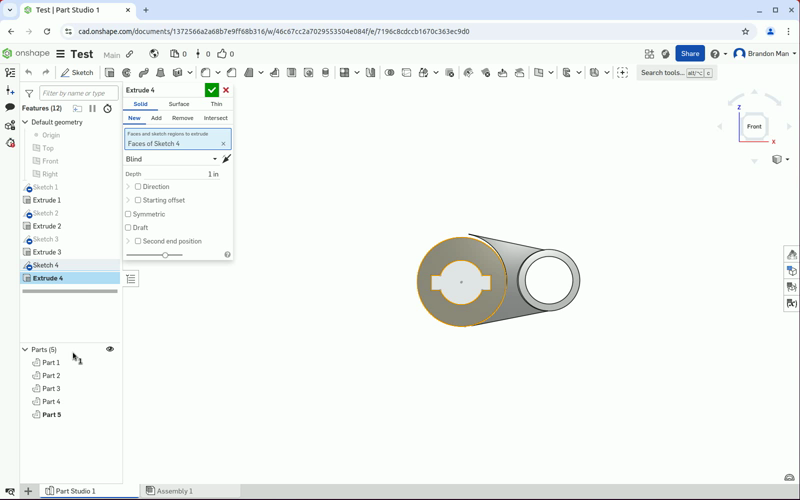
mouse_move(143, 106)
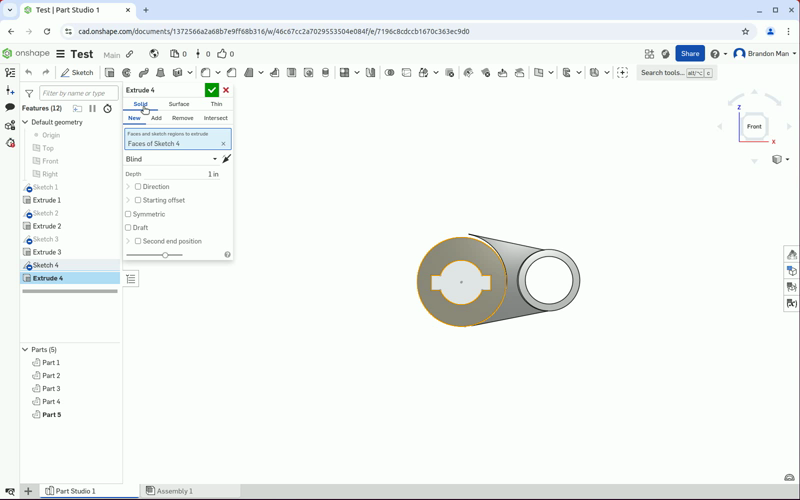
click(143, 106)
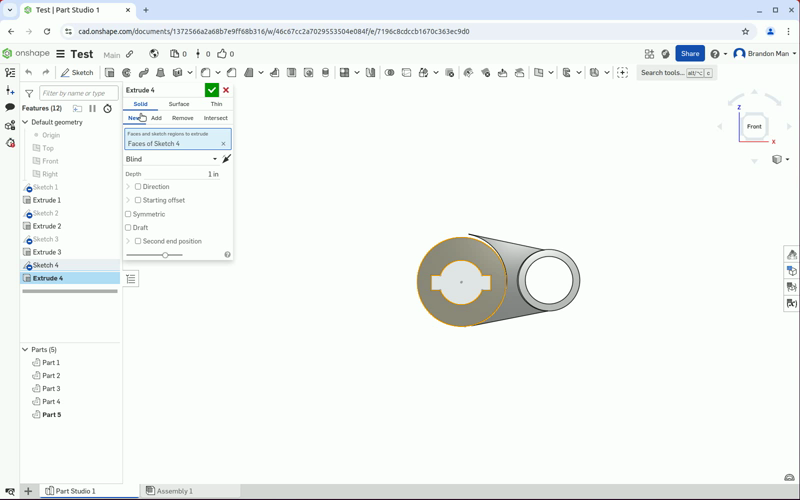
mouse_move(137, 120)
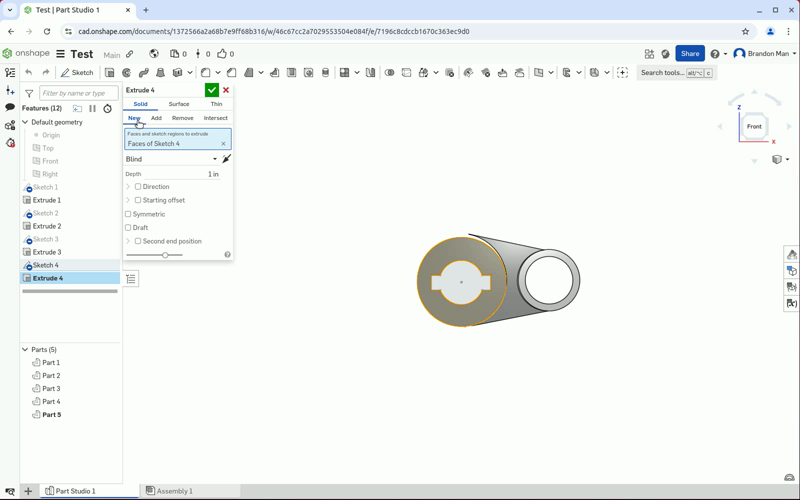
click(137, 120)
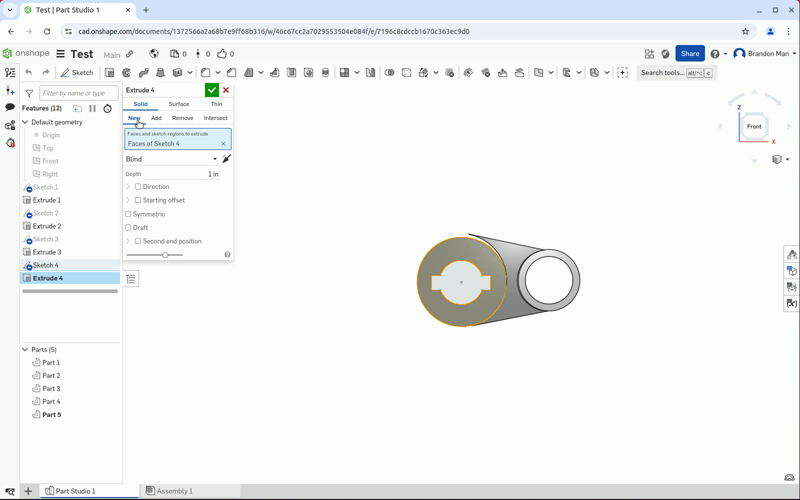
key(tab, 4)
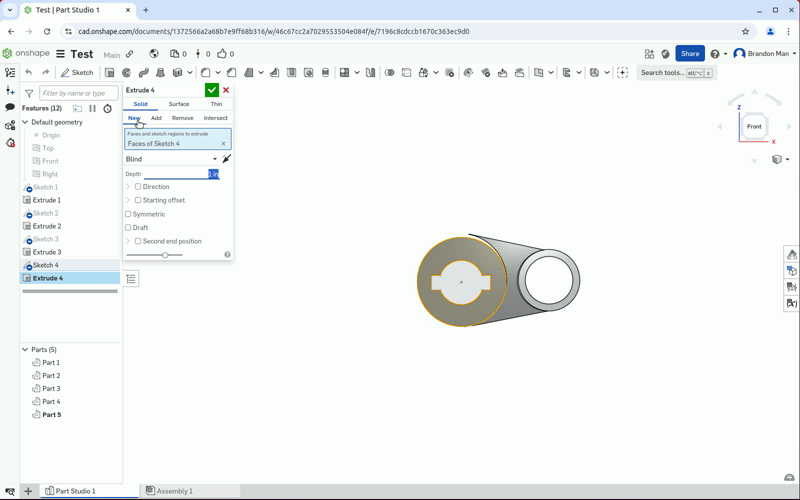
text(7.943)
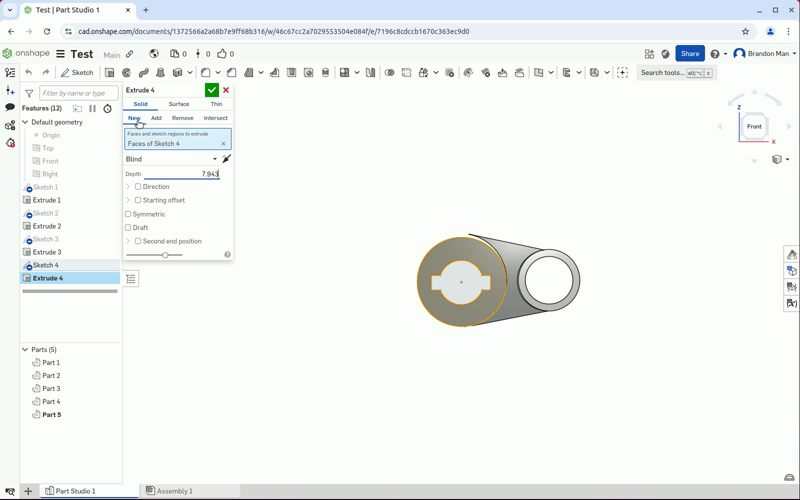
key(enter)
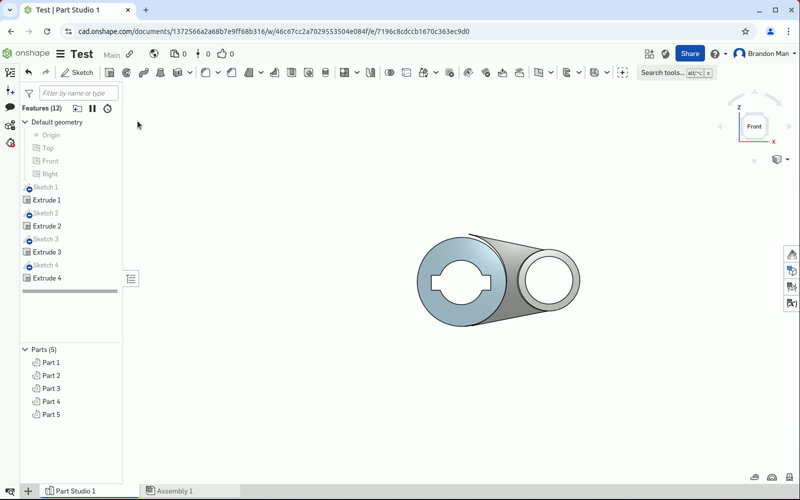
key(shift+h)
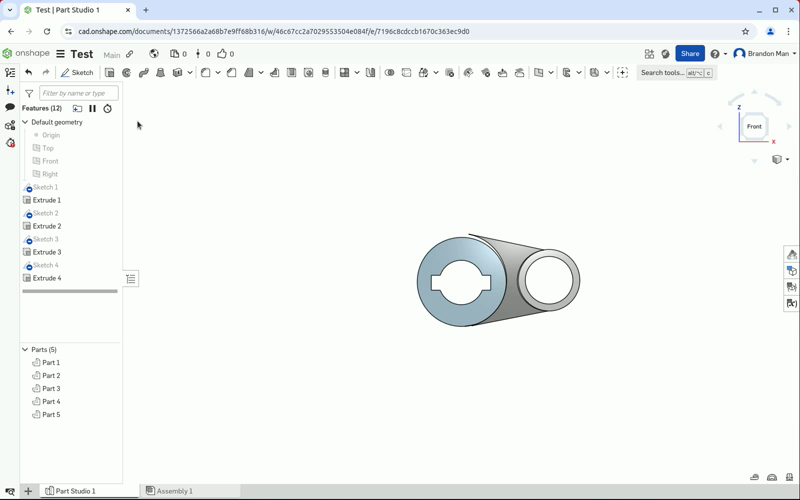
key(shift+h)
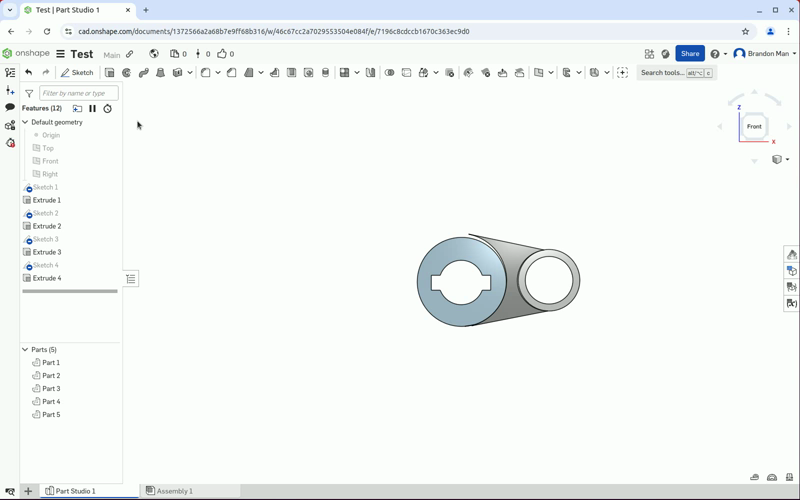
mouse_move(73, 189)
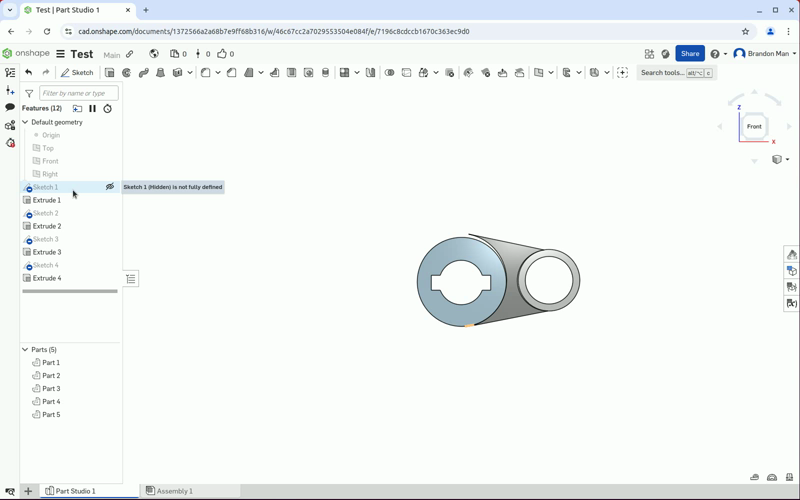
click(73, 189)
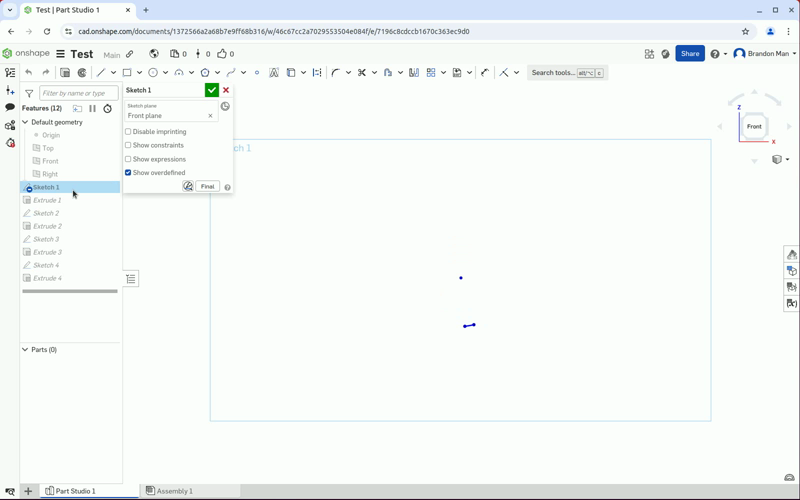
mouse_move(229, 92)
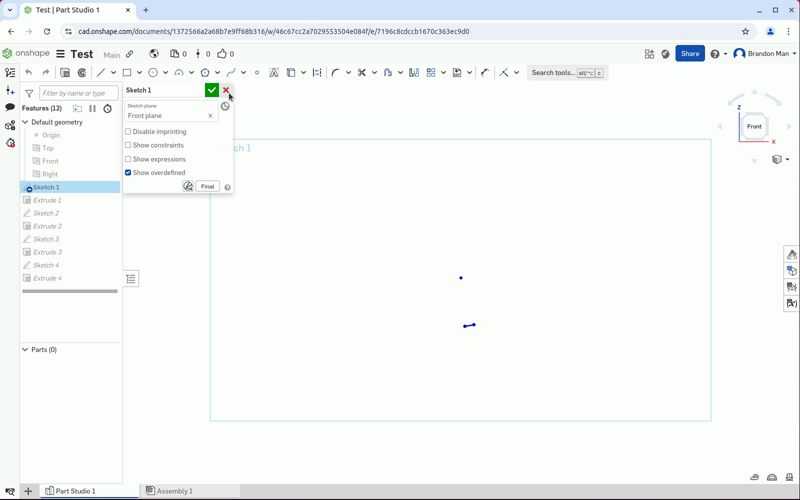
click(229, 92)
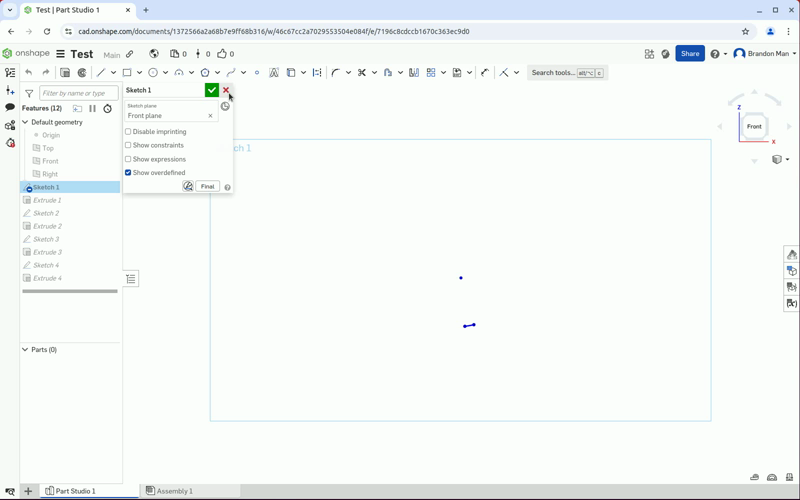
key(shift+s)
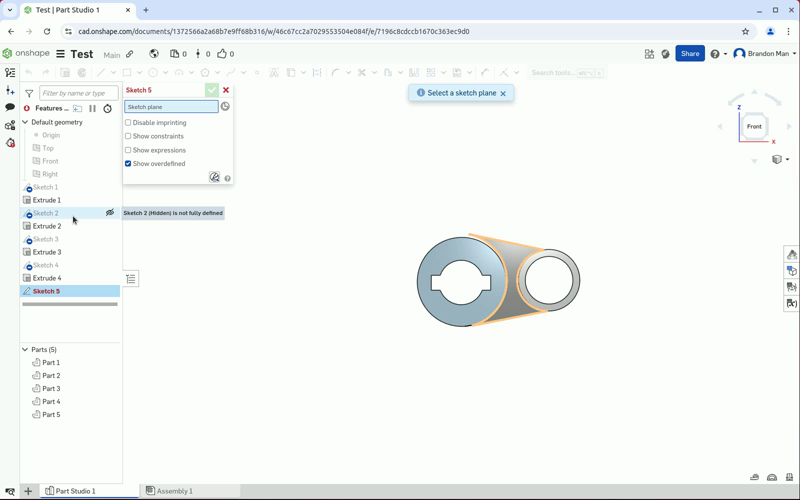
scroll(3)
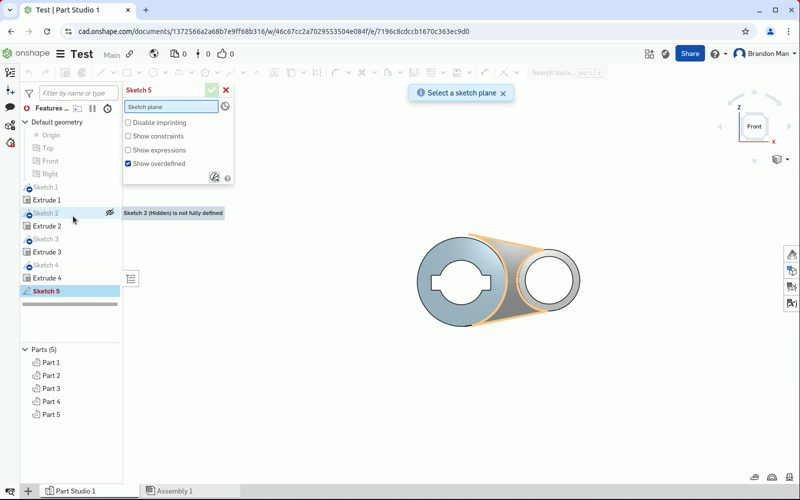
mouse_move(73, 163)
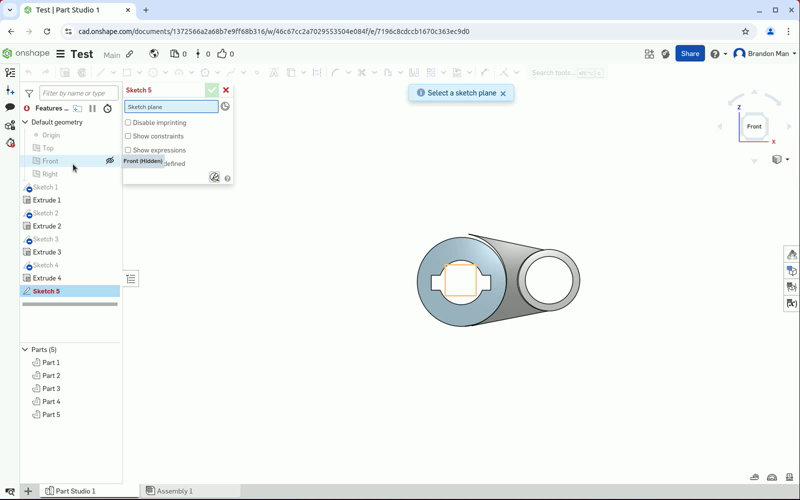
click(73, 163)
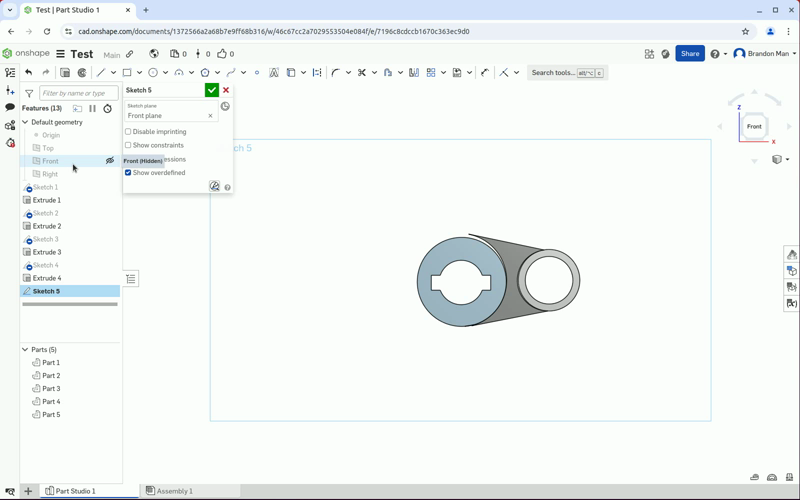
mouse_move(73, 352)
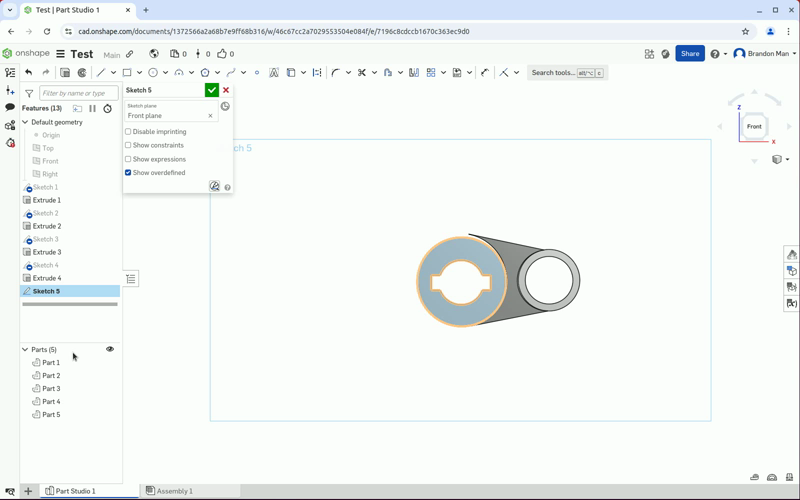
key(y)
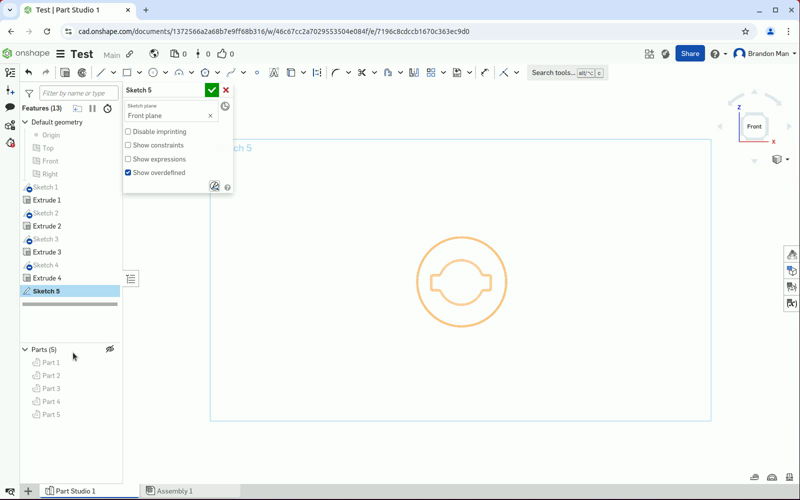
key(l)
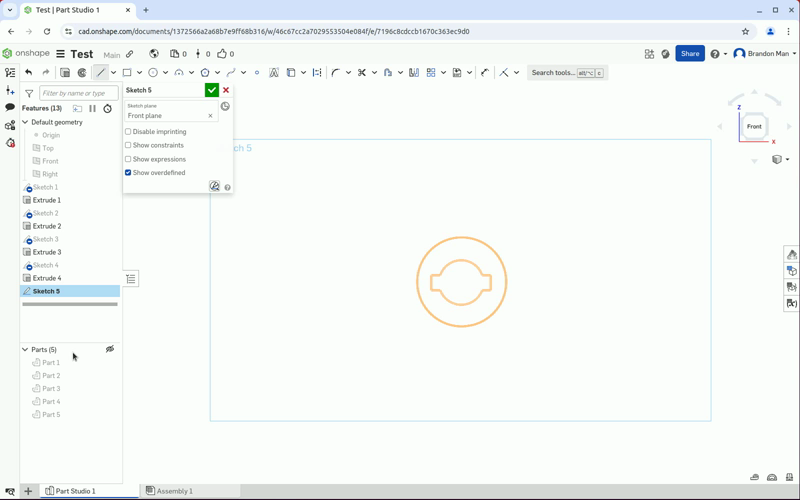
key_down(shift)
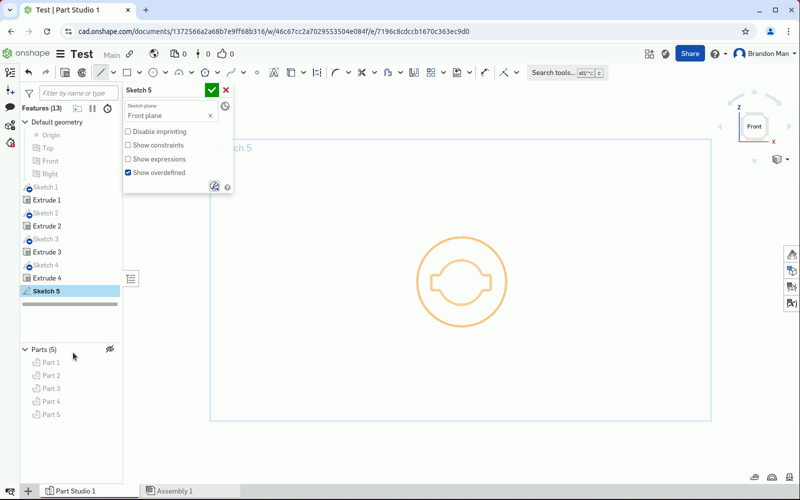
mouse_move(431, 290)
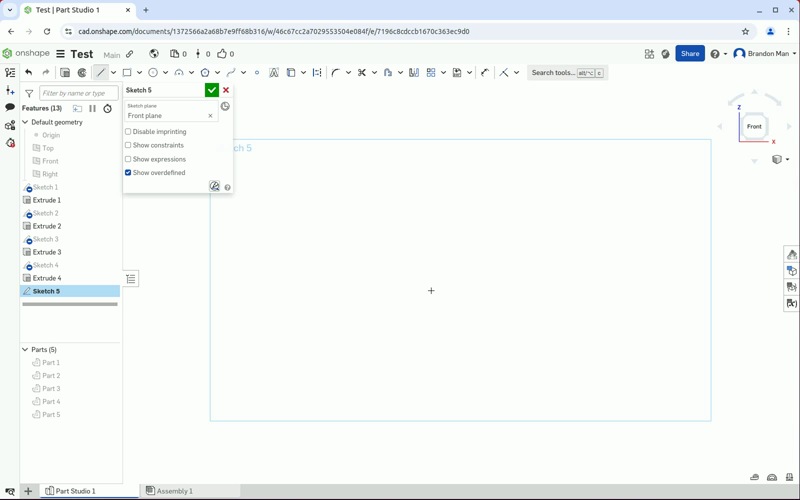
click(431, 290)
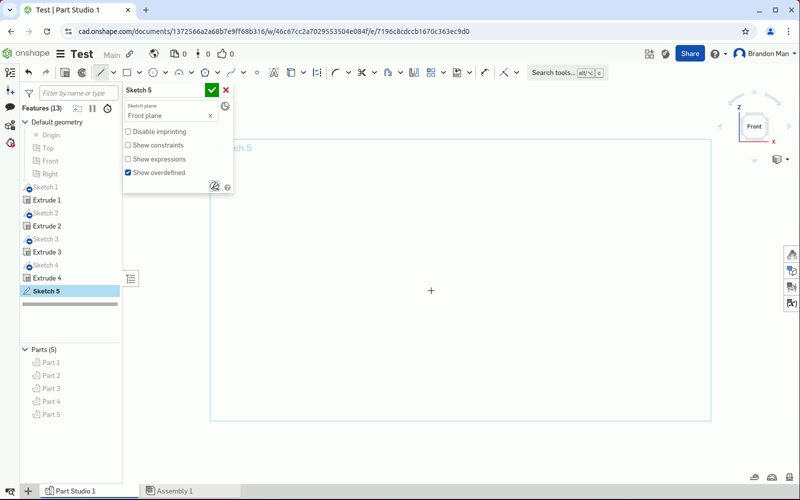
key_up(shift)
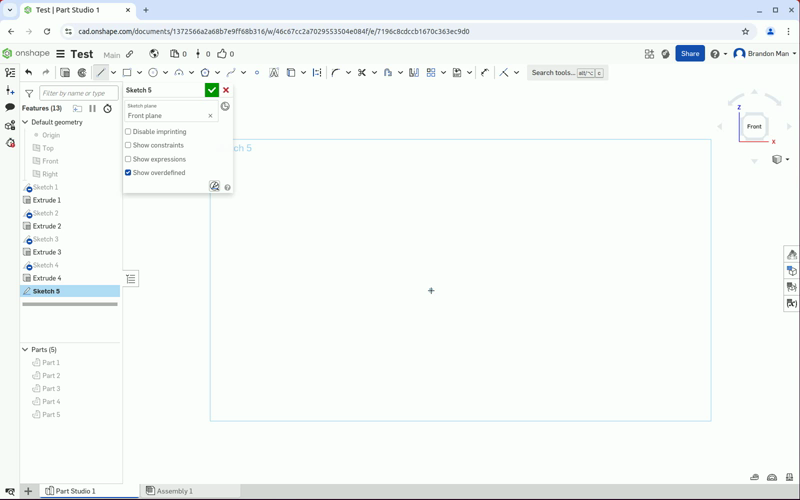
key_down(shift)
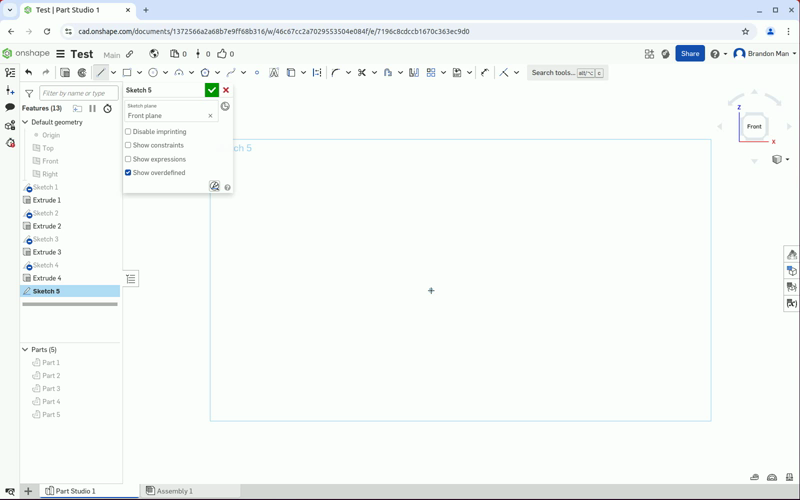
mouse_move(461, 290)
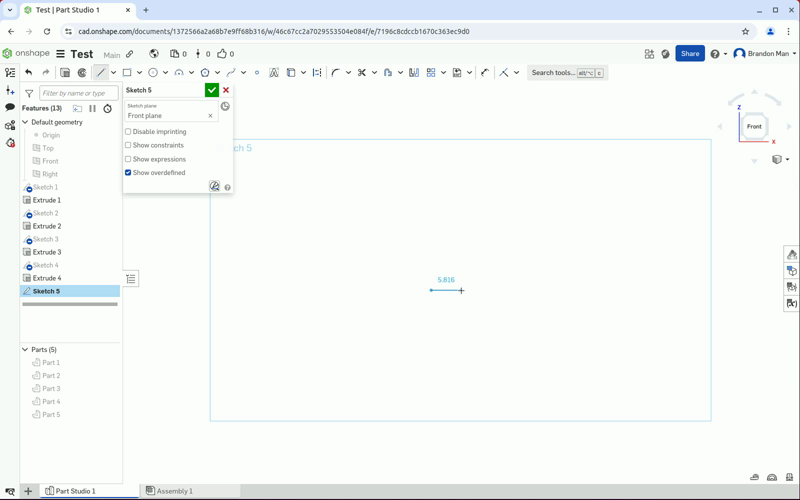
mouse_move(440, 290)
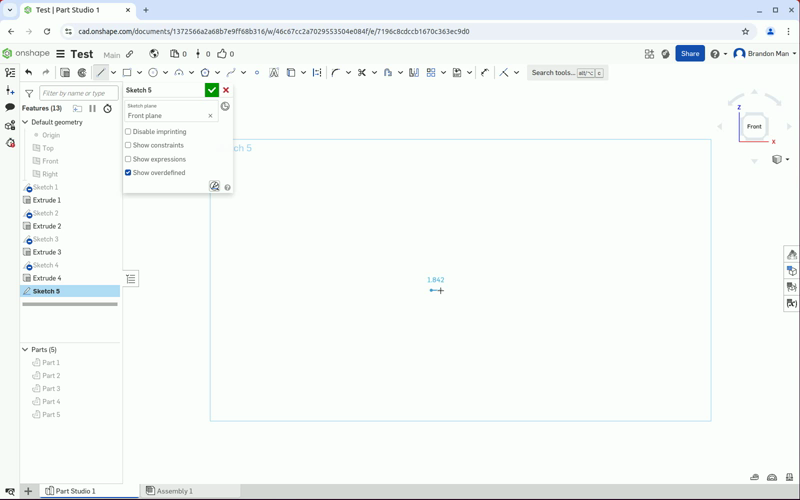
click(440, 290)
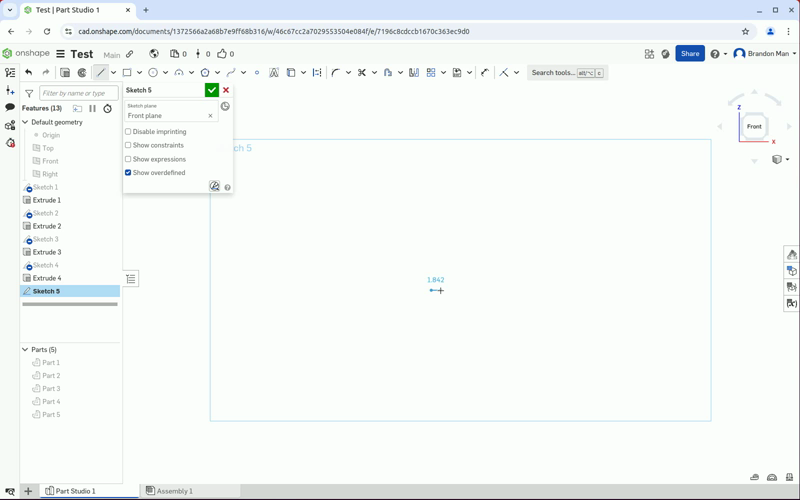
key_up(shift)
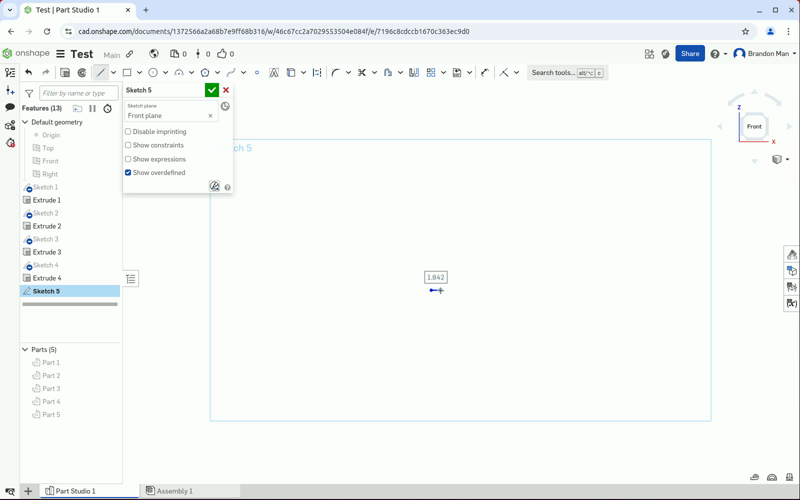
key(esc)
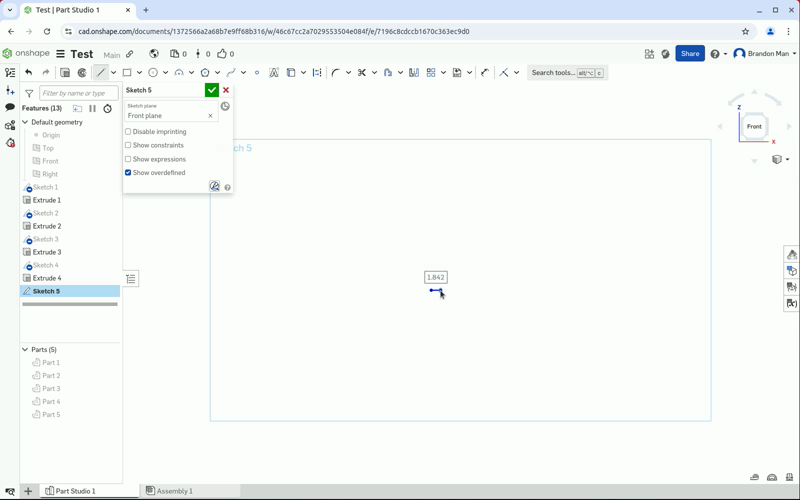
key(a)
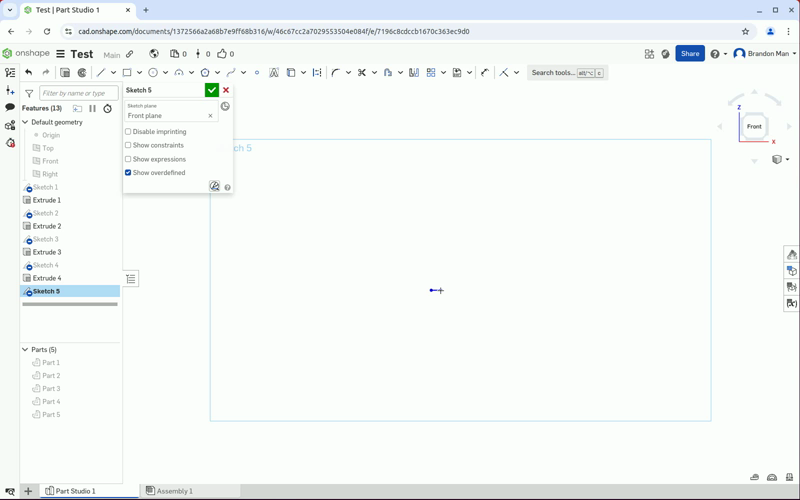
mouse_move(440, 290)
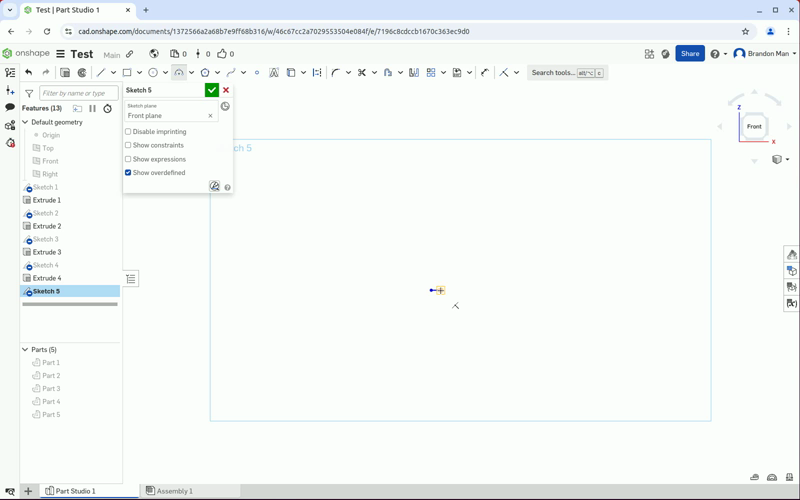
click(440, 290)
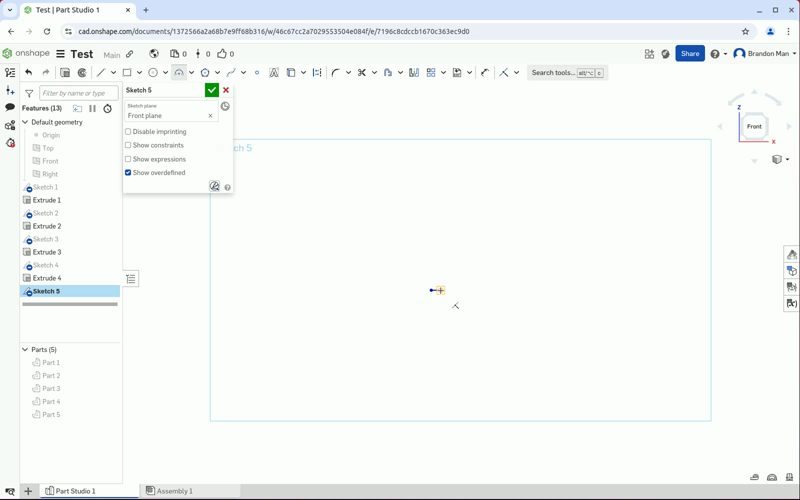
key_down(shift)
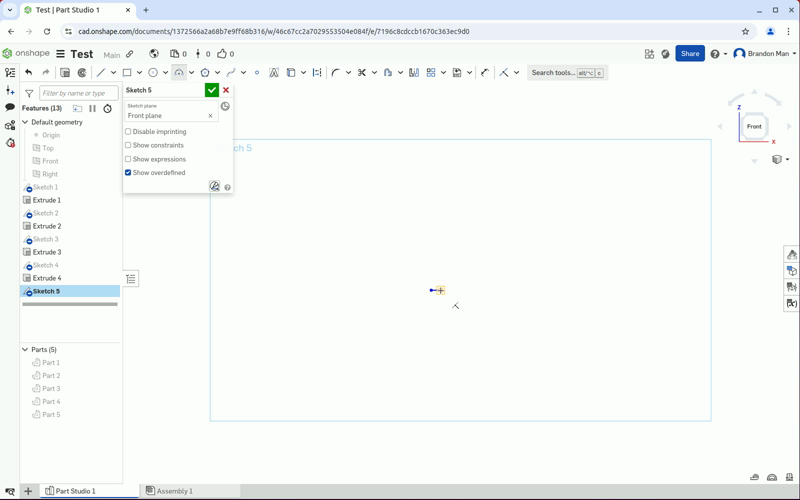
mouse_move(440, 273)
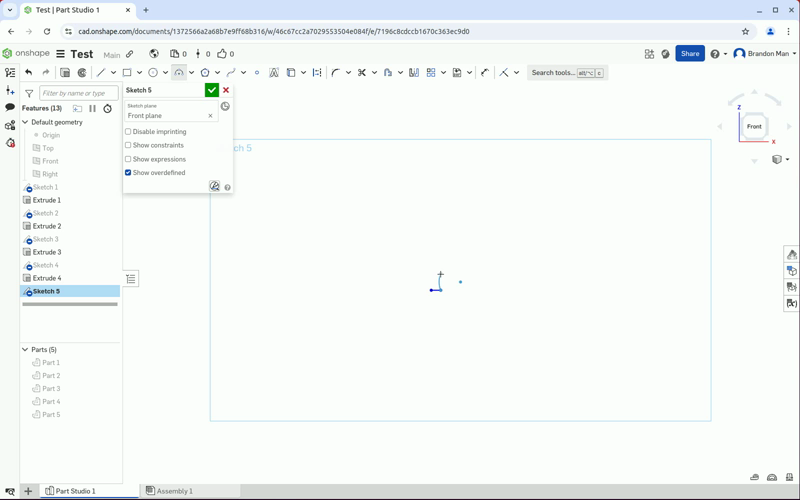
click(440, 273)
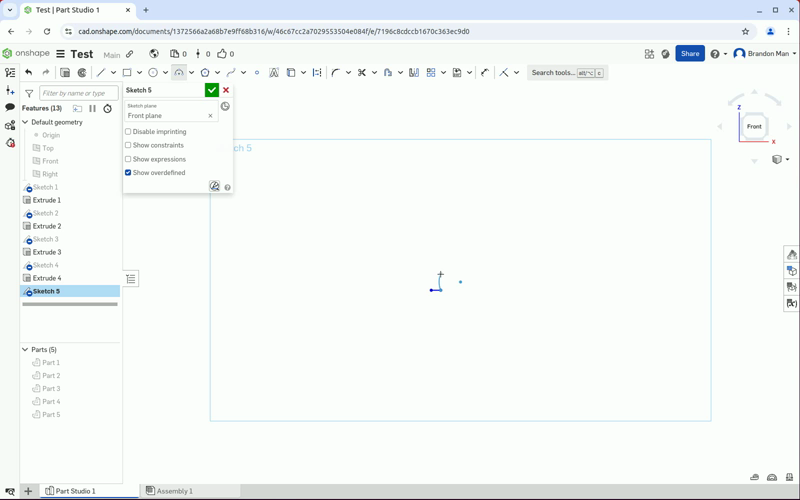
mouse_move(439, 281)
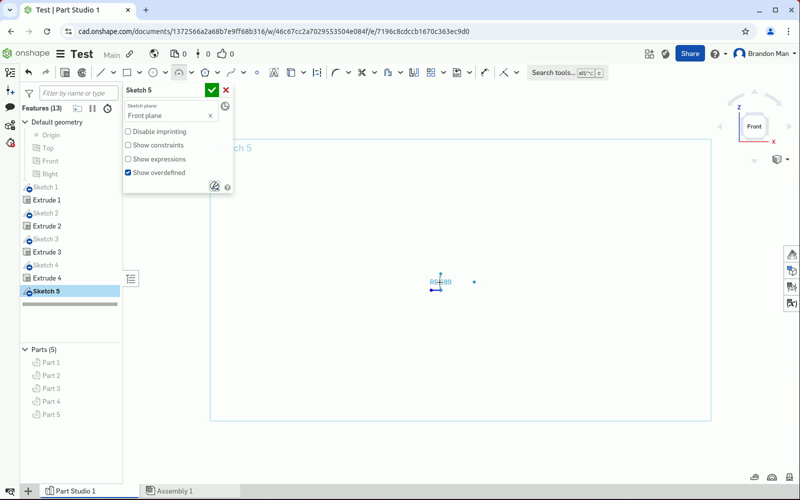
click(439, 281)
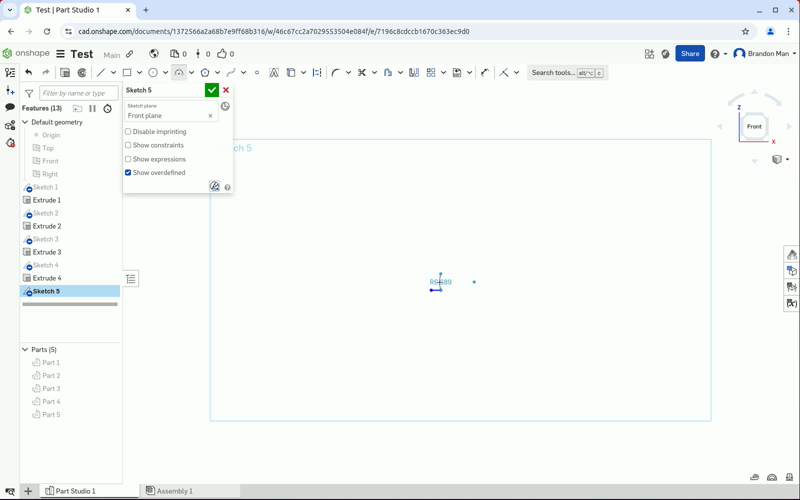
key_up(shift)
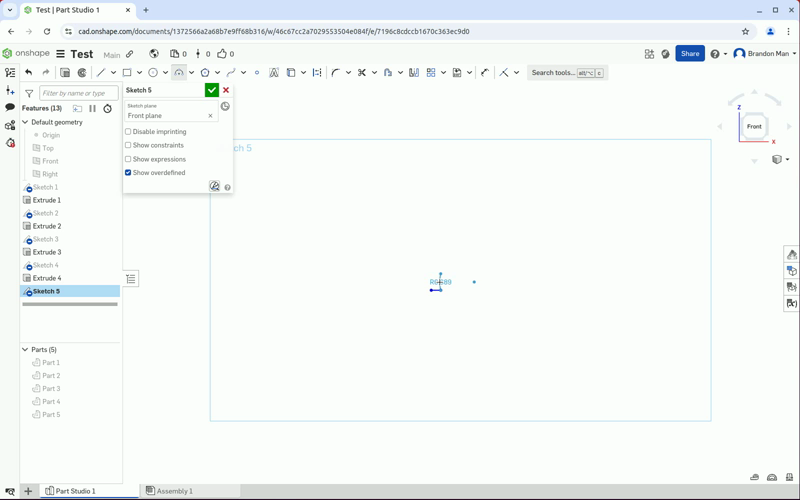
key(esc)
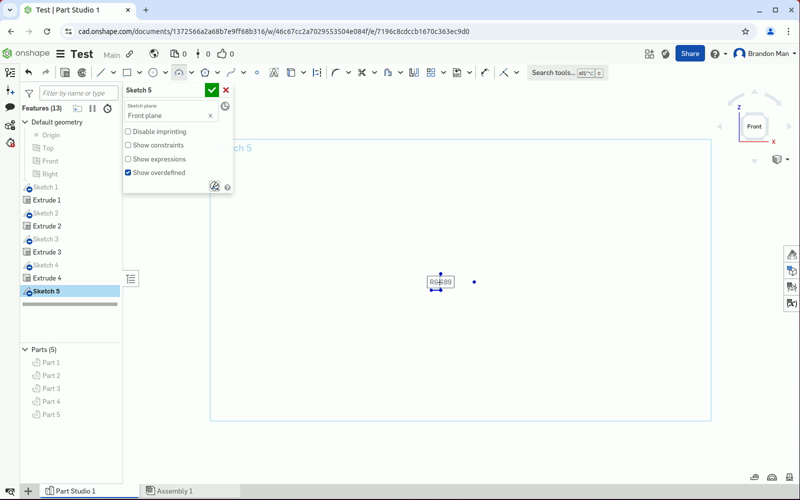
key(l)
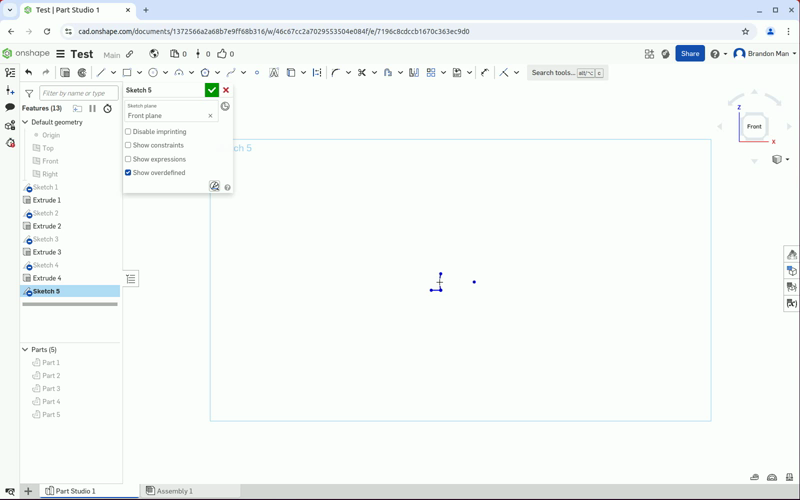
mouse_move(440, 273)
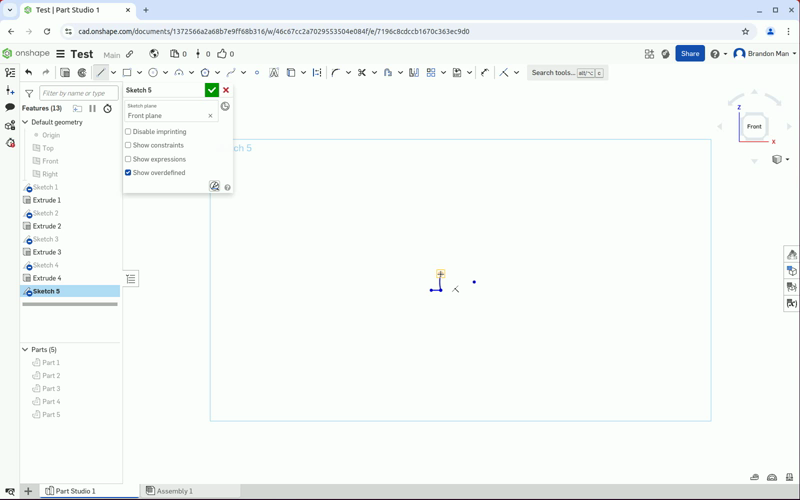
click(440, 273)
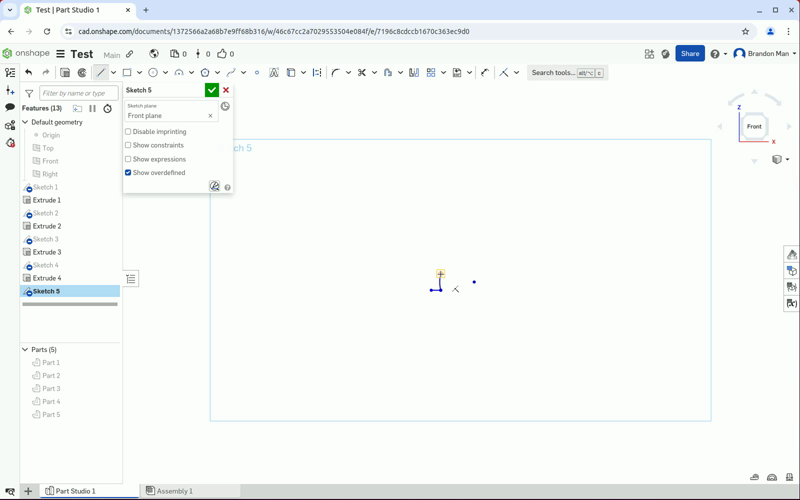
key_down(shift)
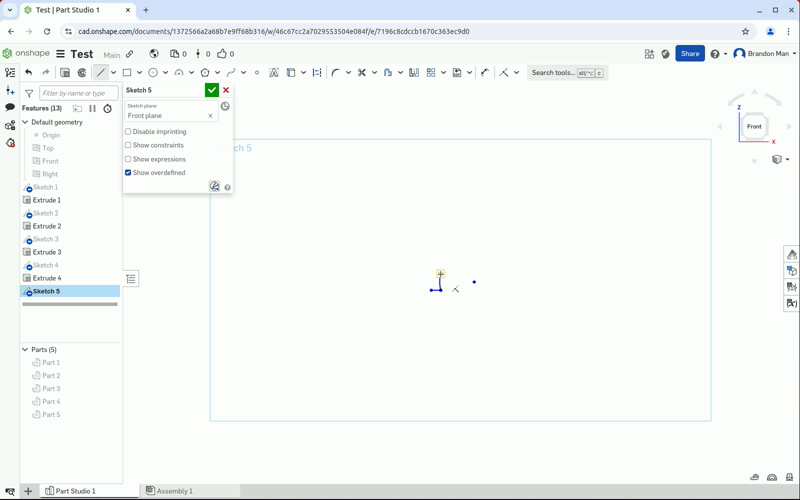
mouse_move(470, 273)
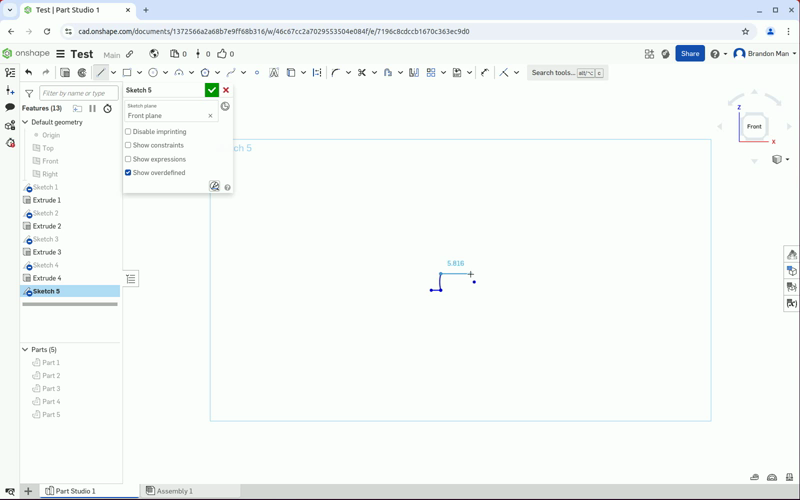
mouse_move(431, 273)
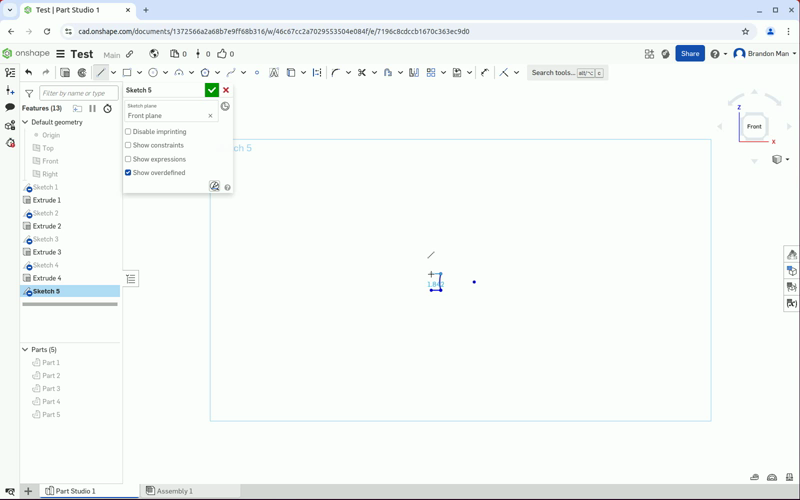
click(431, 273)
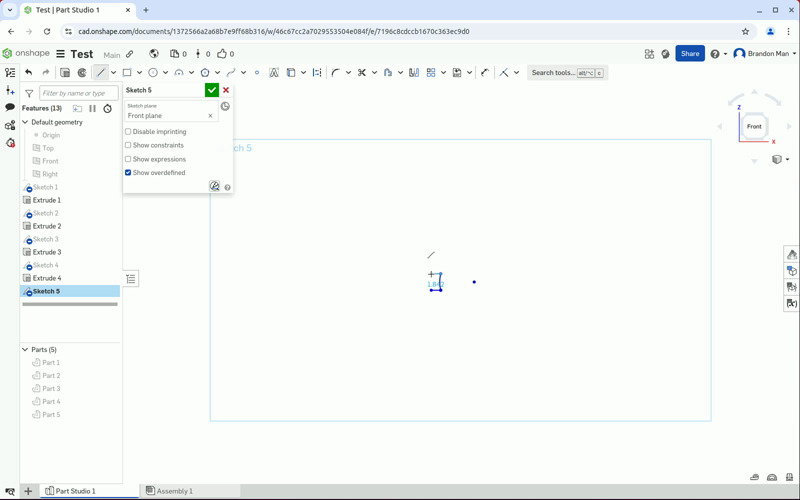
key_up(shift)
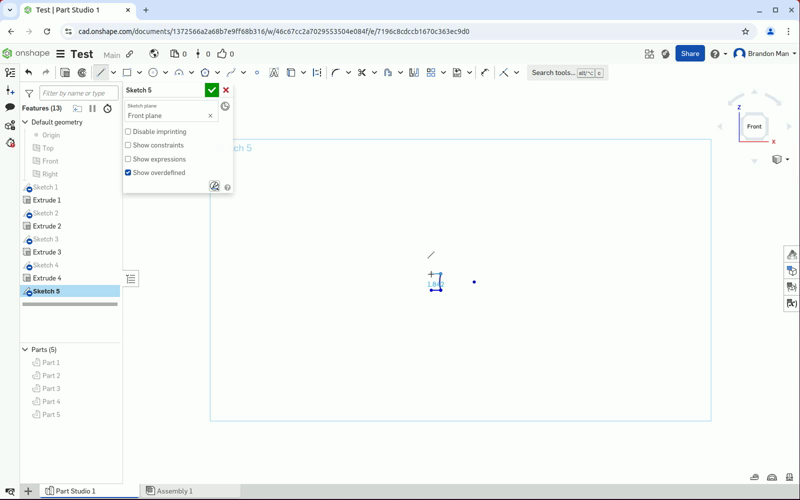
mouse_move(461, 273)
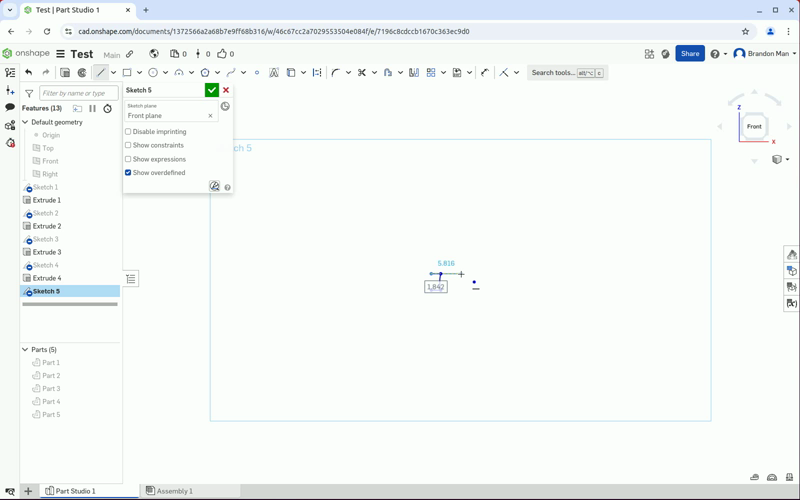
key_down(shift)
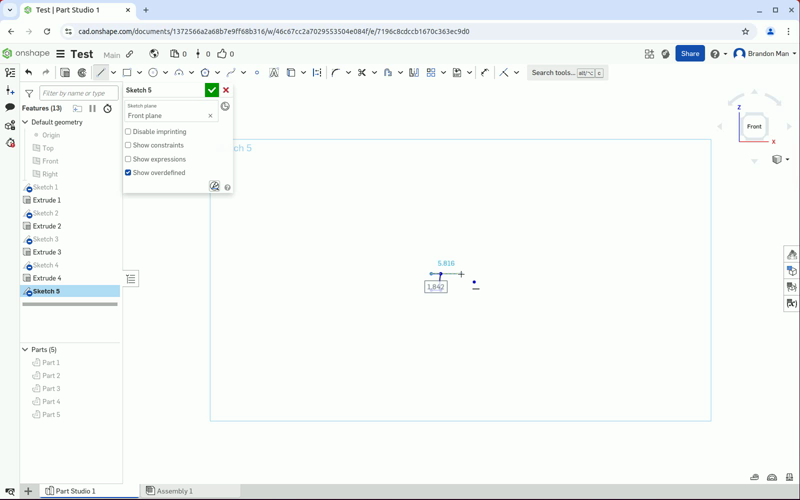
mouse_move(431, 290)
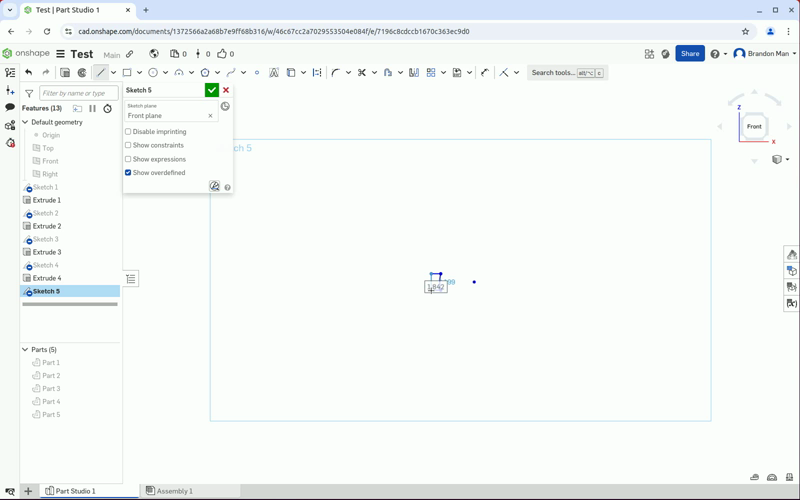
key_up(shift)
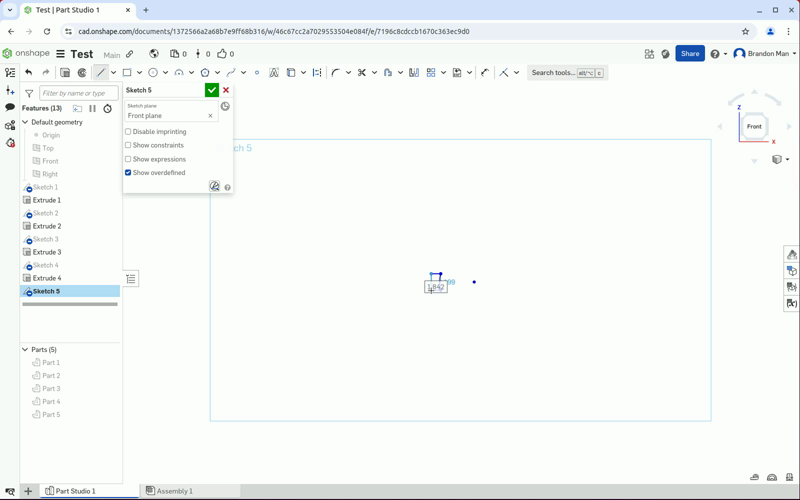
click(431, 290)
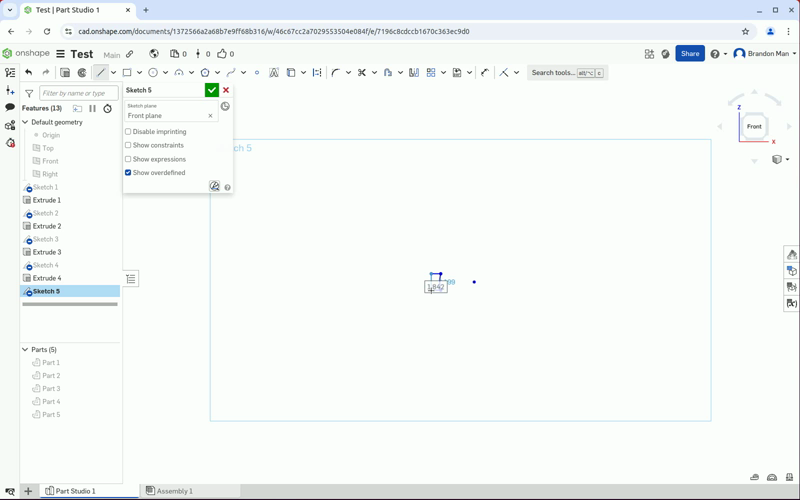
key(esc)
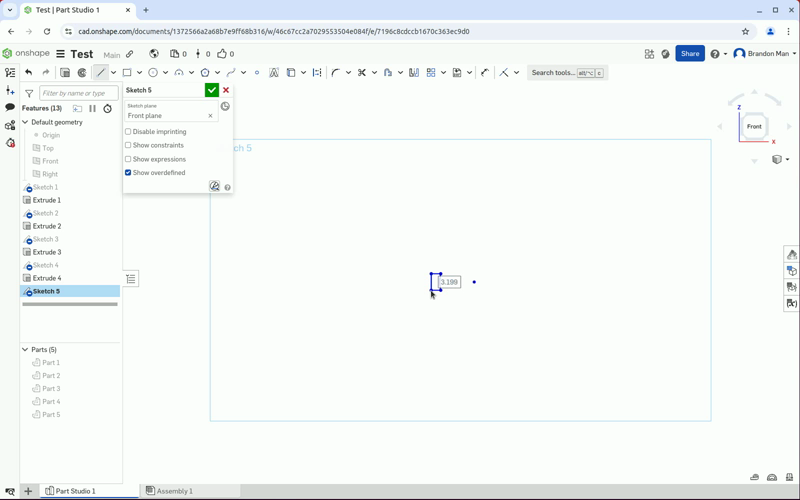
mouse_move(436, 287)
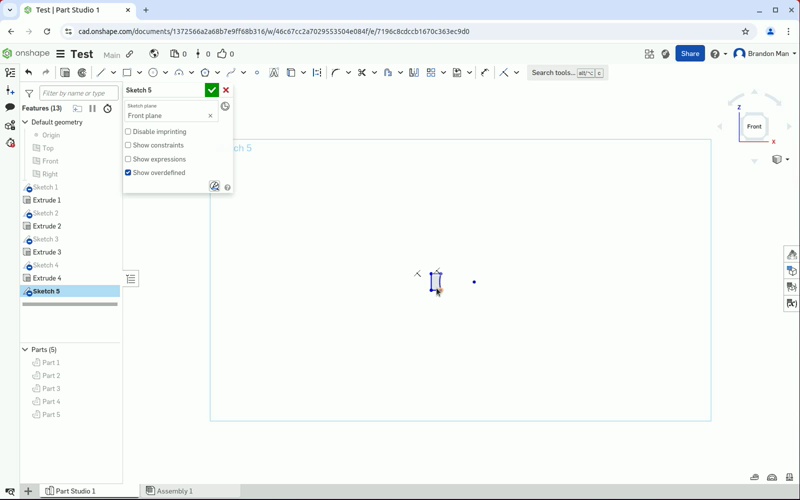
scroll(6)
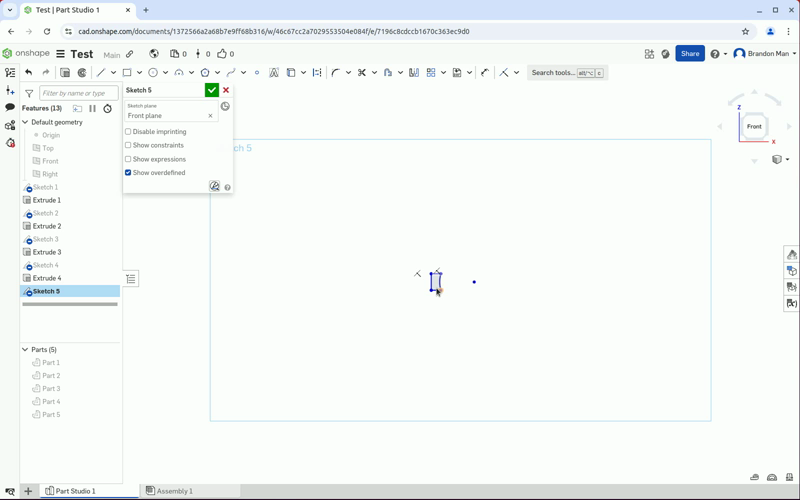
scroll(6)
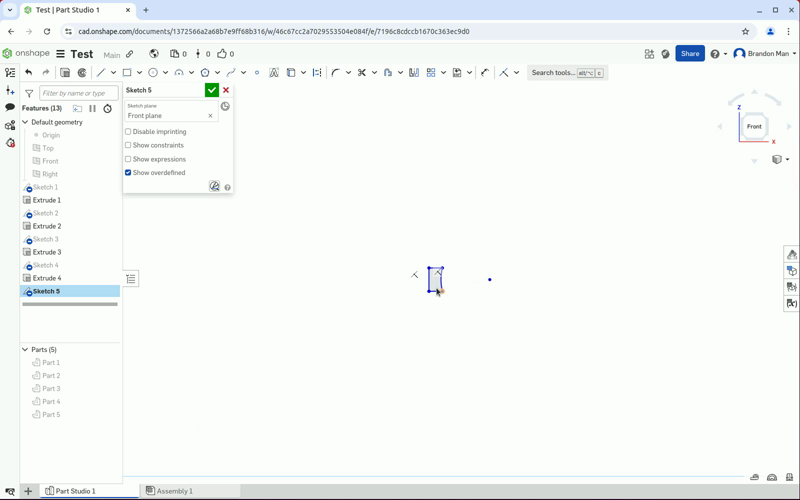
scroll(6)
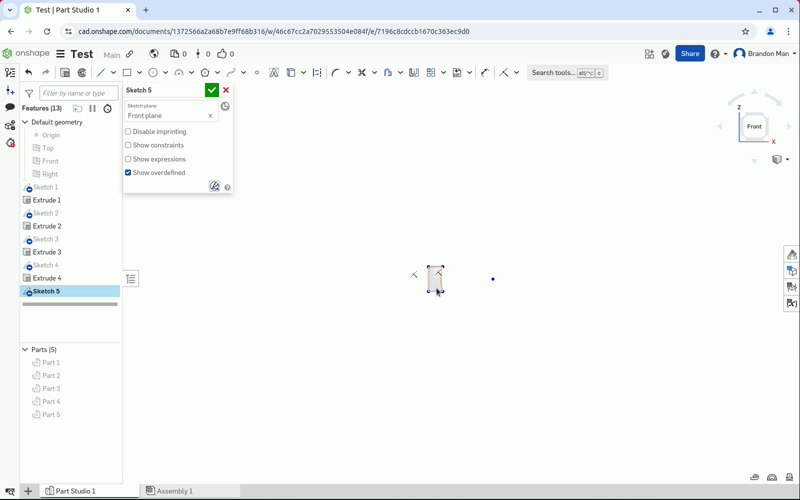
scroll(6)
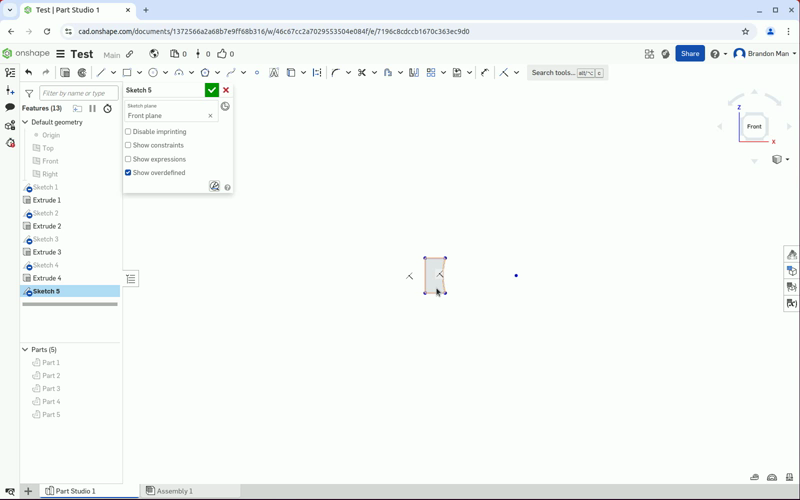
scroll(6)
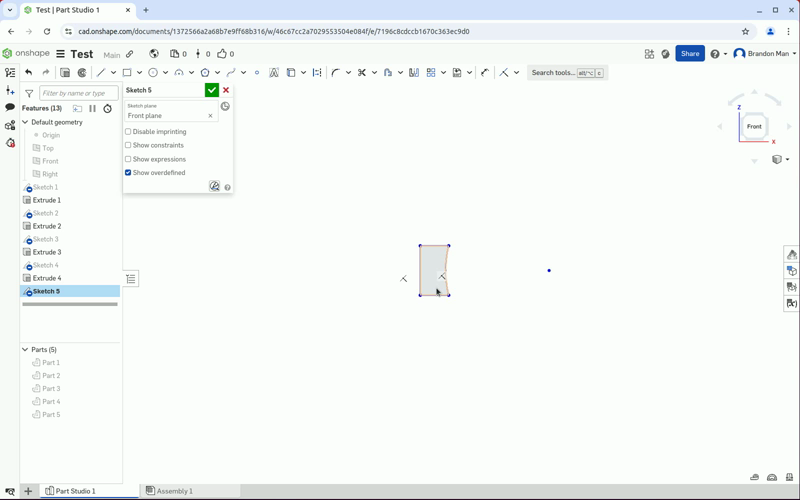
scroll(6)
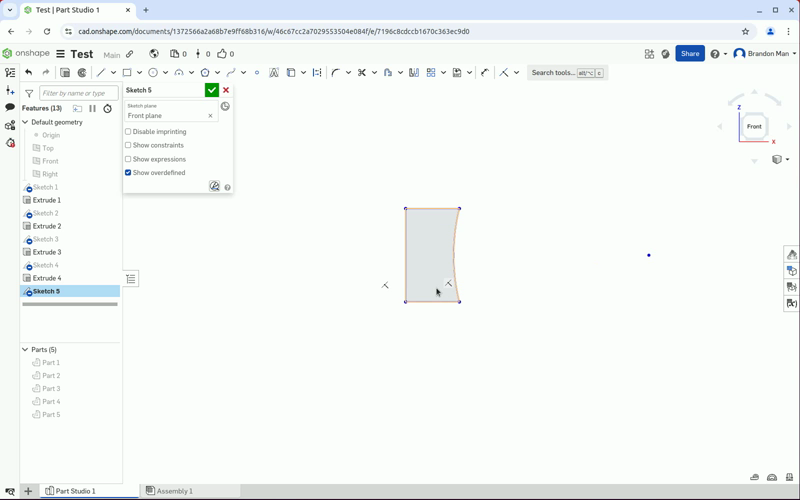
scroll(6)
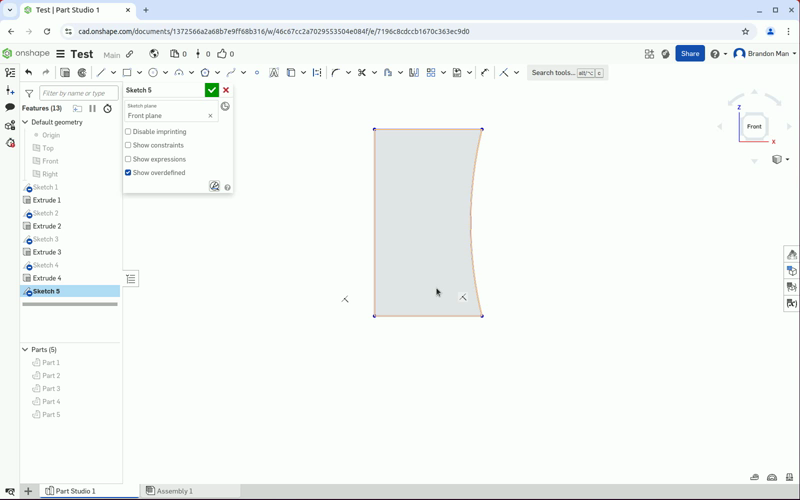
click(436, 287)
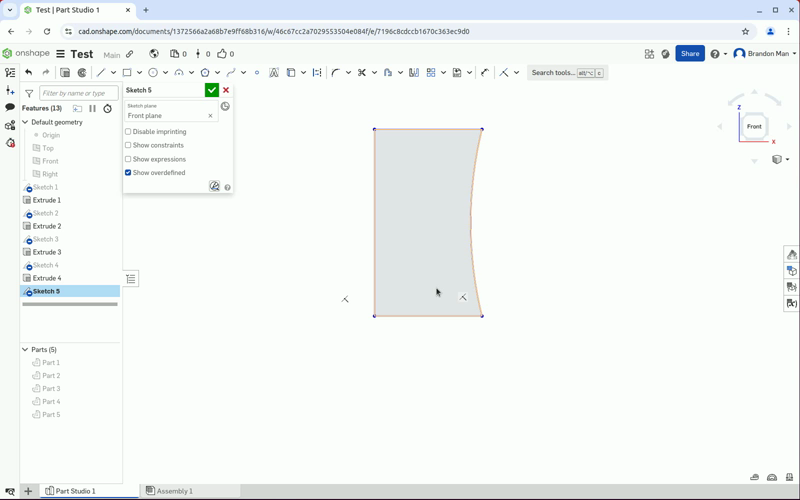
scroll(-6)
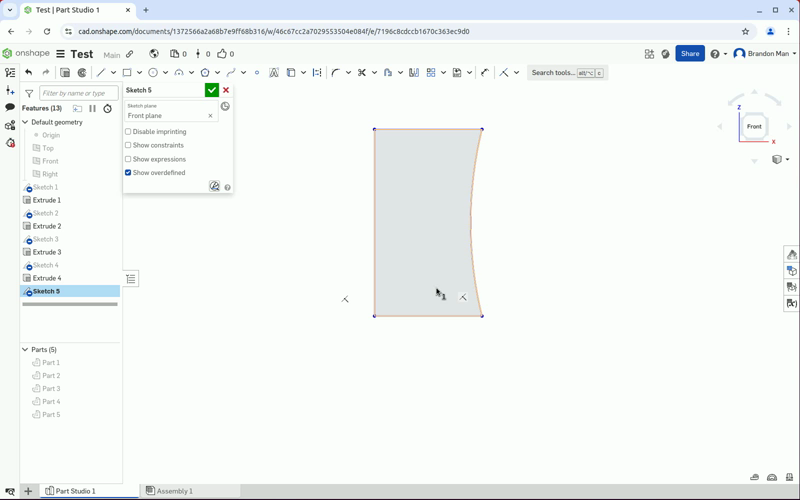
scroll(-6)
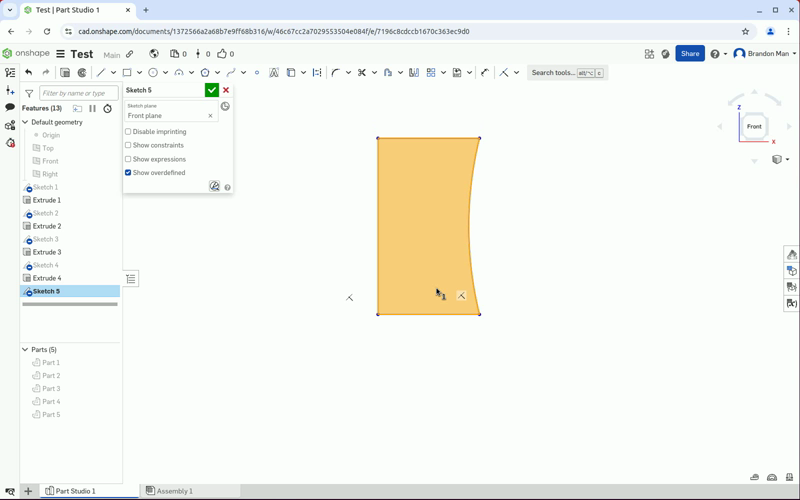
scroll(-6)
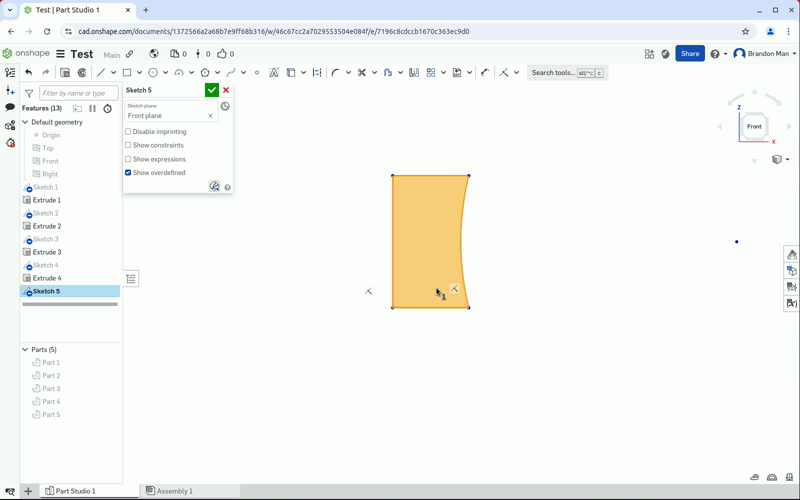
scroll(-6)
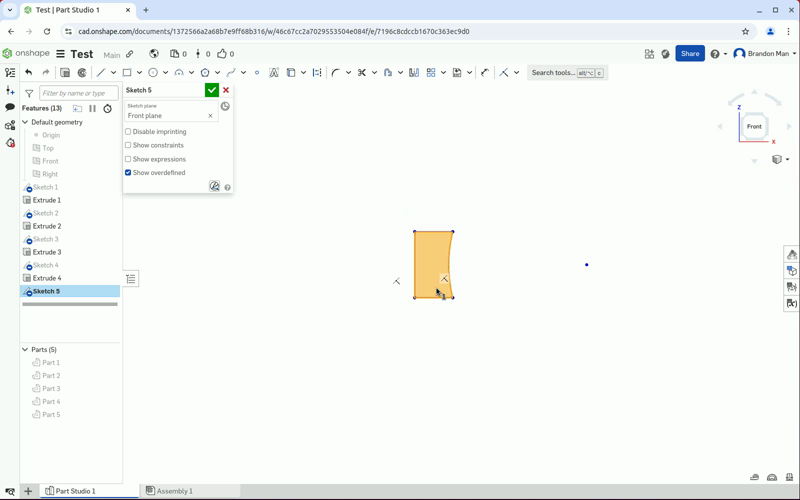
scroll(-6)
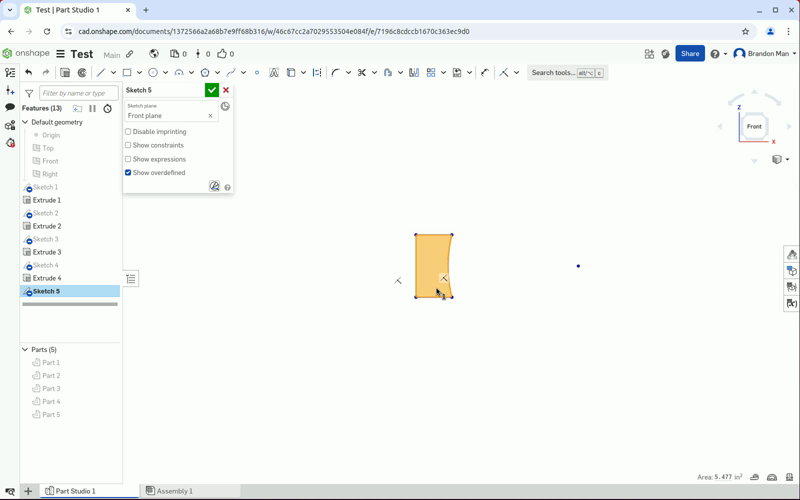
scroll(-6)
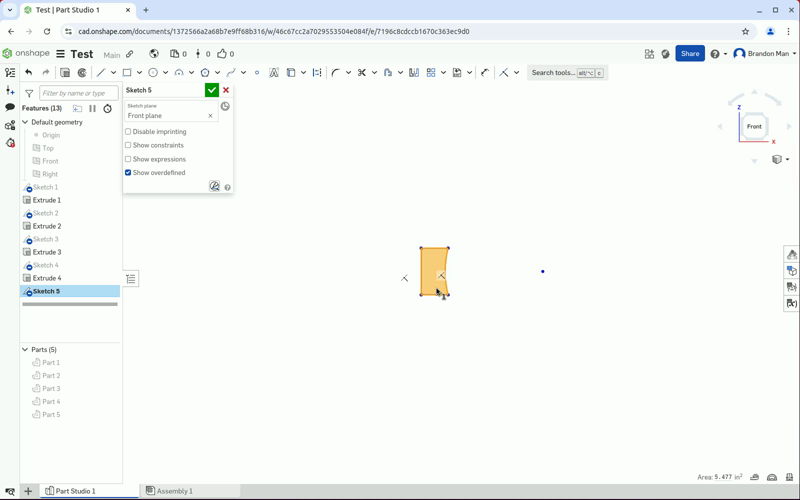
scroll(-6)
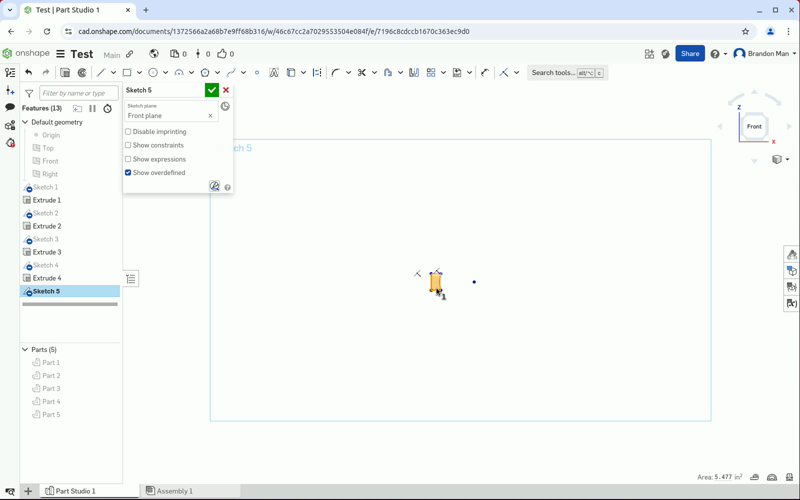
mouse_move(73, 352)
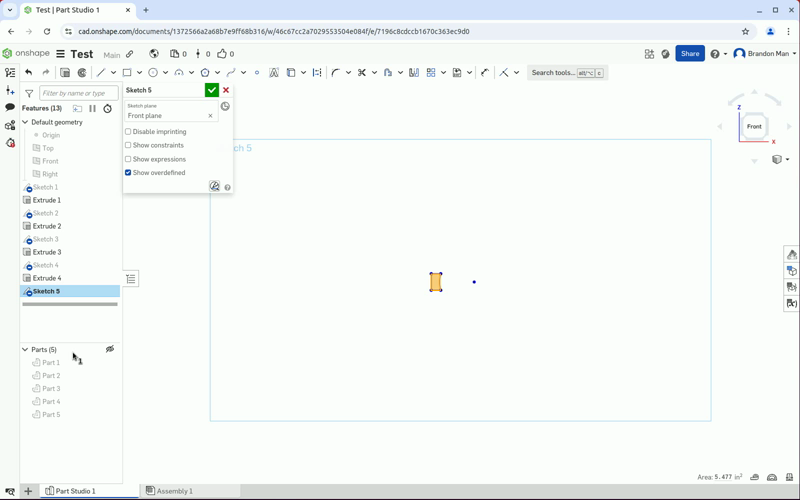
key(shift+y)
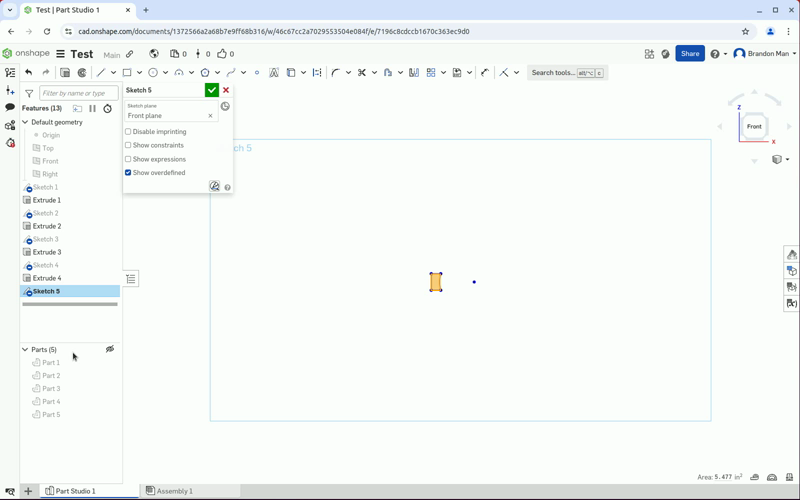
key(shift+e)
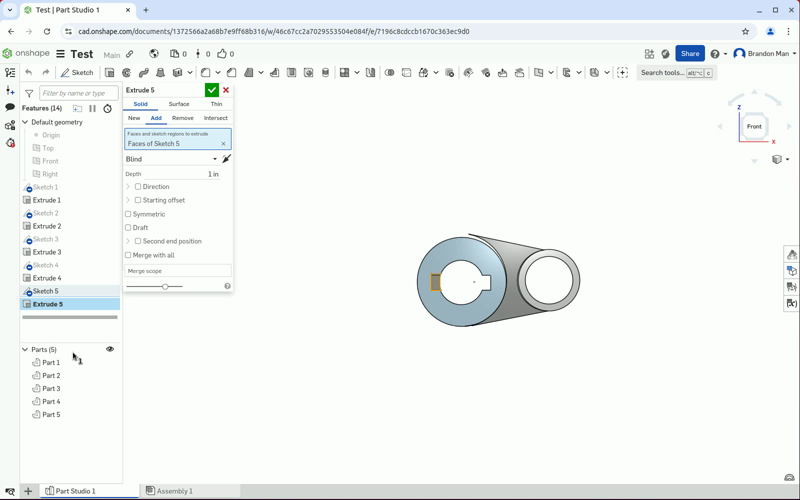
mouse_move(143, 106)
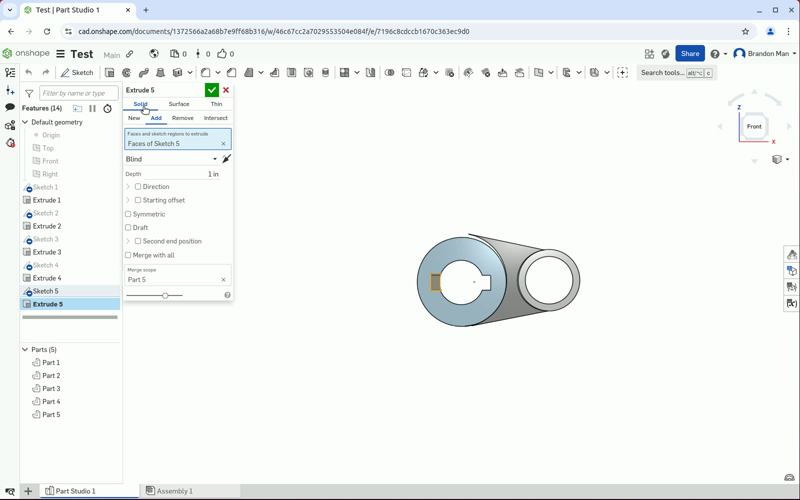
click(143, 106)
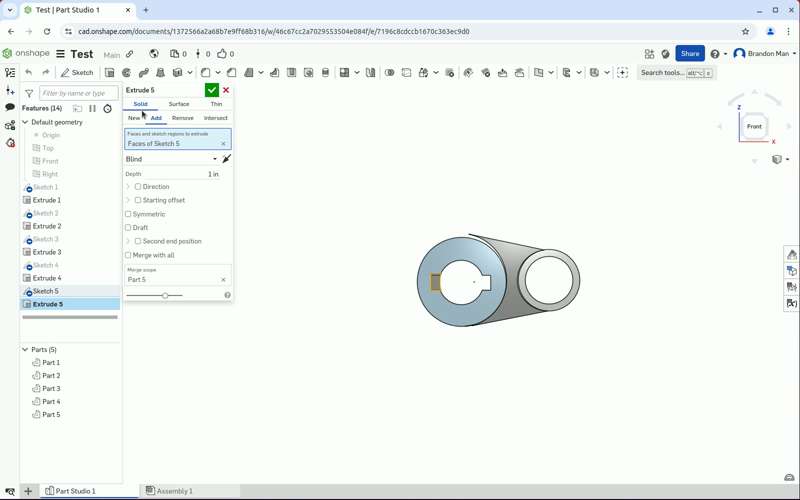
mouse_move(137, 120)
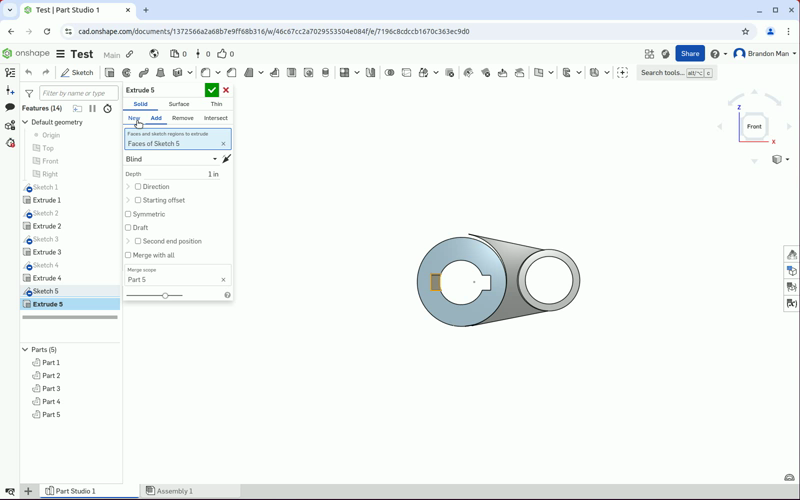
click(137, 120)
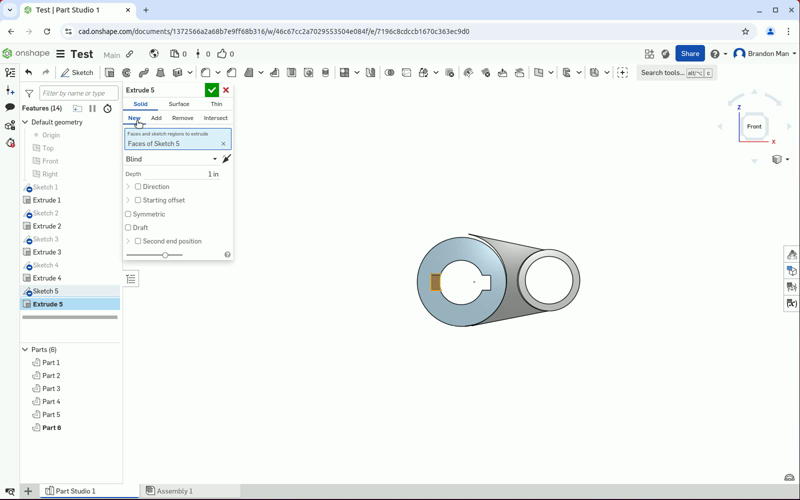
key(tab, 4)
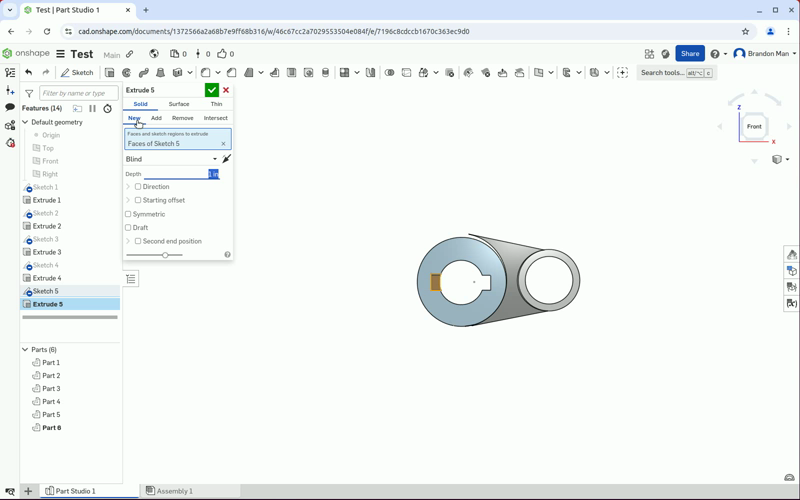
text(16.128)
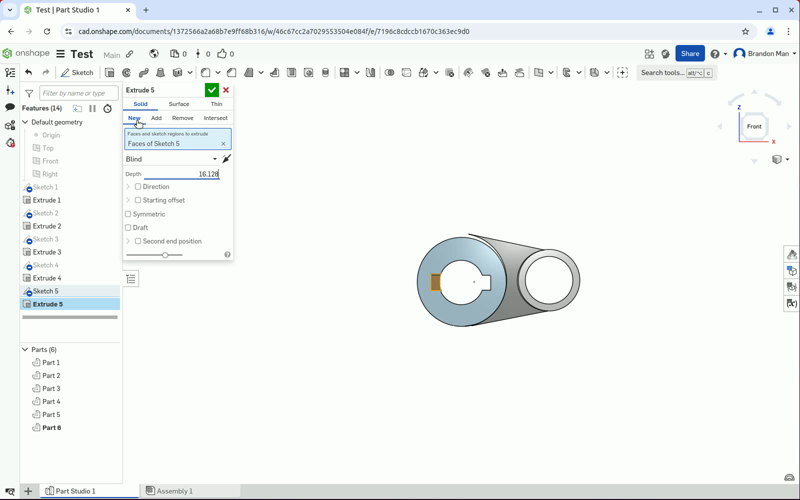
key(enter)
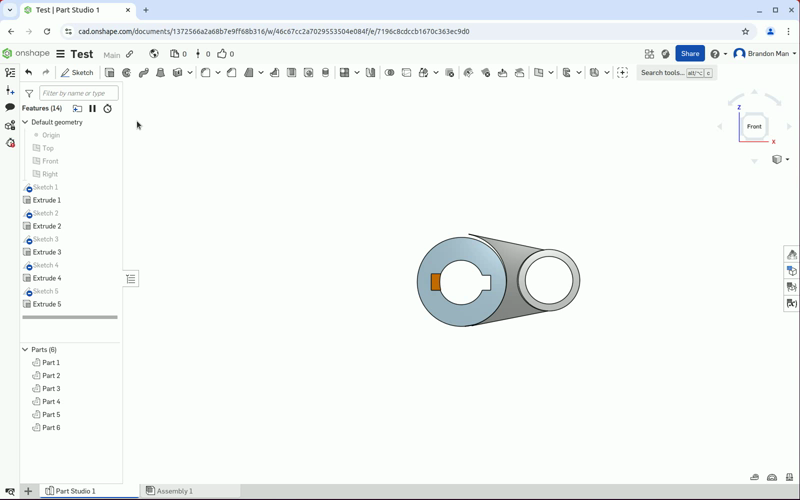
key(shift+h)
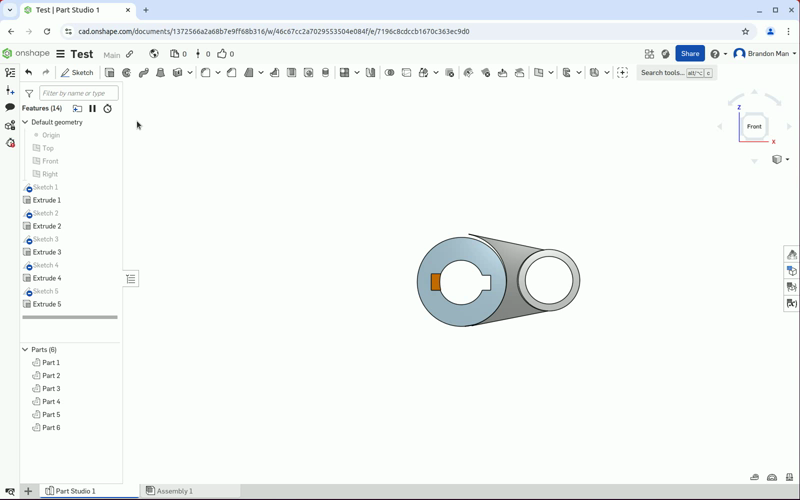
key(shift+h)
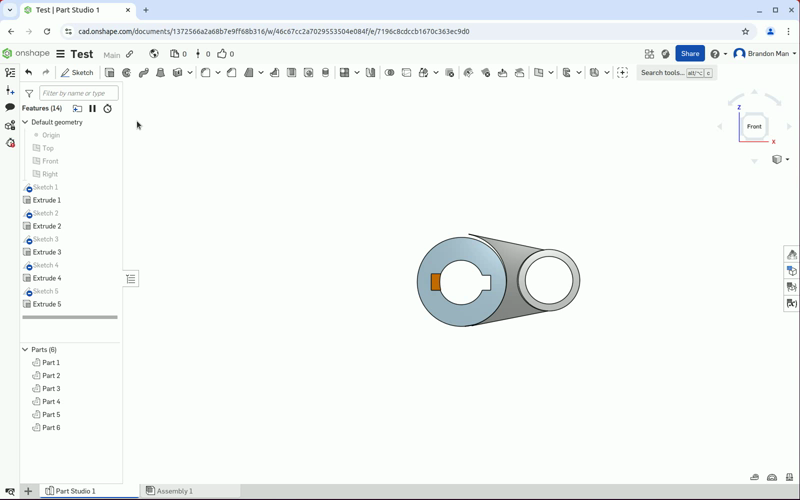
mouse_move(73, 189)
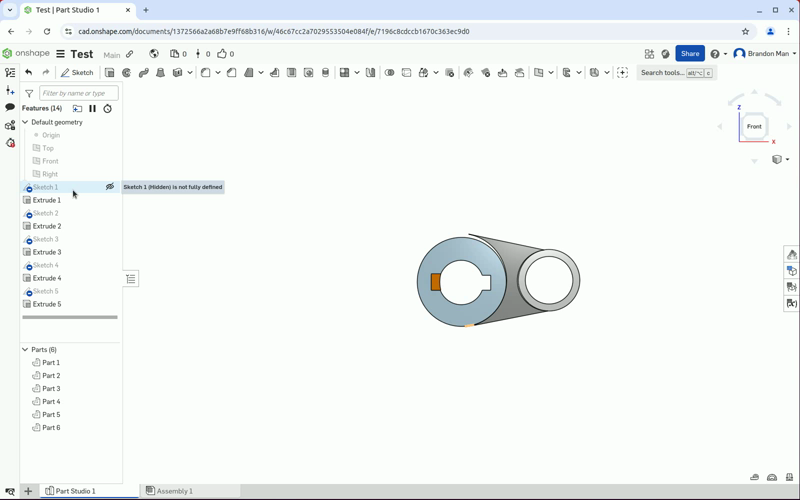
click(73, 189)
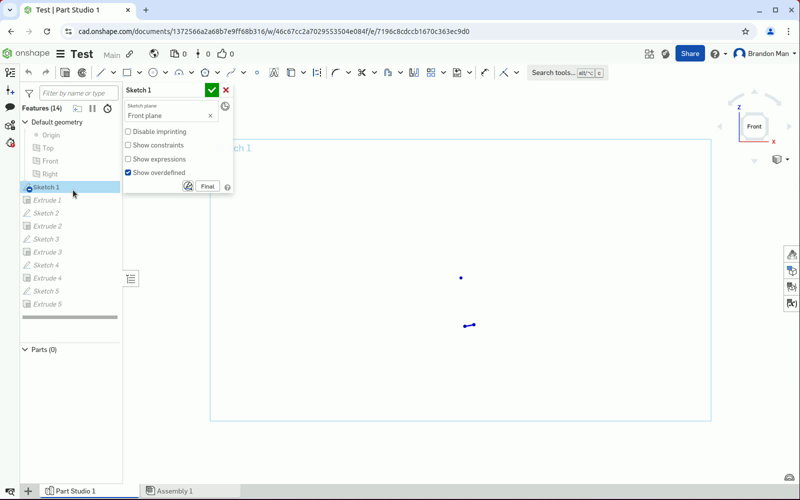
mouse_move(229, 92)
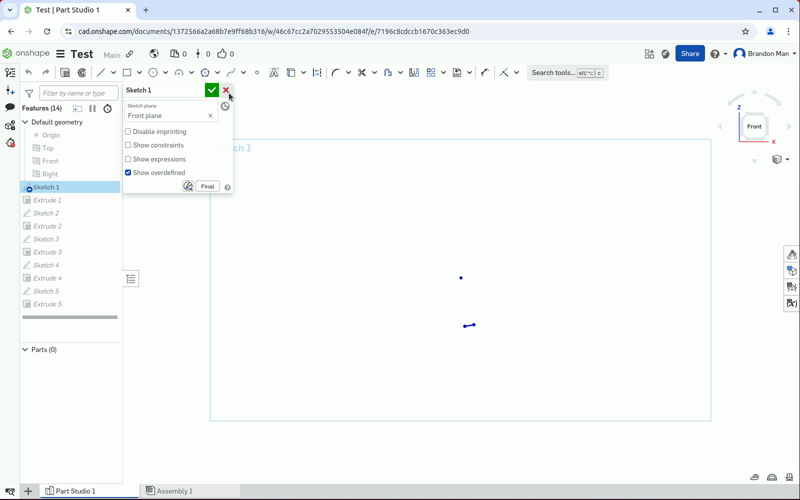
click(229, 92)
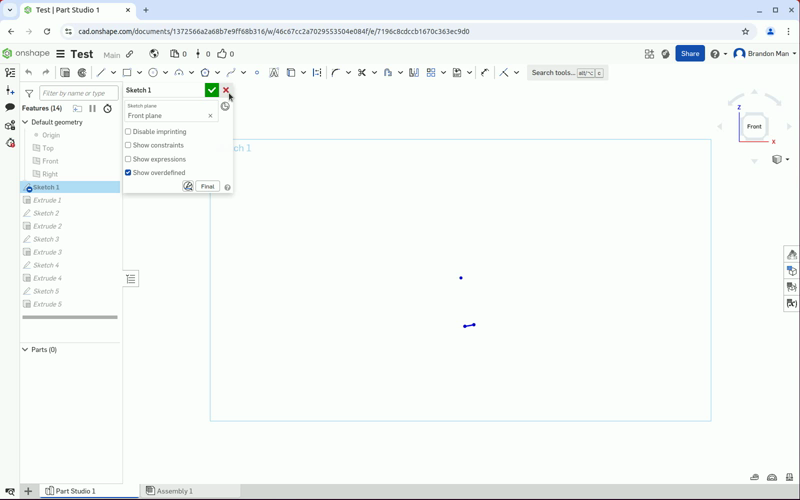
key(shift+s)
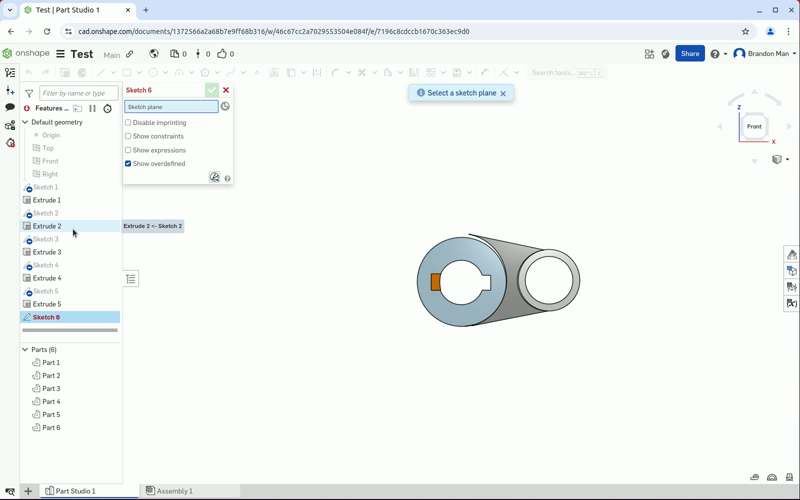
scroll(3)
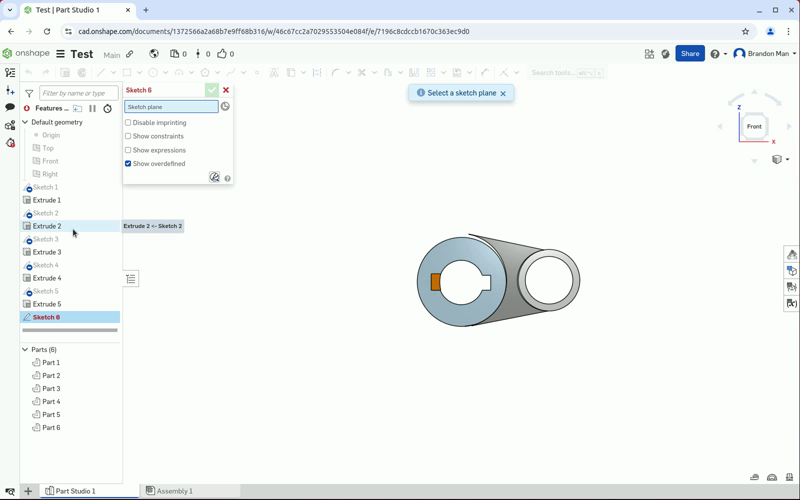
mouse_move(73, 163)
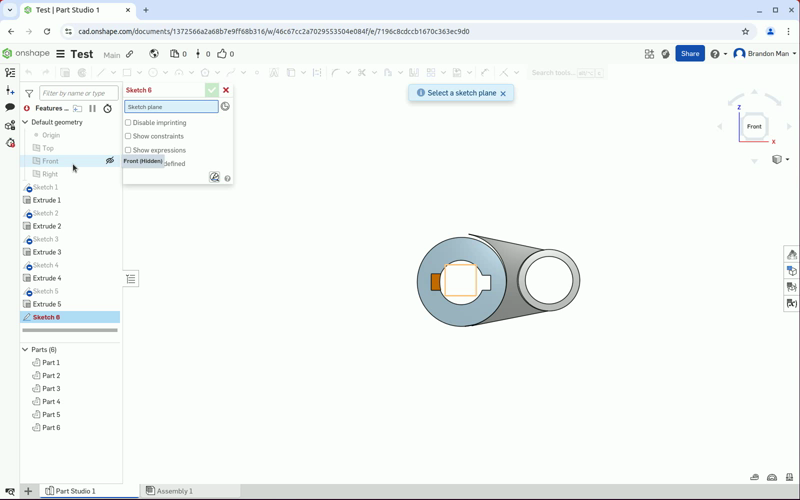
click(73, 163)
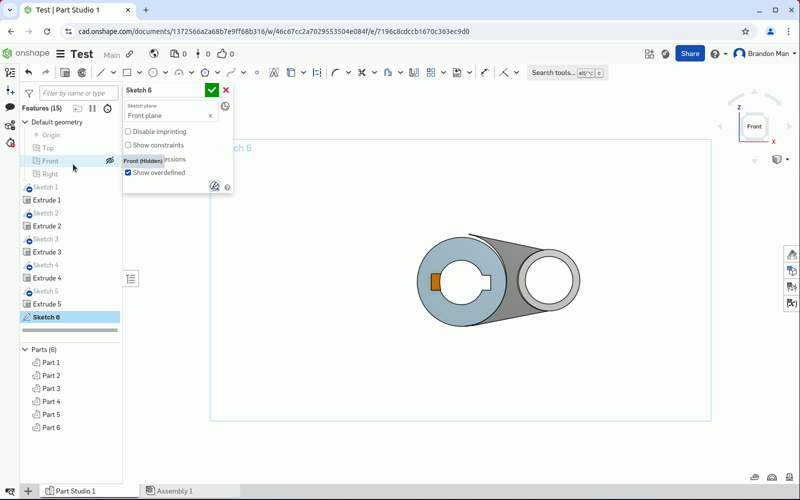
mouse_move(73, 352)
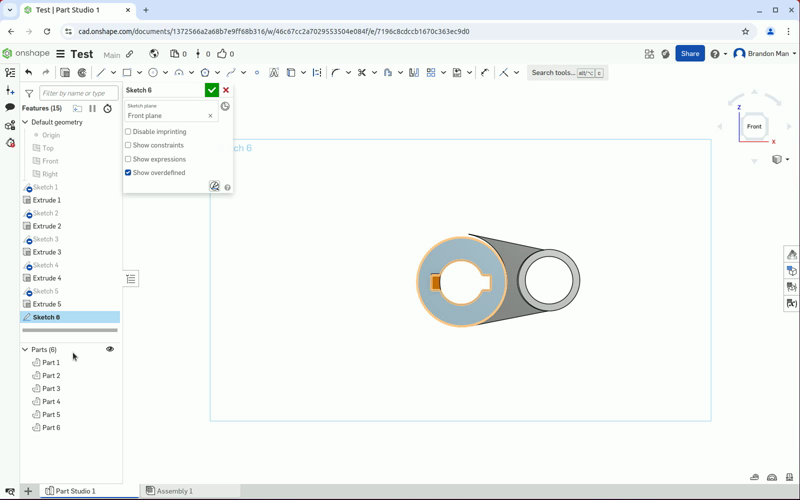
key(y)
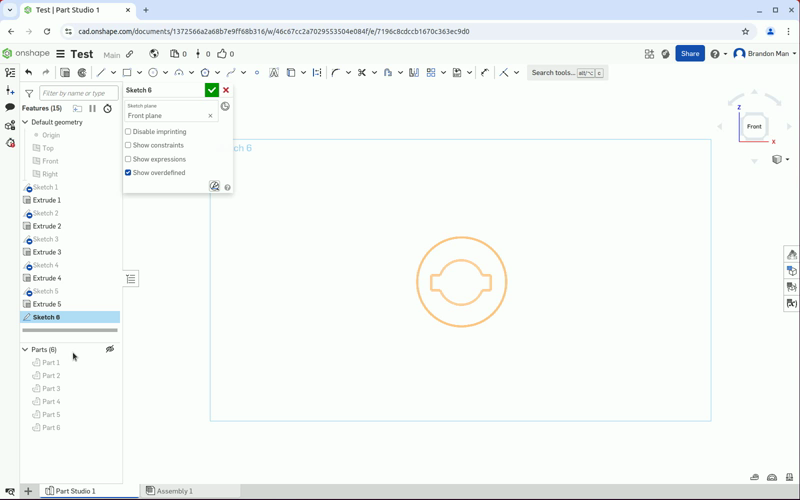
key(l)
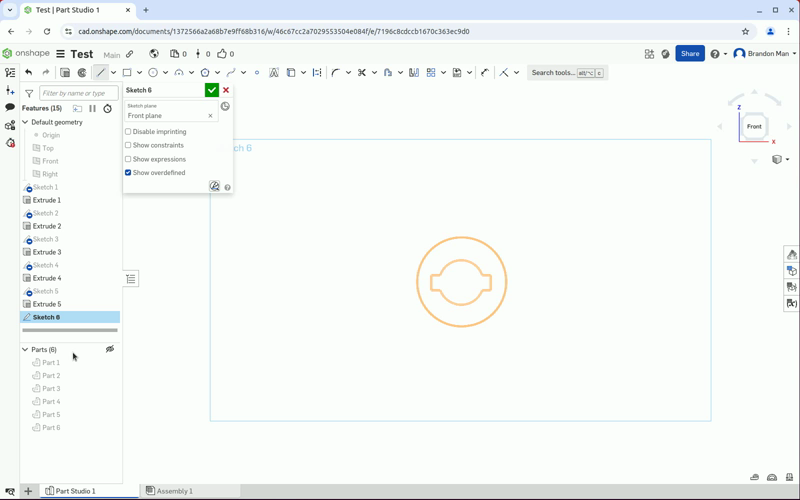
key_down(shift)
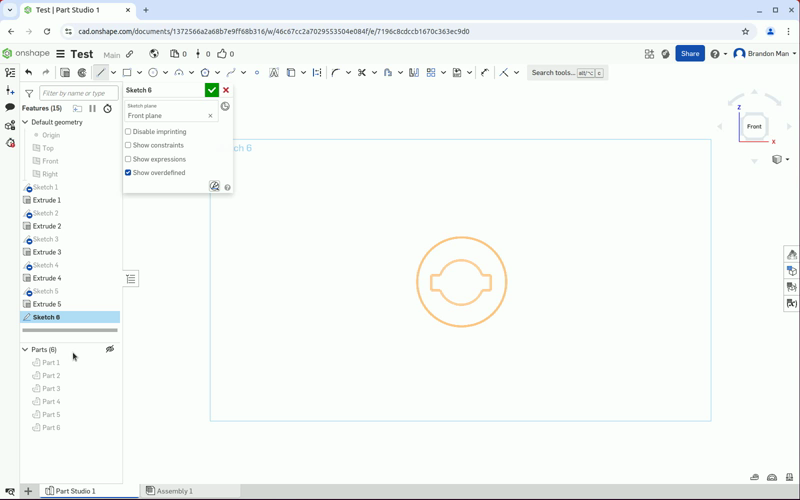
mouse_move(465, 326)
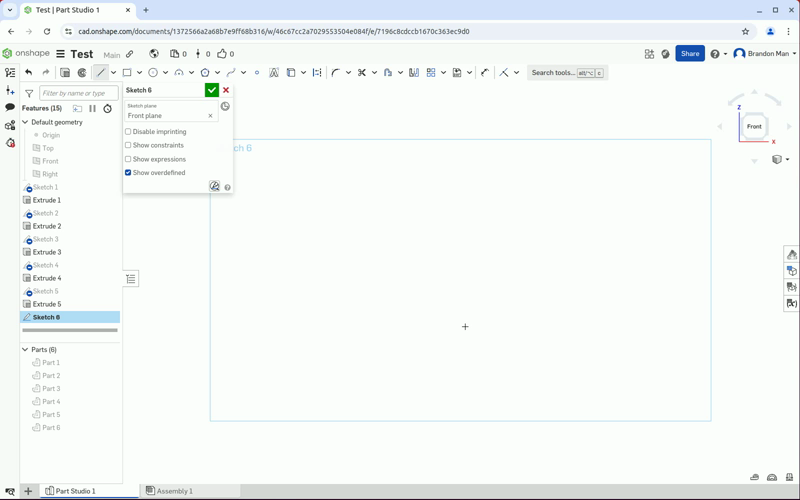
click(465, 326)
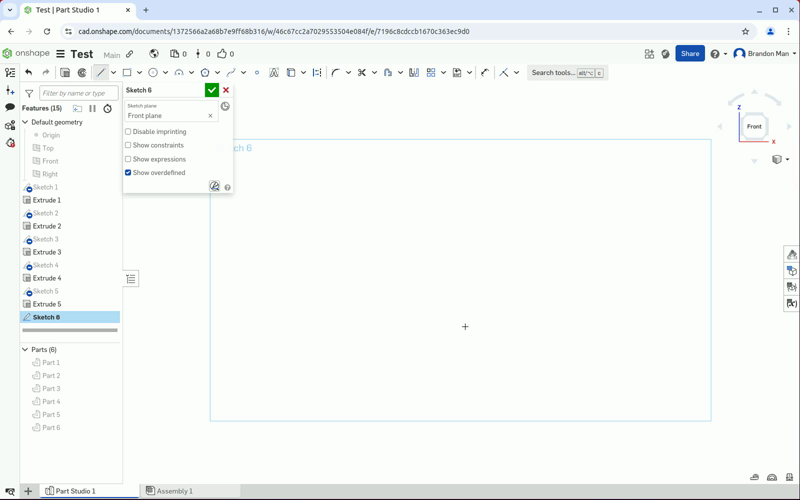
key_up(shift)
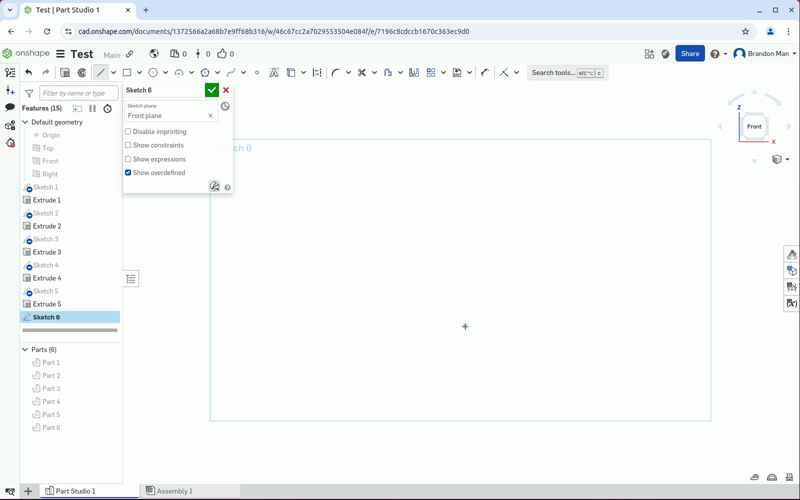
key_down(shift)
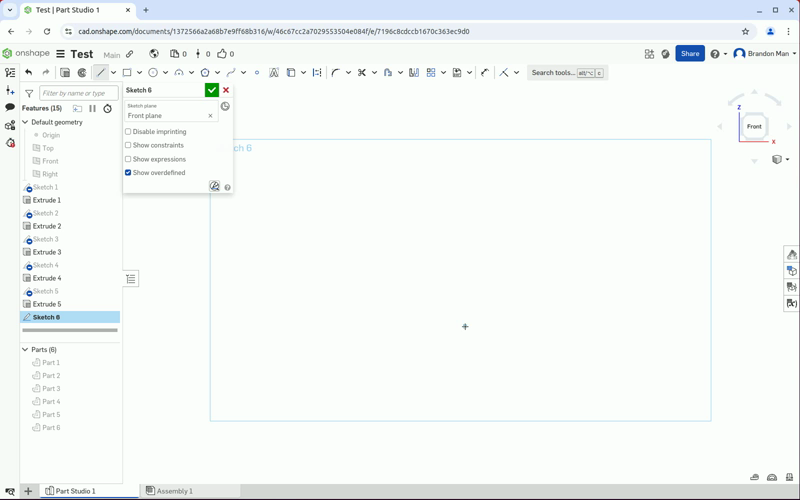
mouse_move(495, 326)
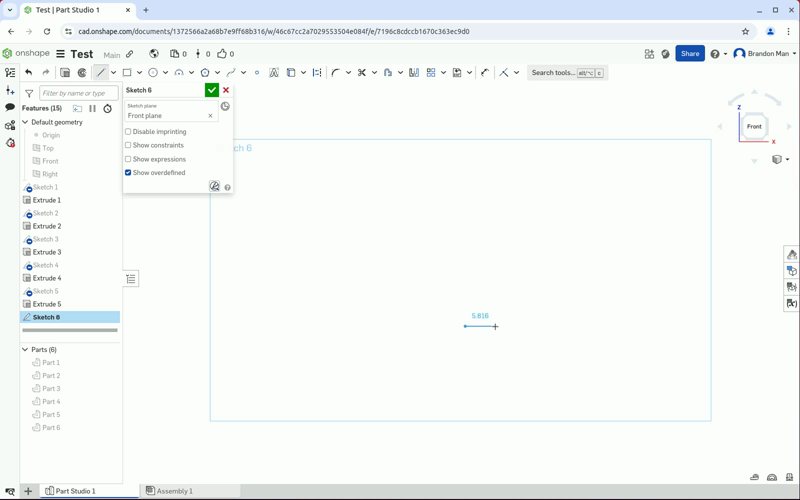
mouse_move(471, 325)
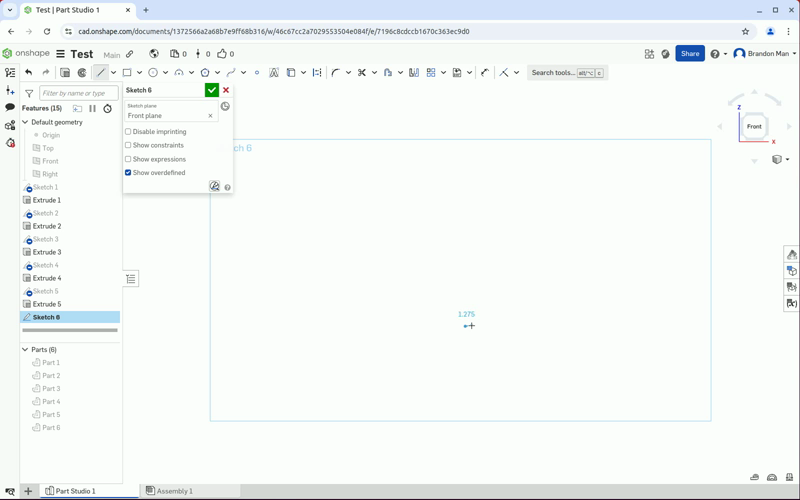
scroll(6)
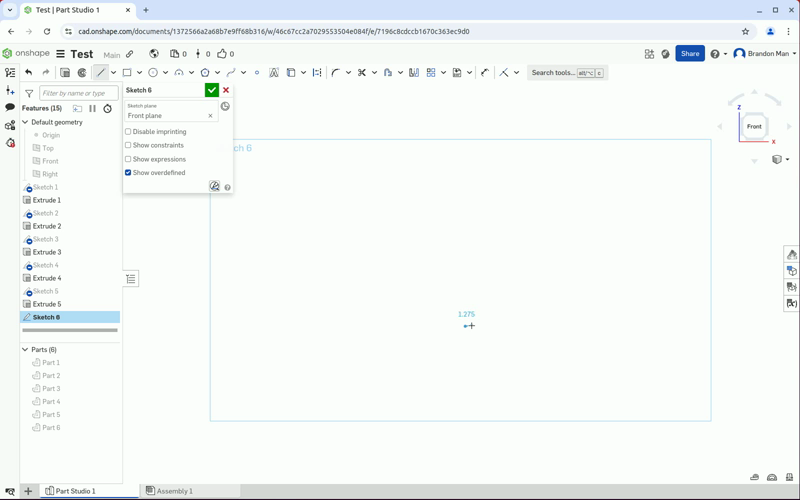
scroll(6)
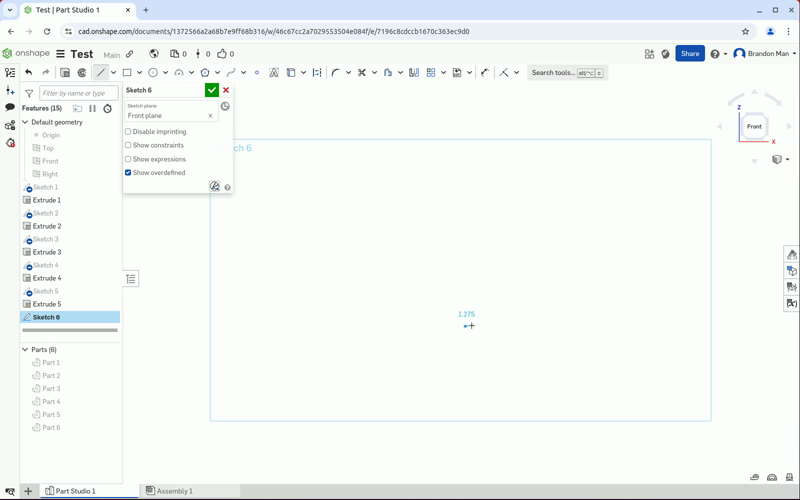
scroll(6)
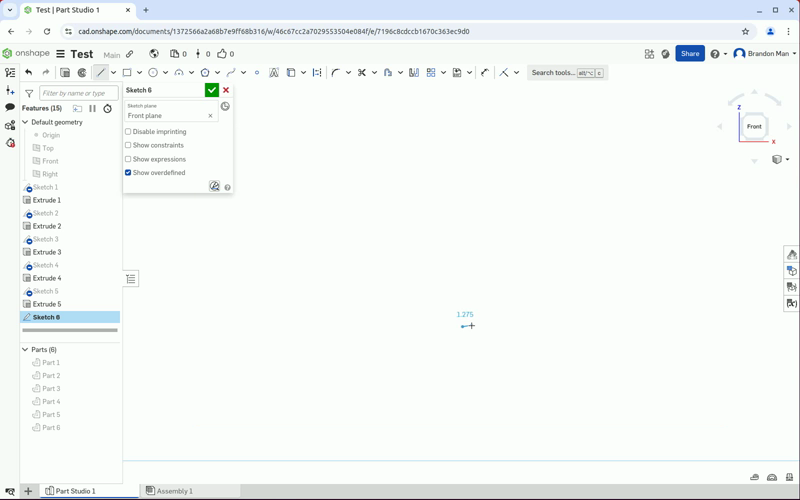
scroll(6)
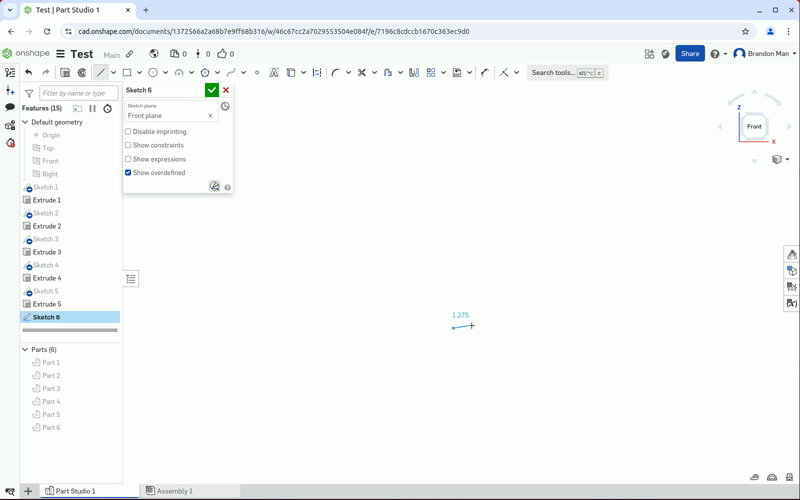
scroll(6)
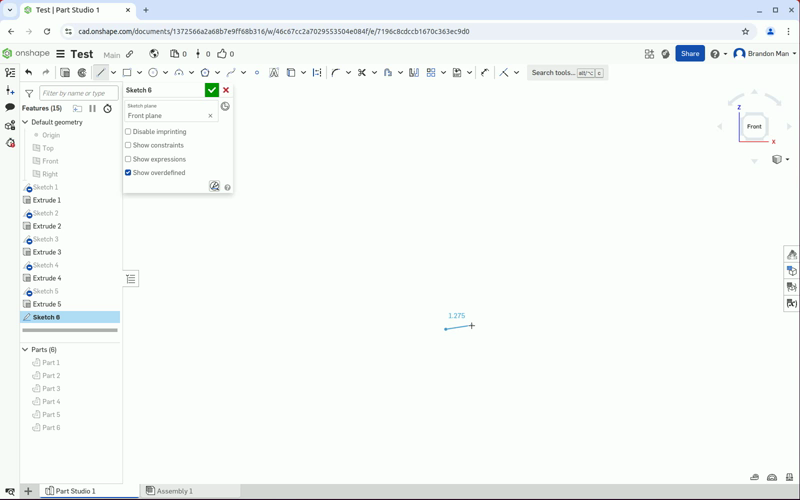
scroll(6)
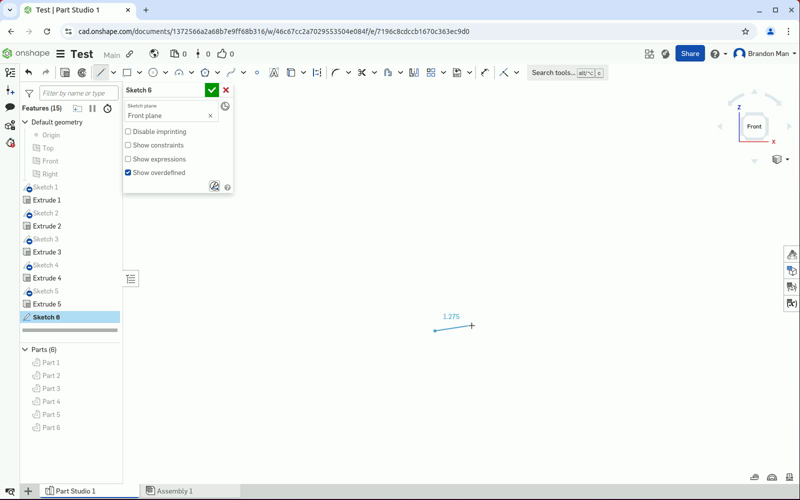
scroll(6)
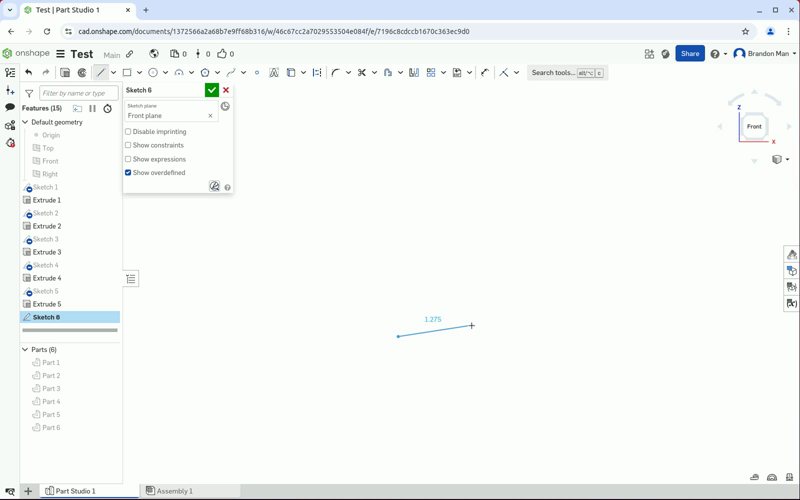
click(471, 325)
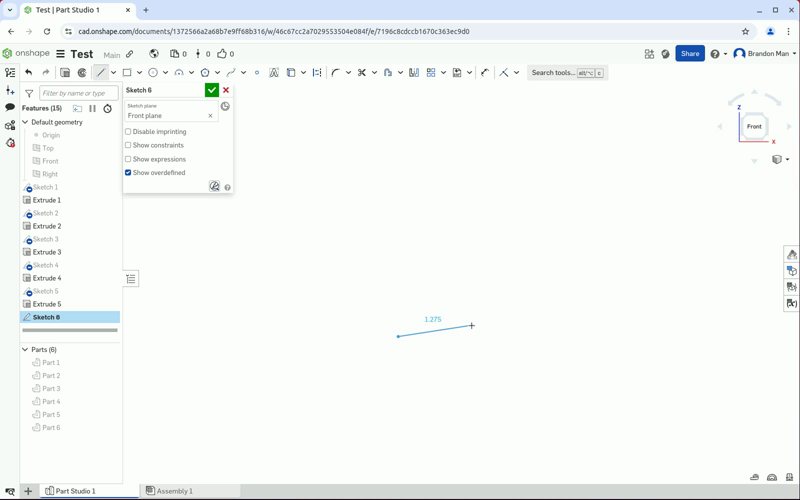
scroll(-6)
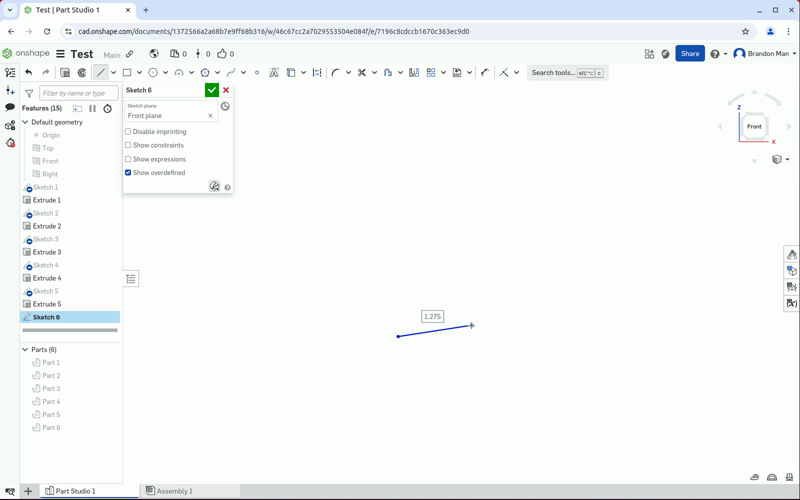
scroll(-6)
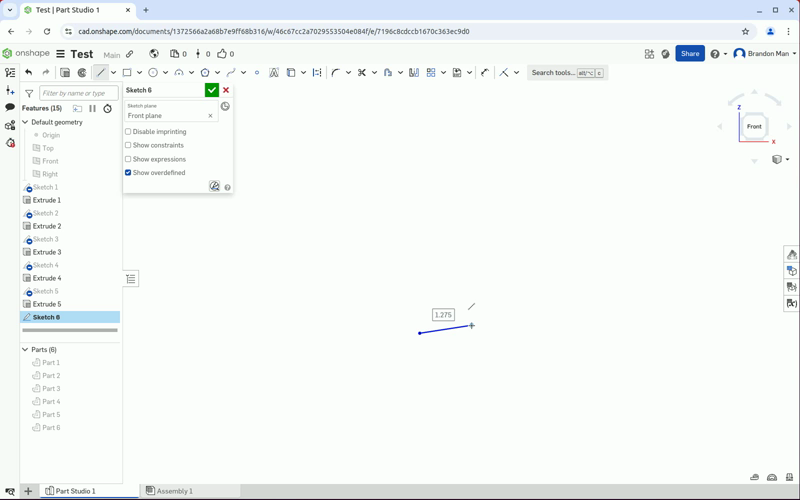
scroll(-6)
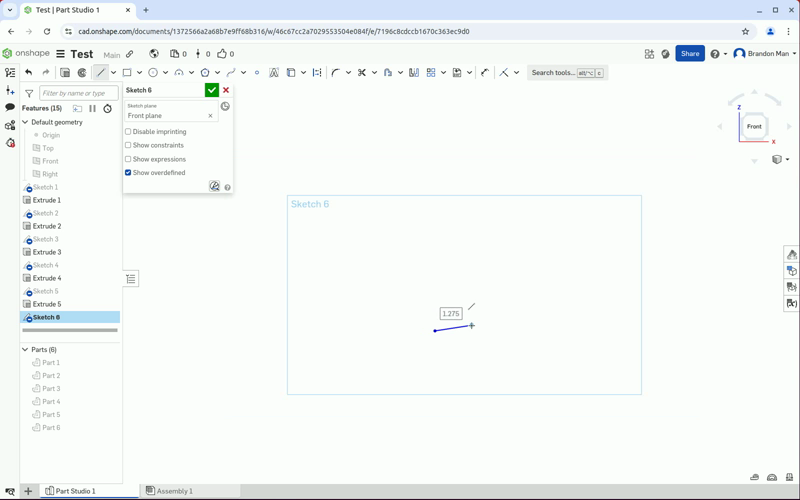
scroll(-6)
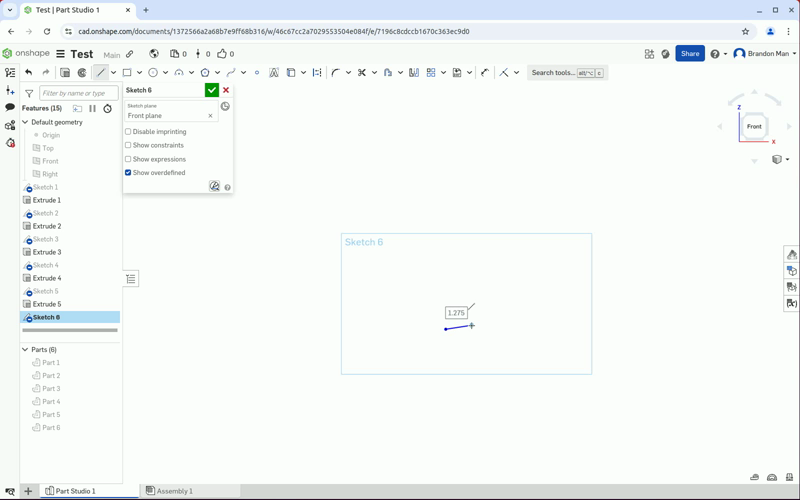
scroll(-6)
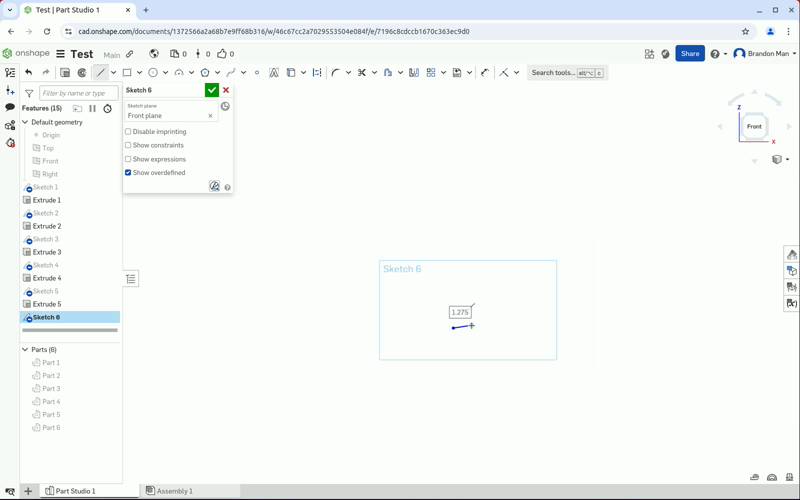
scroll(-6)
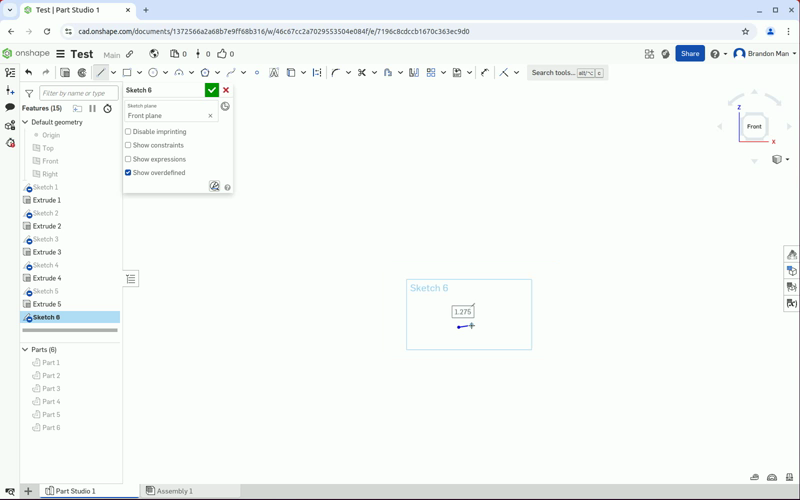
scroll(-6)
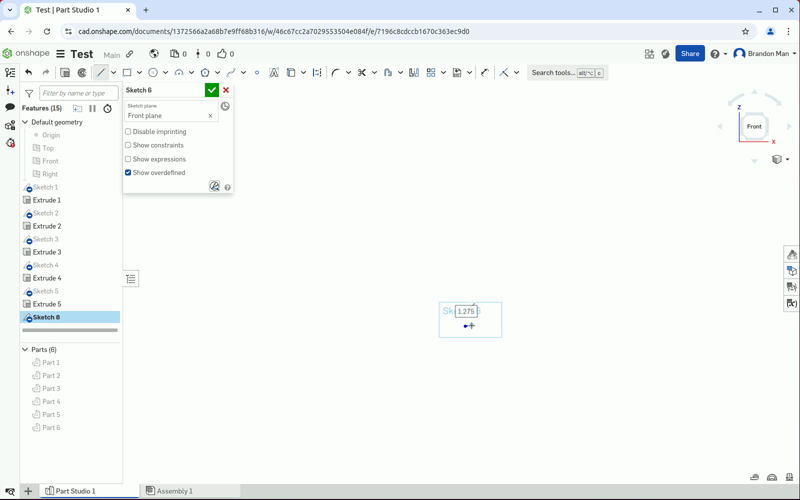
key_up(shift)
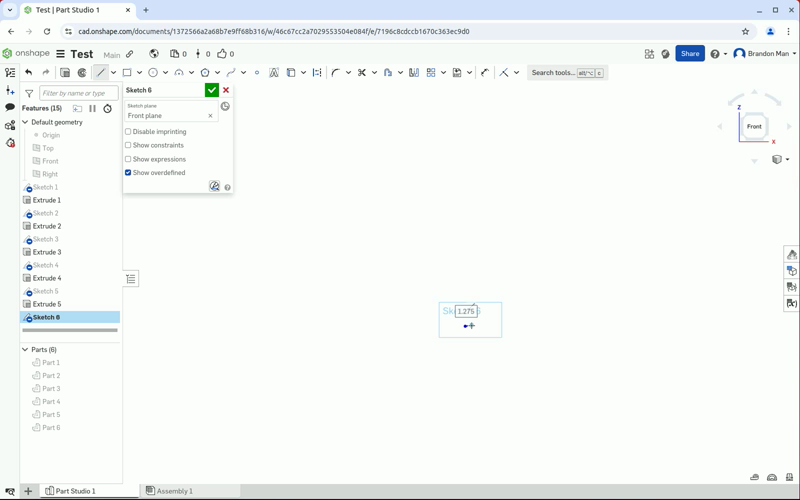
key(esc)
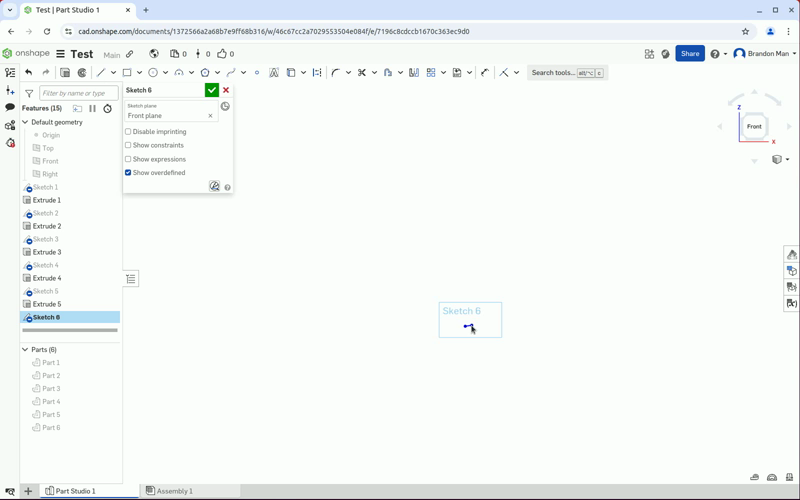
key(a)
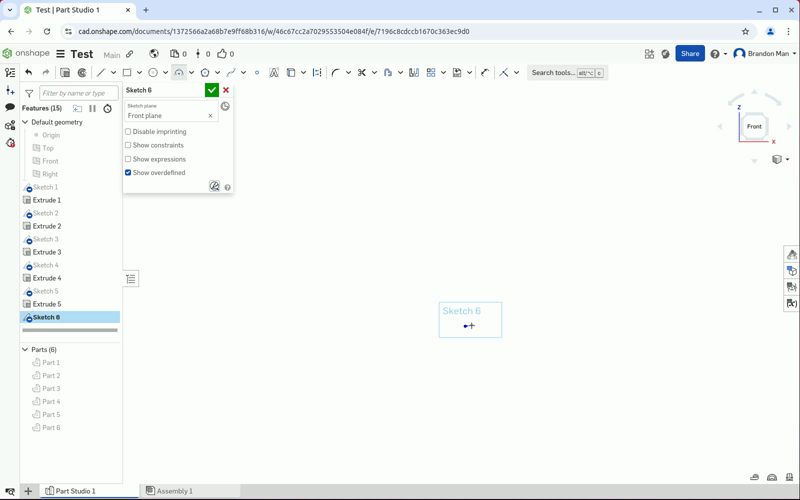
mouse_move(471, 325)
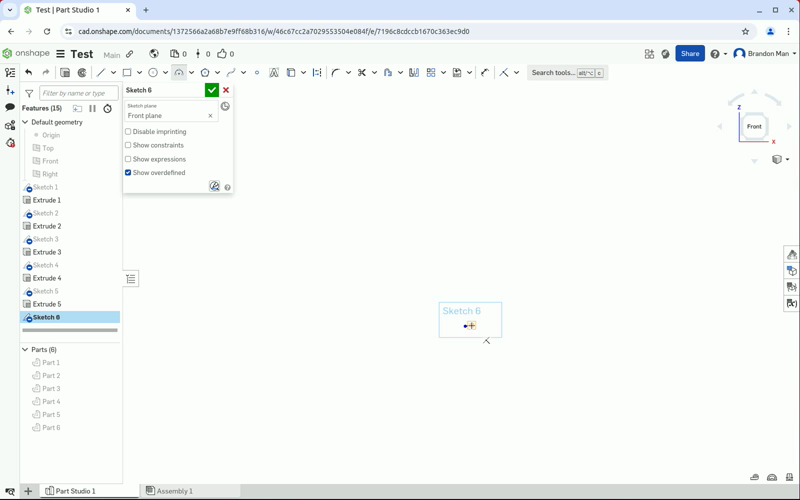
click(471, 325)
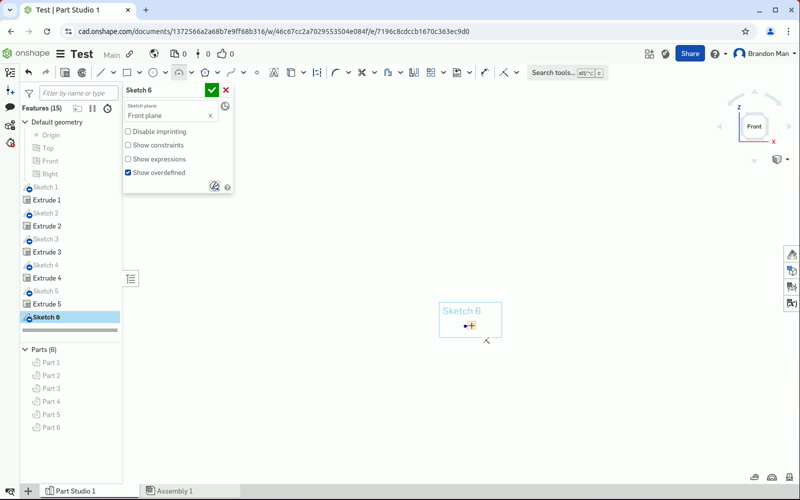
mouse_move(465, 326)
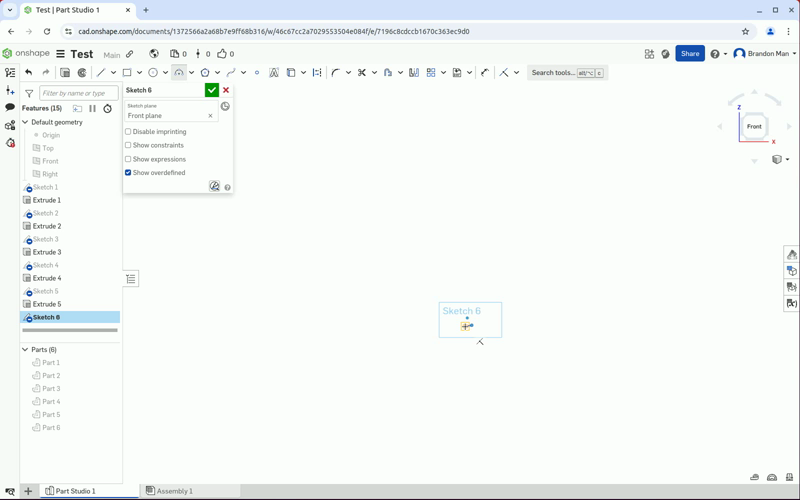
scroll(6)
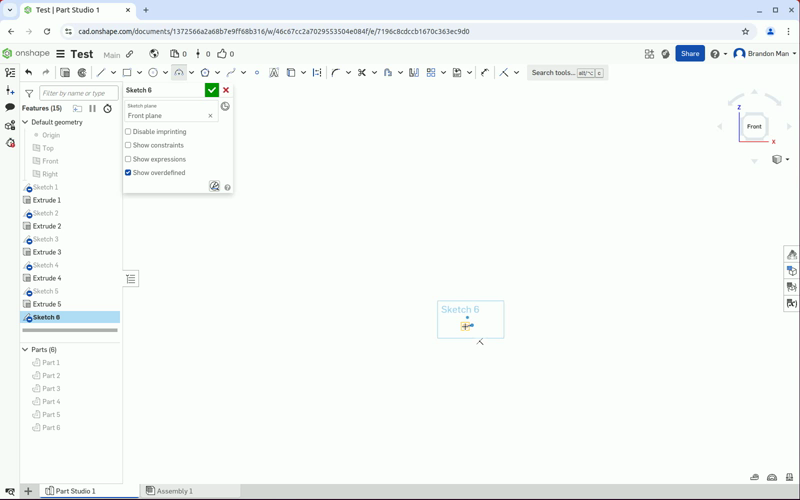
scroll(6)
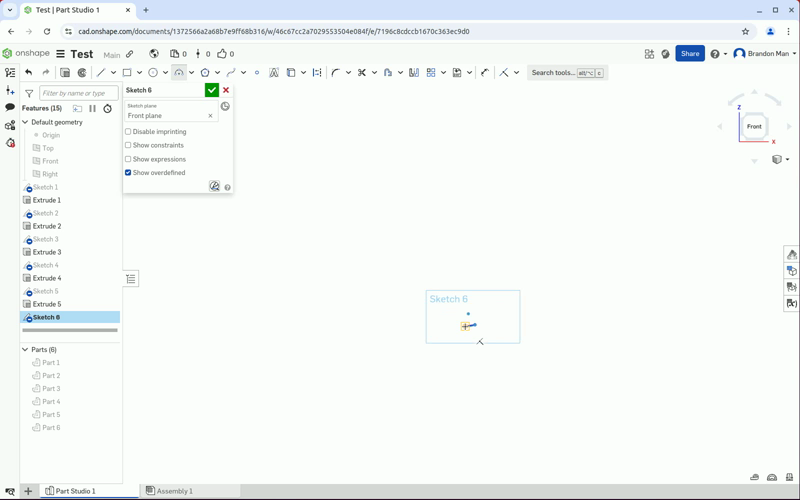
scroll(6)
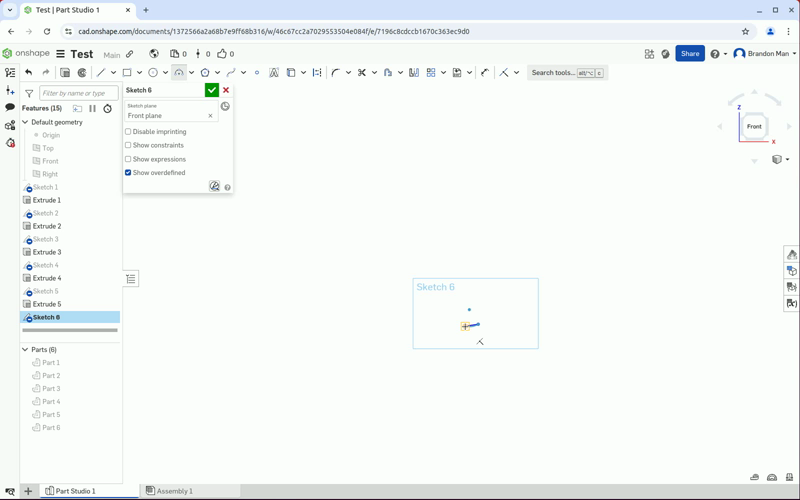
scroll(6)
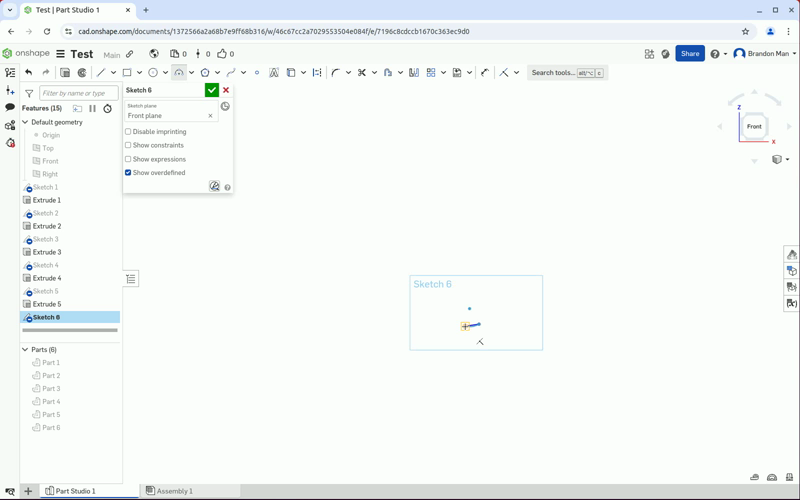
scroll(6)
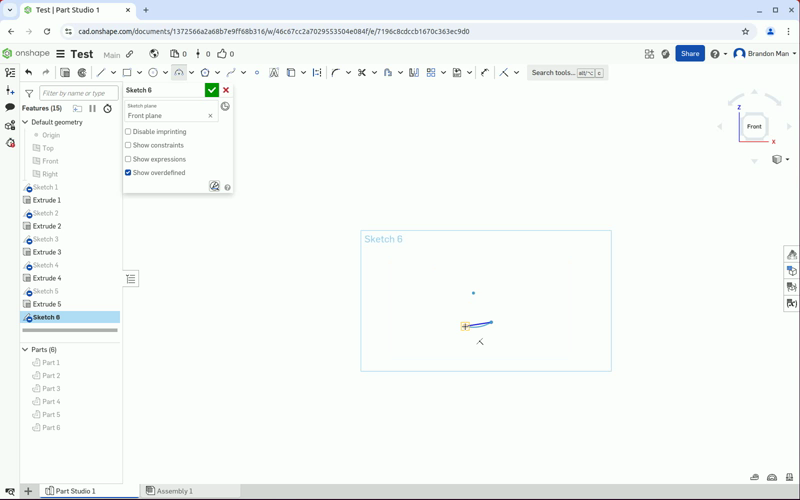
scroll(6)
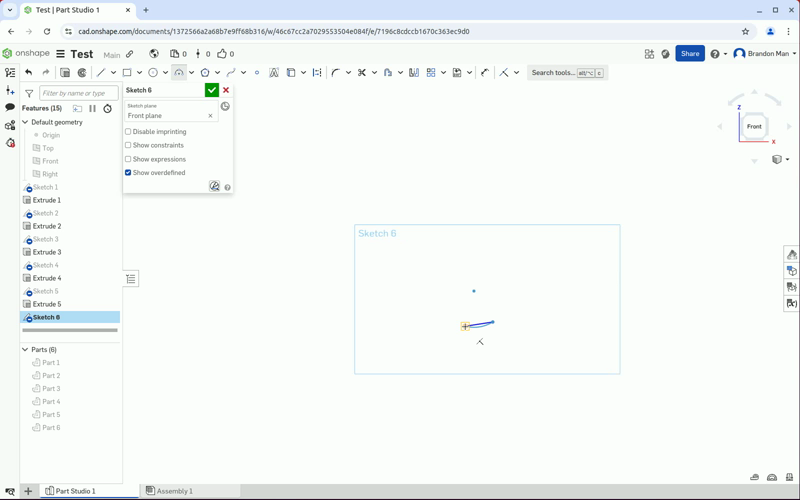
scroll(6)
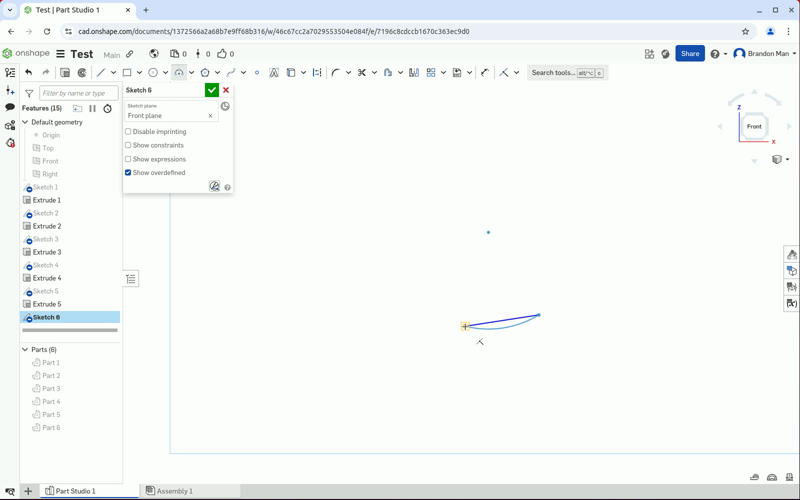
click(465, 326)
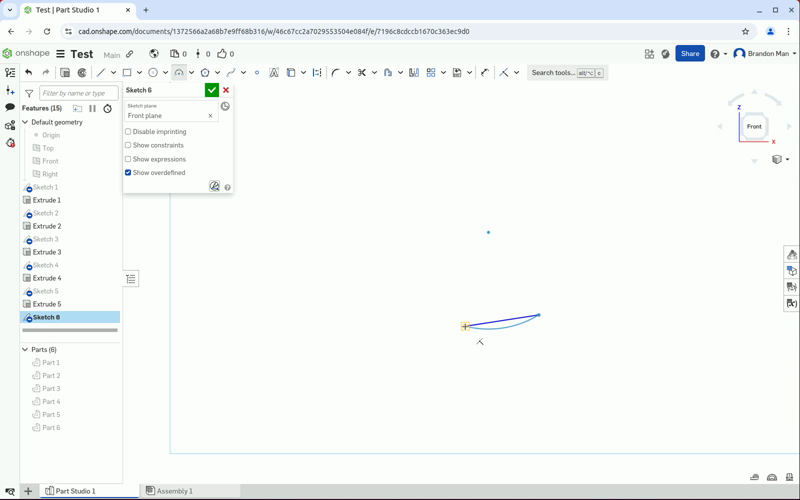
scroll(-6)
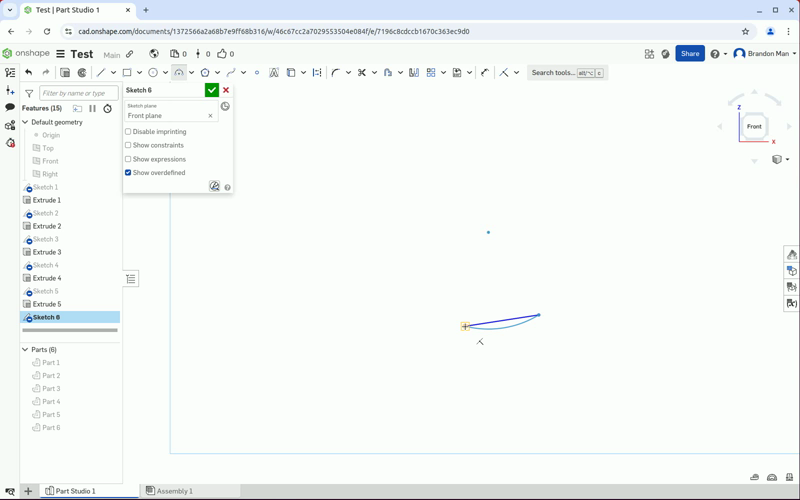
scroll(-6)
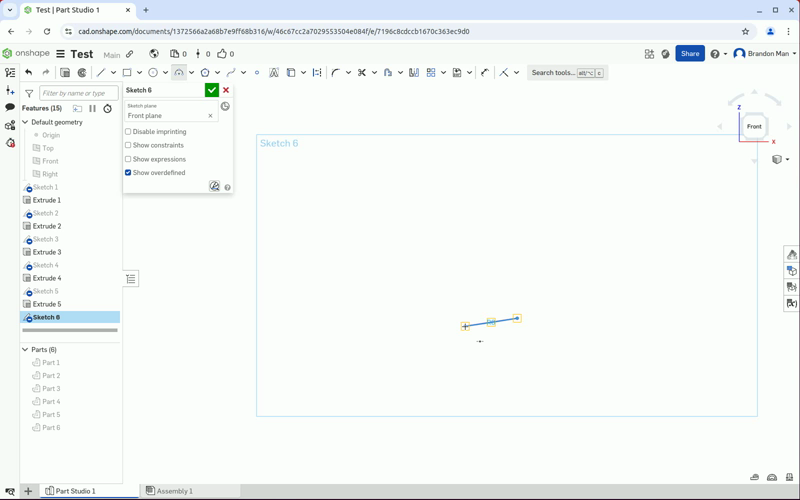
scroll(-6)
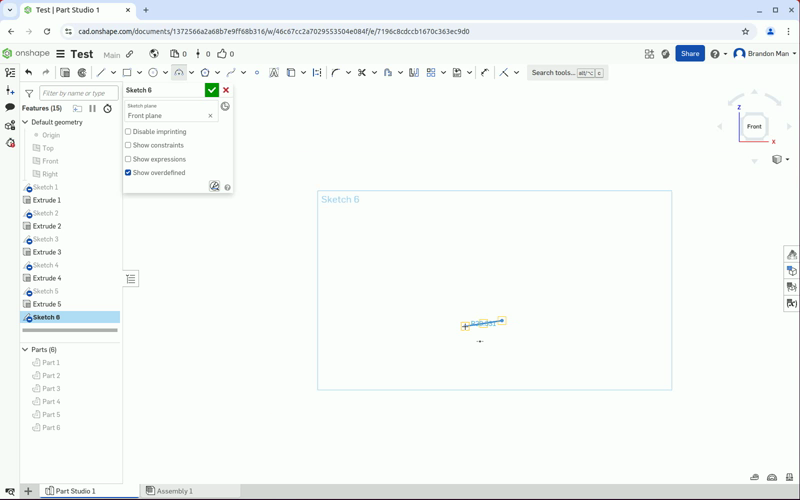
scroll(-6)
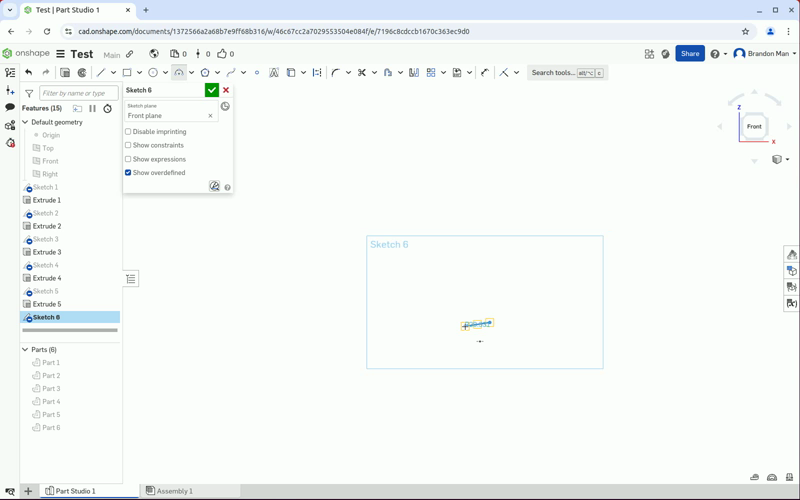
scroll(-6)
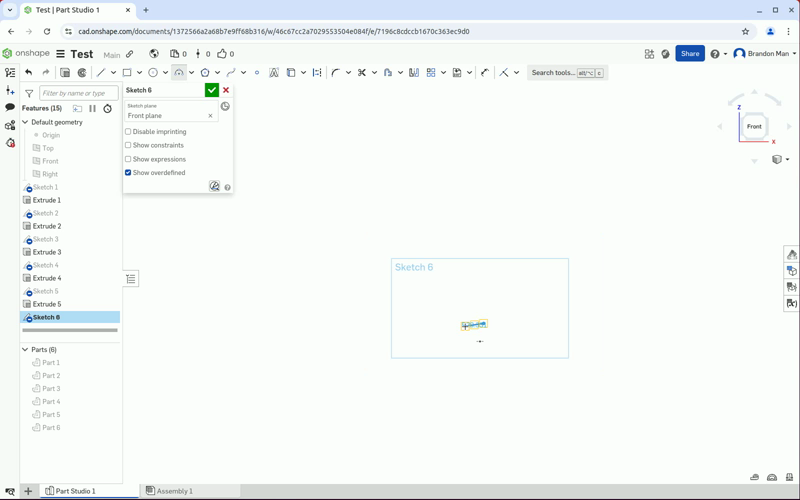
scroll(-6)
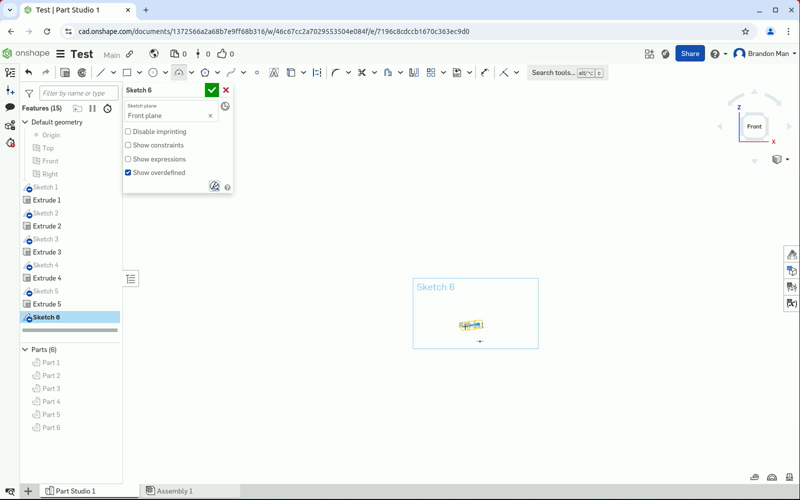
scroll(-6)
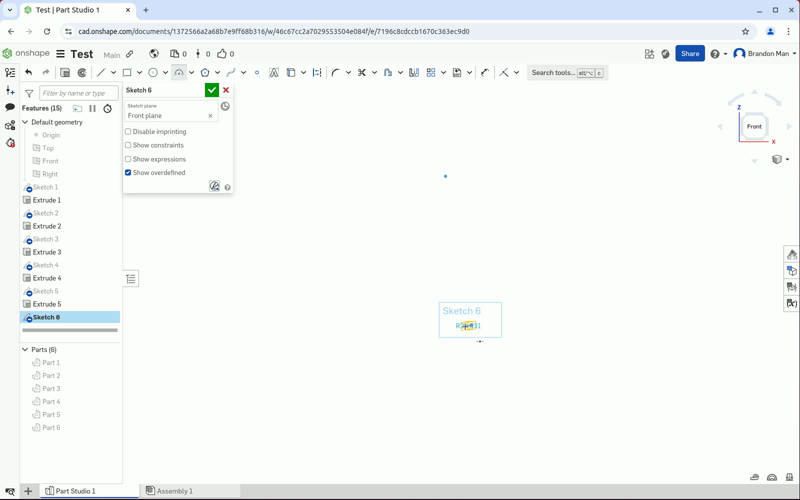
key_down(shift)
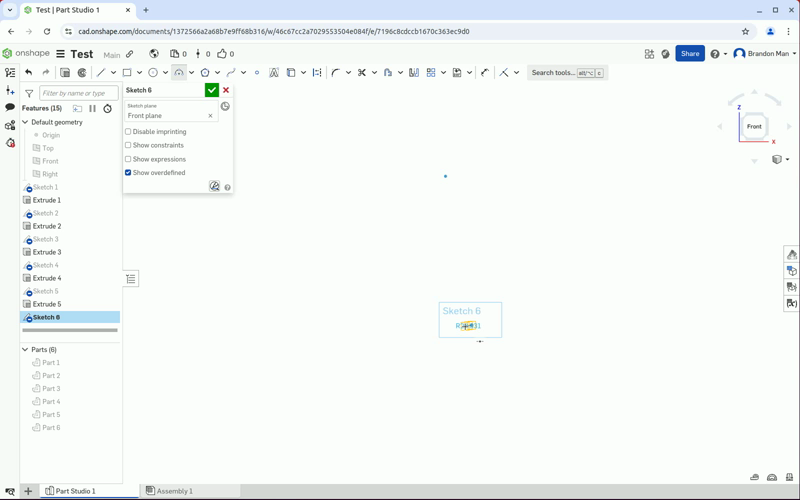
mouse_move(456, 237)
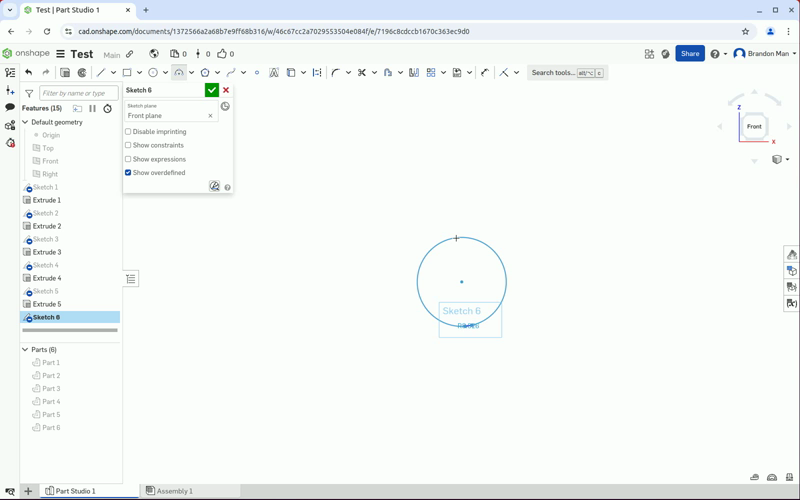
scroll(6)
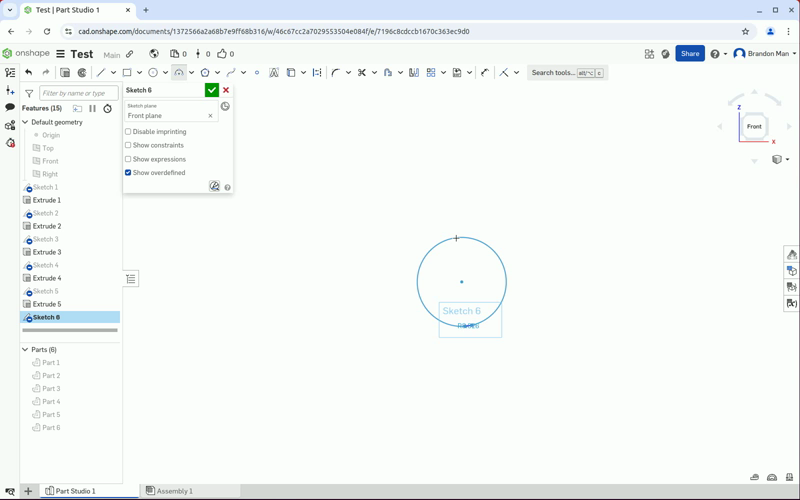
scroll(6)
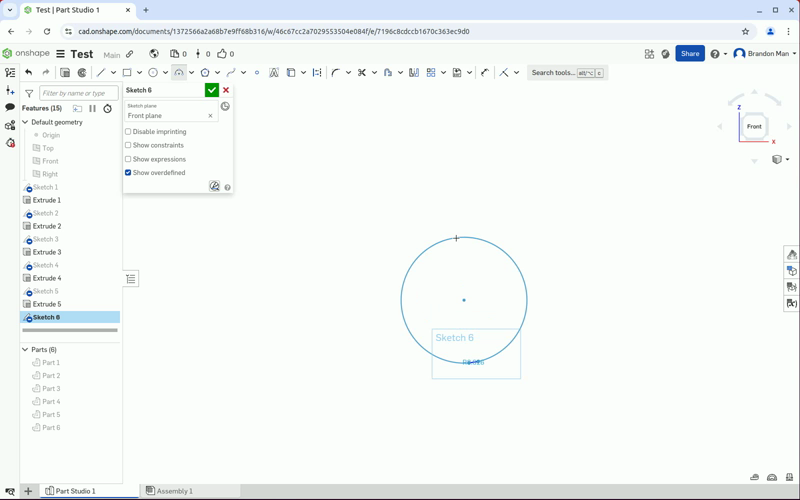
scroll(6)
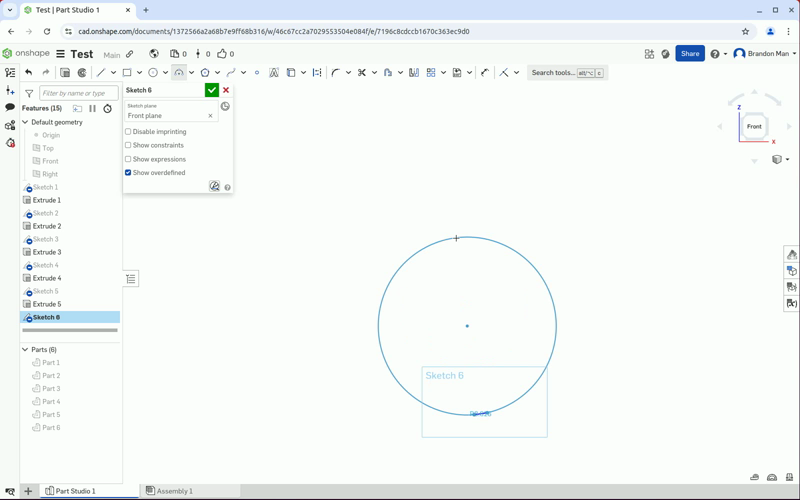
scroll(6)
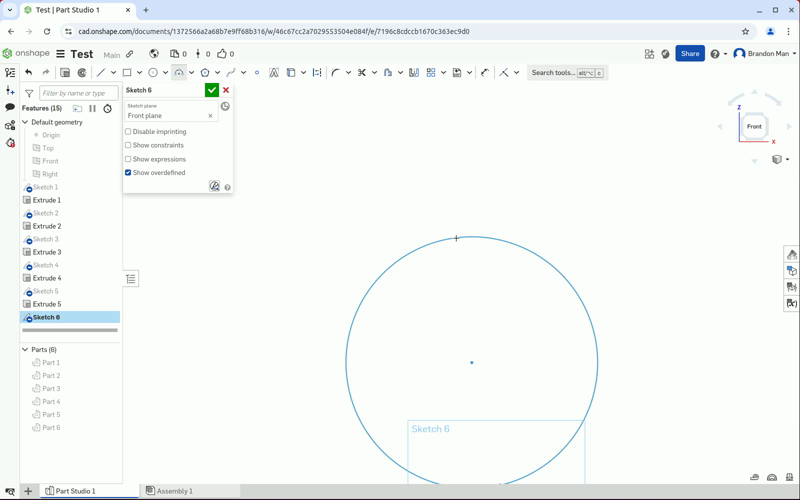
scroll(6)
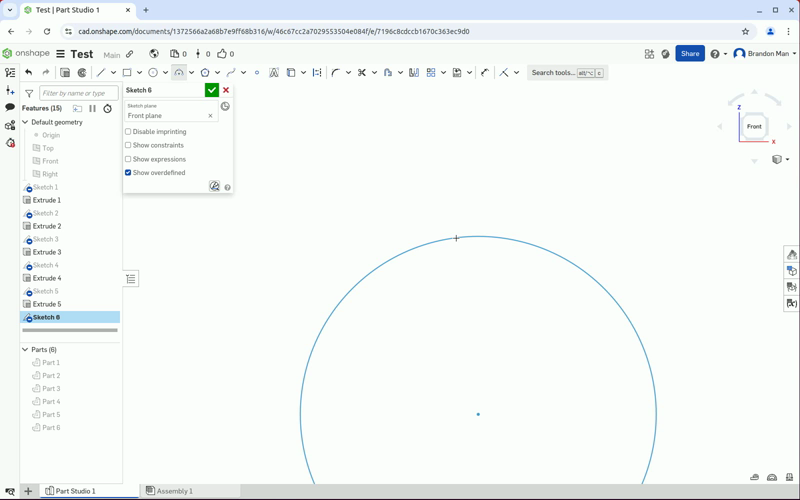
scroll(6)
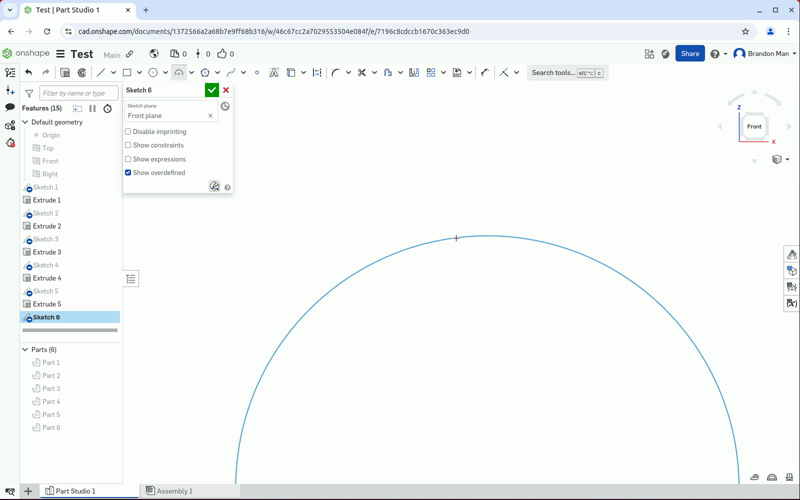
scroll(6)
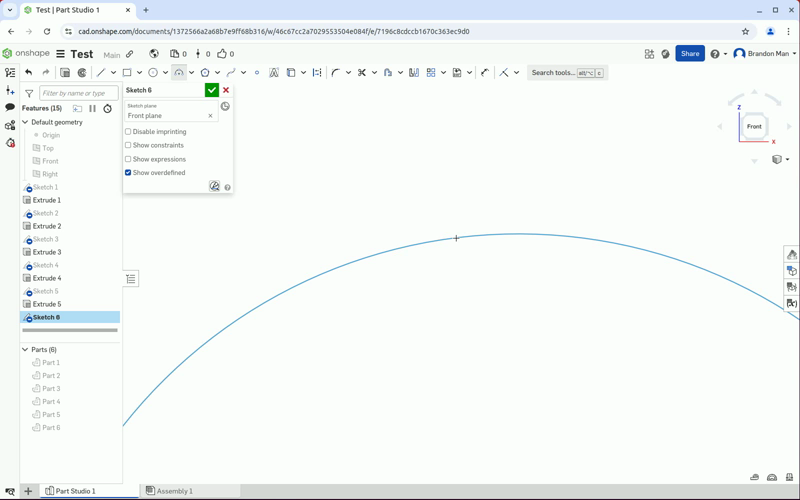
click(456, 237)
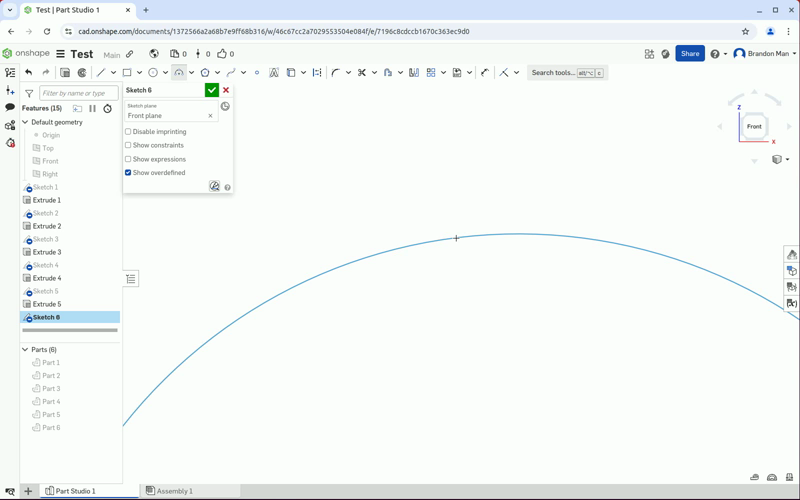
scroll(-6)
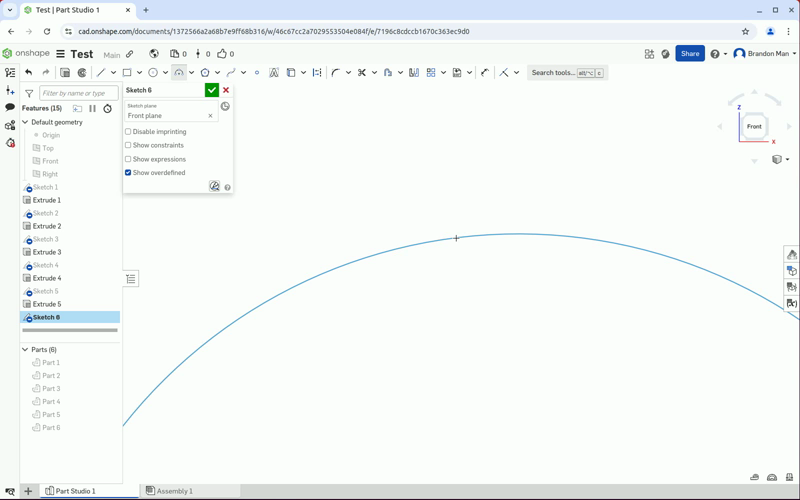
scroll(-6)
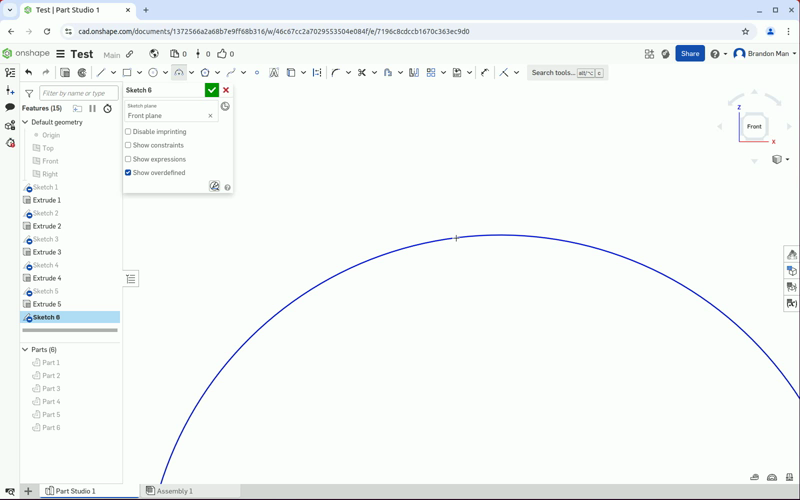
scroll(-6)
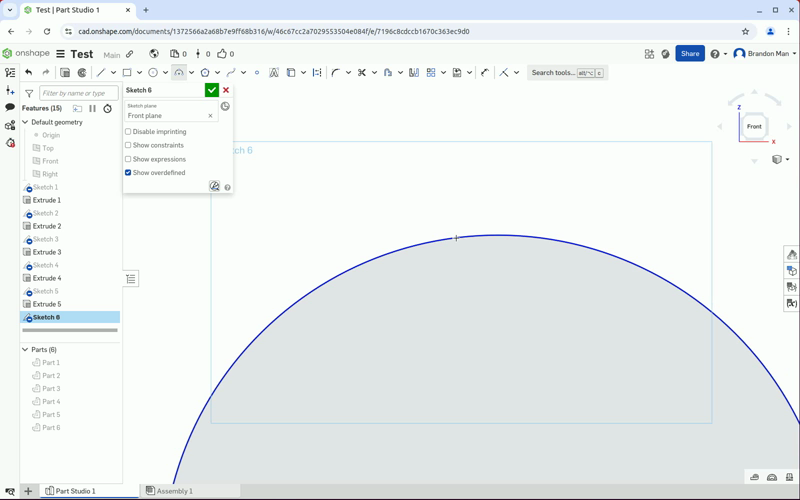
scroll(-6)
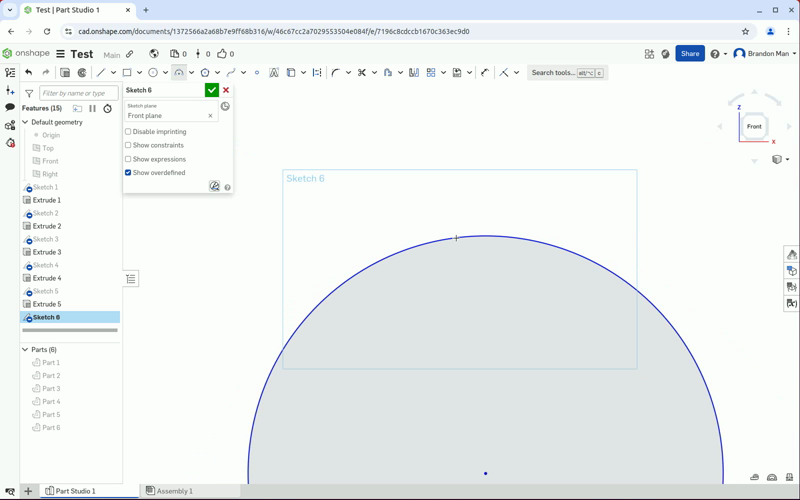
scroll(-6)
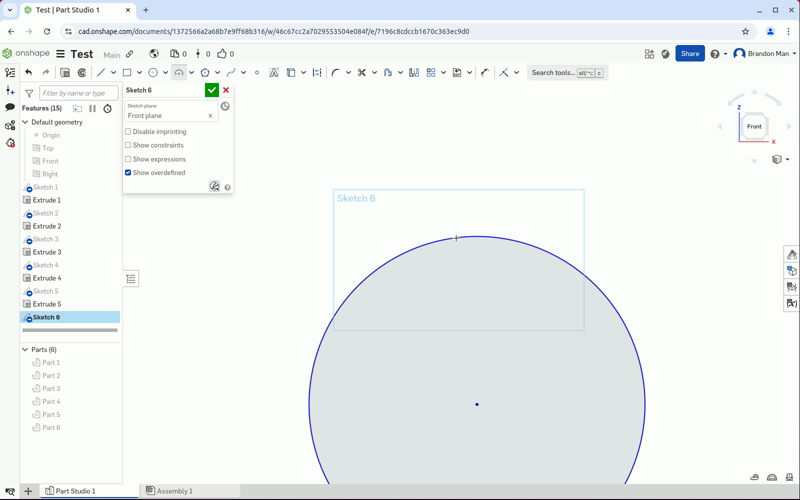
scroll(-6)
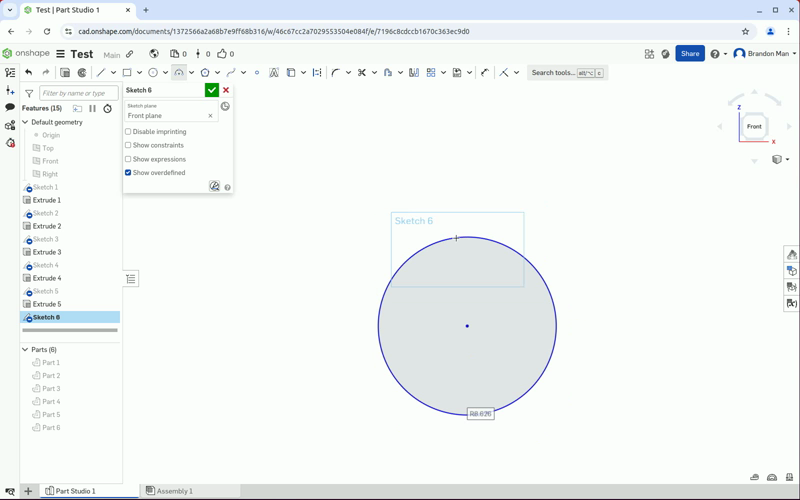
scroll(-6)
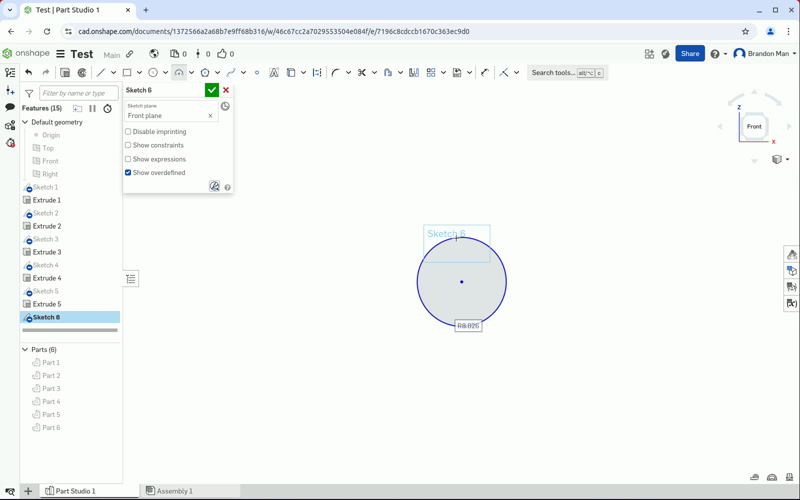
key_up(shift)
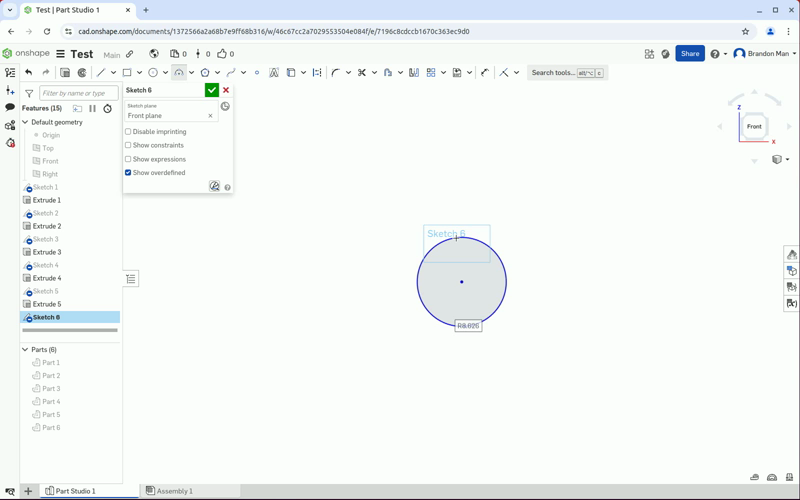
key(esc)
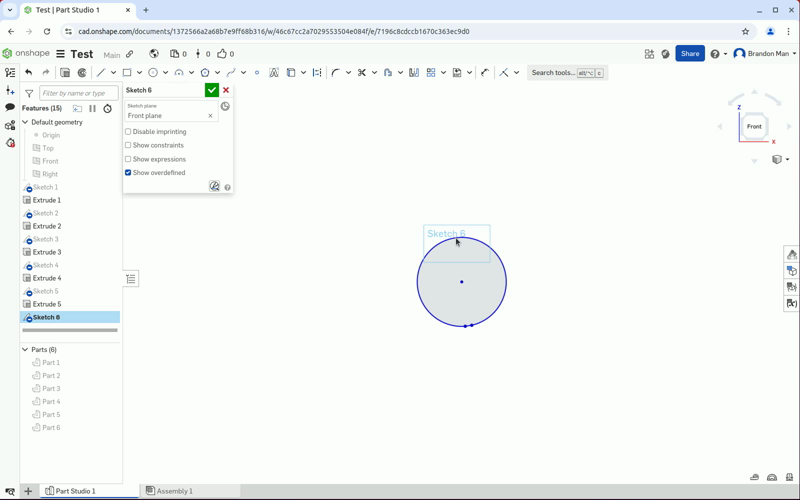
key(l)
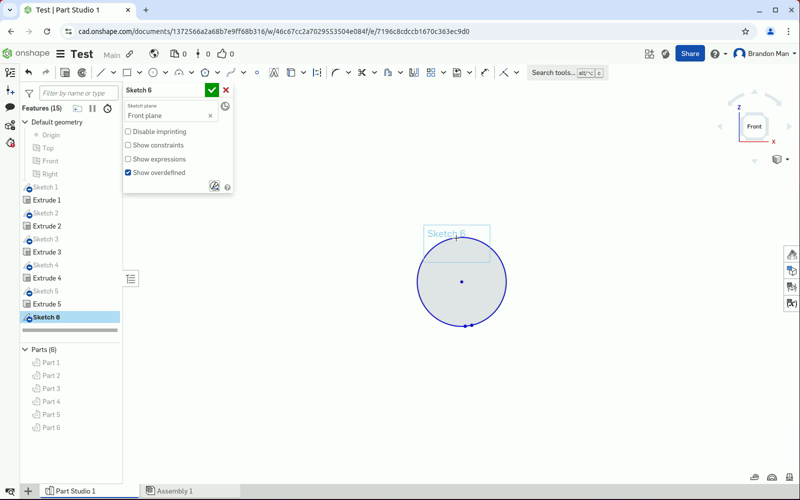
key_down(shift)
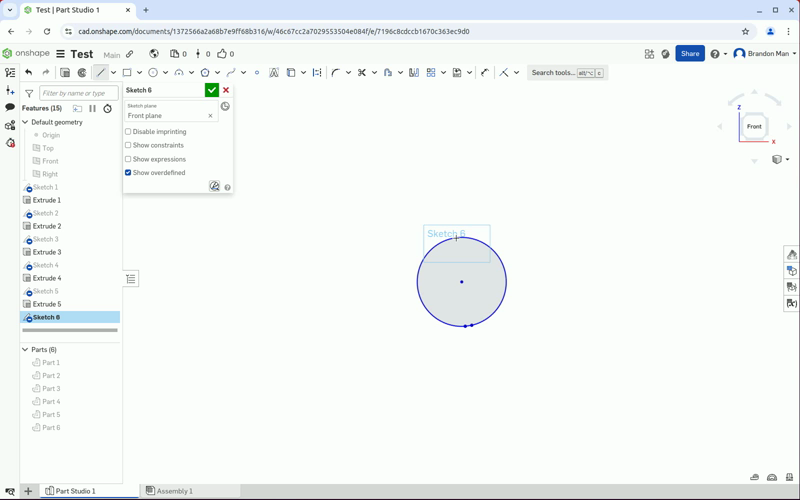
mouse_move(431, 290)
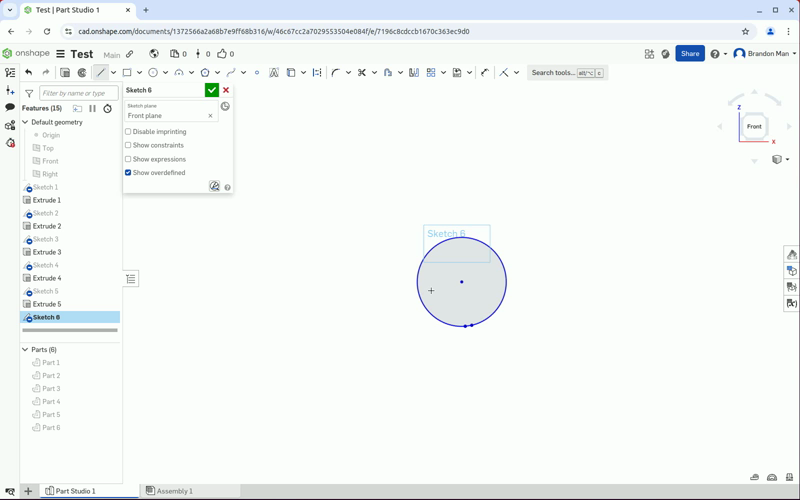
click(431, 290)
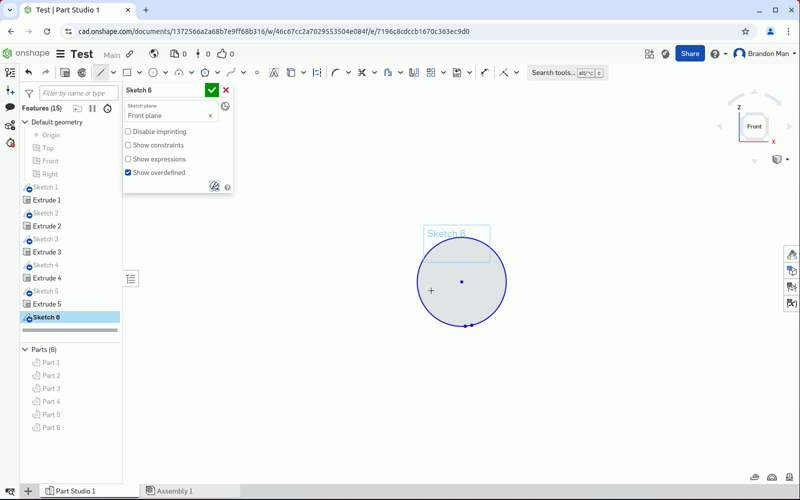
key_up(shift)
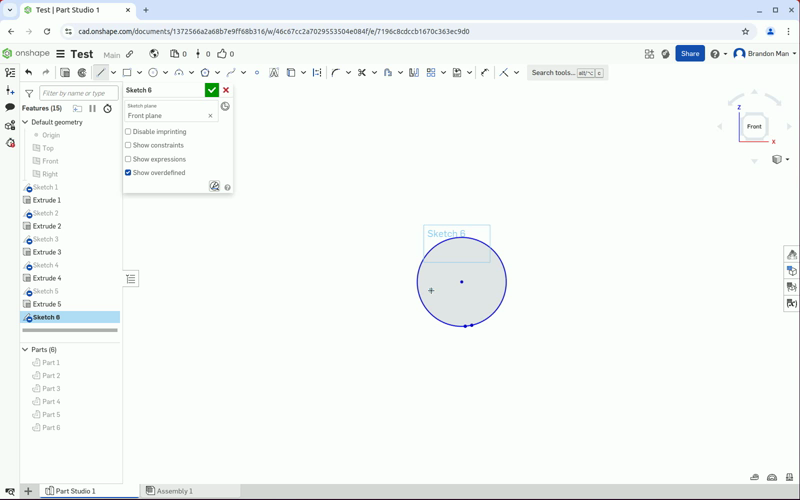
key_down(shift)
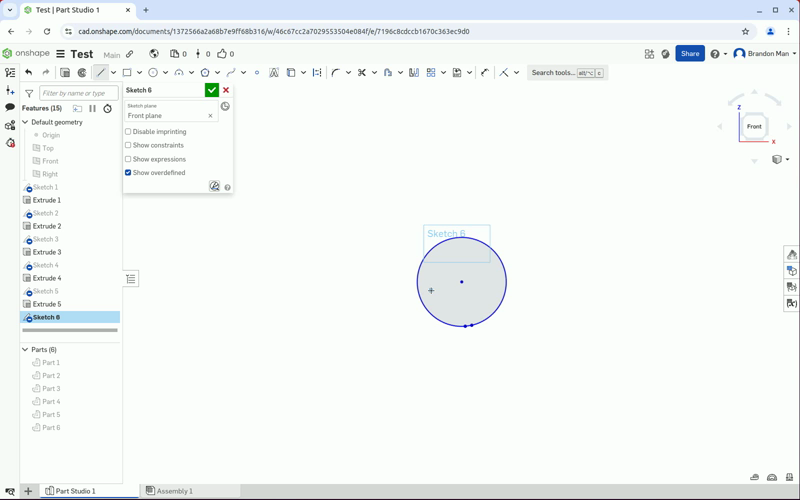
mouse_move(461, 290)
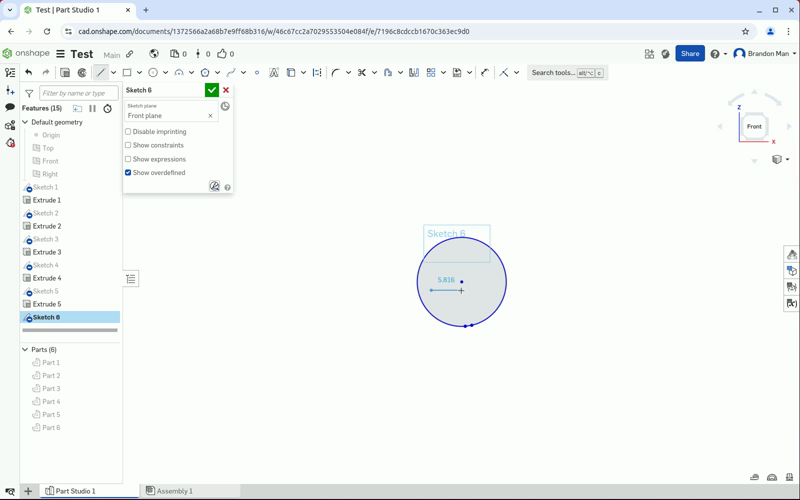
mouse_move(440, 290)
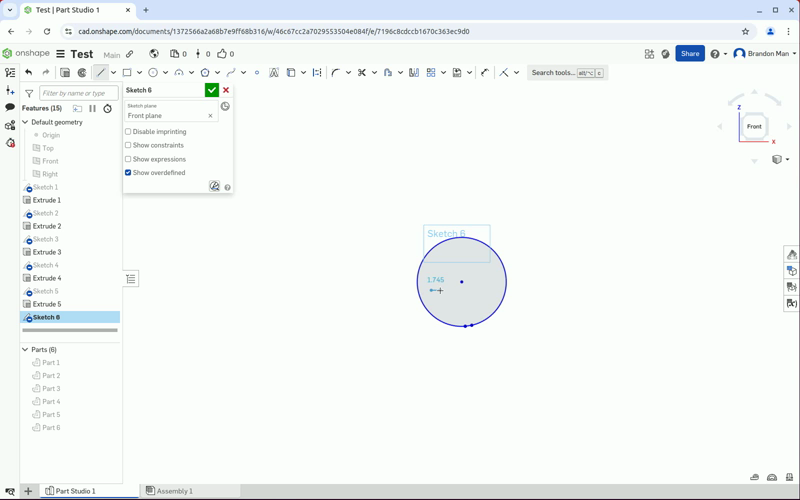
click(440, 290)
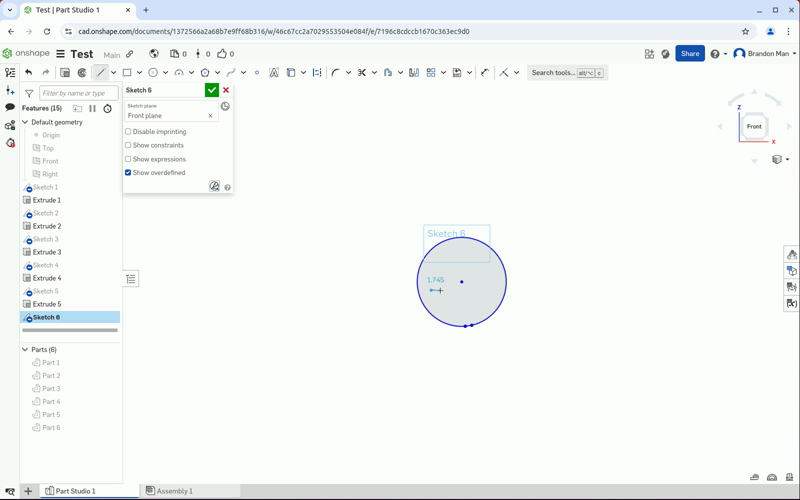
key_up(shift)
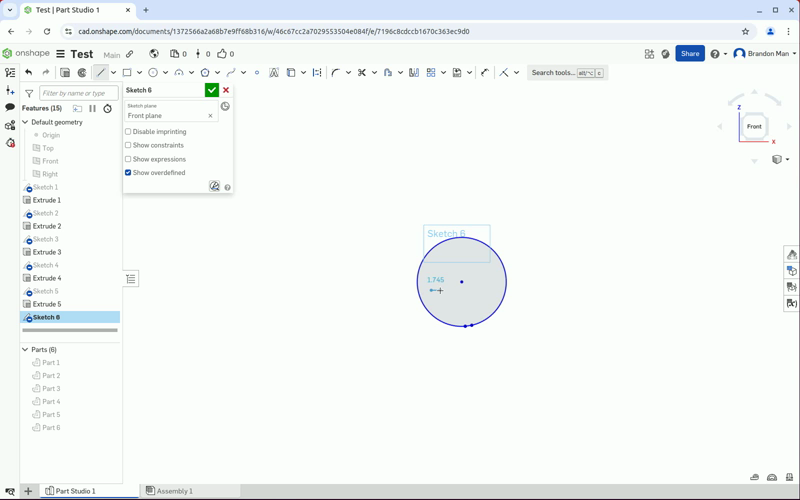
key(esc)
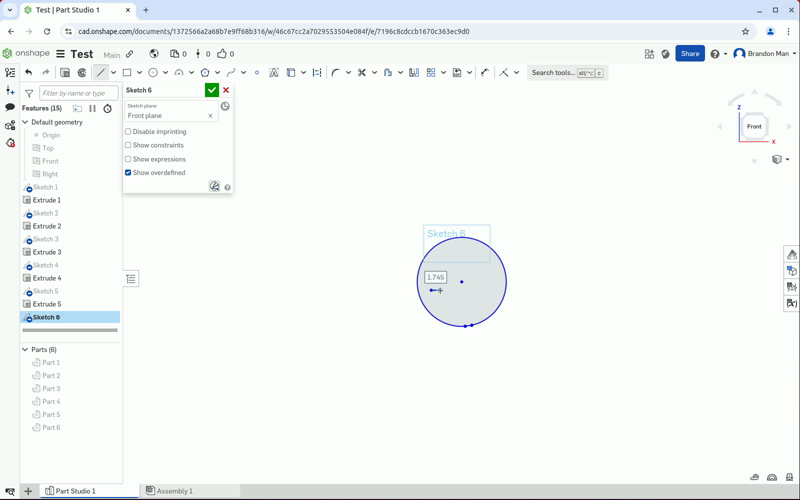
key(a)
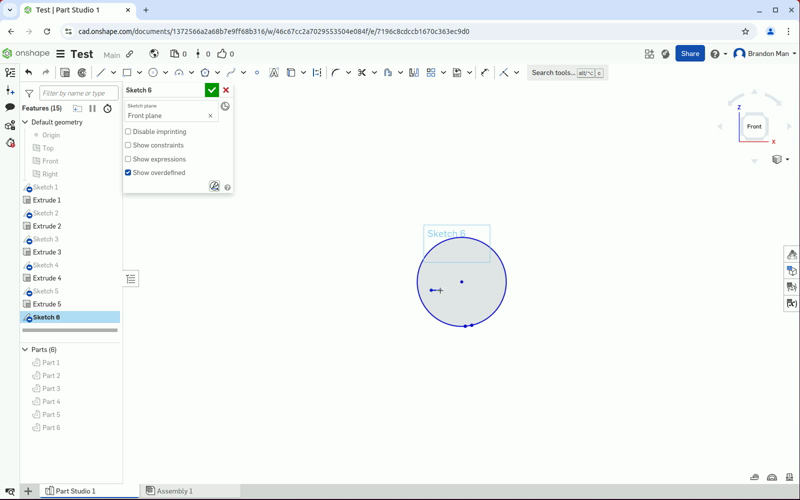
mouse_move(440, 290)
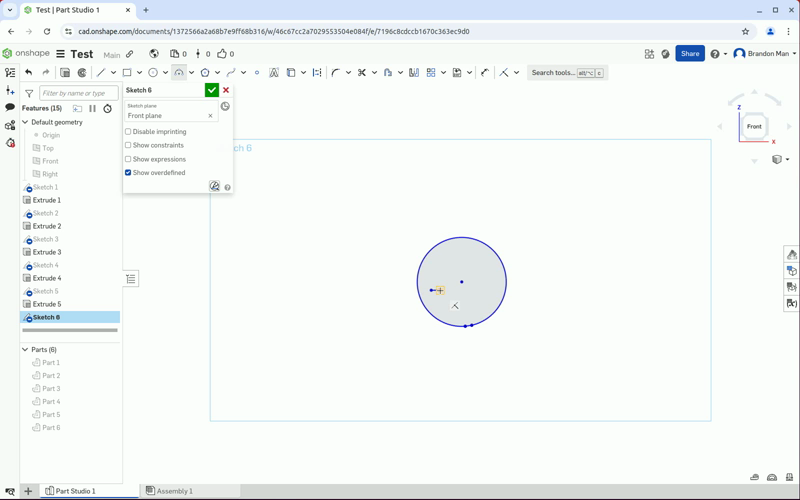
click(440, 290)
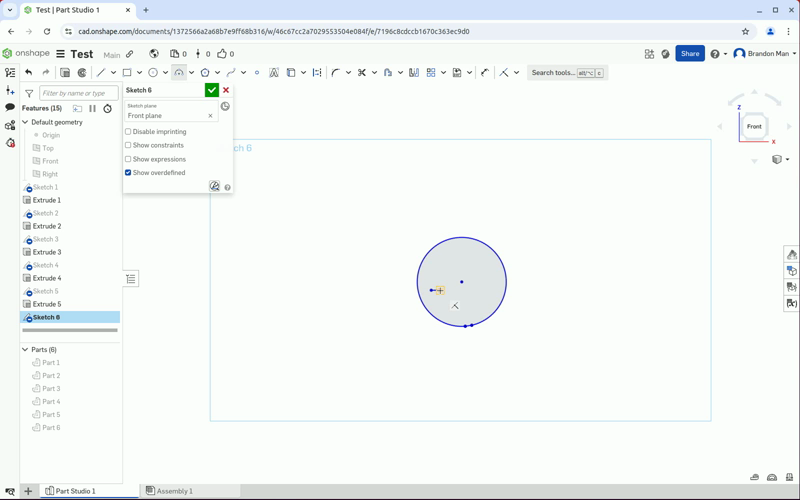
key_down(shift)
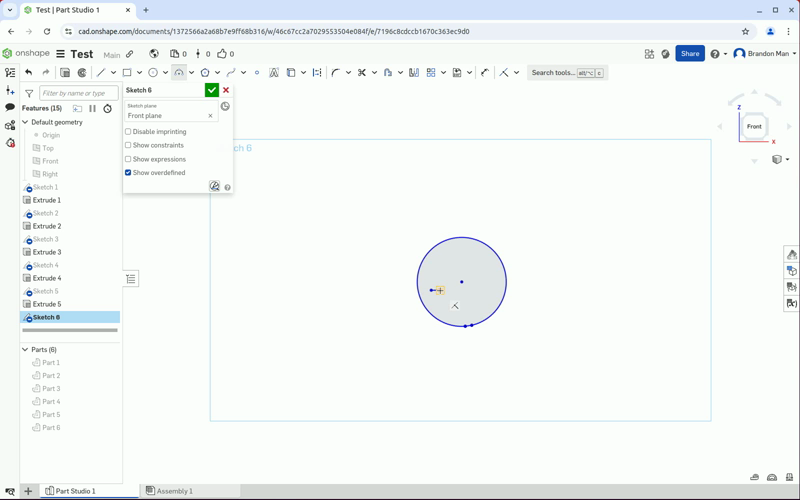
mouse_move(482, 290)
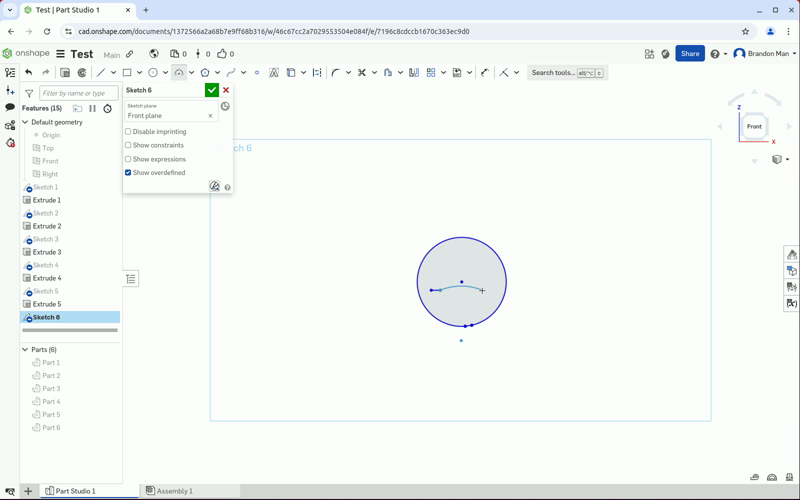
click(482, 290)
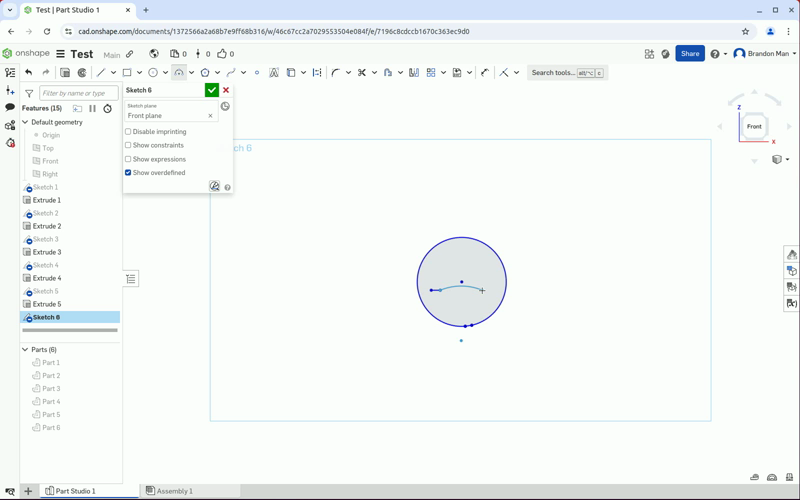
mouse_move(461, 304)
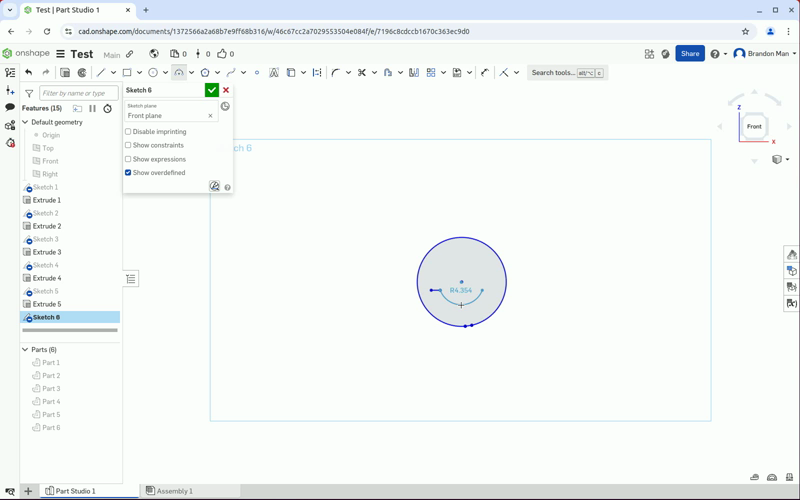
click(461, 304)
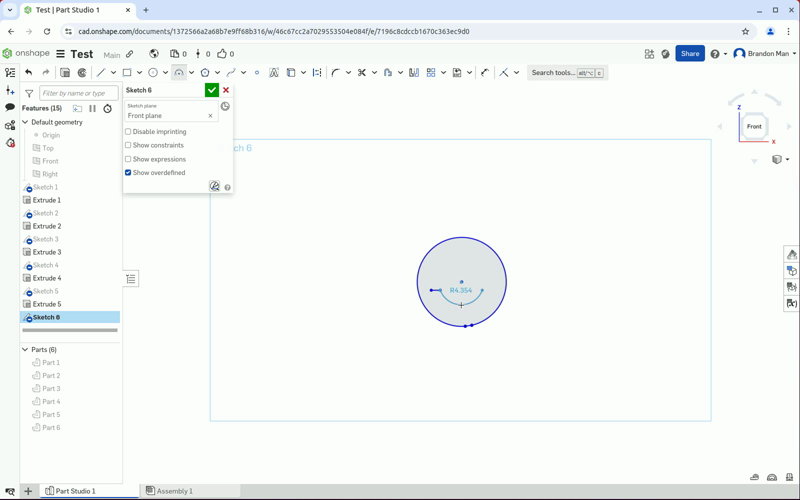
key_up(shift)
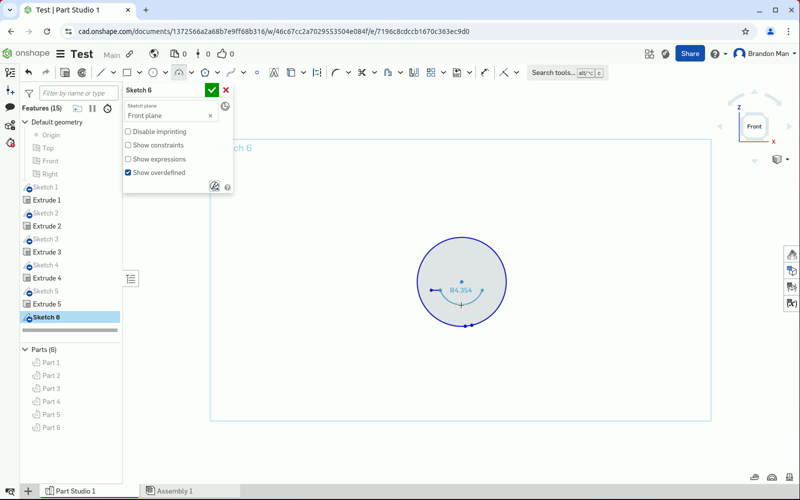
key(esc)
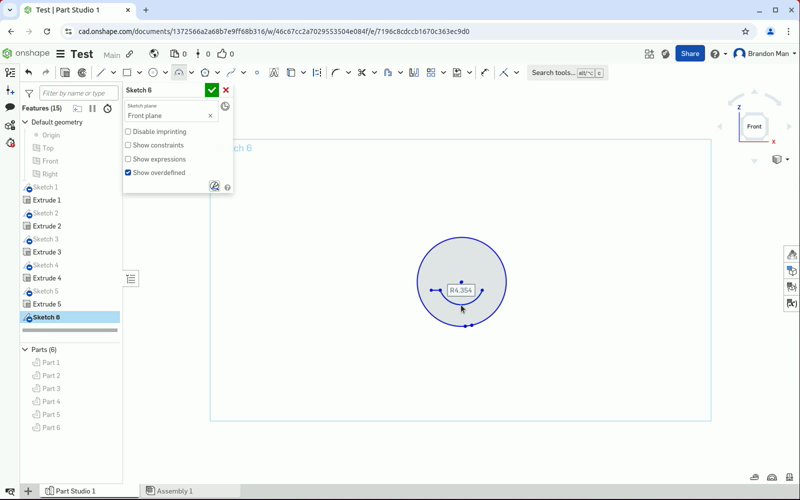
key(l)
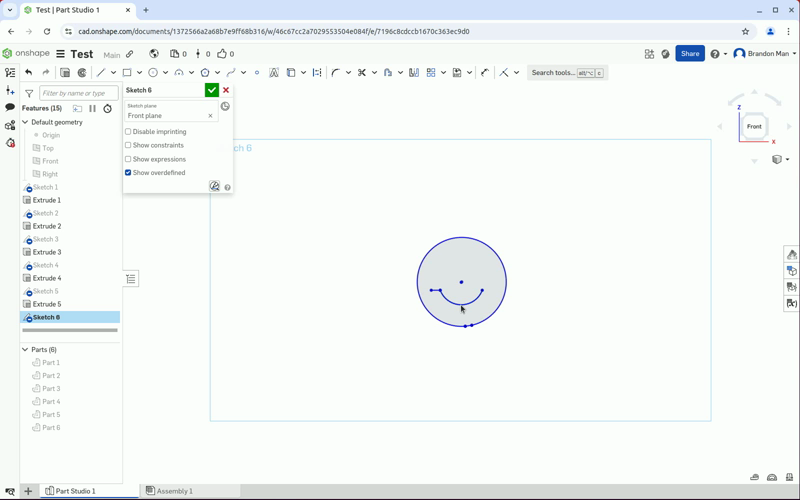
mouse_move(482, 290)
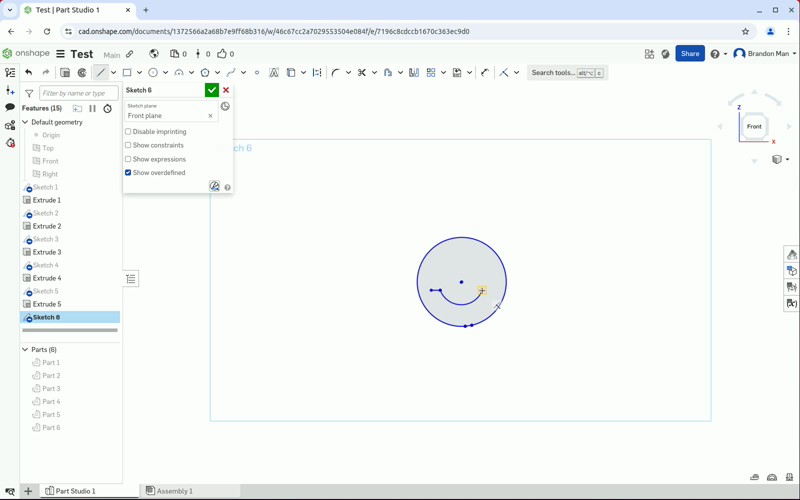
click(482, 290)
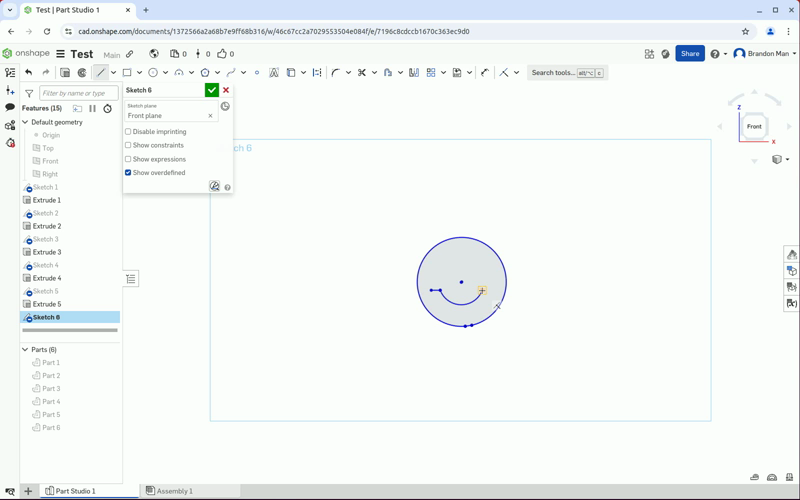
key_down(shift)
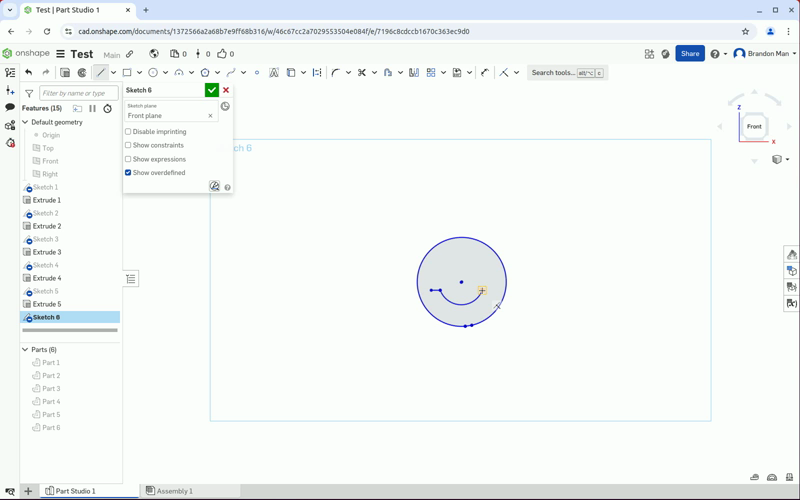
mouse_move(512, 290)
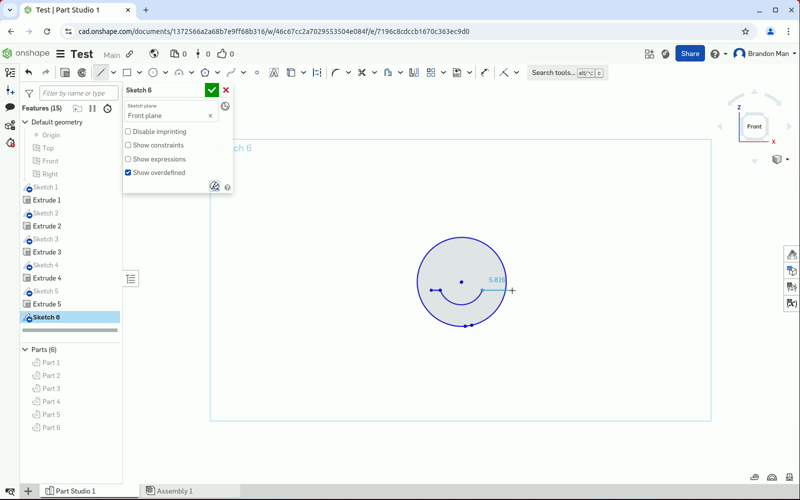
mouse_move(490, 290)
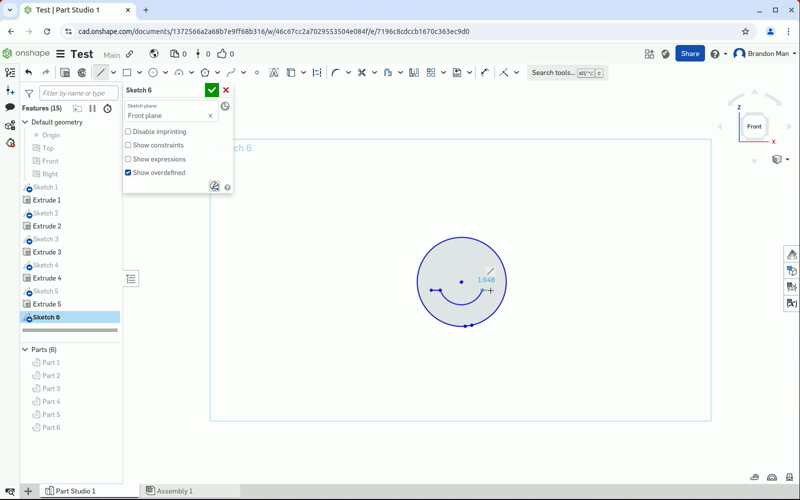
click(490, 290)
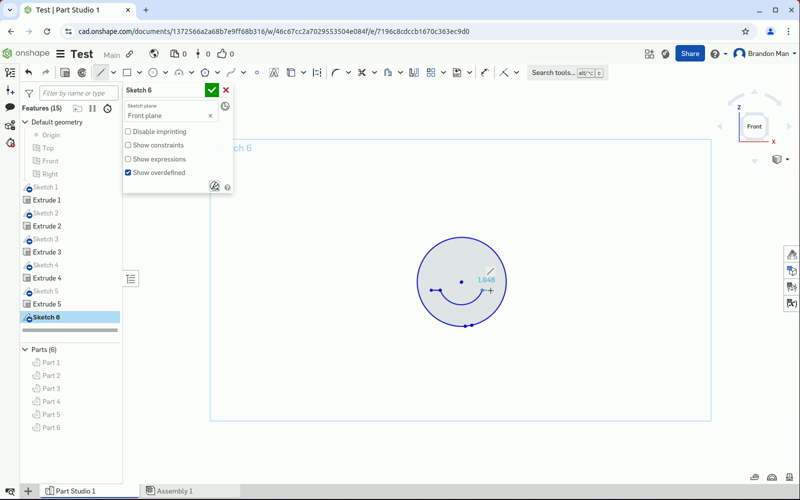
key_up(shift)
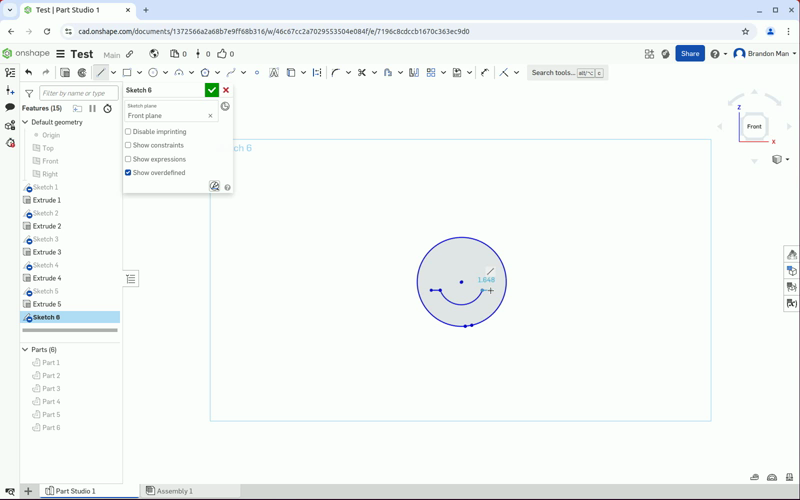
key_down(shift)
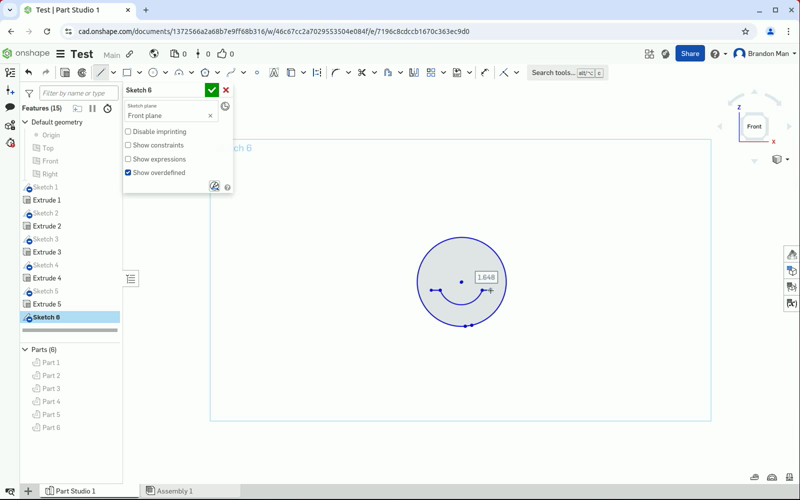
mouse_move(520, 290)
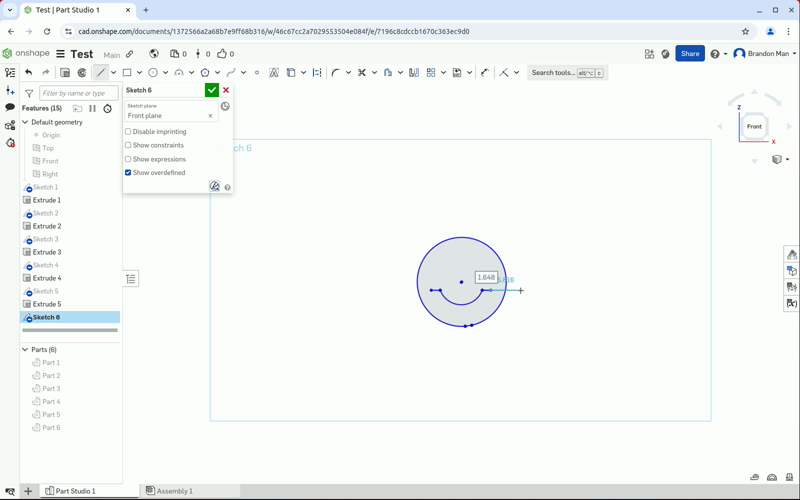
mouse_move(490, 275)
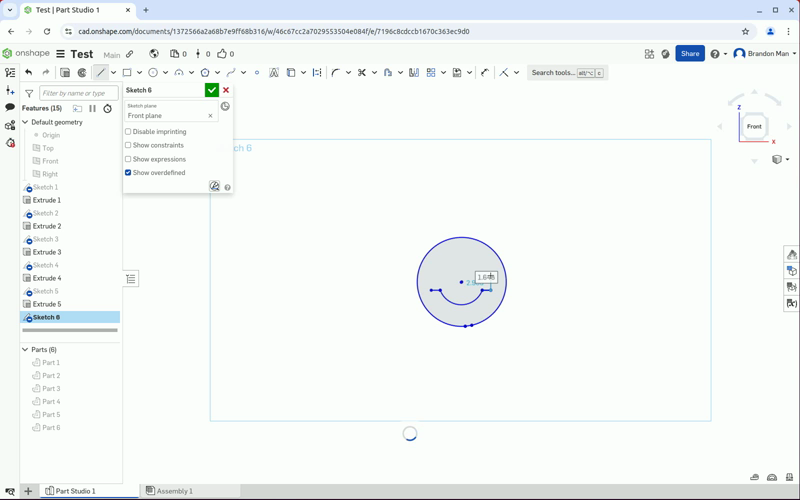
click(490, 275)
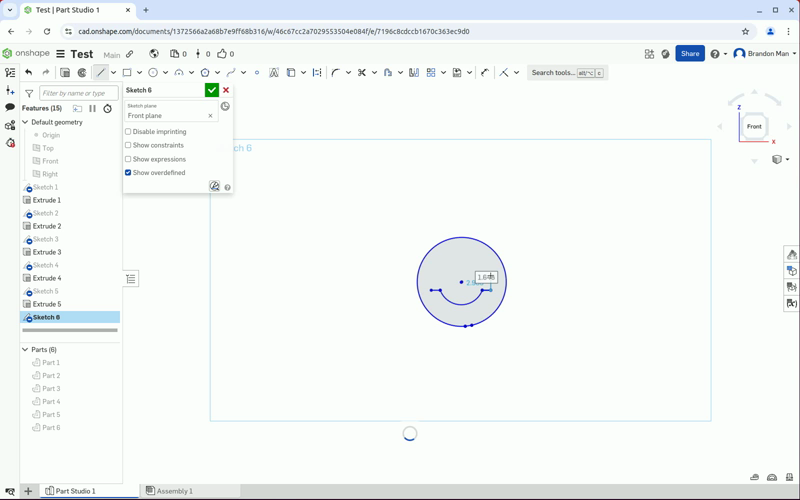
key_up(shift)
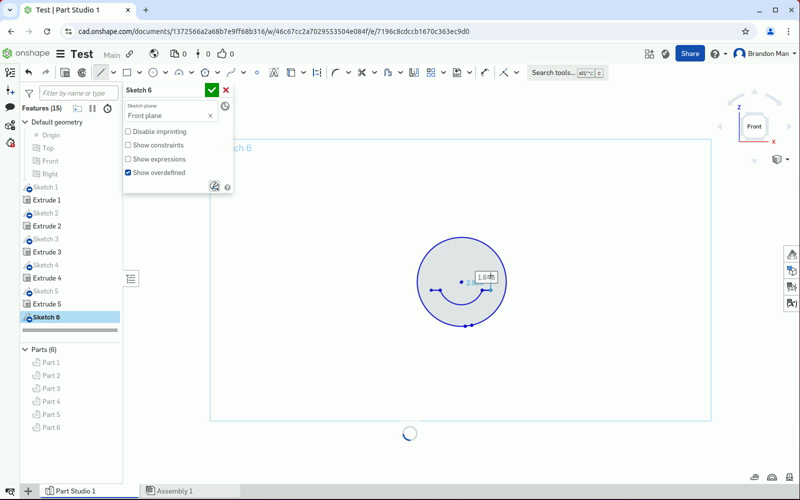
key_down(shift)
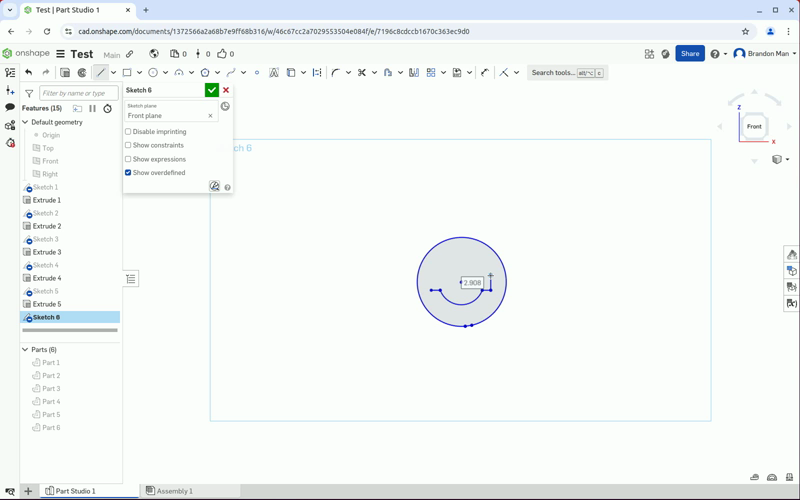
mouse_move(520, 275)
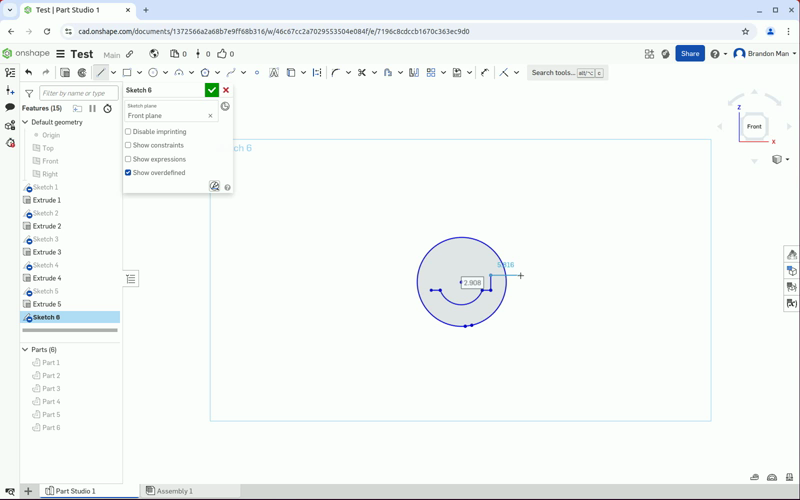
mouse_move(482, 275)
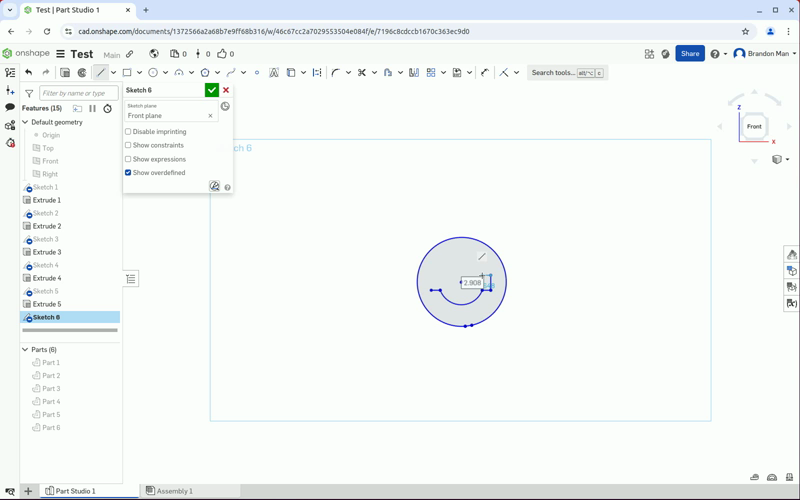
click(482, 275)
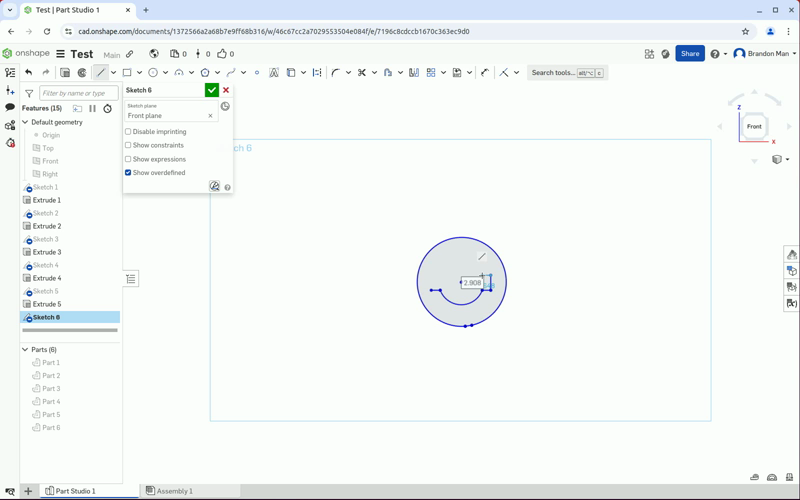
key_up(shift)
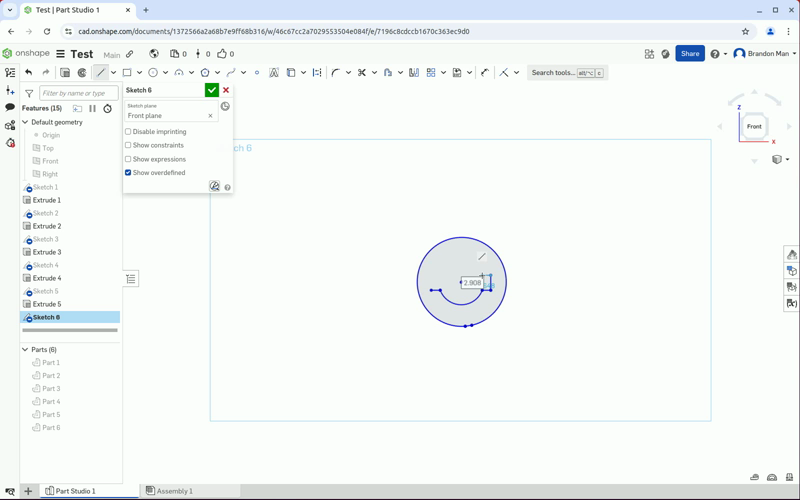
key(esc)
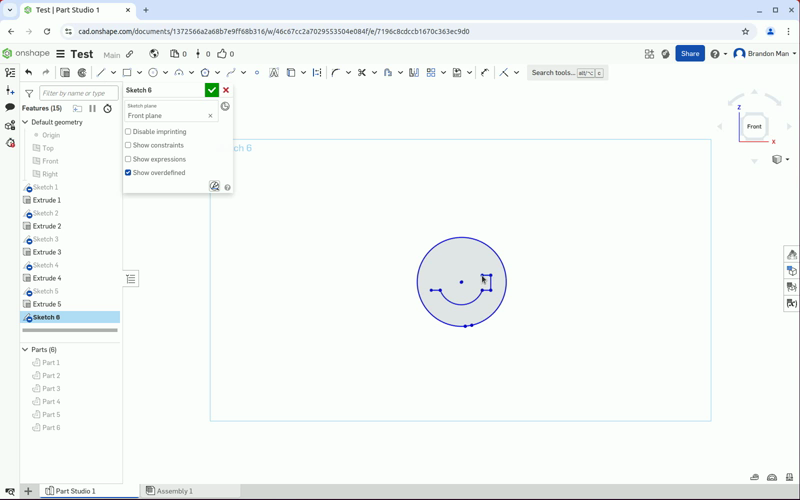
key(a)
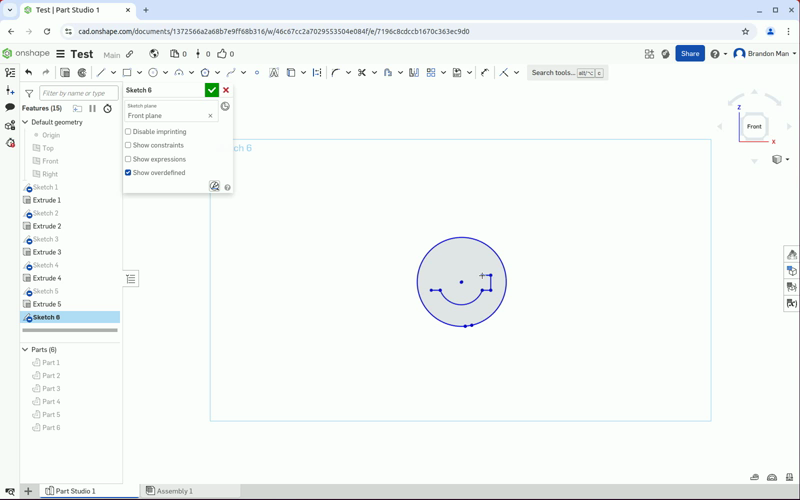
mouse_move(482, 275)
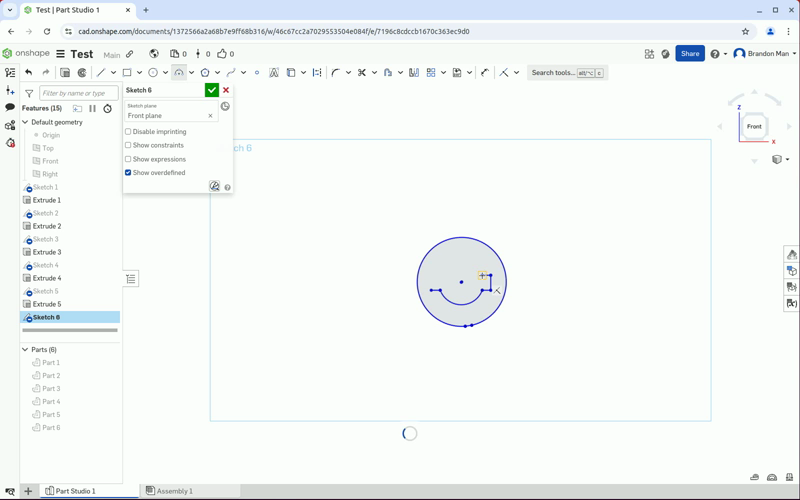
click(482, 275)
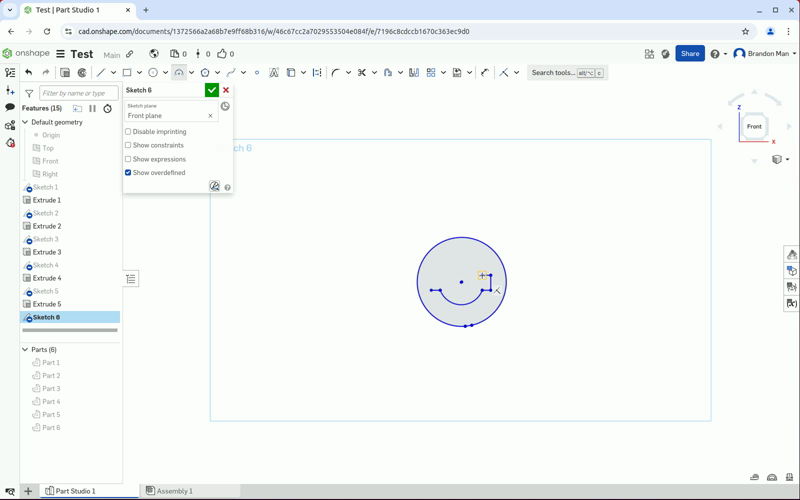
key_down(shift)
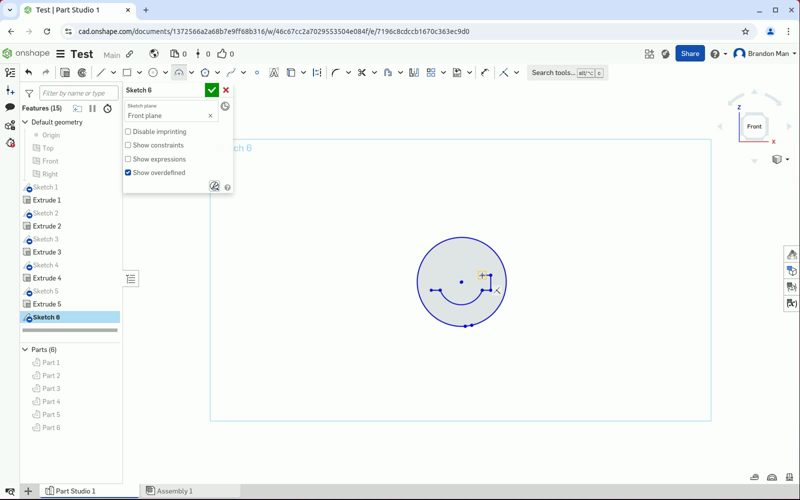
mouse_move(440, 275)
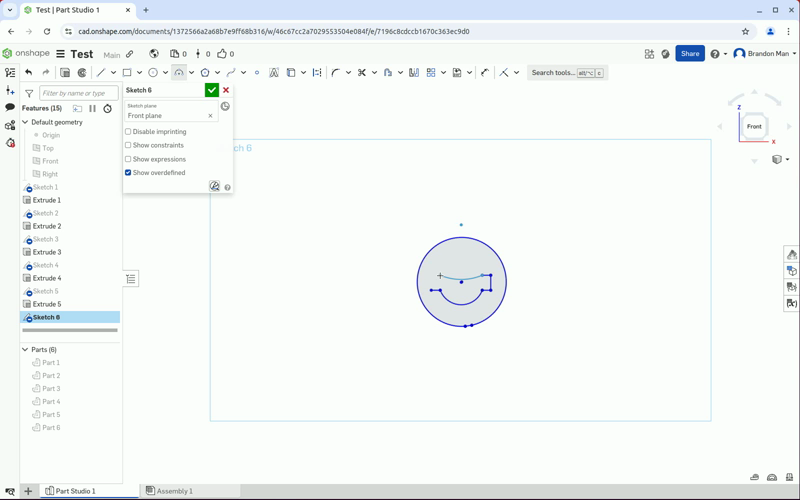
click(440, 275)
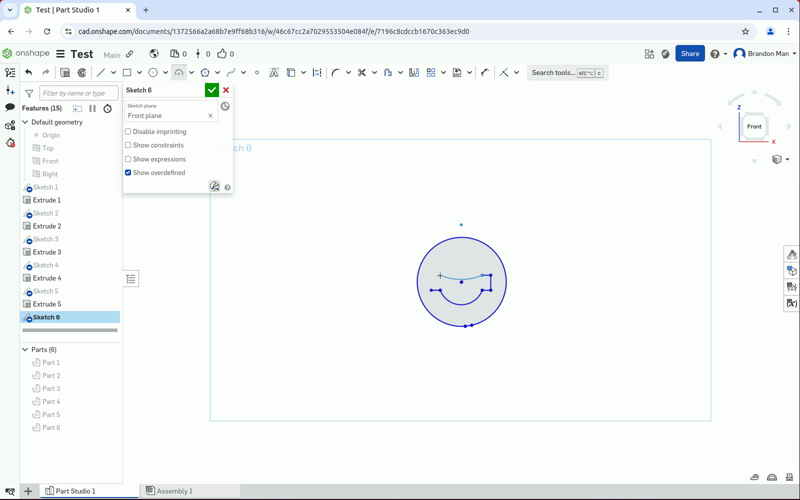
mouse_move(461, 260)
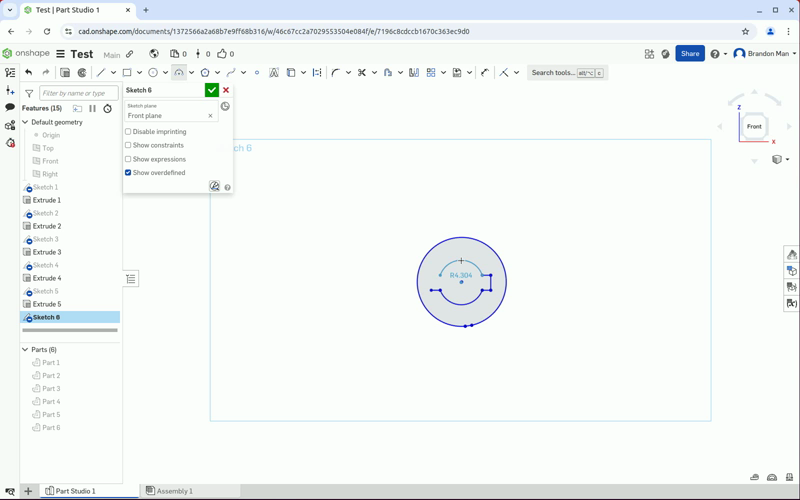
click(461, 260)
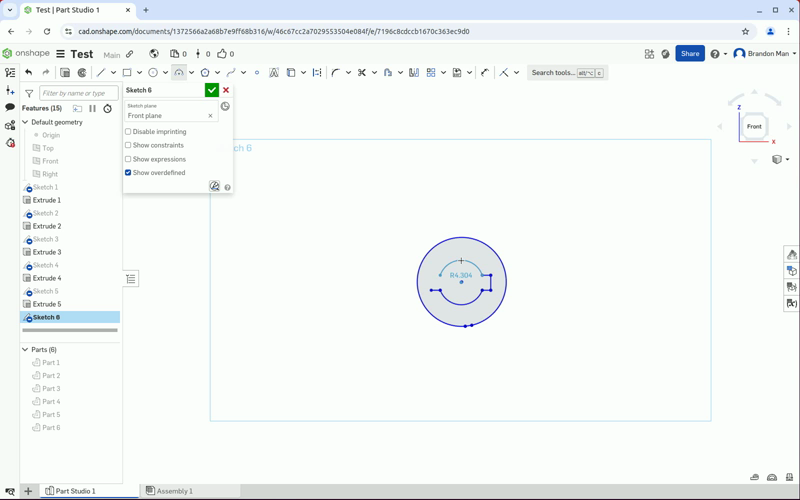
key_up(shift)
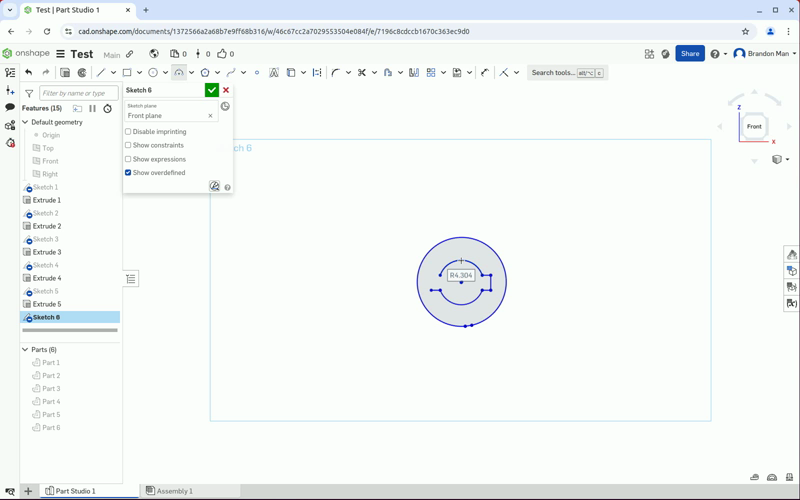
key(esc)
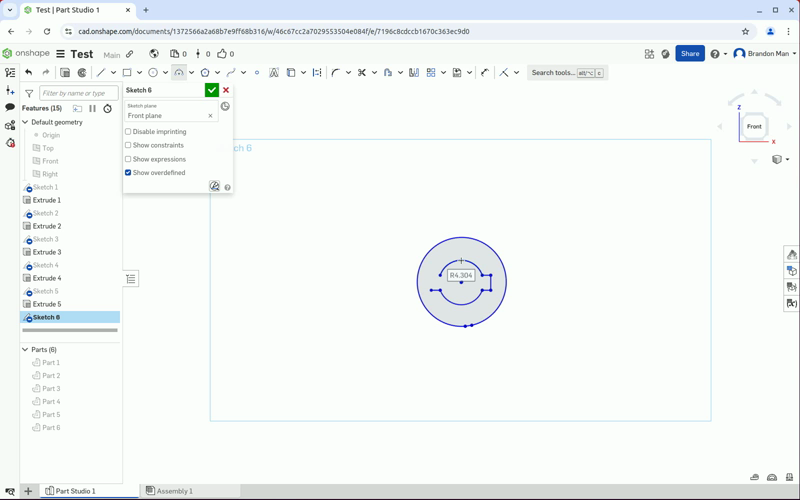
key(l)
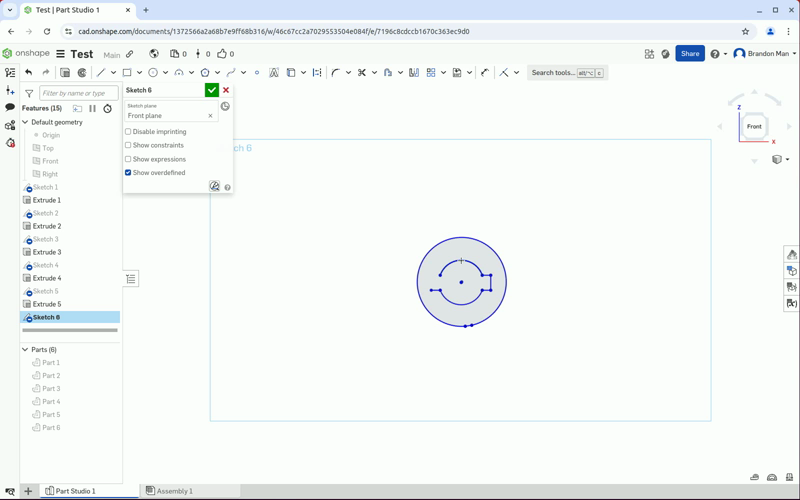
mouse_move(440, 275)
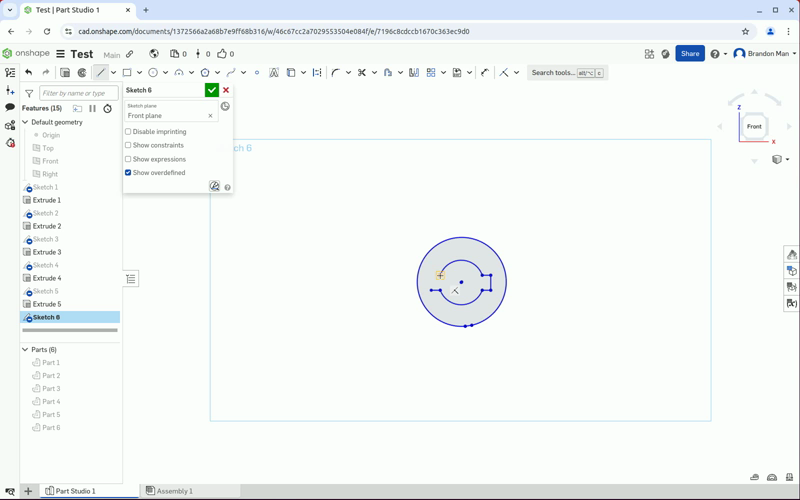
click(440, 275)
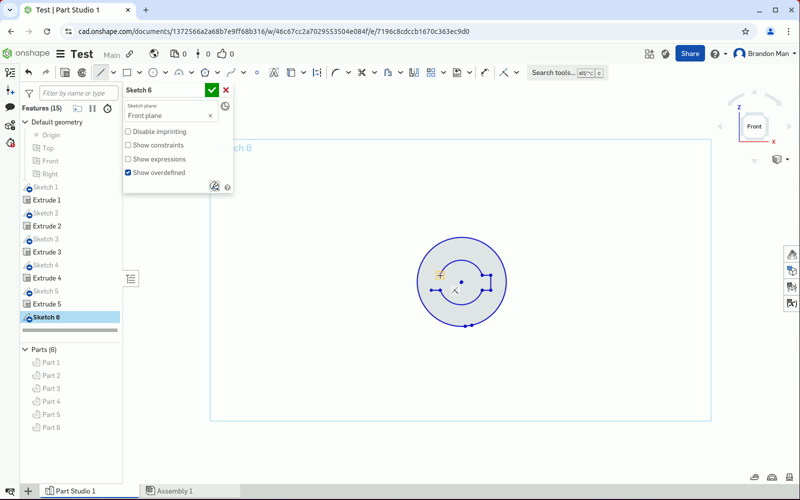
key_down(shift)
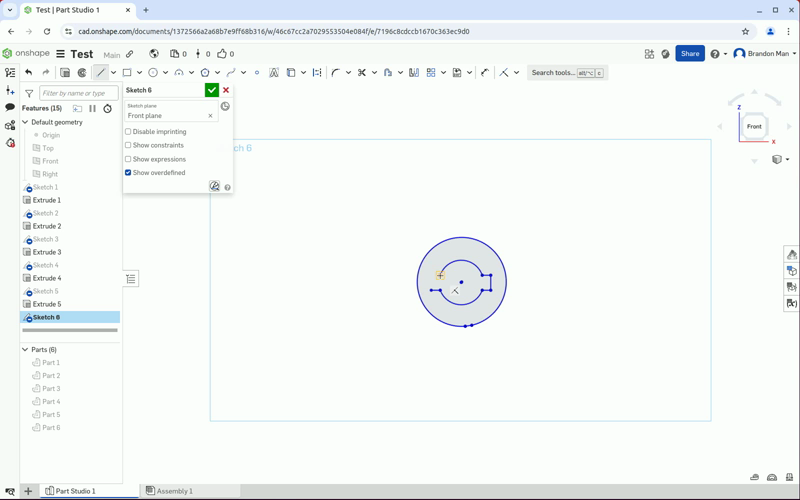
mouse_move(470, 275)
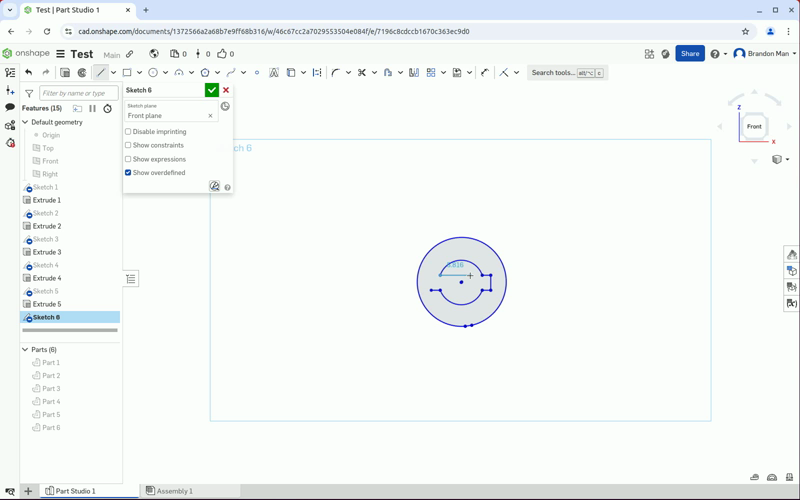
mouse_move(431, 275)
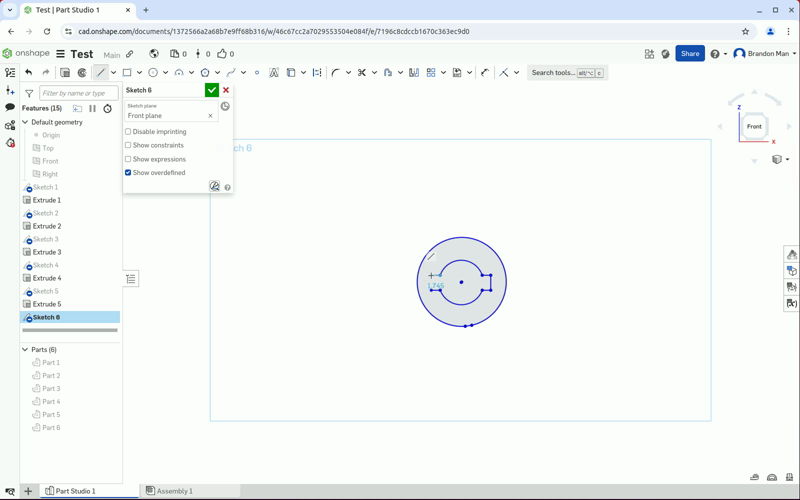
click(431, 275)
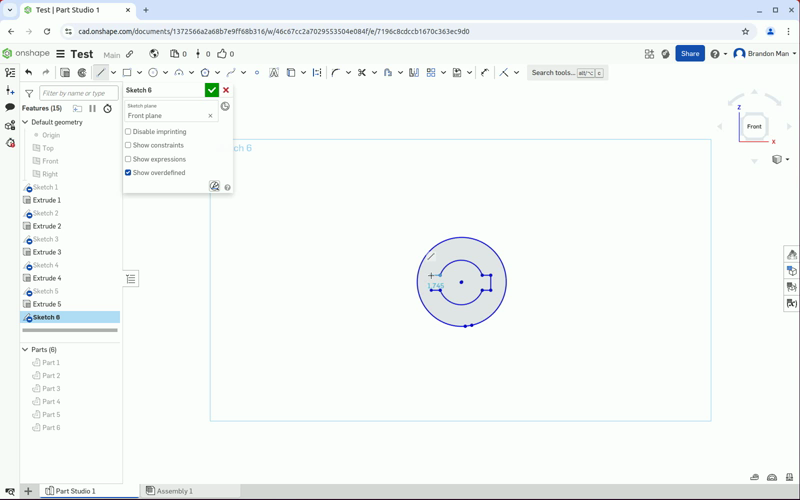
key_up(shift)
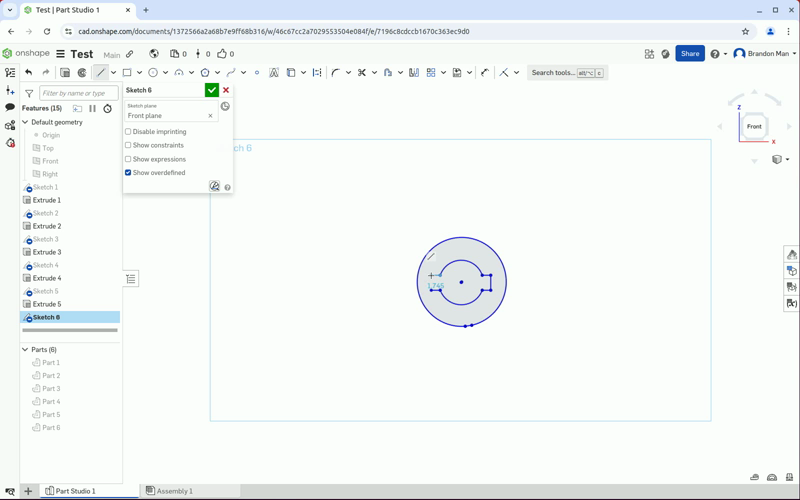
mouse_move(461, 275)
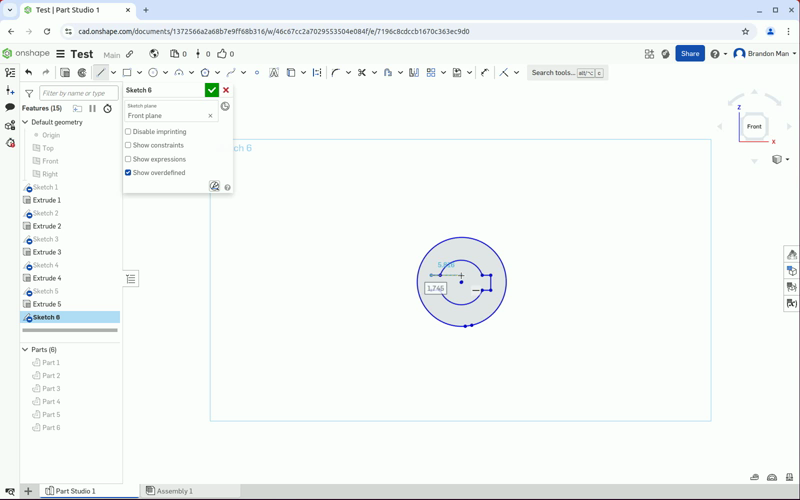
key_down(shift)
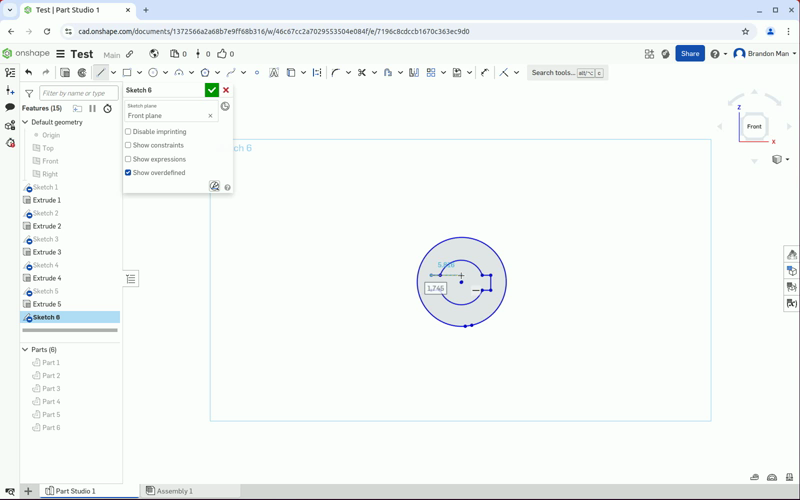
mouse_move(431, 290)
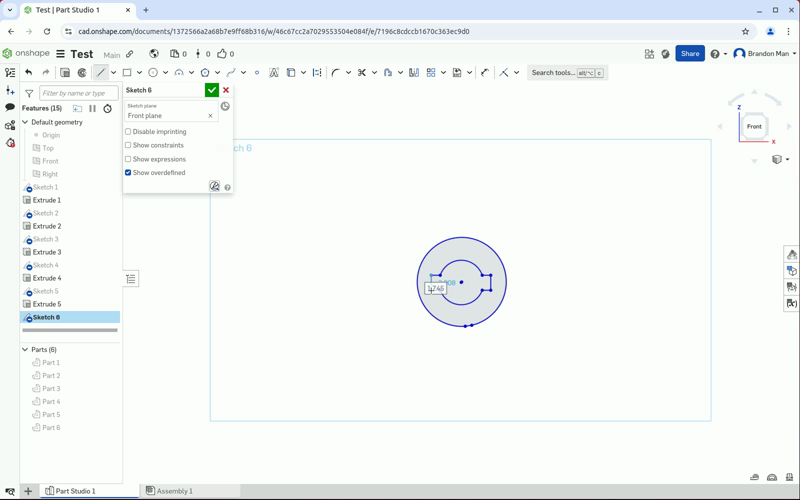
key_up(shift)
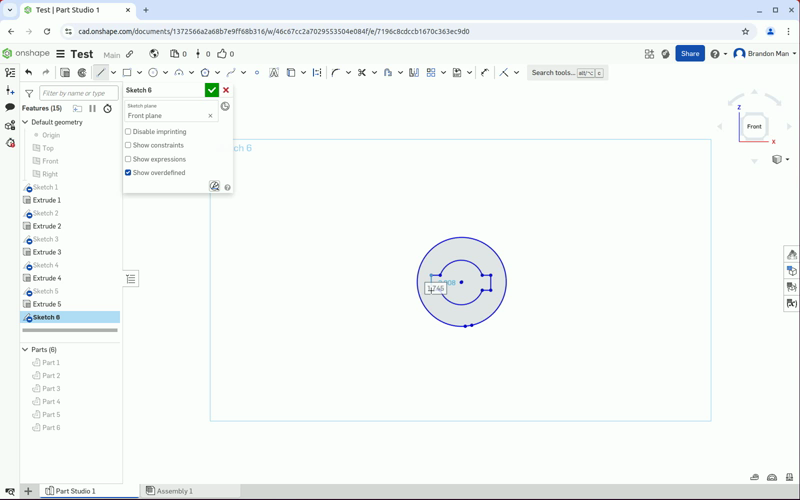
click(431, 290)
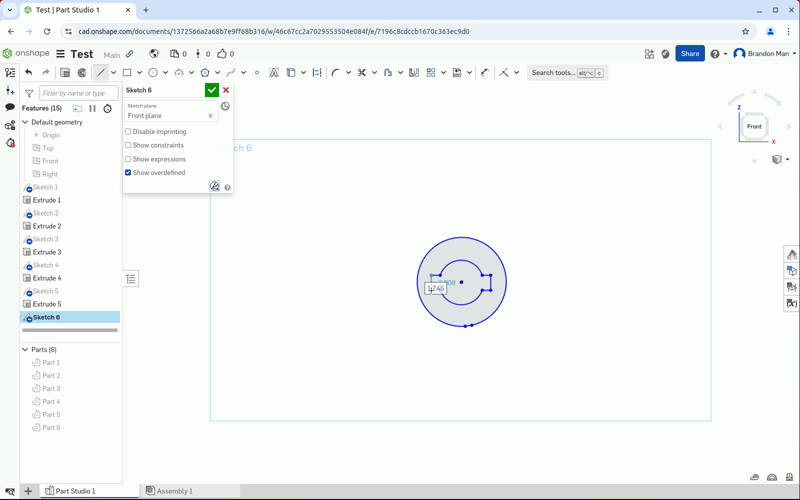
key(esc)
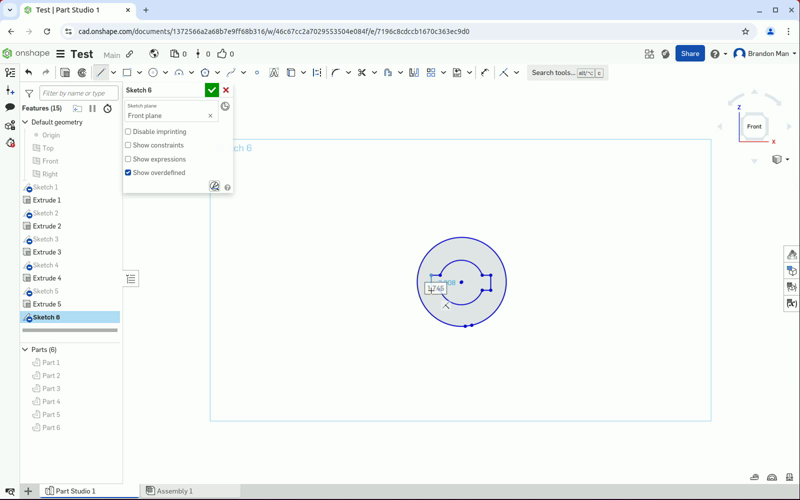
mouse_move(444, 250)
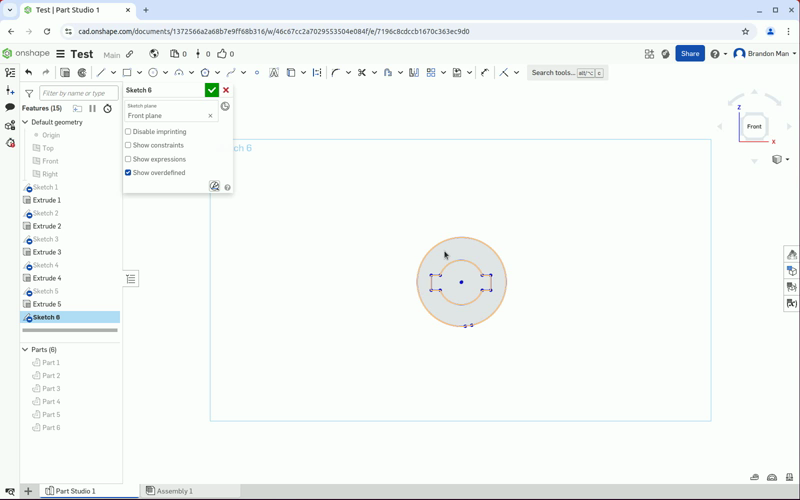
click(444, 250)
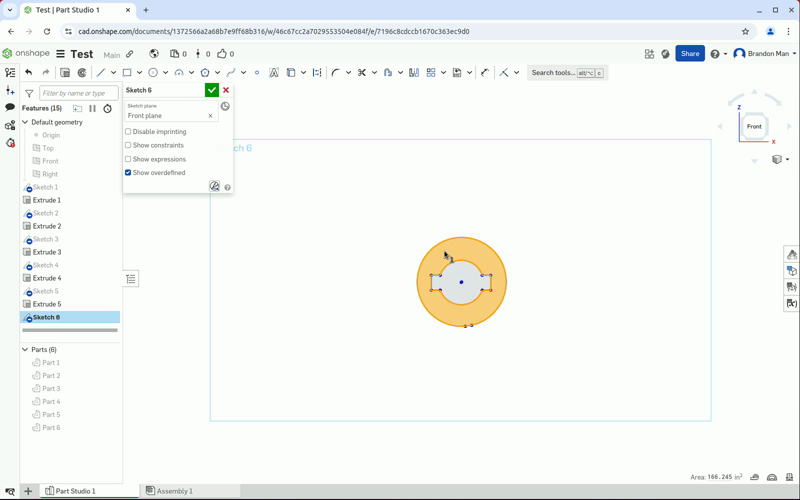
mouse_move(73, 352)
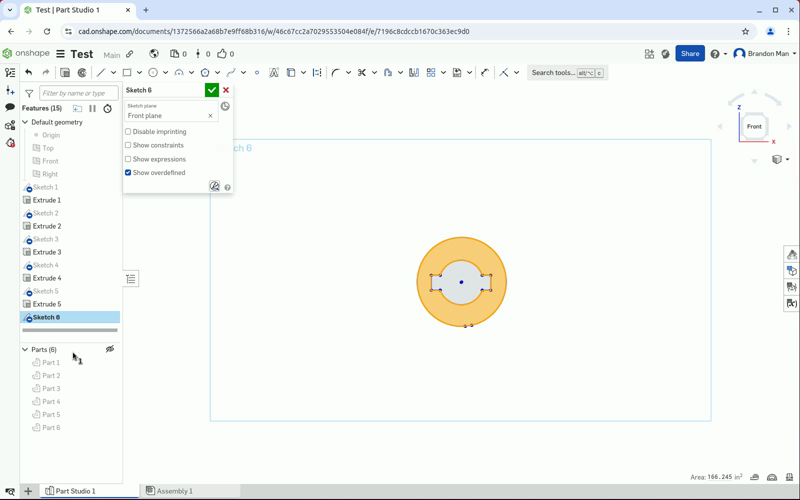
key(shift+y)
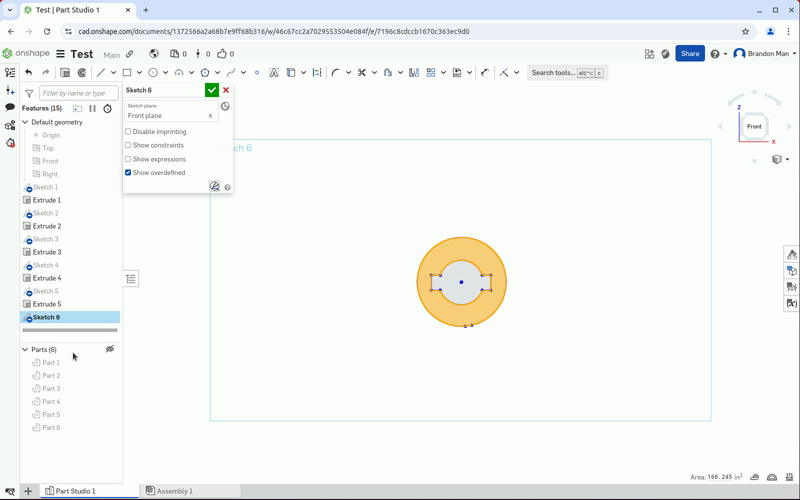
key(shift+e)
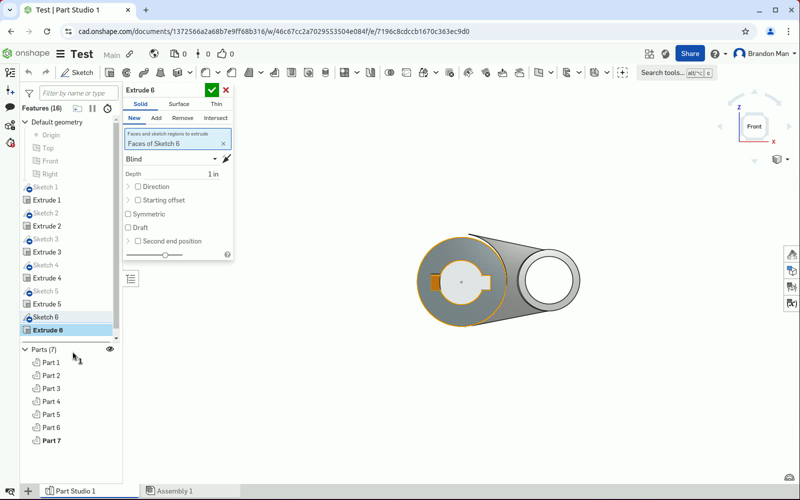
mouse_move(143, 106)
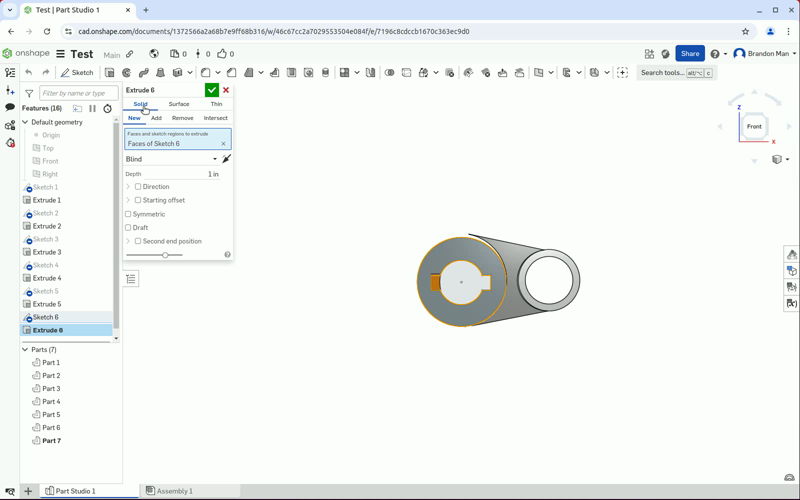
click(143, 106)
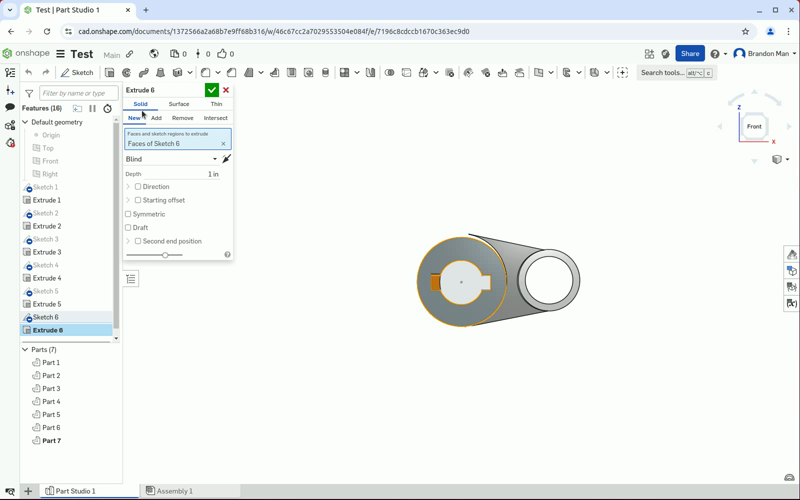
mouse_move(137, 120)
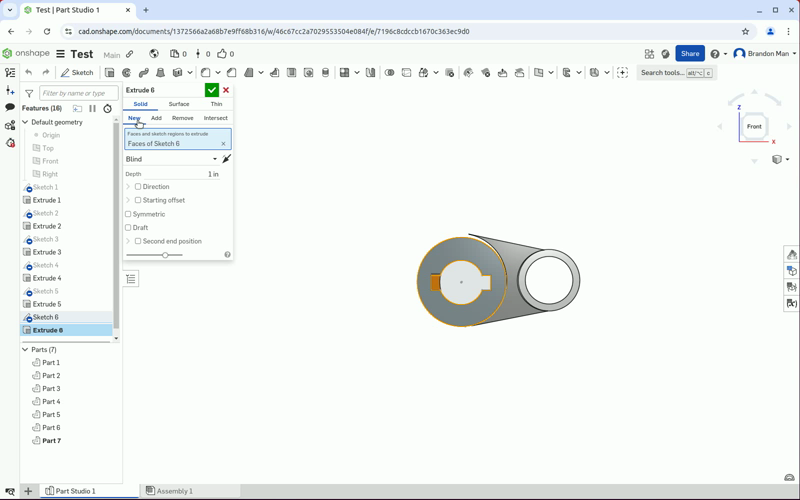
click(137, 120)
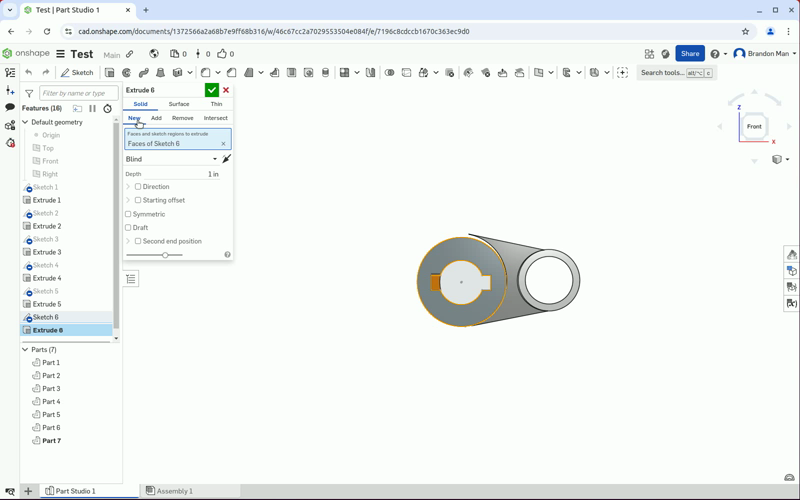
key(tab, 4)
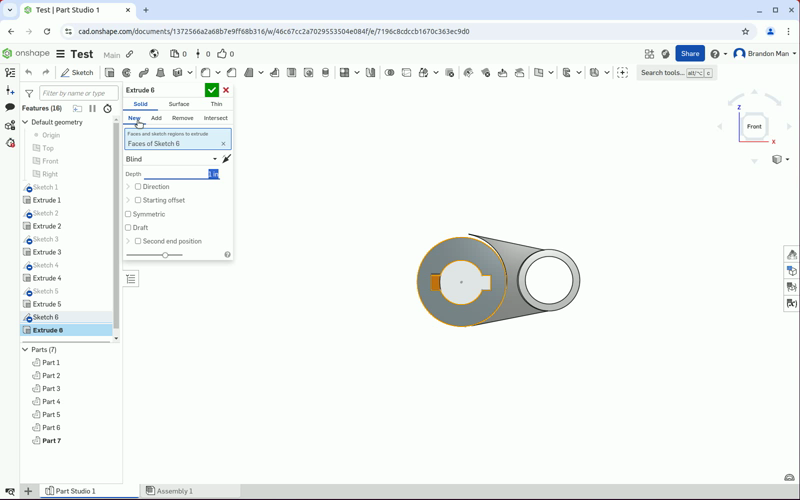
text(16.128)
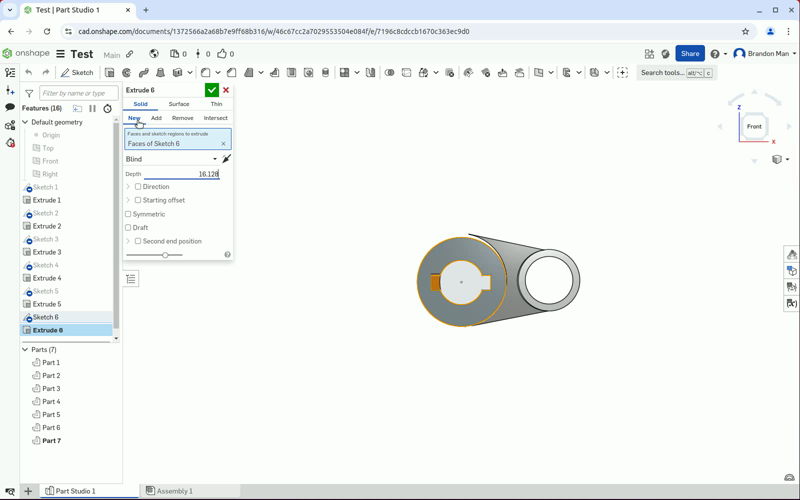
key(enter)
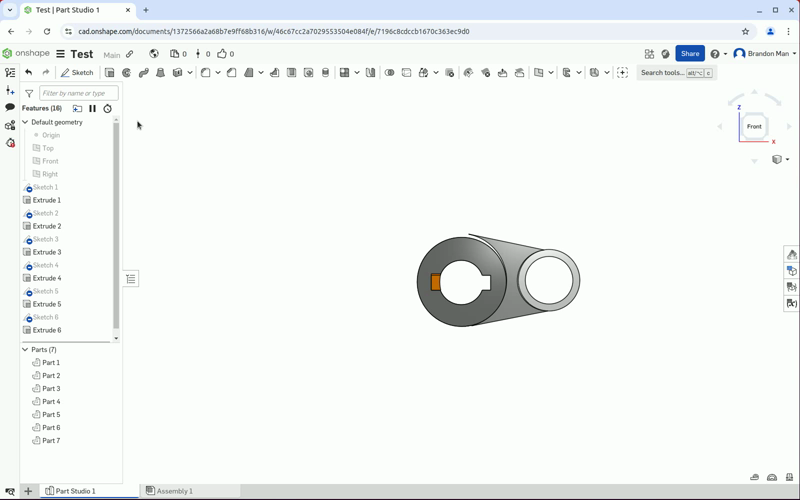
key(shift+h)
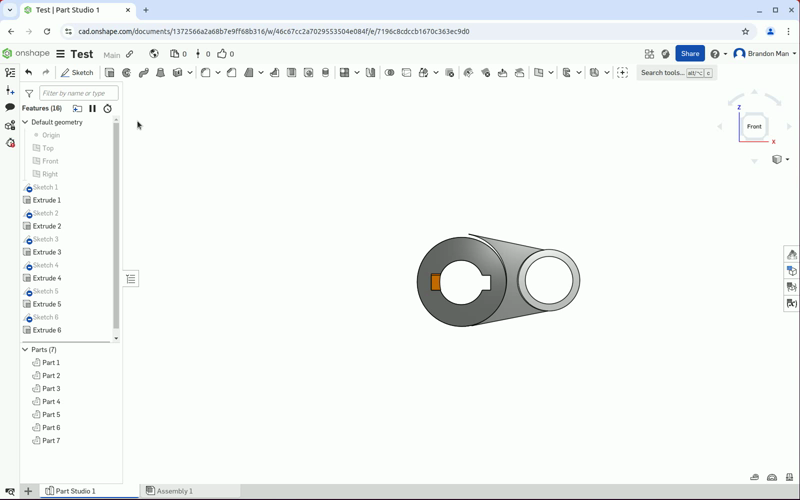
key(shift+h)
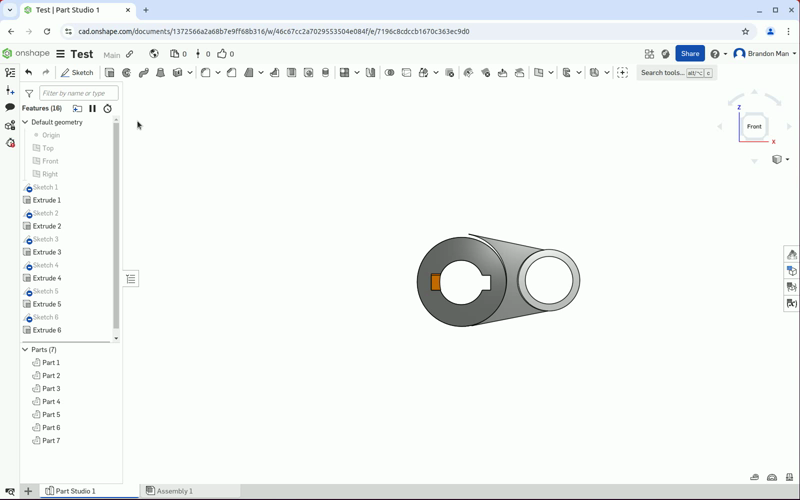
key(shift+7)
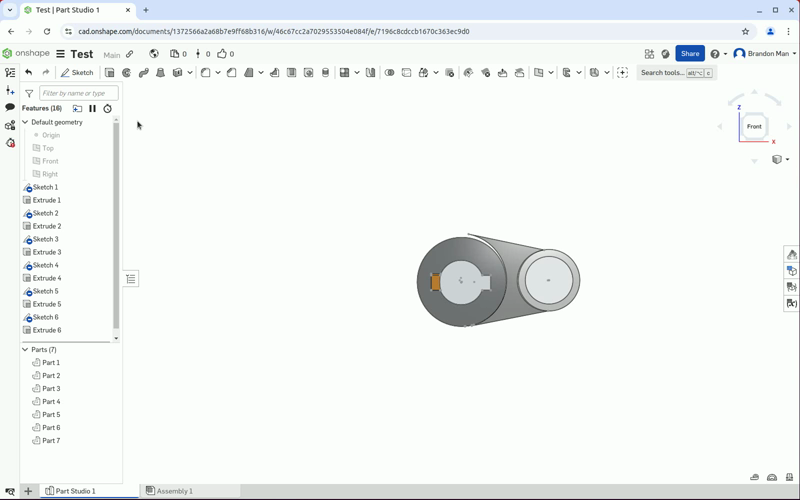
key(left, 2)
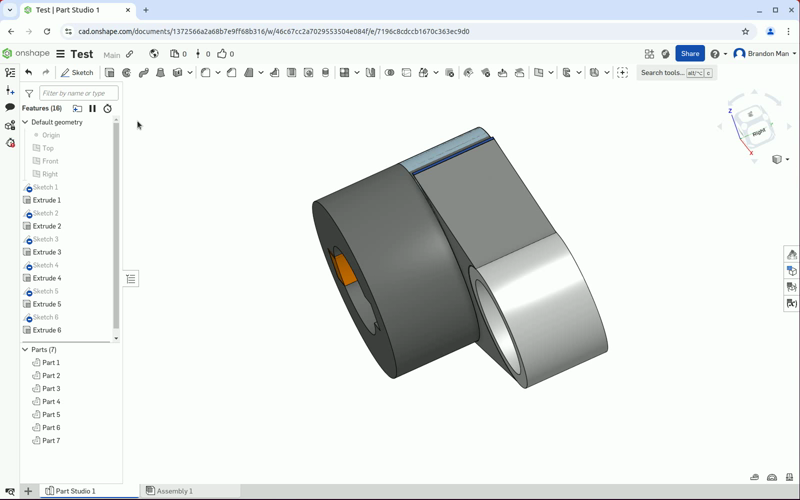
key(down, 2)
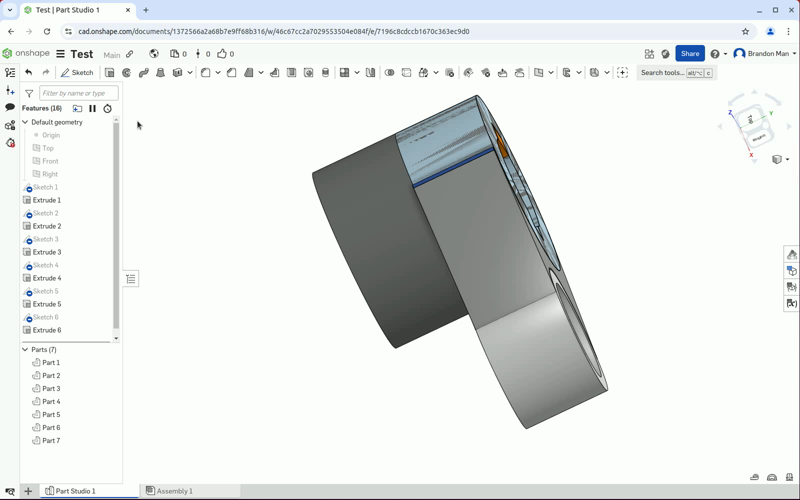
key(up, 2)
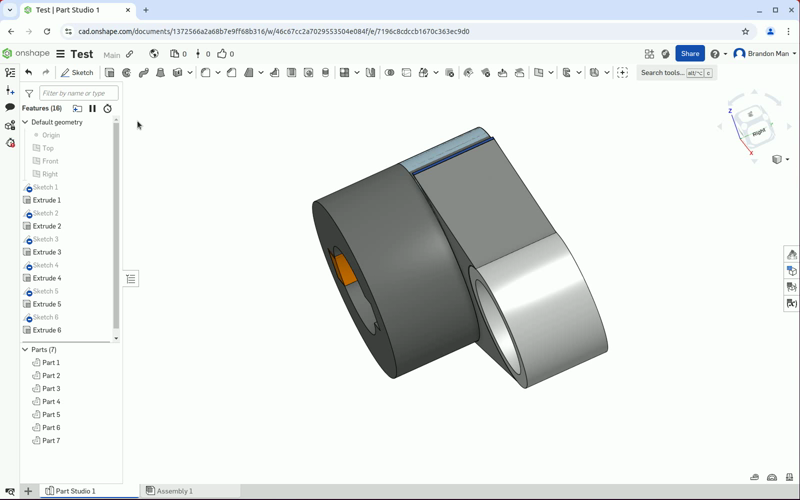
key(right, 2)
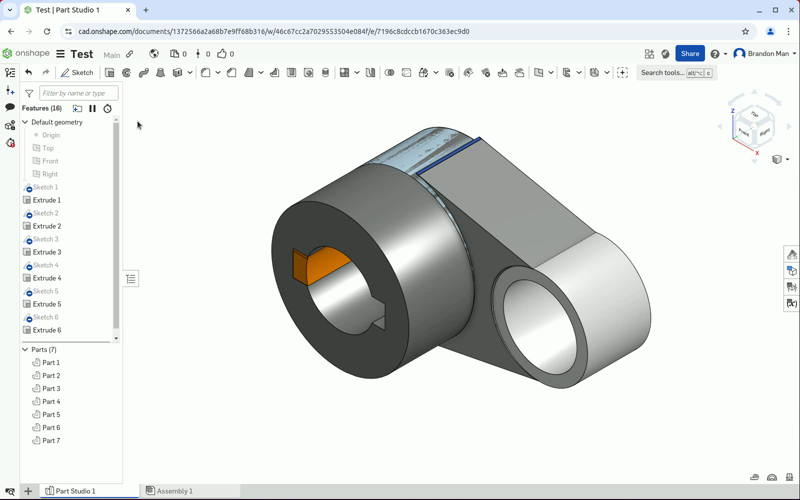
mouse_move(69, 189)
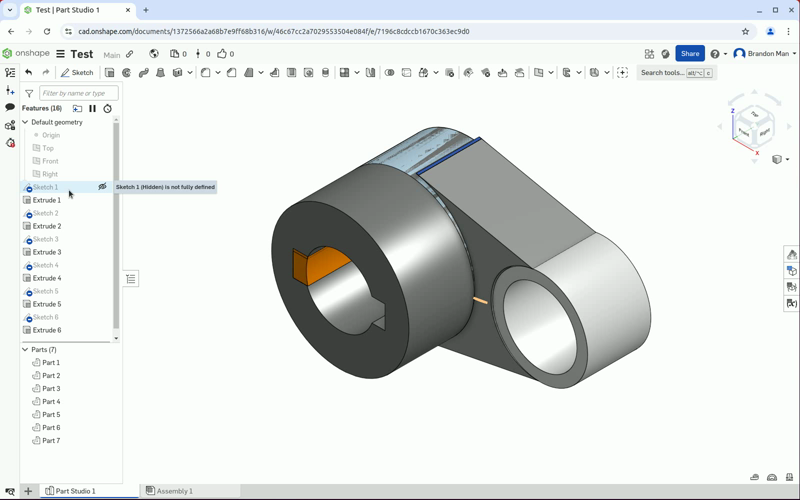
click(69, 189)